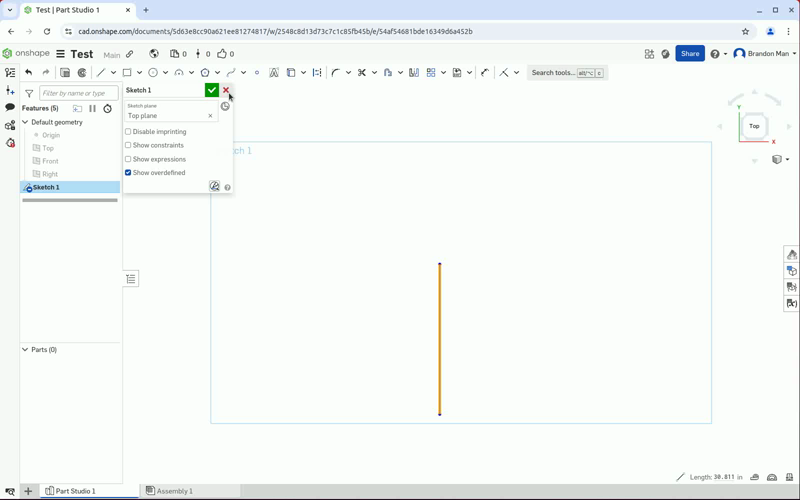
key(shift+h)
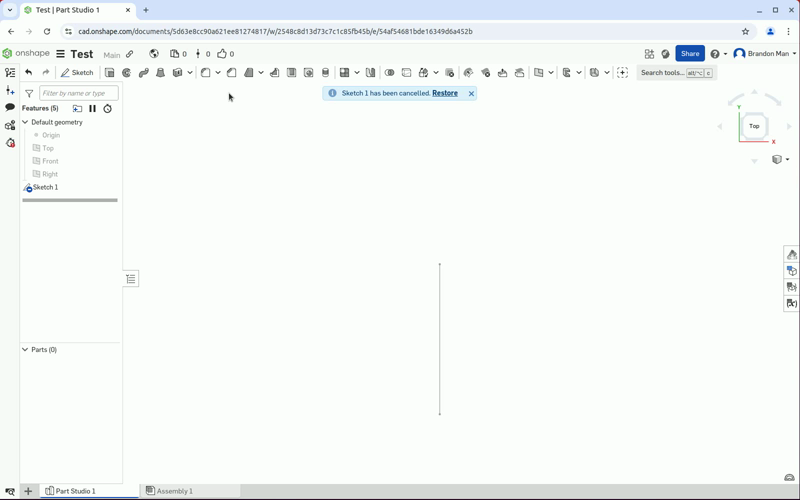
mouse_move(73, 352)
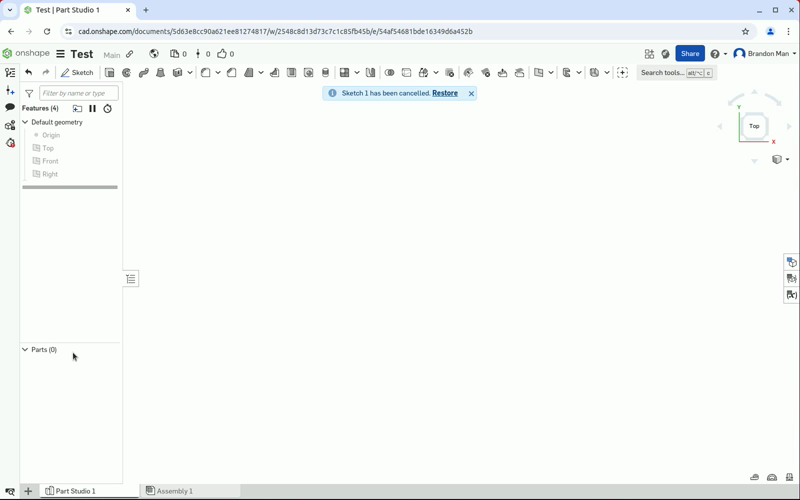
key(y)
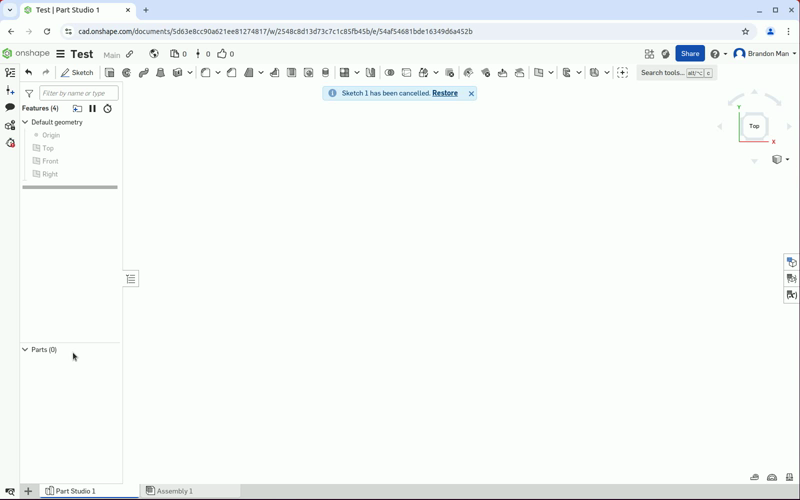
key(shift+p)
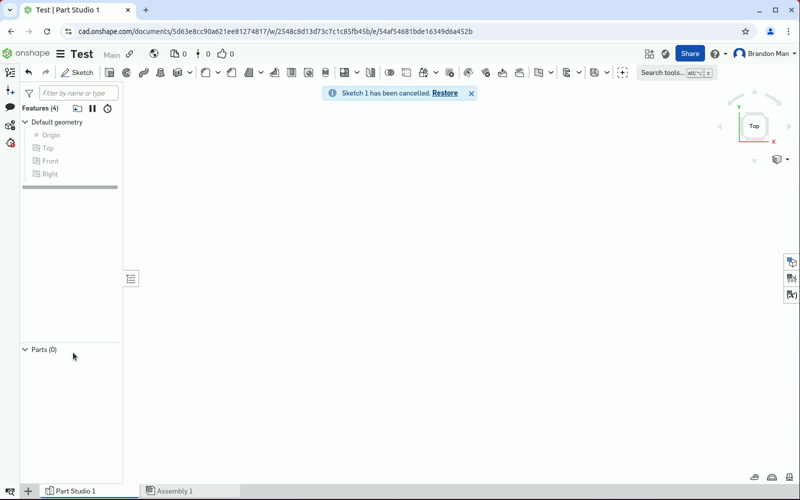
key(space)
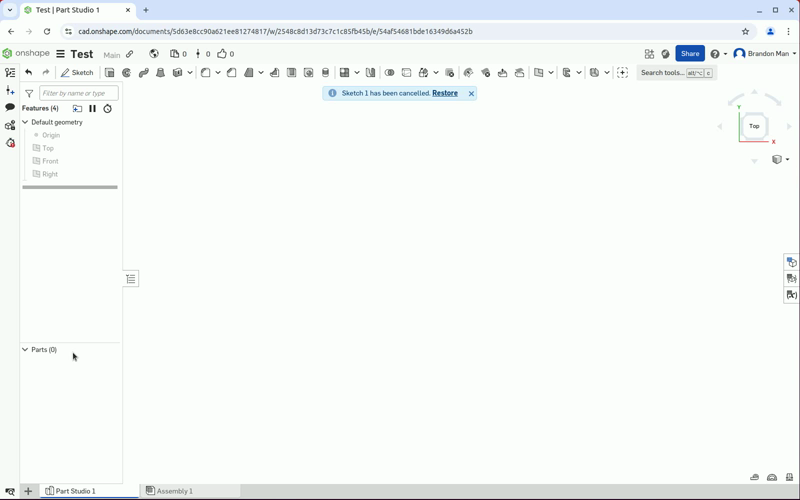
key_down(shift)
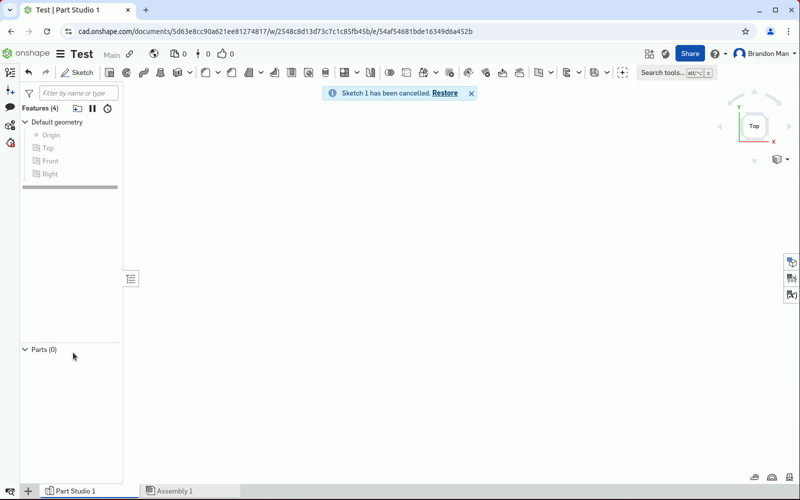
key(up)
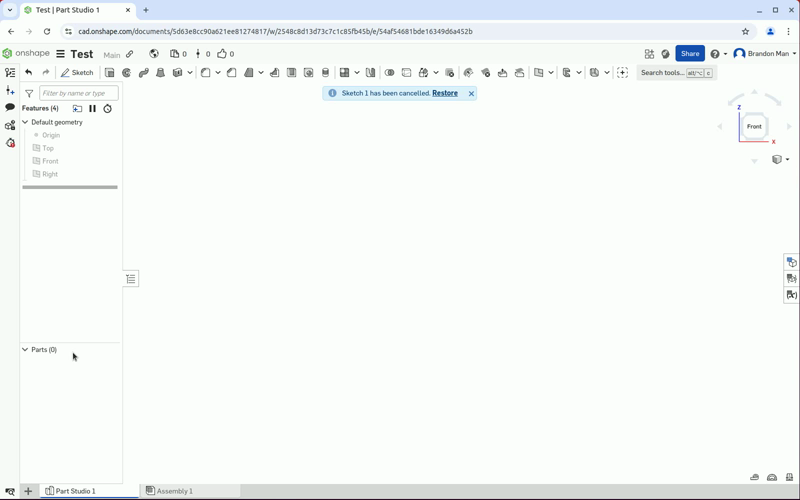
key_up(shift)
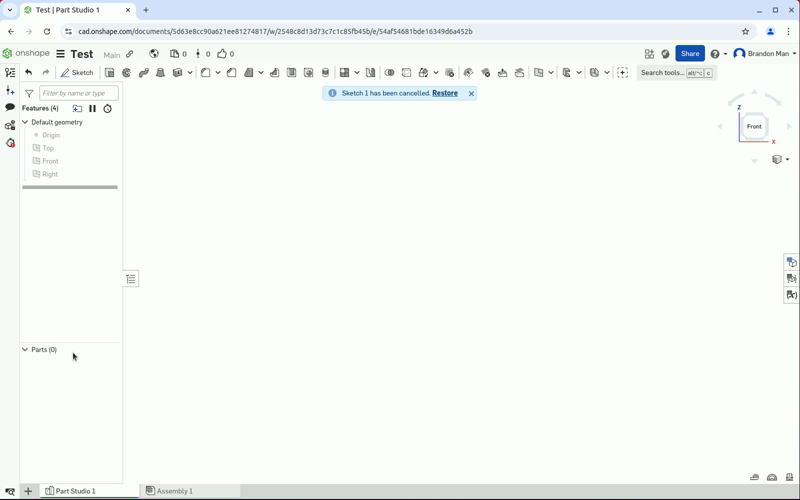
mouse_move(73, 352)
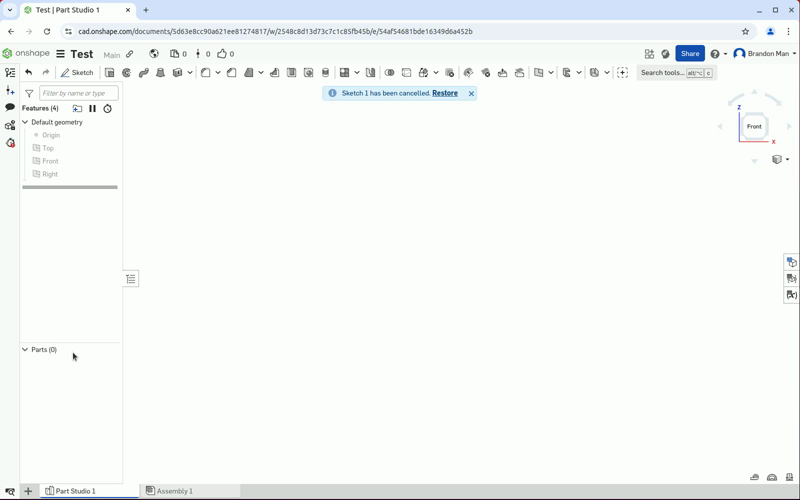
key(shift+y)
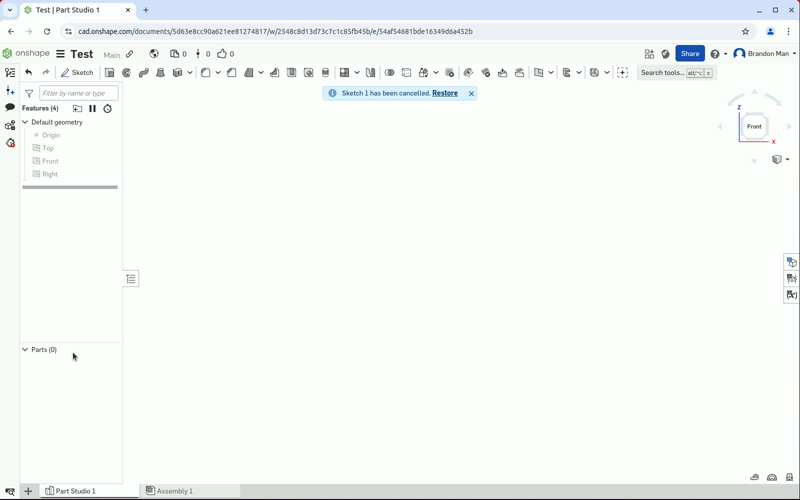
key(shift+s)
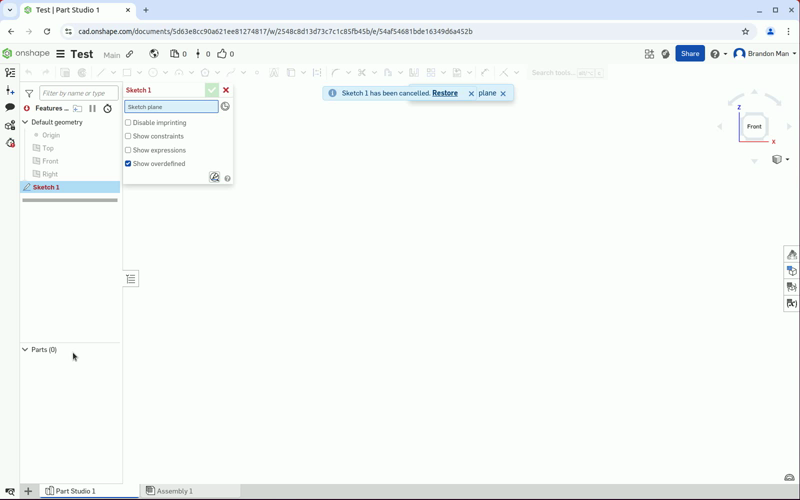
mouse_move(73, 163)
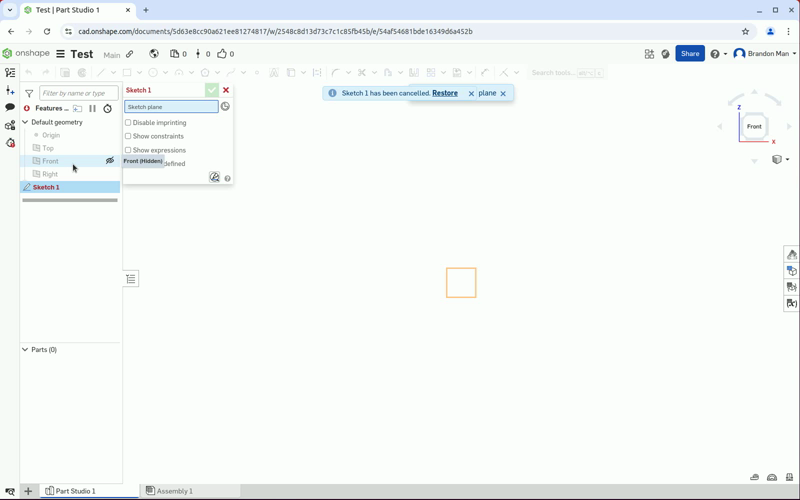
click(73, 163)
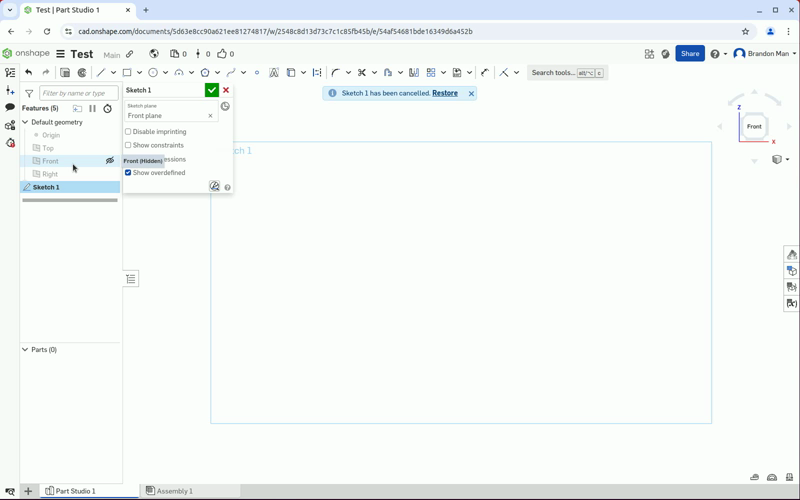
mouse_move(73, 352)
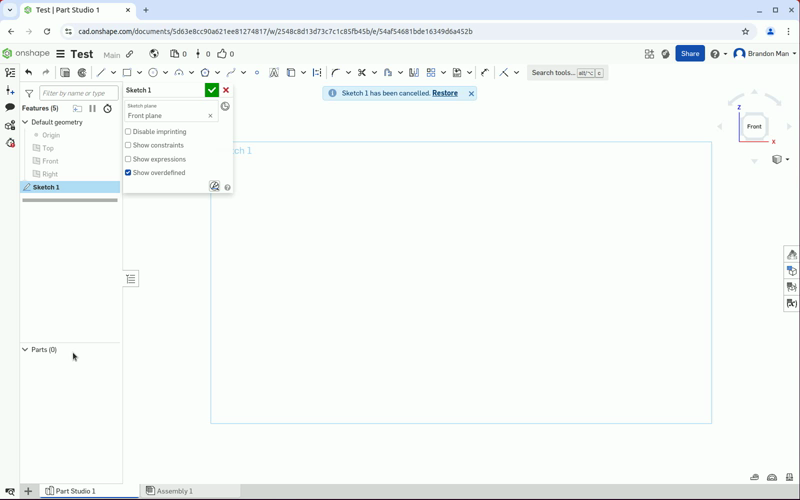
key(y)
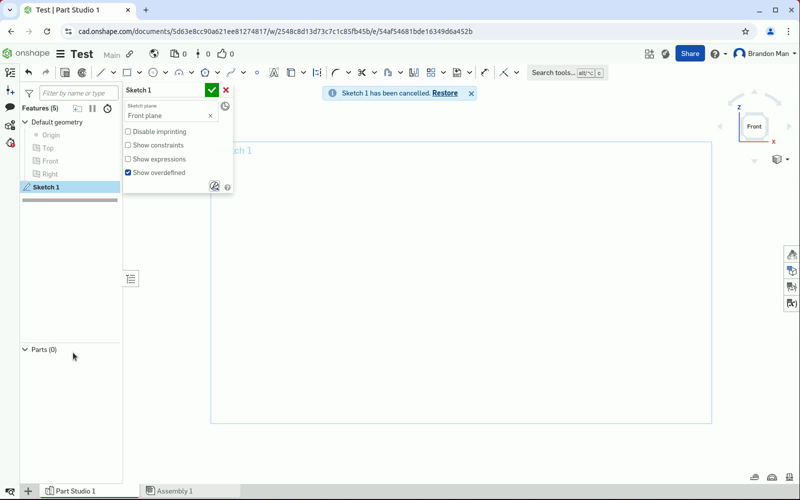
key(l)
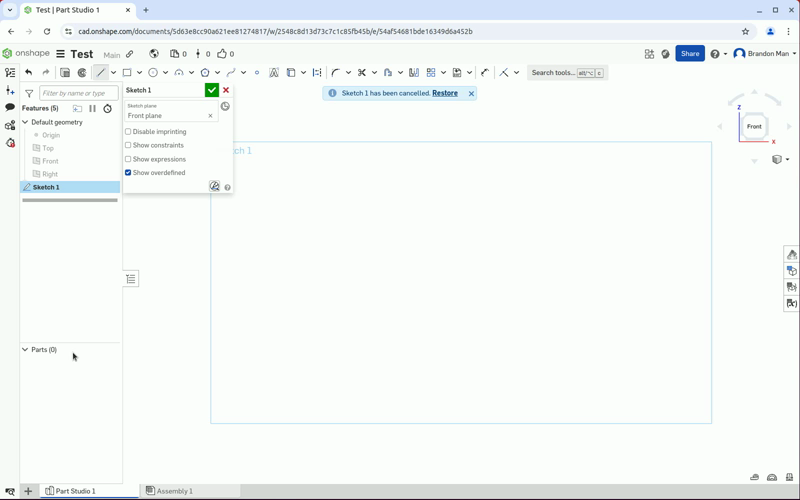
key_down(shift)
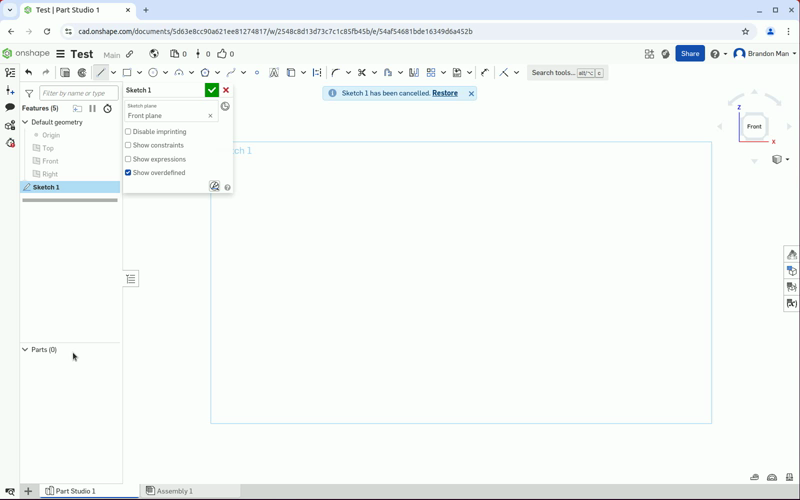
mouse_move(460, 330)
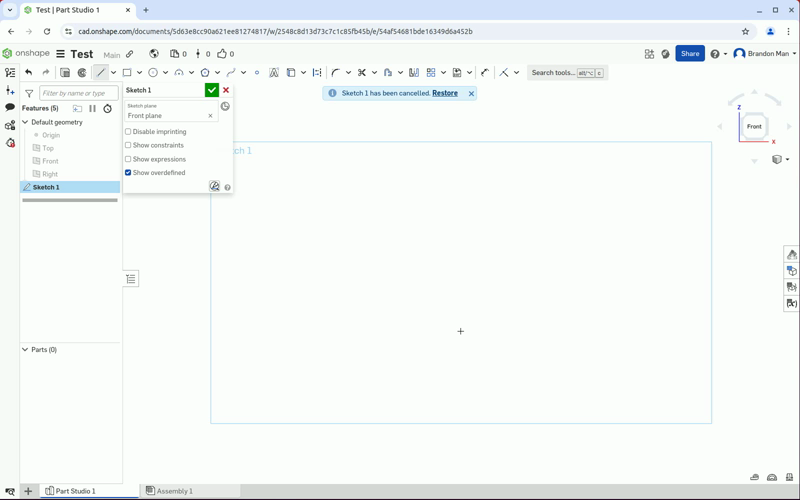
click(460, 330)
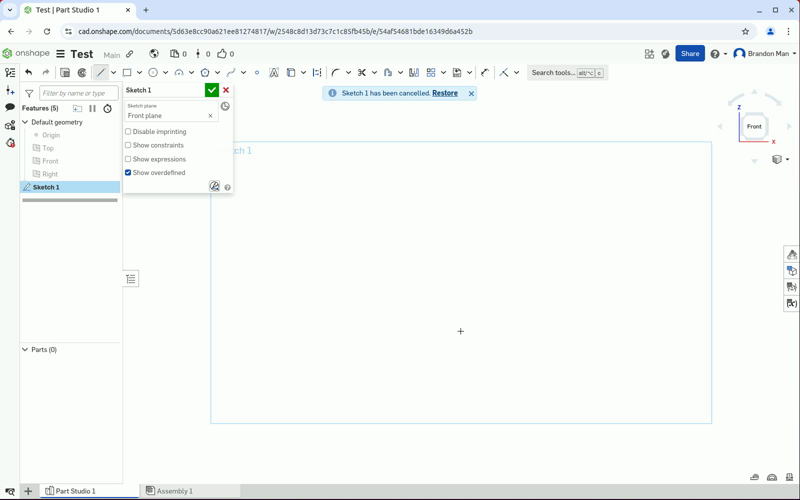
key_up(shift)
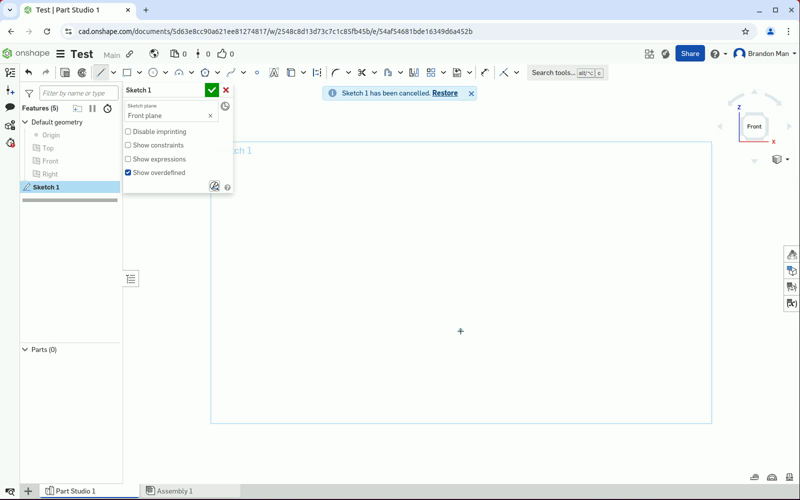
key_down(shift)
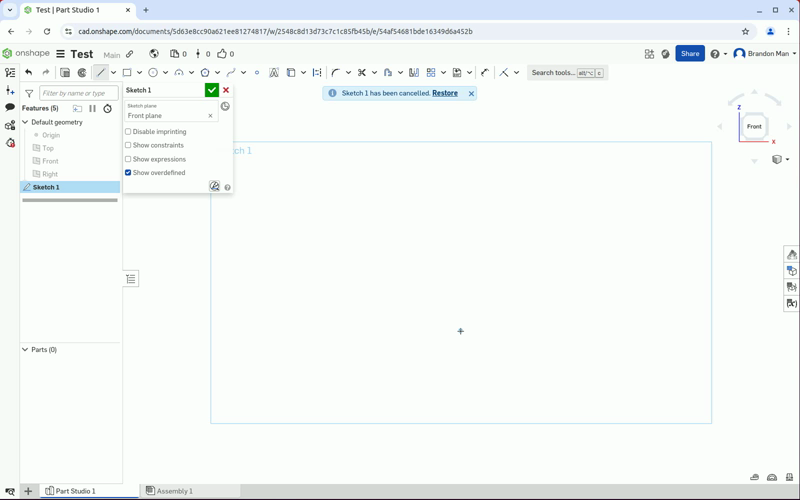
mouse_move(573, 330)
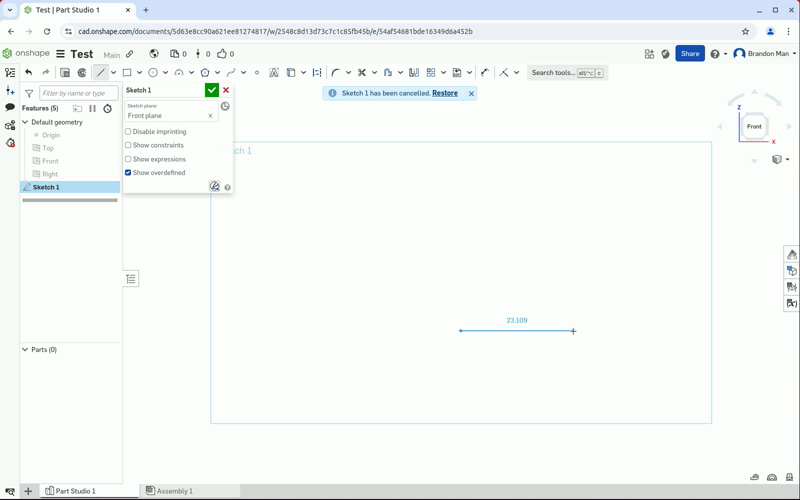
click(573, 330)
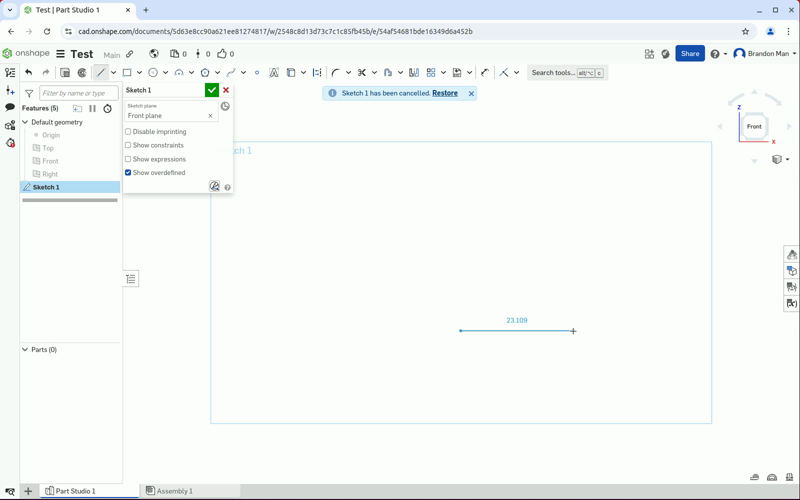
key_up(shift)
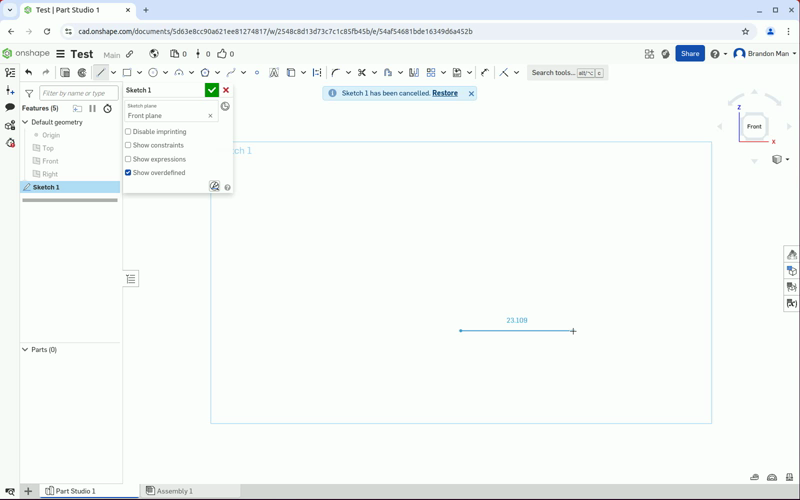
key_down(shift)
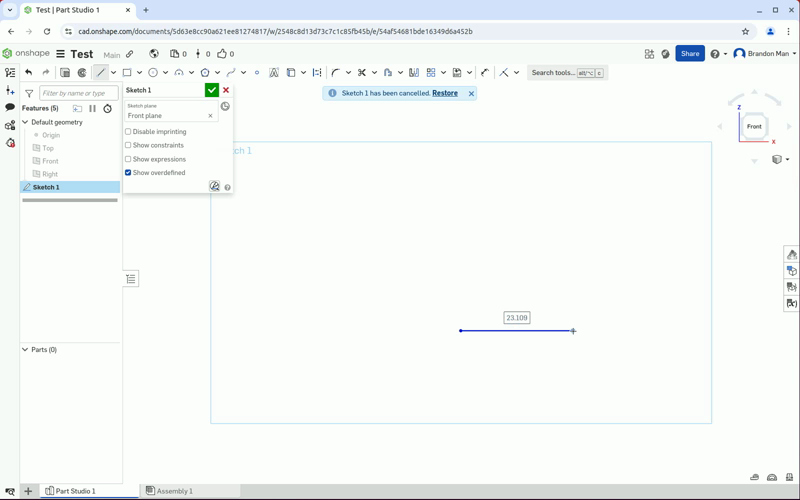
mouse_move(589, 330)
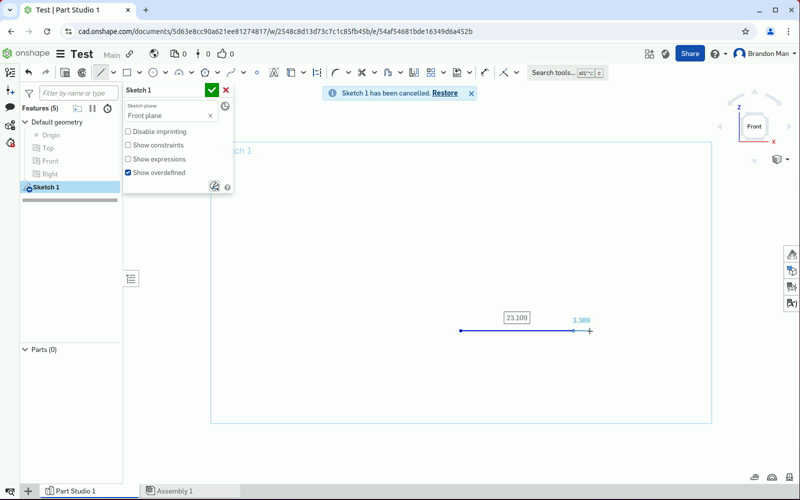
mouse_move(573, 282)
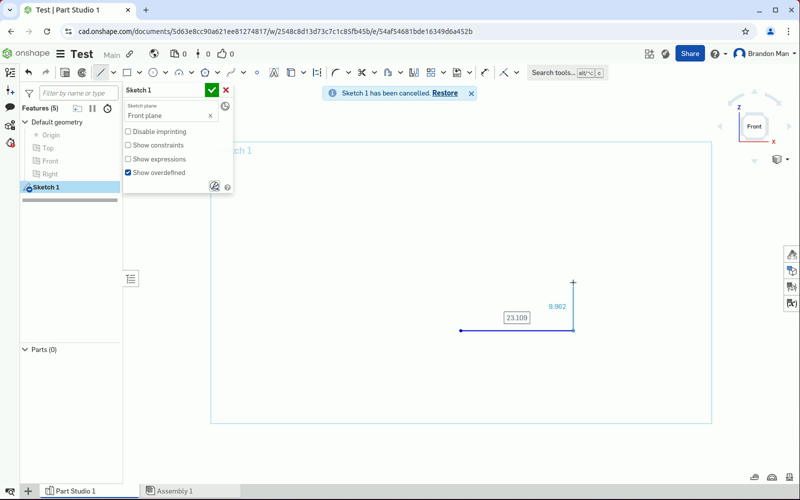
click(573, 282)
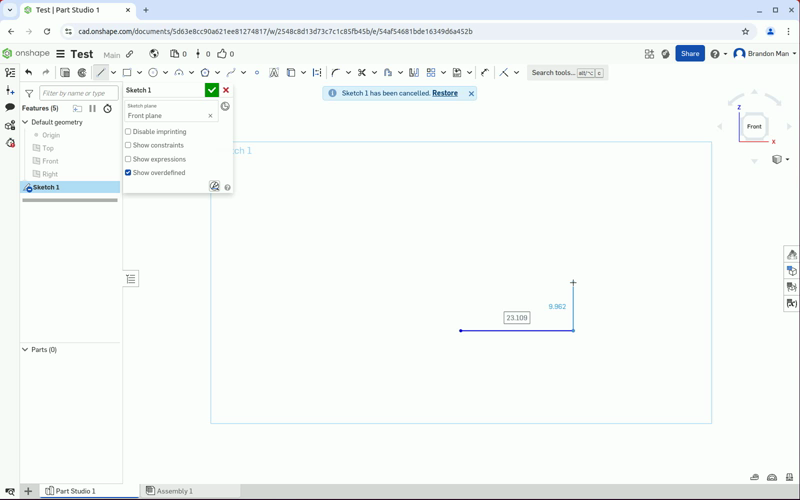
key_up(shift)
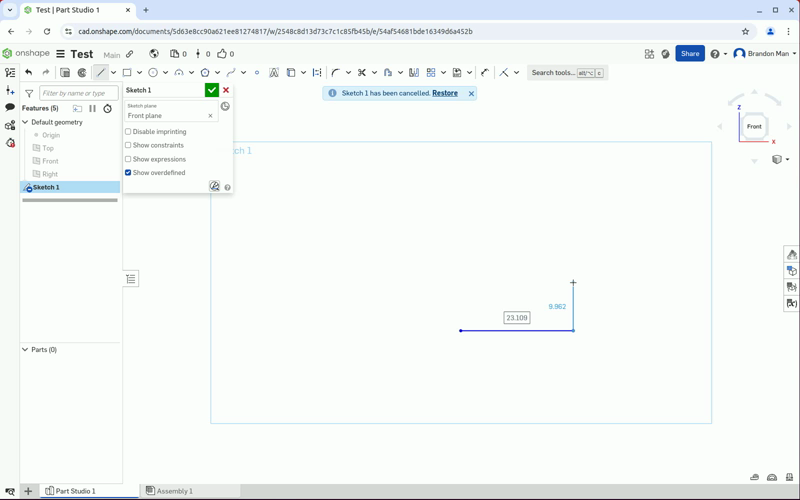
key_down(shift)
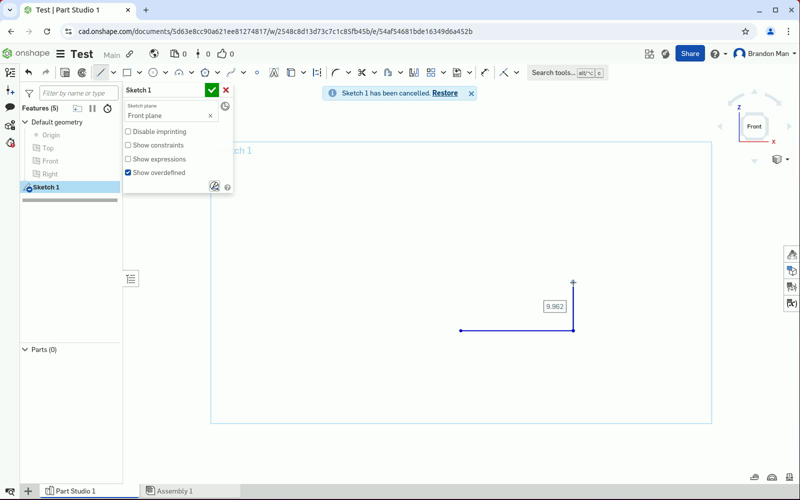
mouse_move(460, 282)
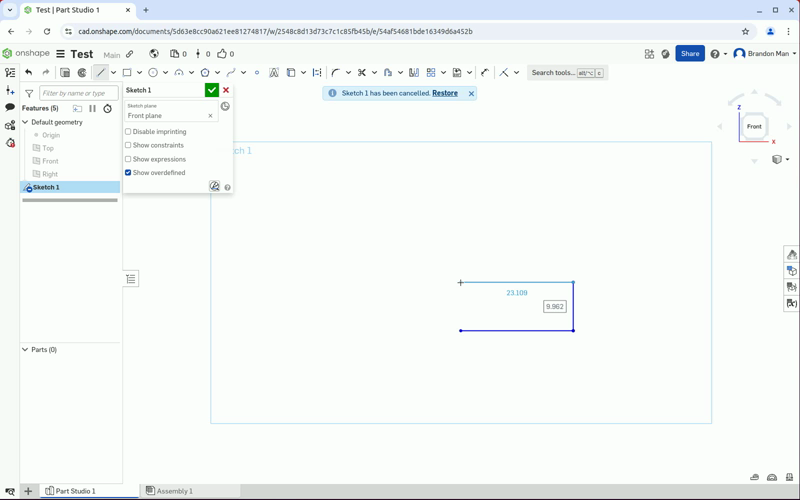
click(460, 282)
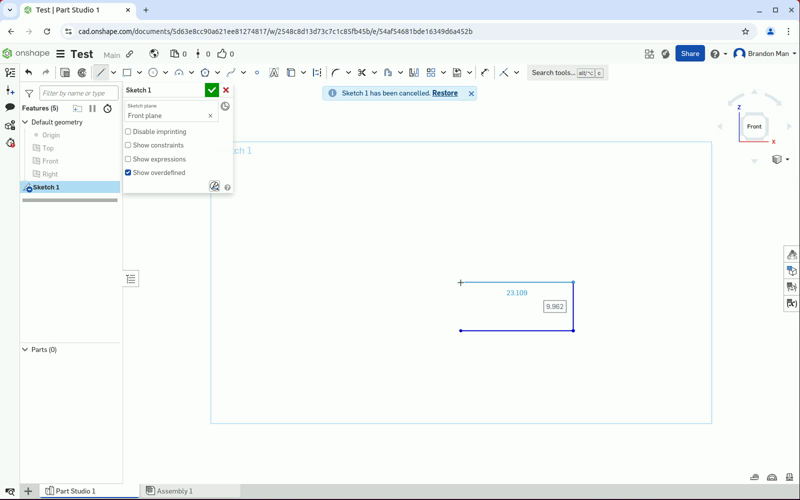
key_up(shift)
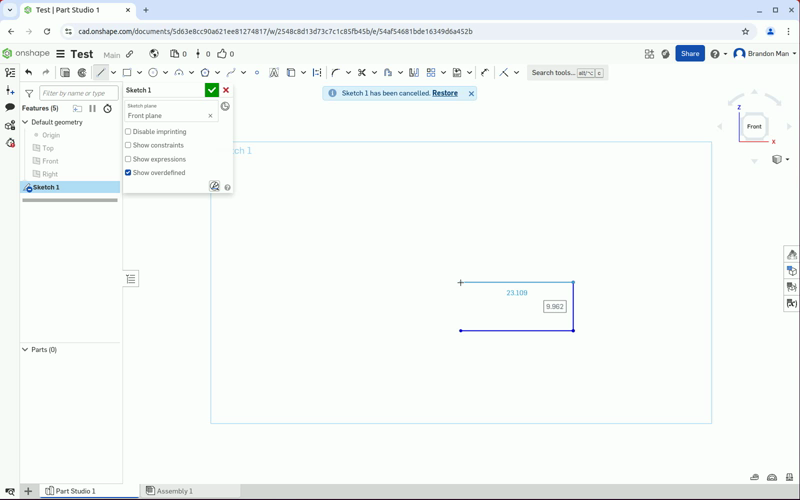
mouse_move(490, 282)
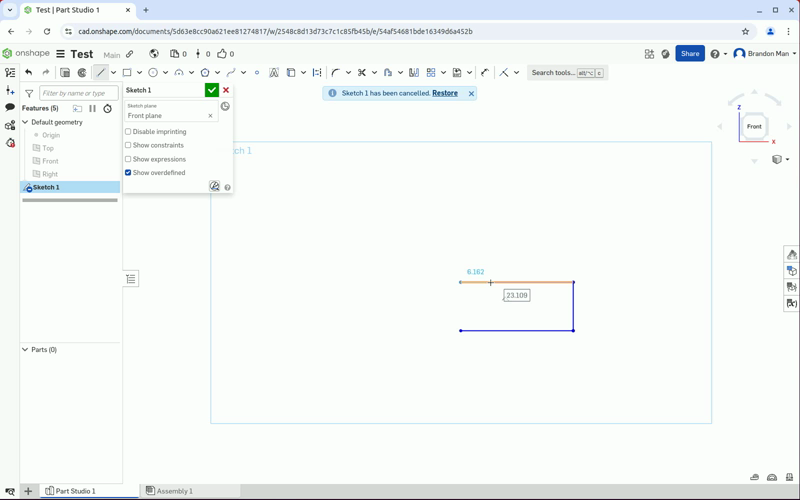
key_down(shift)
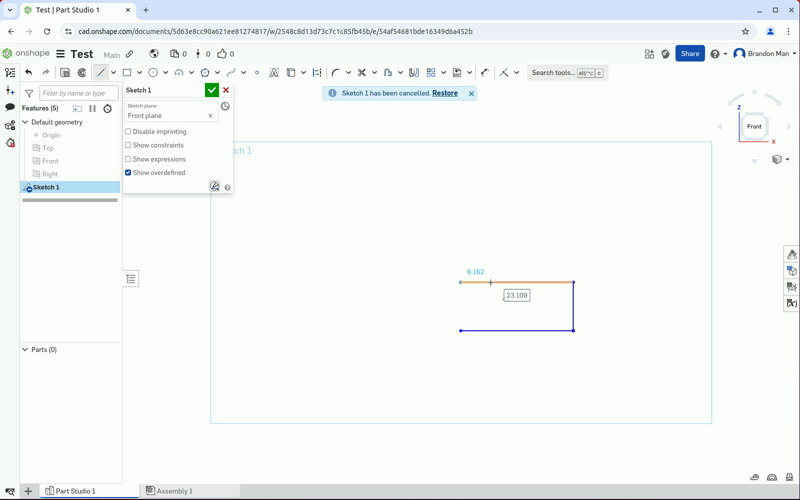
mouse_move(460, 330)
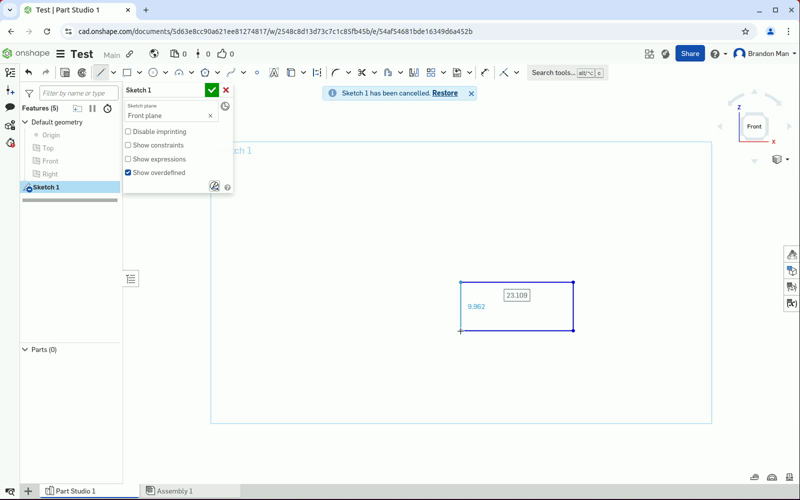
key_up(shift)
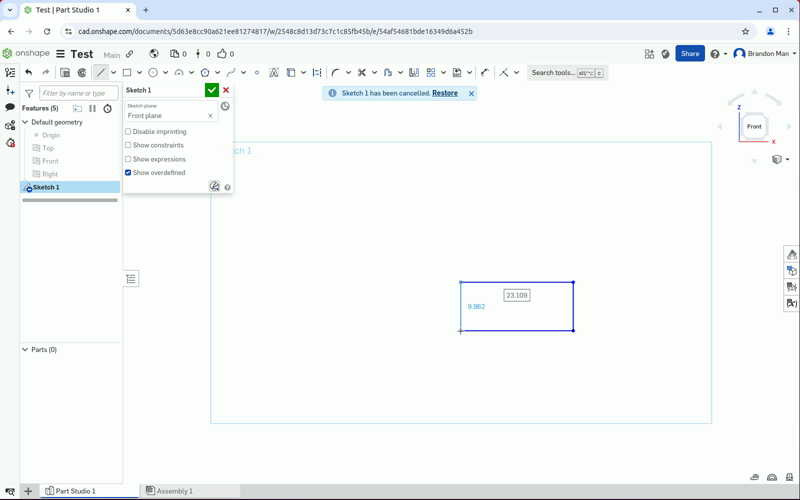
click(460, 330)
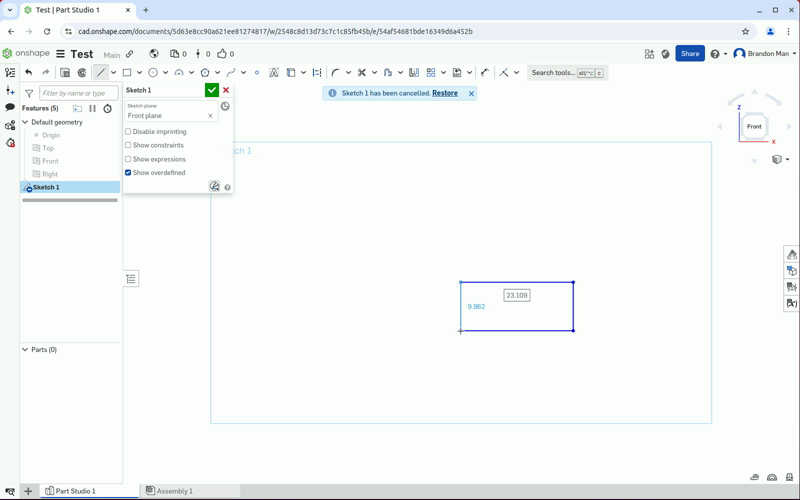
key(esc)
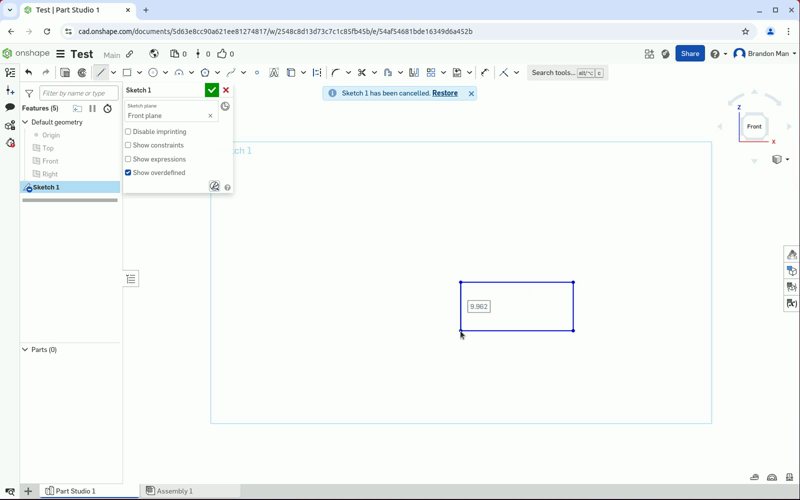
key(l)
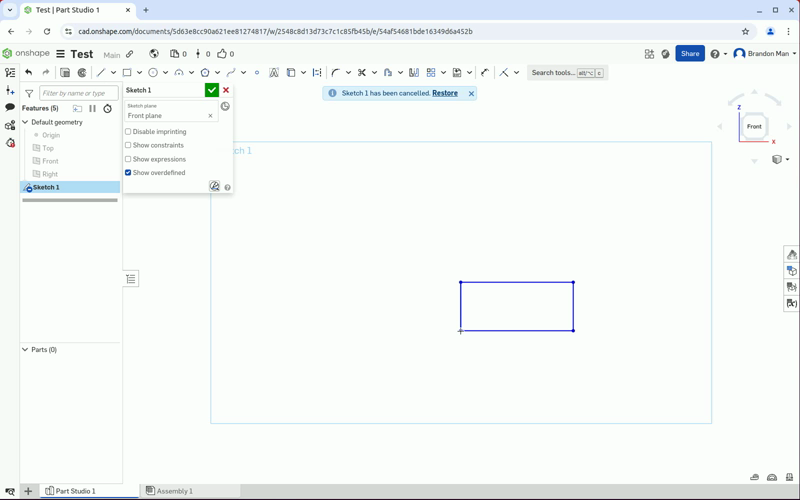
key_down(shift)
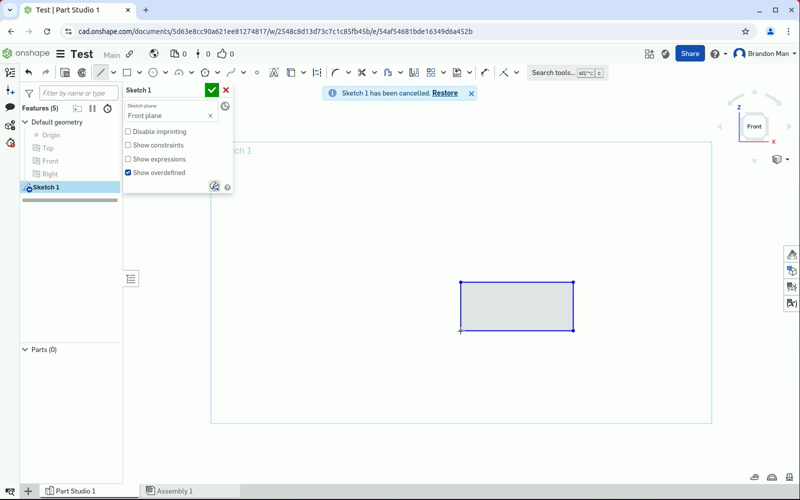
mouse_move(465, 326)
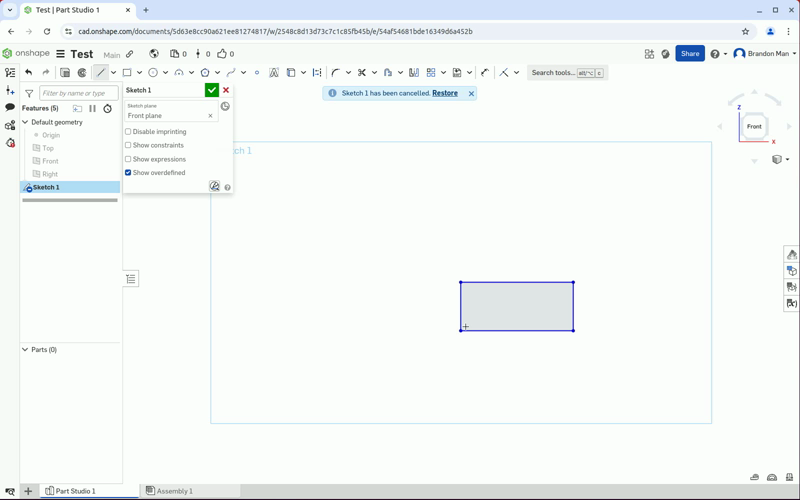
click(465, 326)
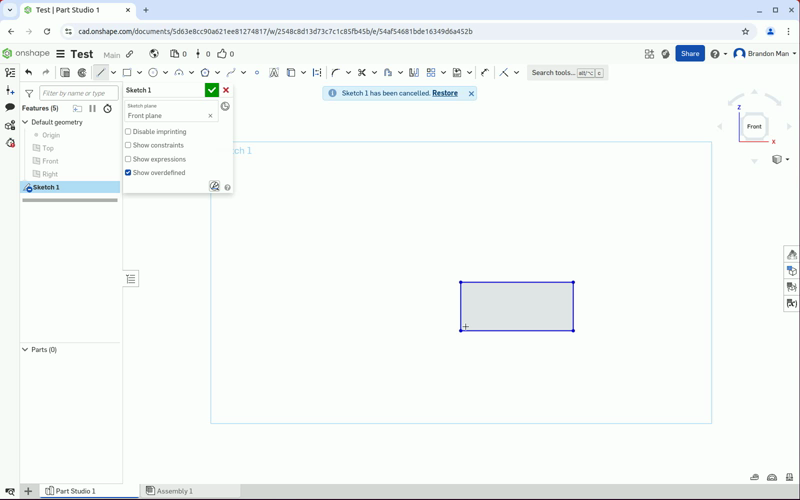
key_up(shift)
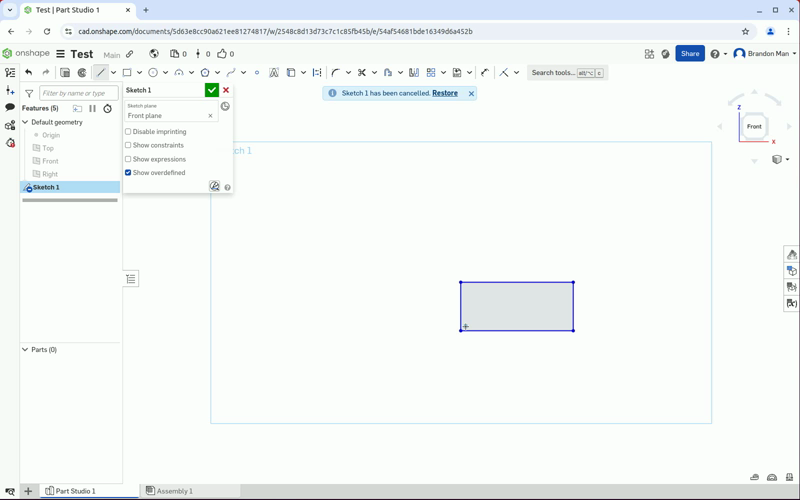
key_down(shift)
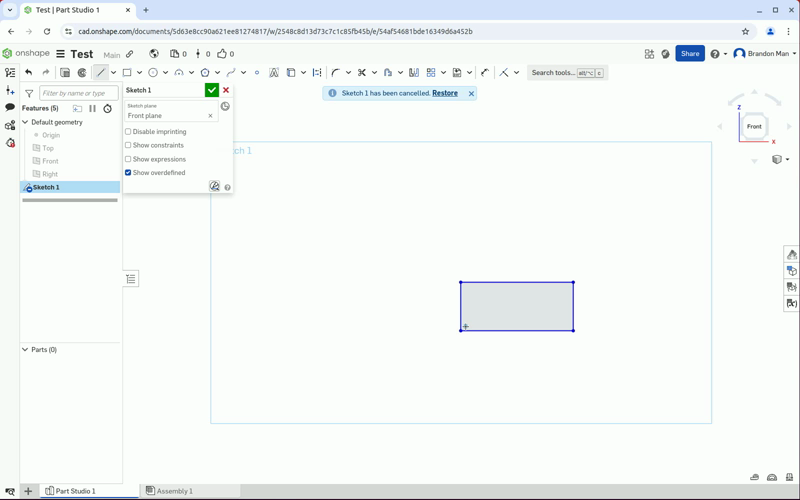
mouse_move(495, 326)
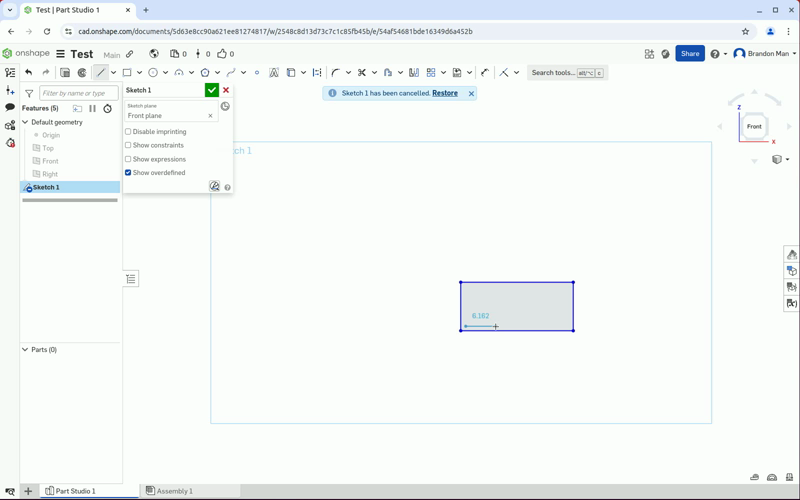
mouse_move(497, 326)
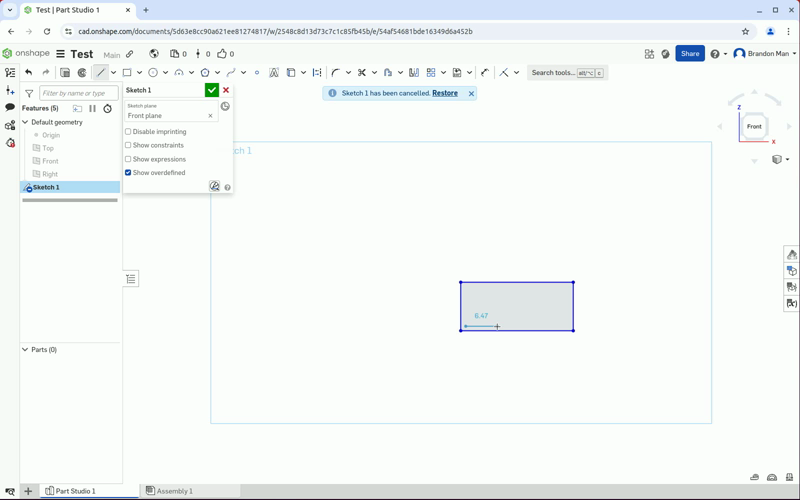
click(497, 326)
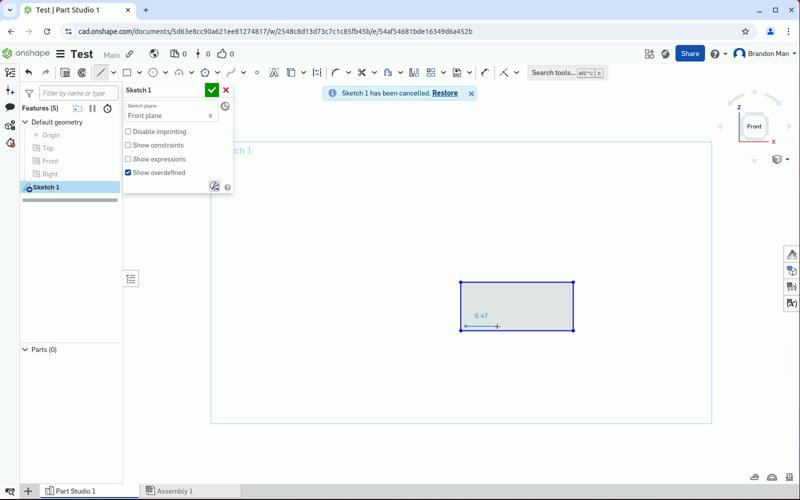
key_up(shift)
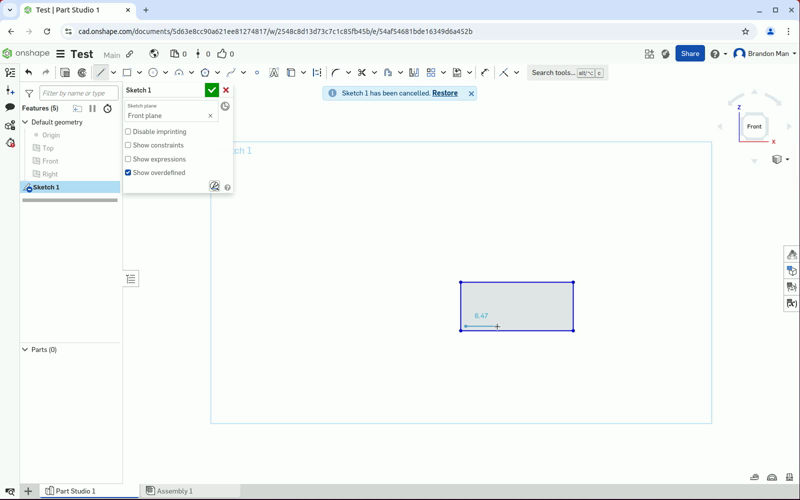
key_down(shift)
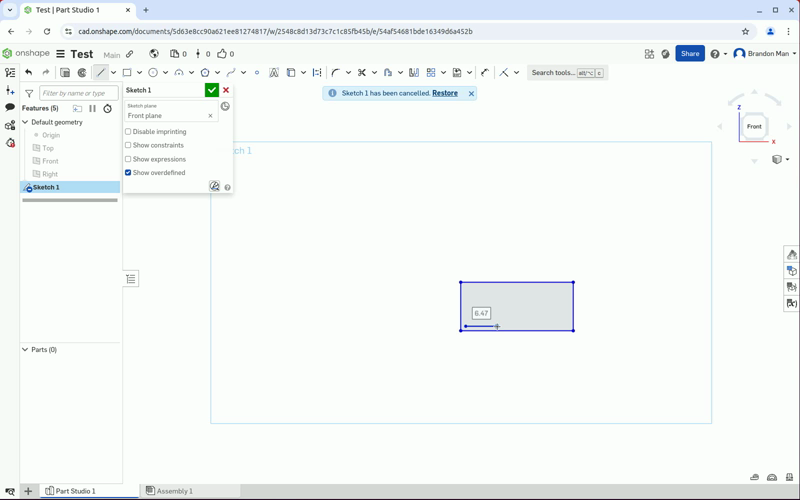
mouse_move(527, 326)
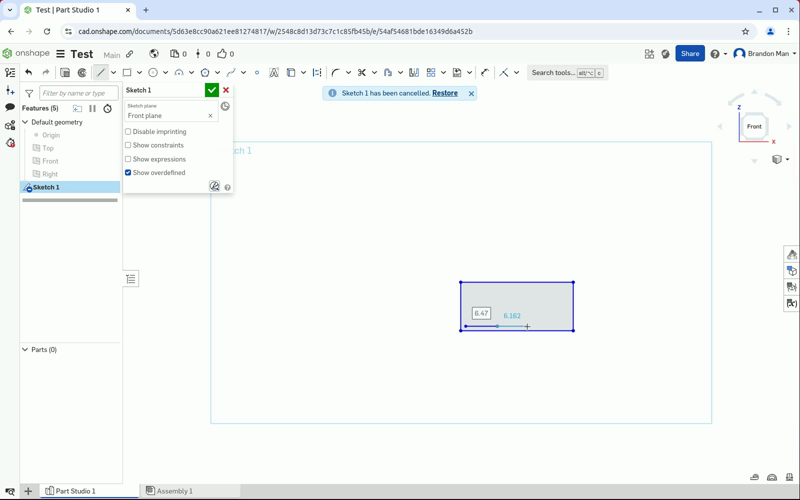
mouse_move(497, 287)
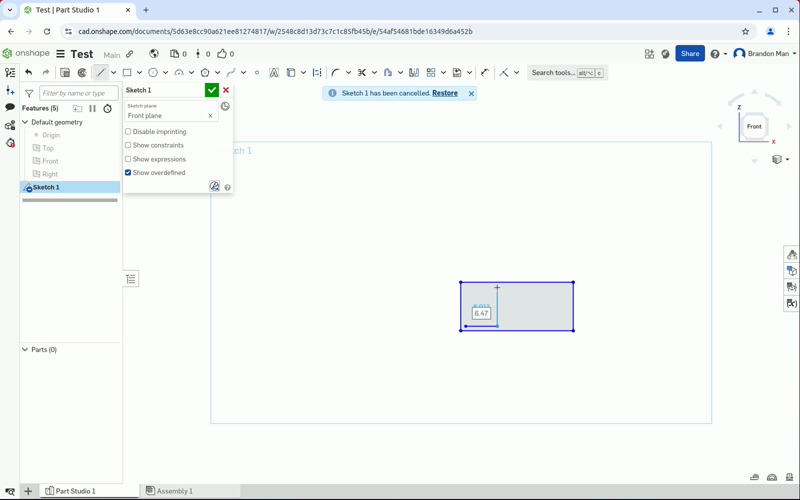
click(497, 287)
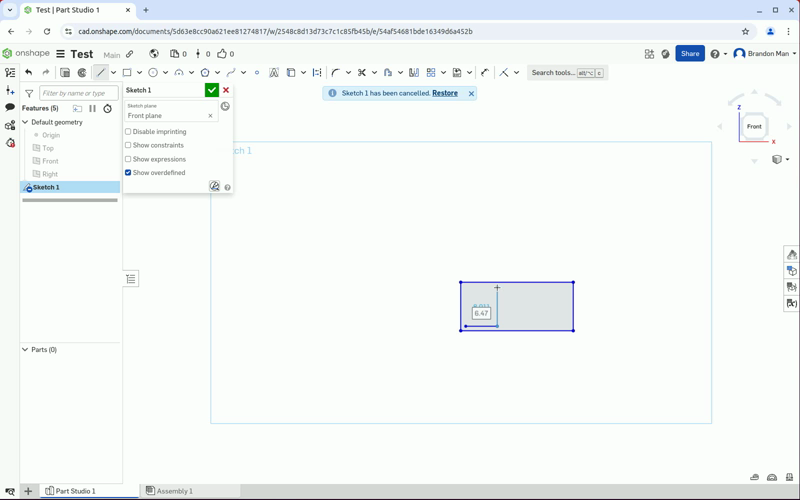
key_up(shift)
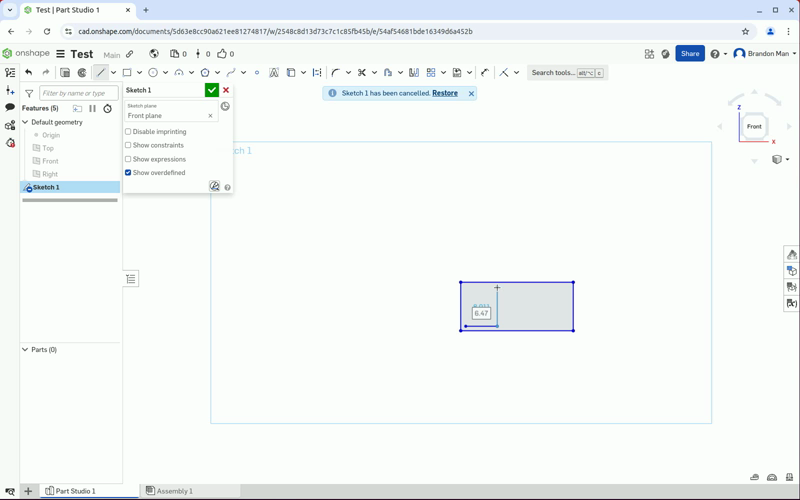
key_down(shift)
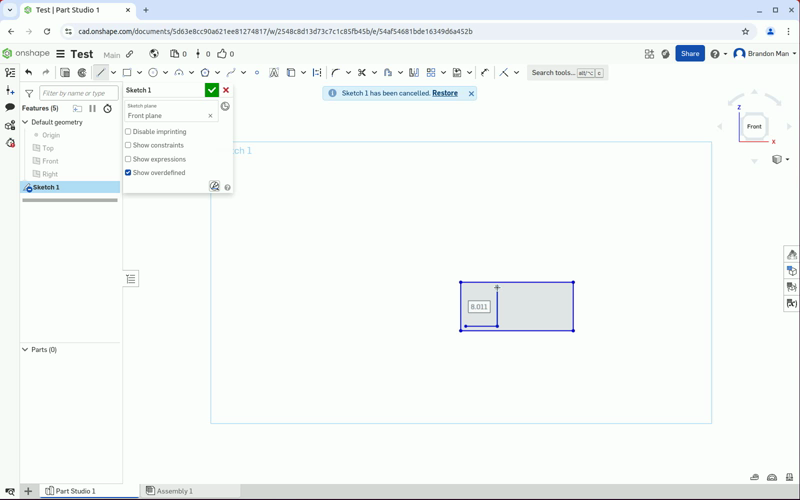
mouse_move(527, 287)
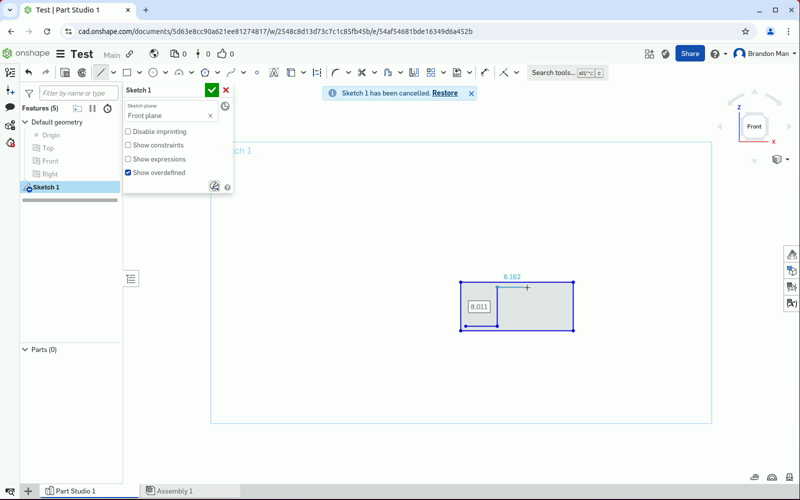
mouse_move(465, 287)
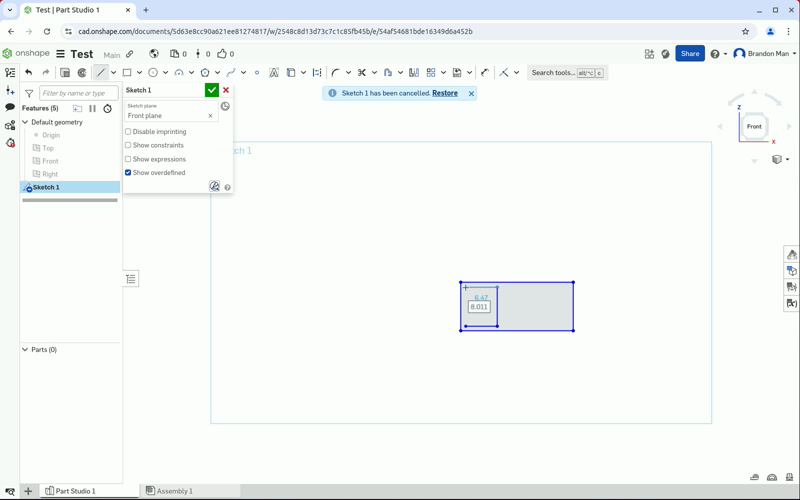
click(465, 287)
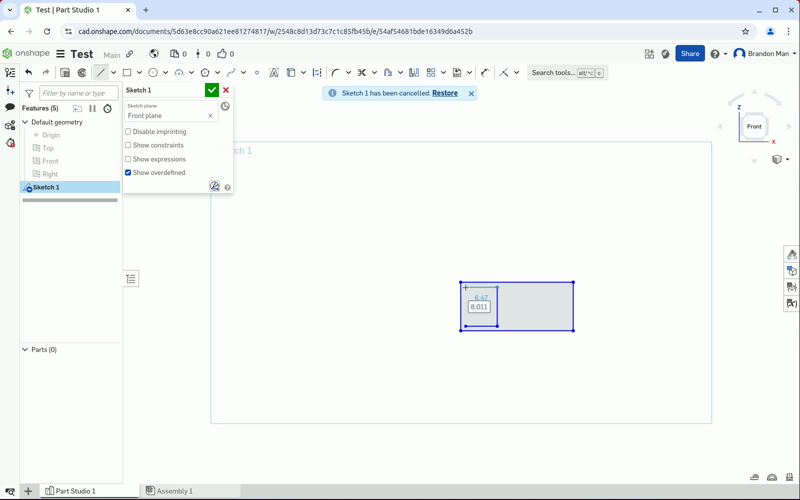
key_up(shift)
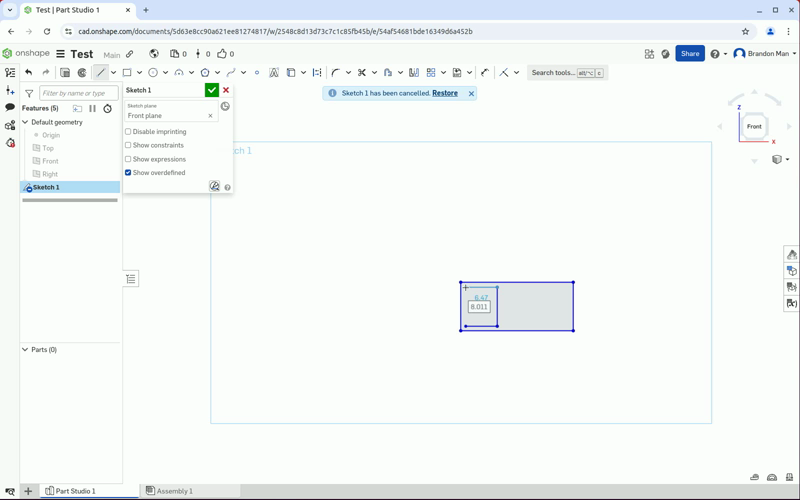
mouse_move(495, 287)
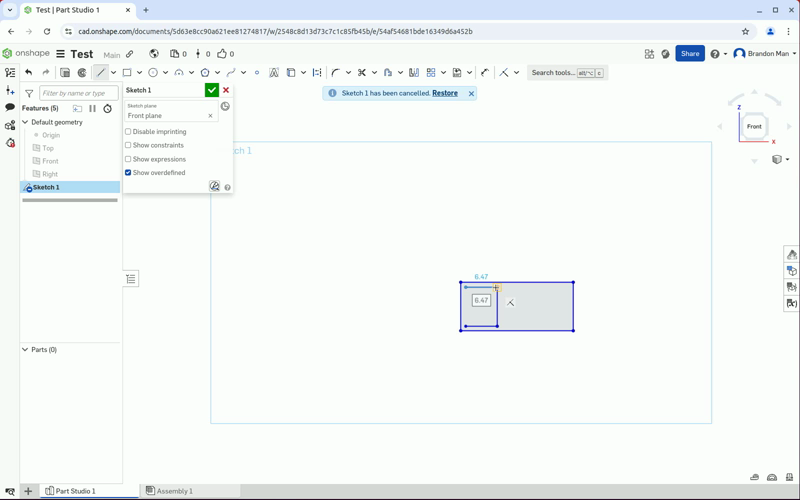
key_down(shift)
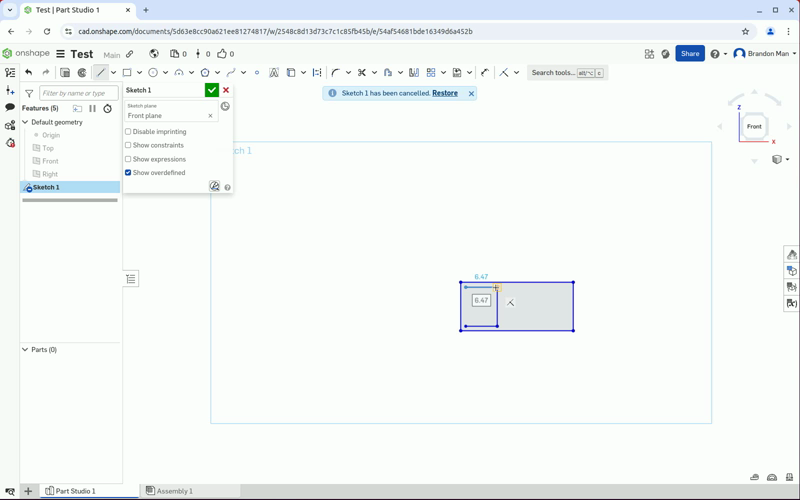
mouse_move(465, 326)
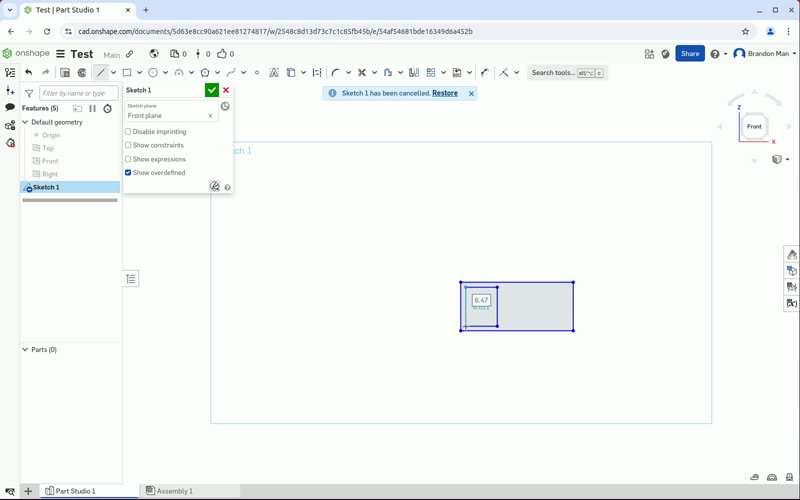
key_up(shift)
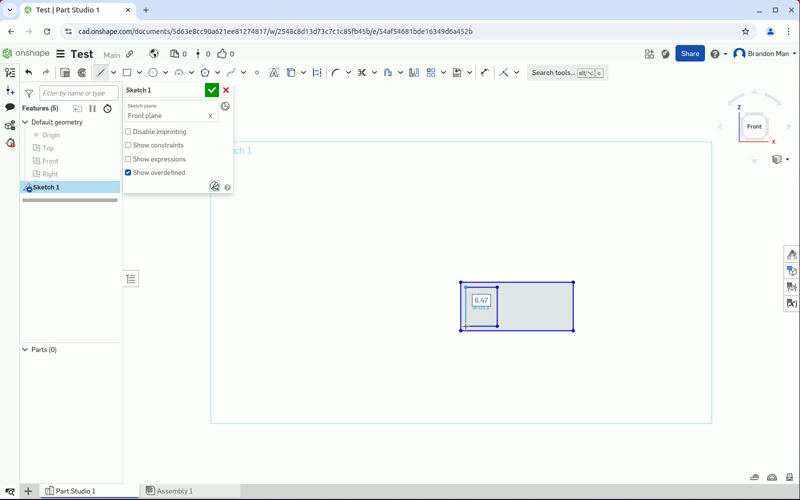
click(465, 326)
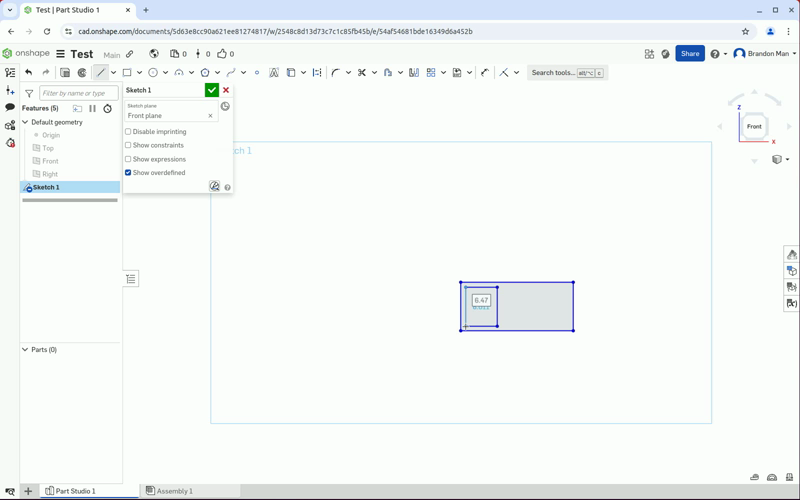
key(esc)
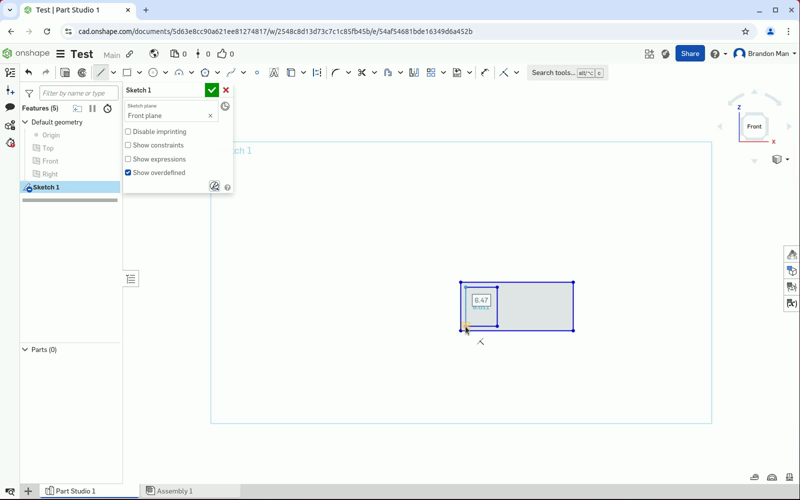
key(l)
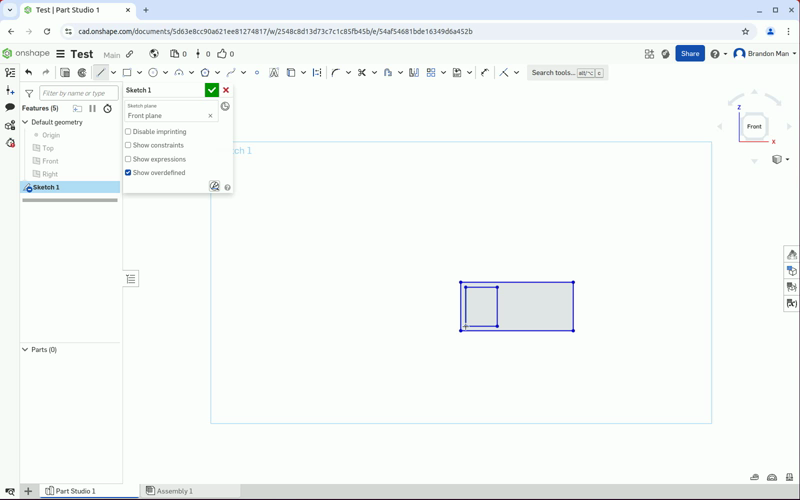
key_down(shift)
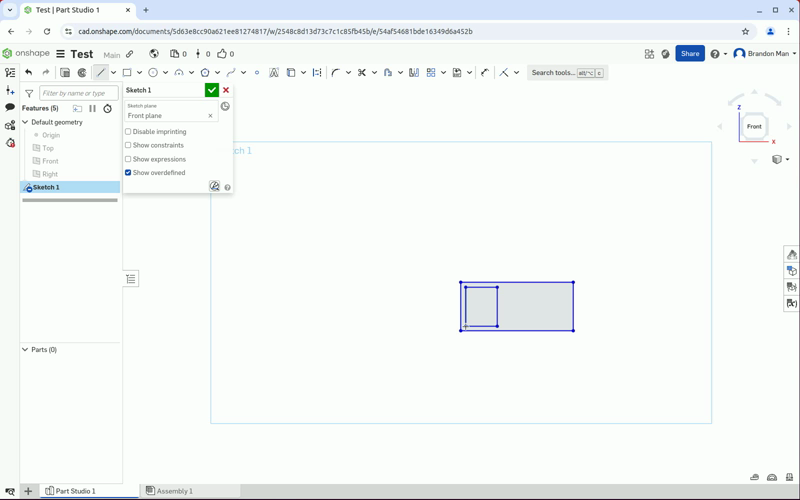
mouse_move(501, 326)
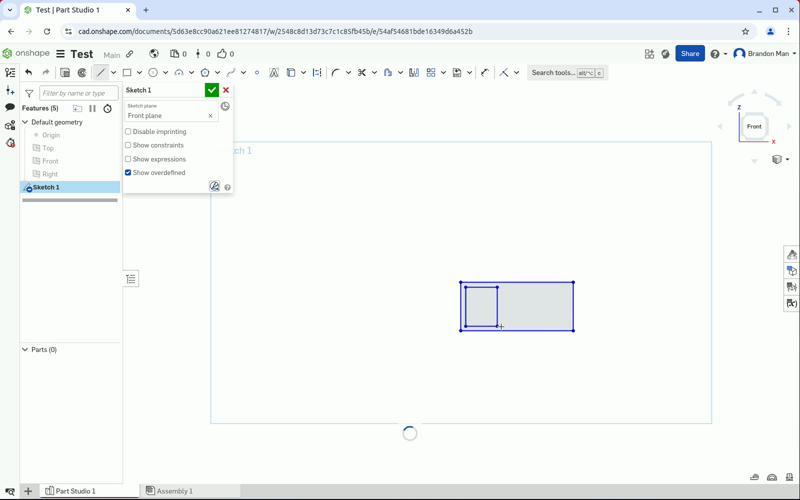
scroll(6)
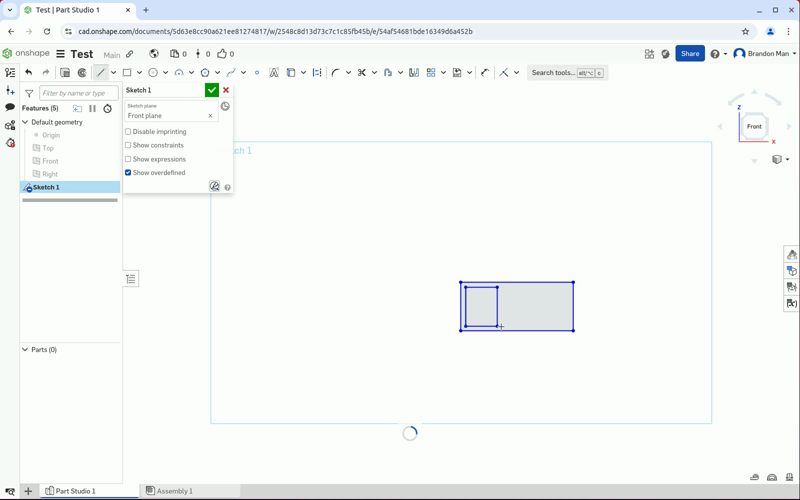
scroll(6)
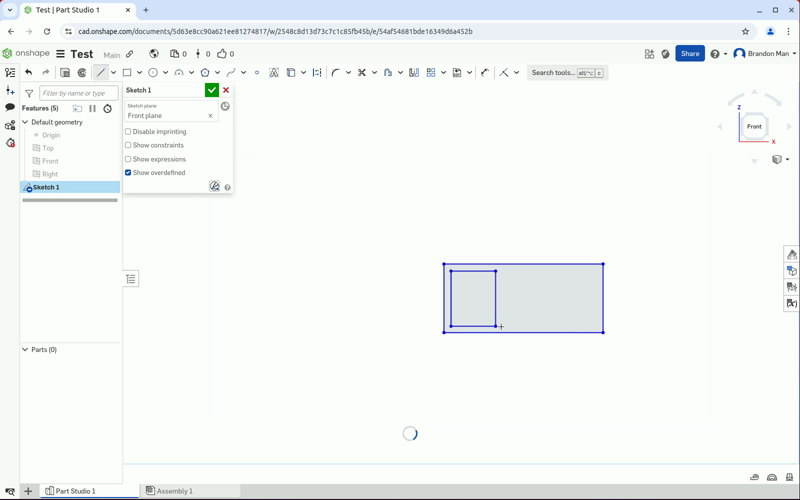
scroll(6)
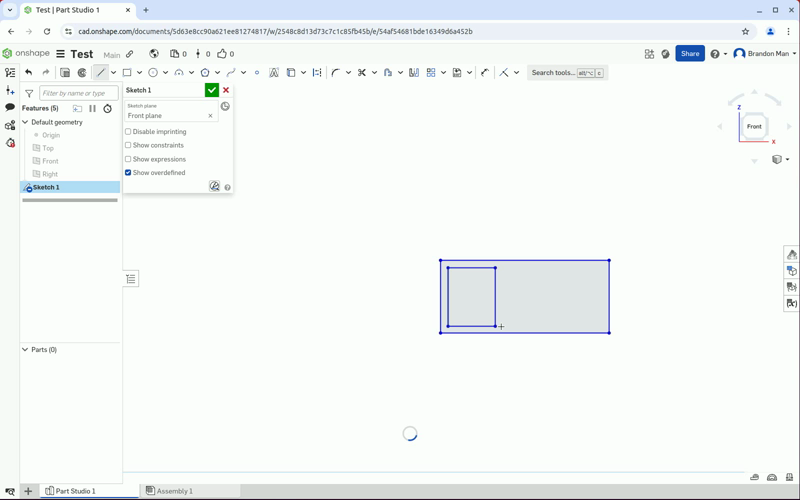
scroll(6)
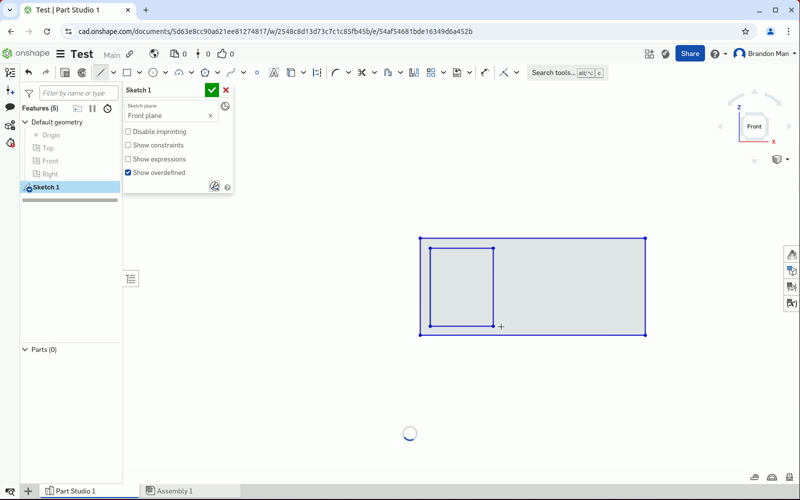
scroll(6)
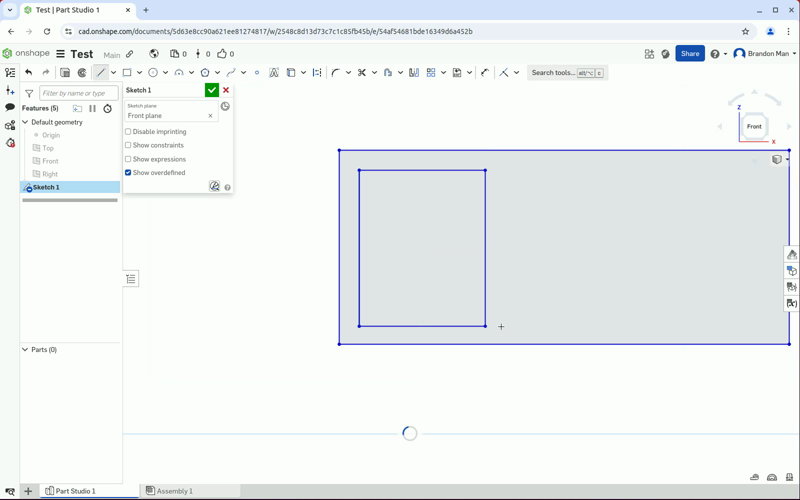
scroll(6)
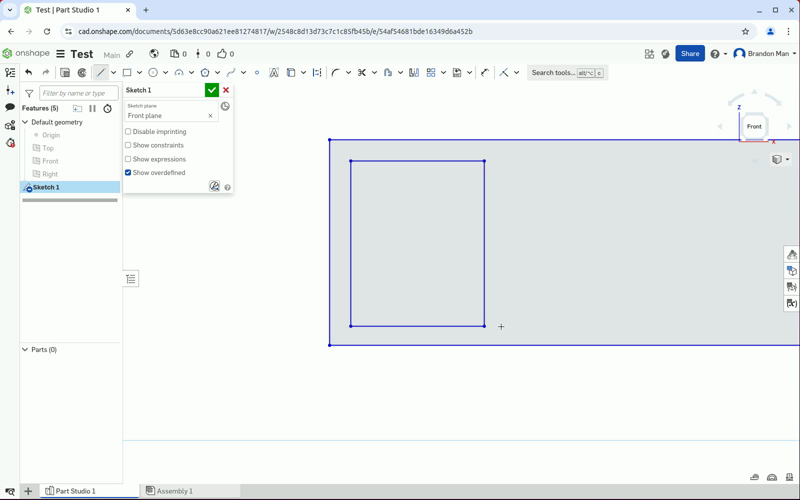
scroll(6)
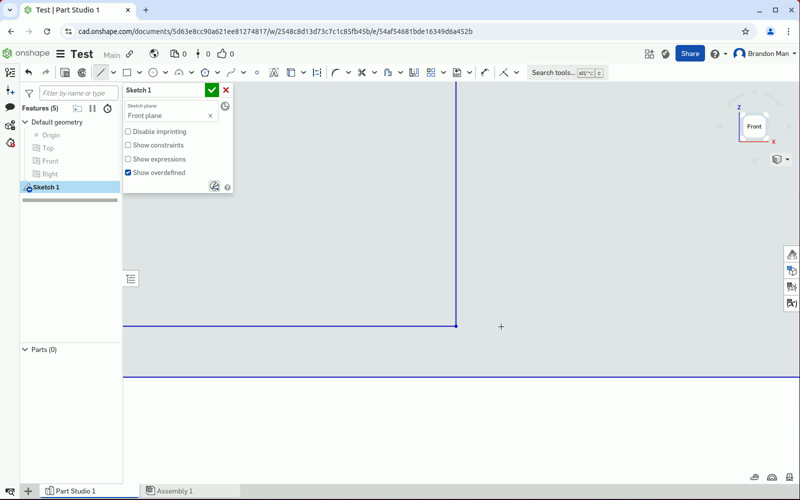
click(501, 326)
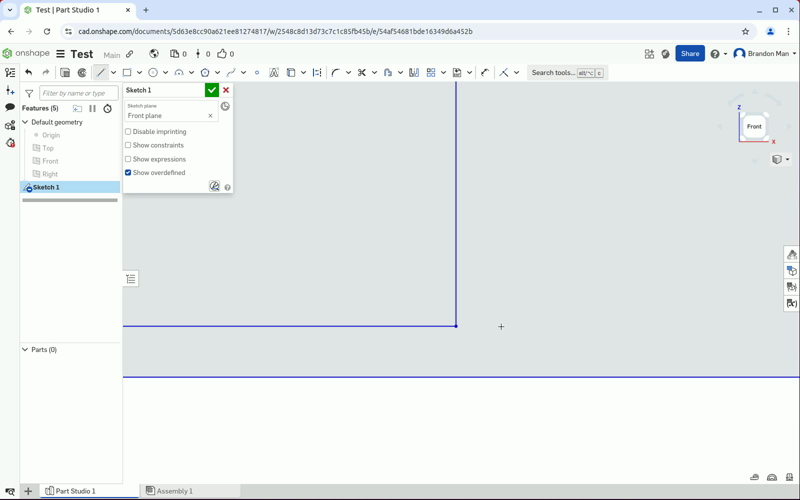
scroll(-6)
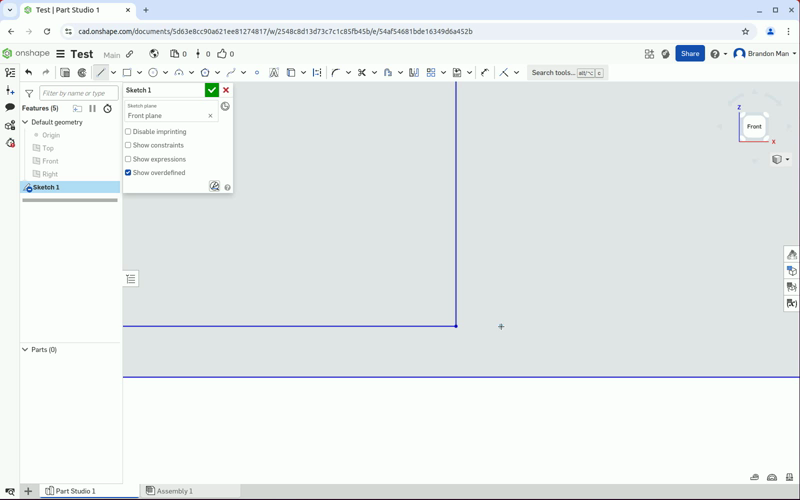
scroll(-6)
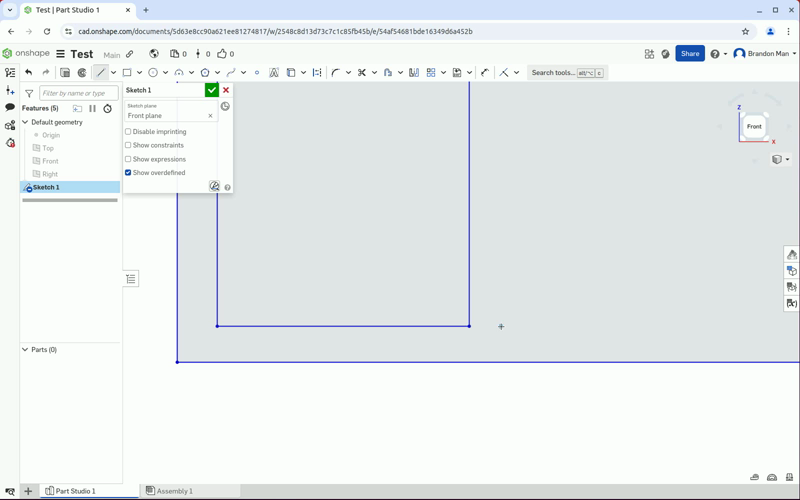
scroll(-6)
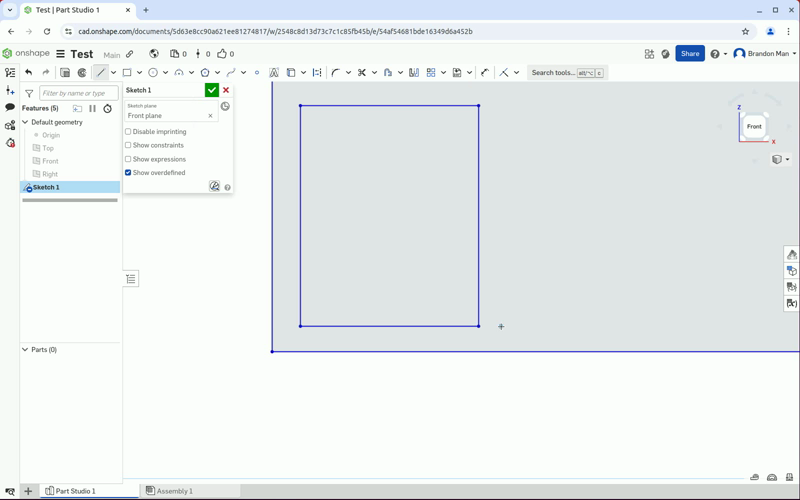
scroll(-6)
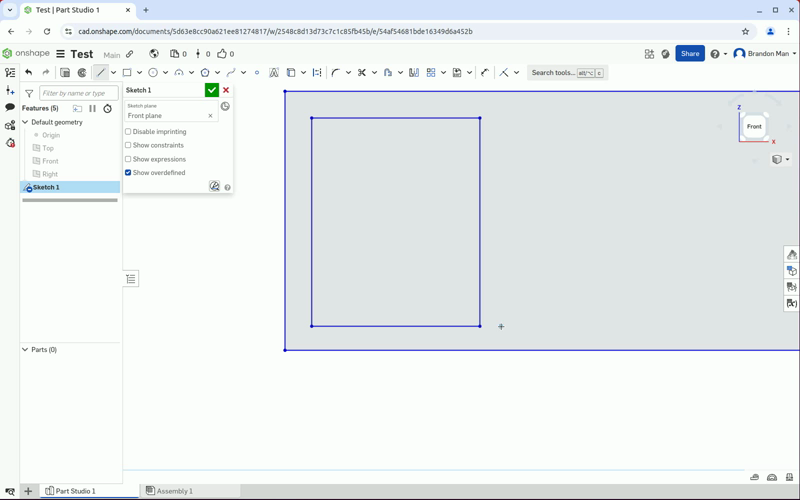
scroll(-6)
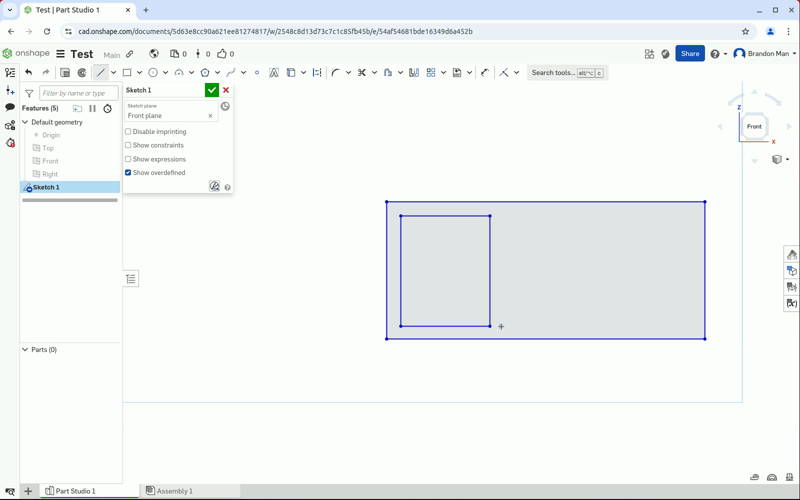
scroll(-6)
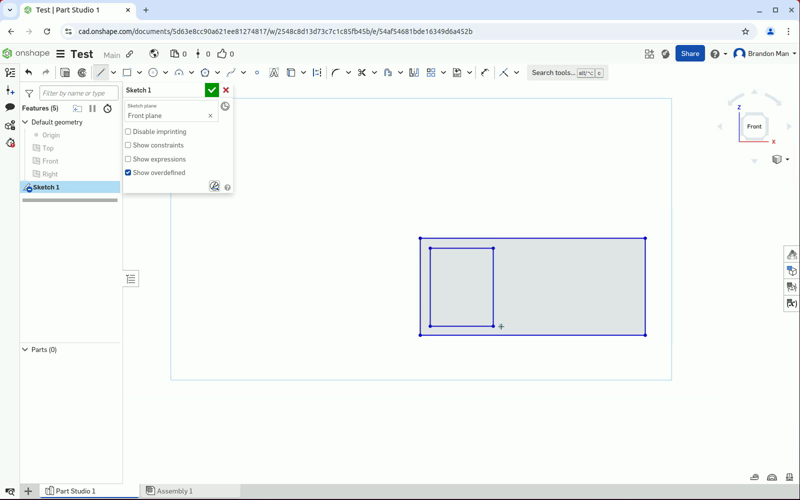
scroll(-6)
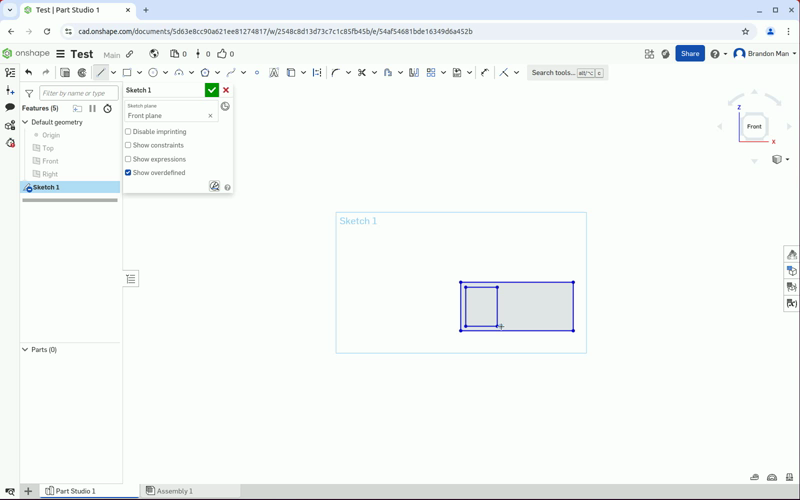
key_up(shift)
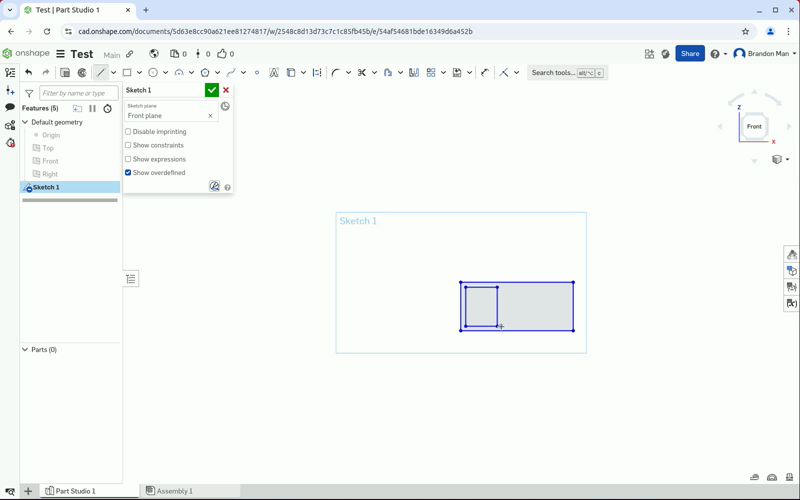
key_down(shift)
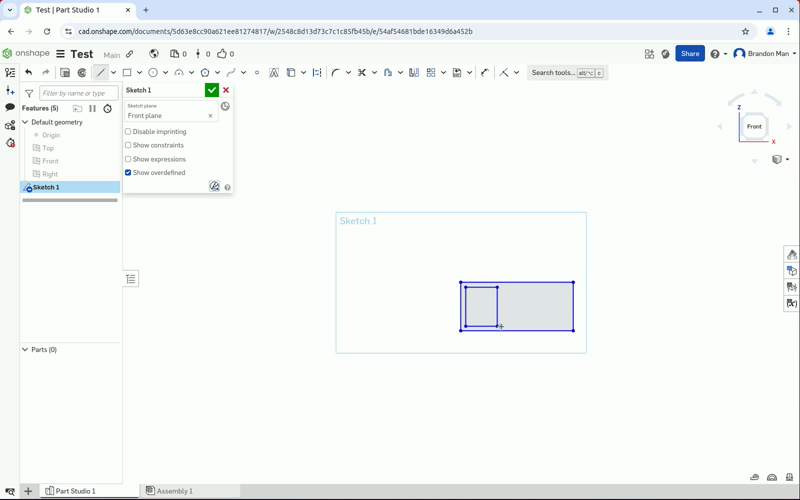
mouse_move(531, 326)
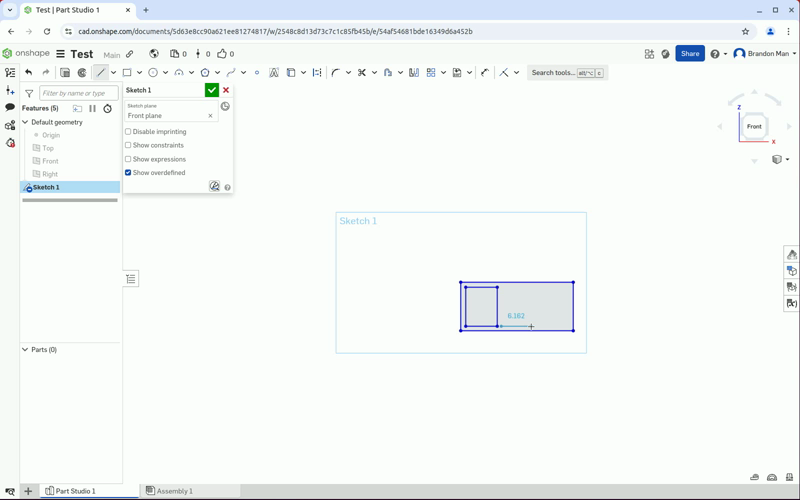
mouse_move(533, 326)
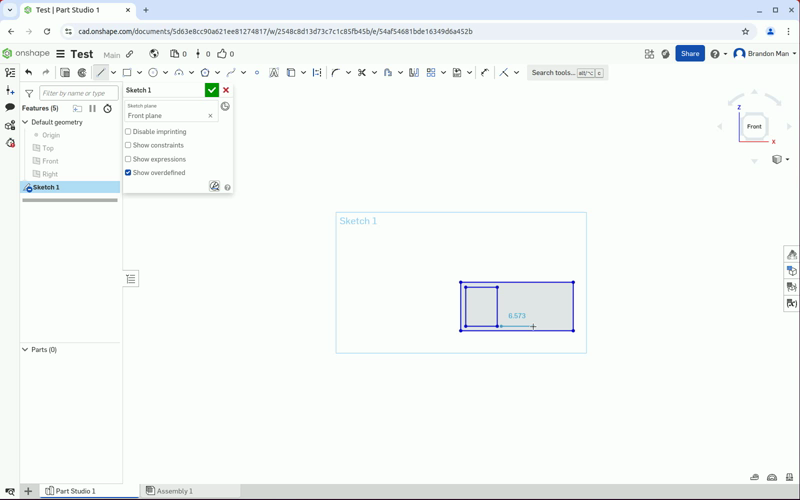
click(533, 326)
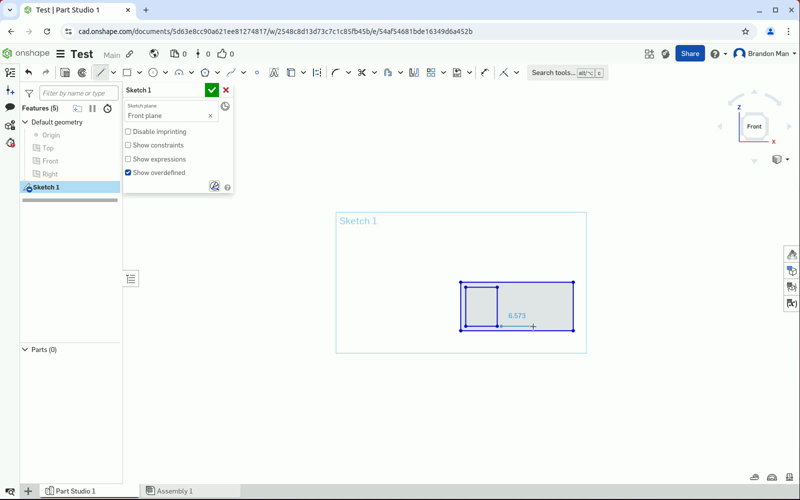
key_up(shift)
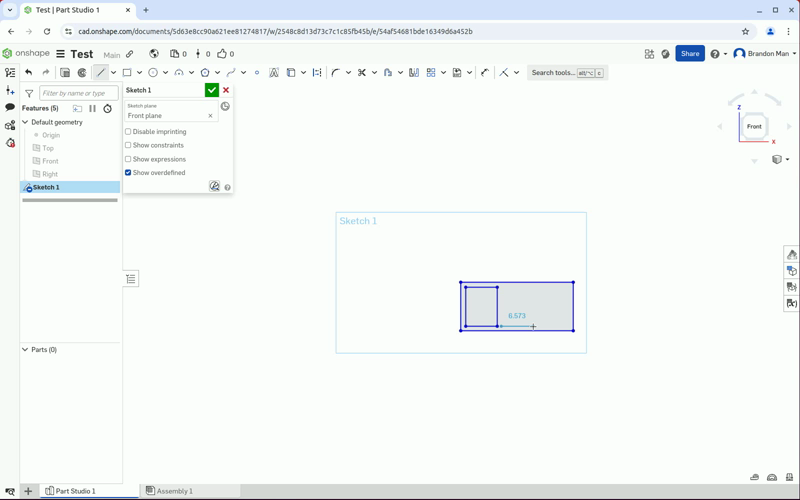
key_down(shift)
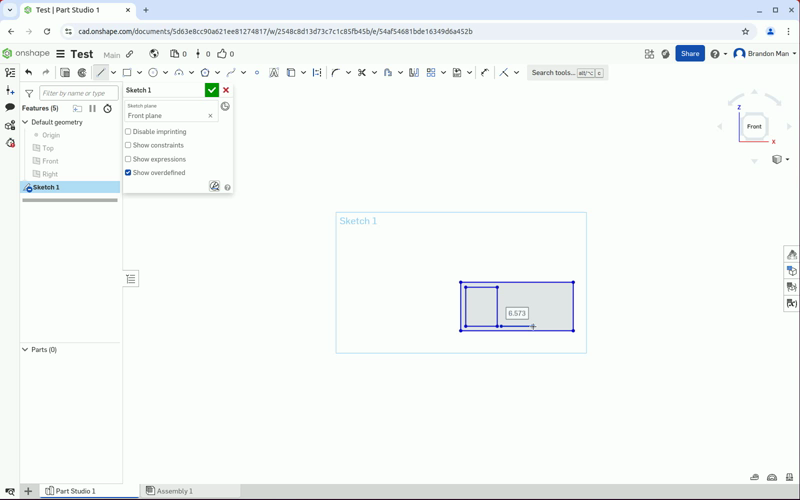
mouse_move(563, 326)
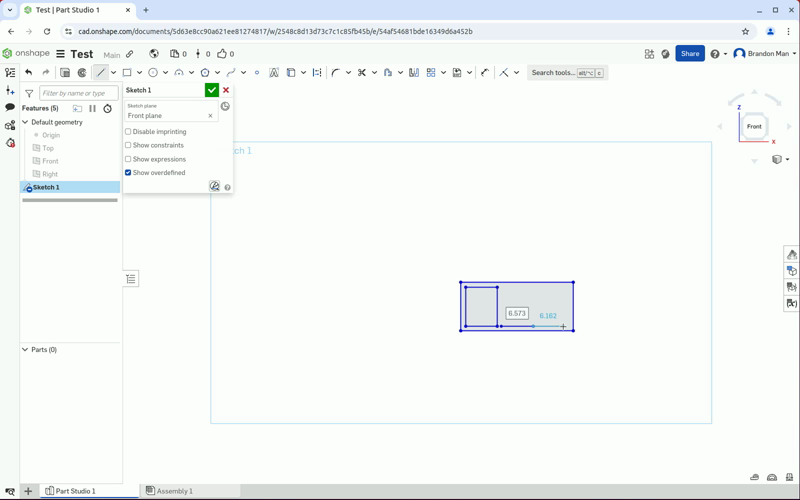
mouse_move(533, 300)
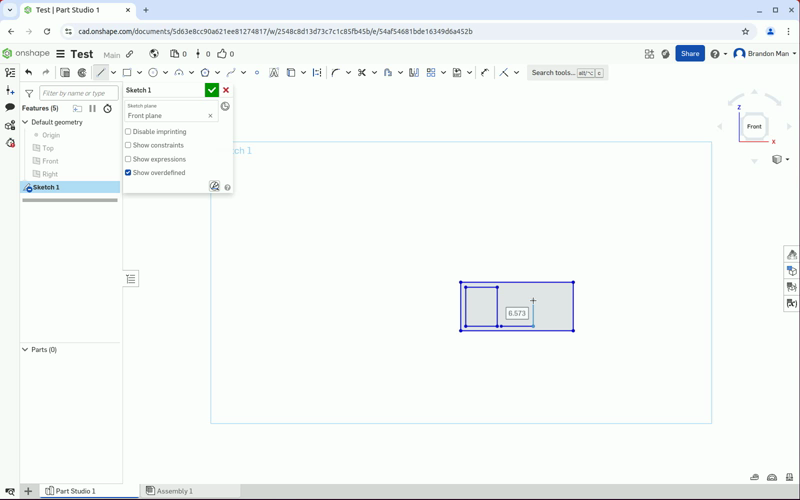
click(533, 300)
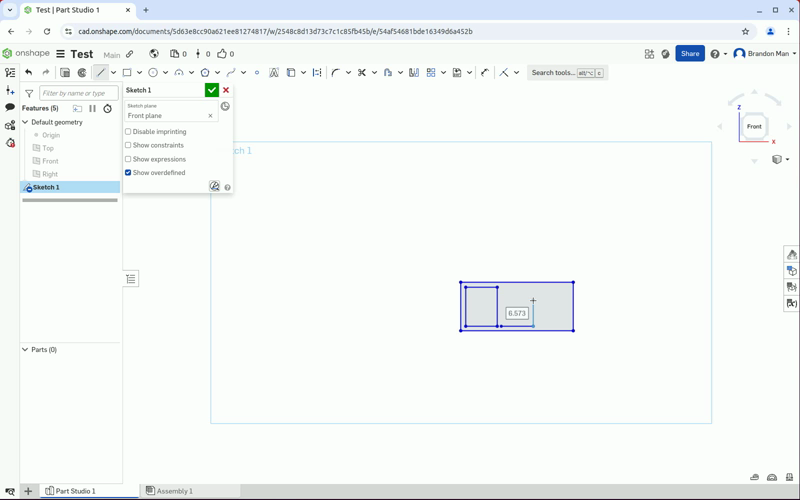
key_up(shift)
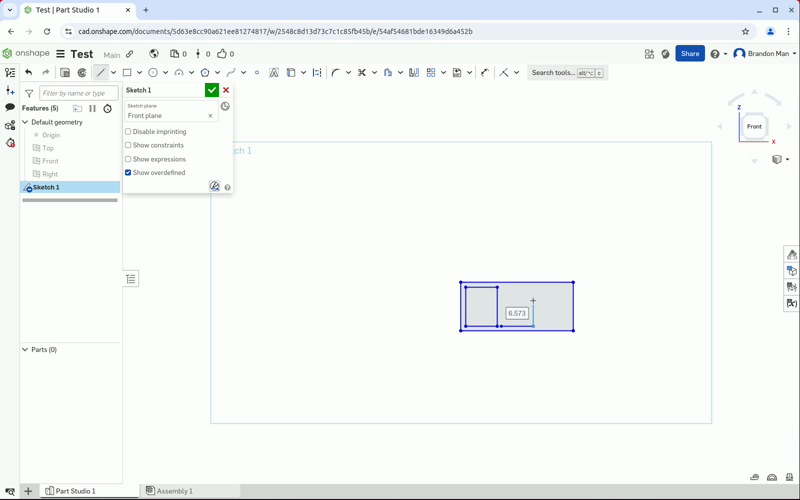
key_down(shift)
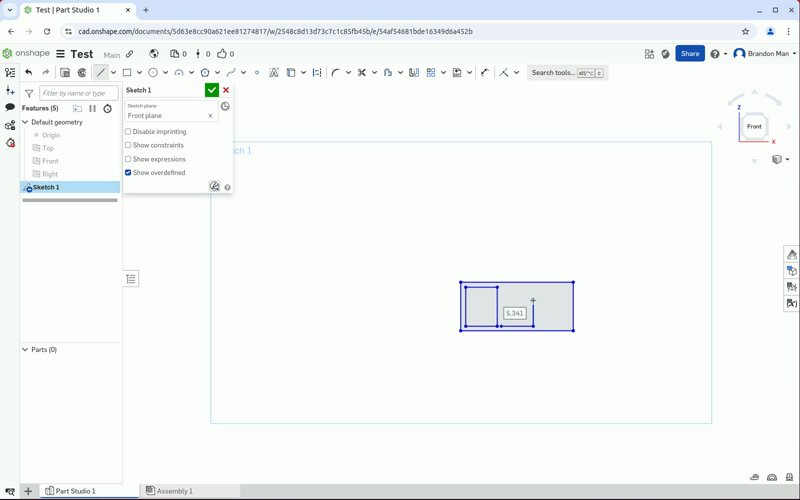
mouse_move(563, 300)
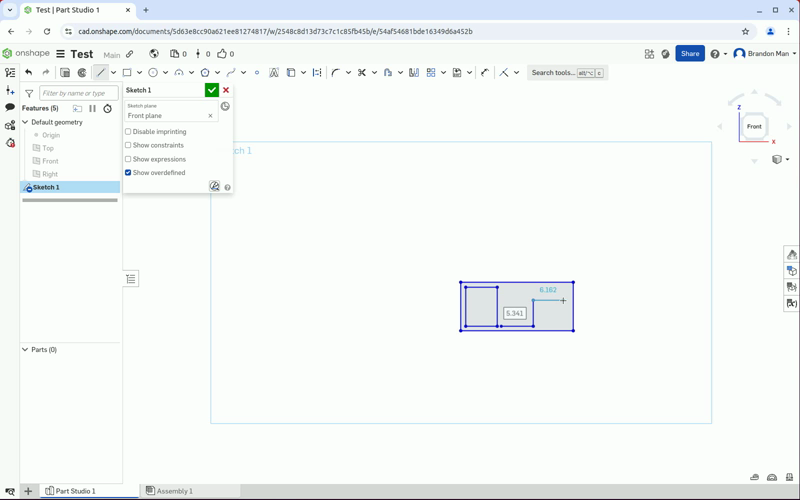
mouse_move(501, 300)
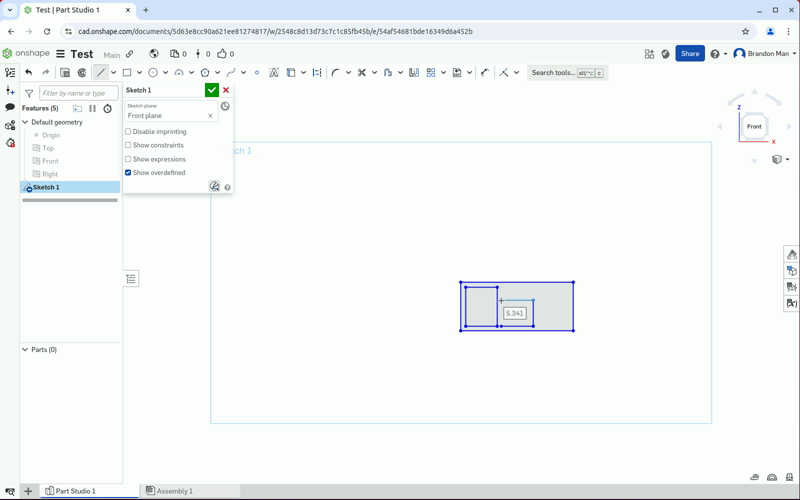
click(501, 300)
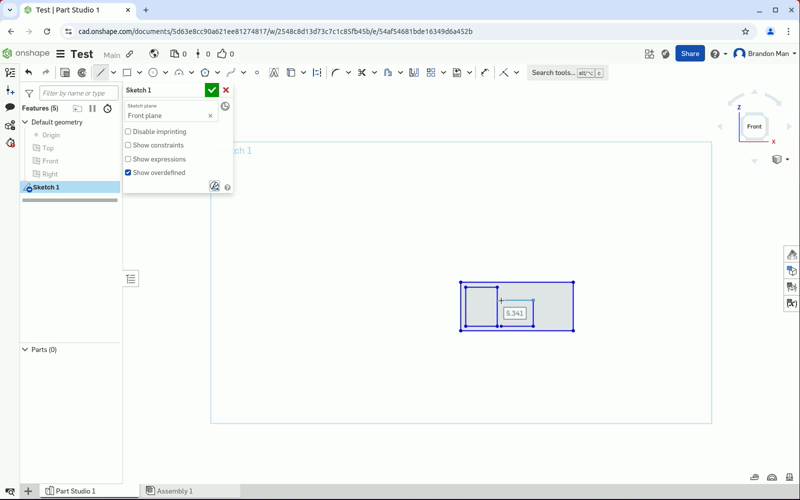
key_up(shift)
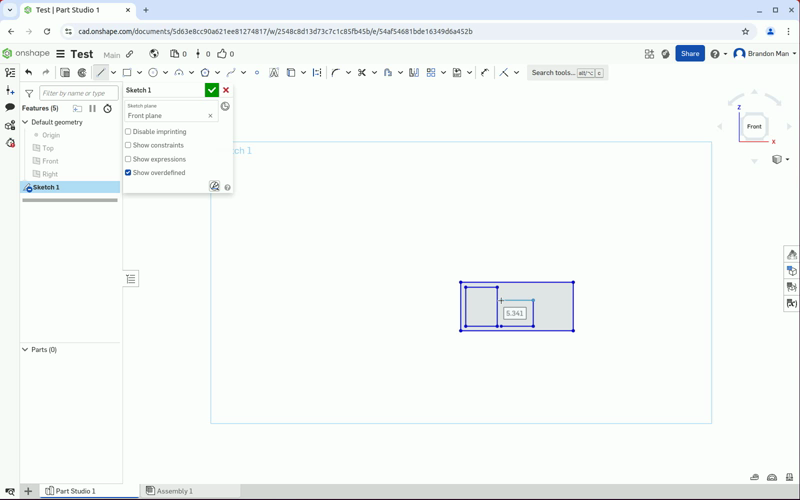
mouse_move(531, 300)
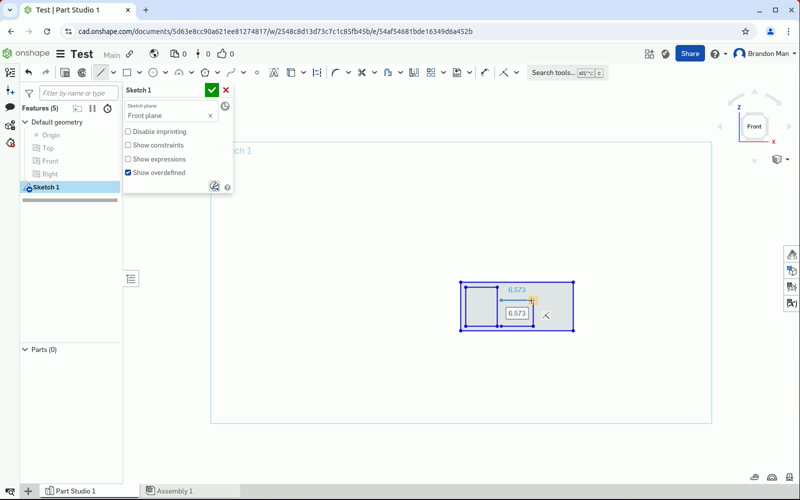
key_down(shift)
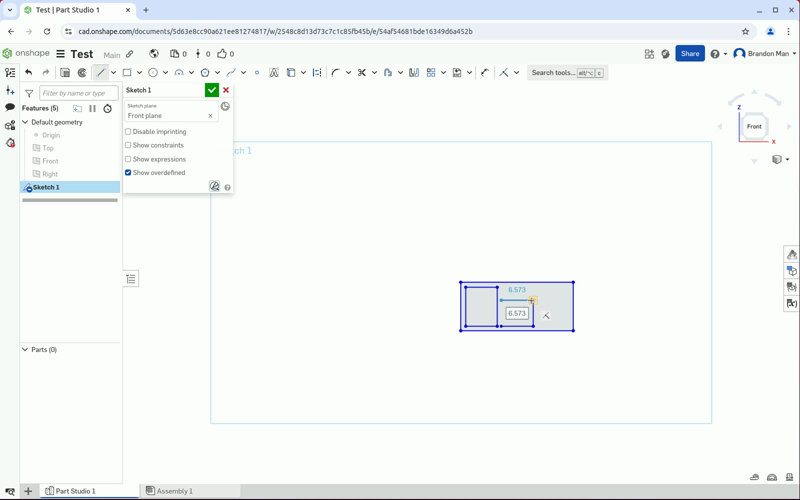
mouse_move(501, 326)
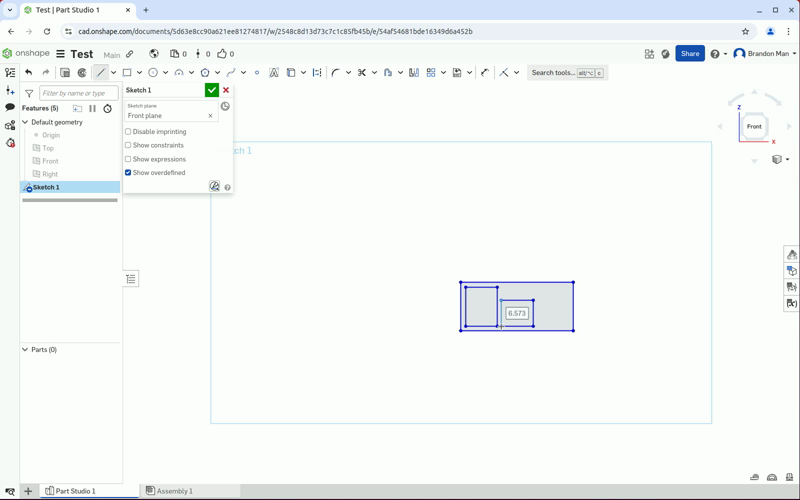
scroll(6)
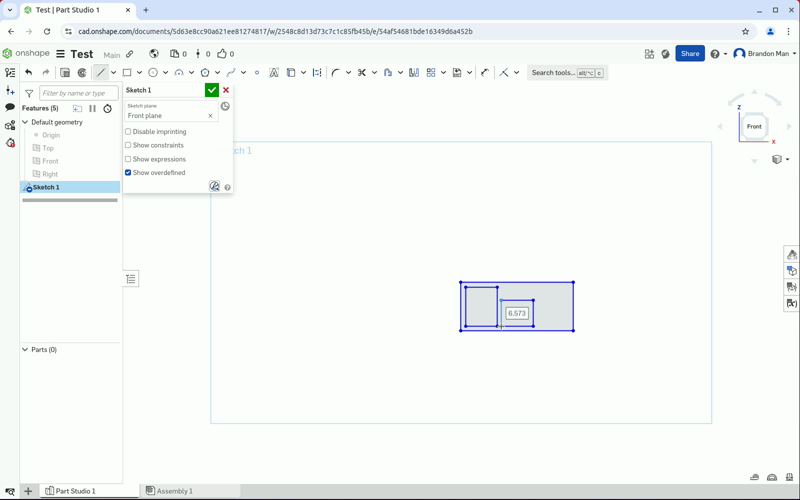
scroll(6)
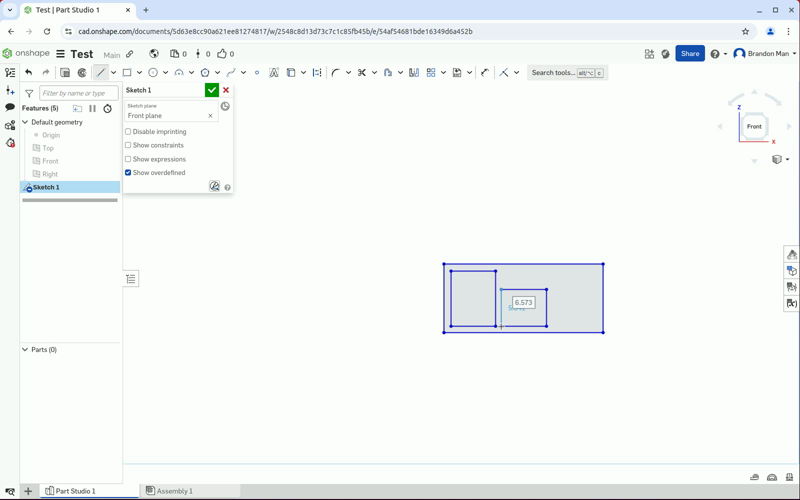
scroll(6)
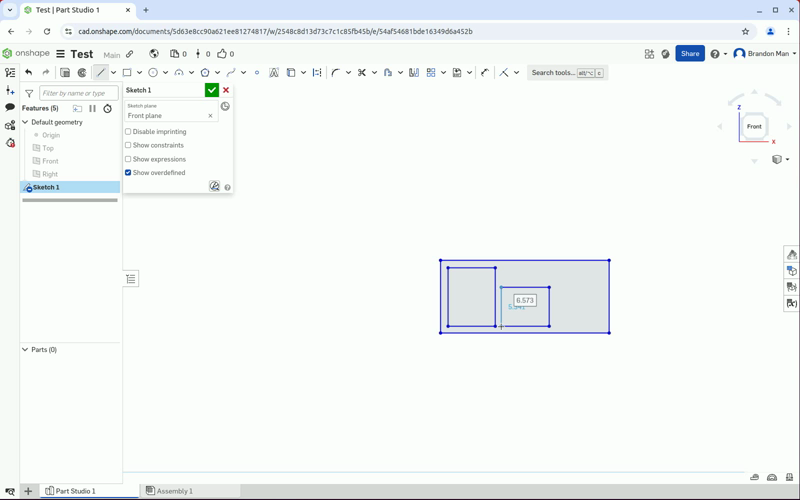
scroll(6)
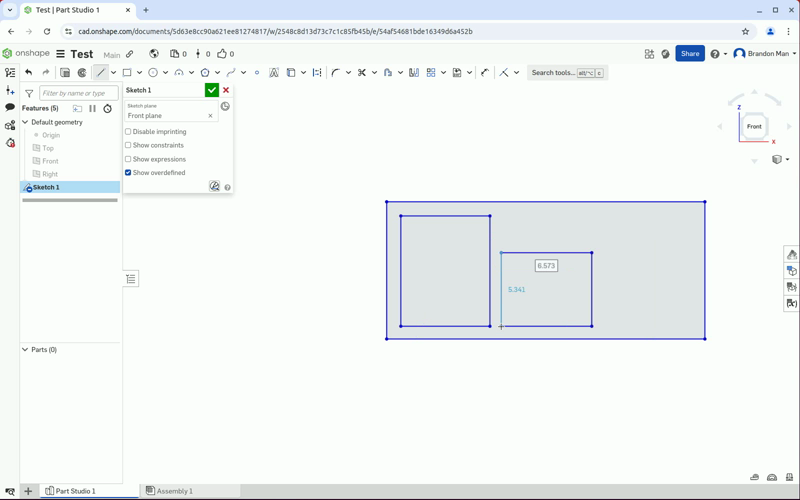
scroll(6)
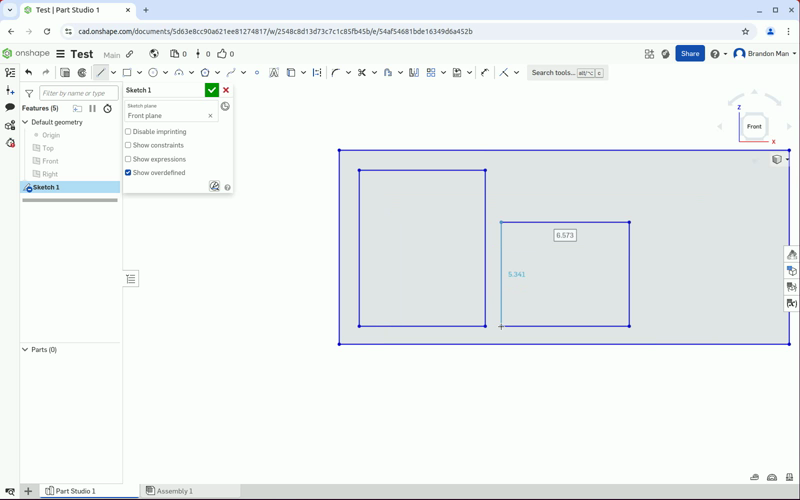
scroll(6)
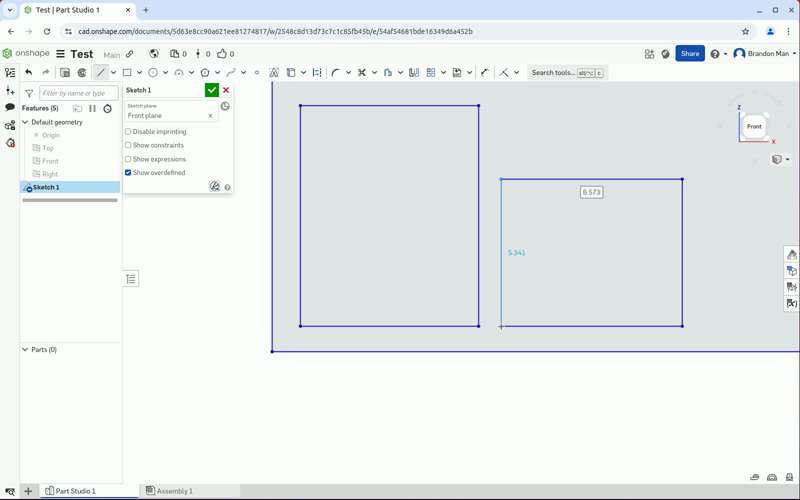
scroll(6)
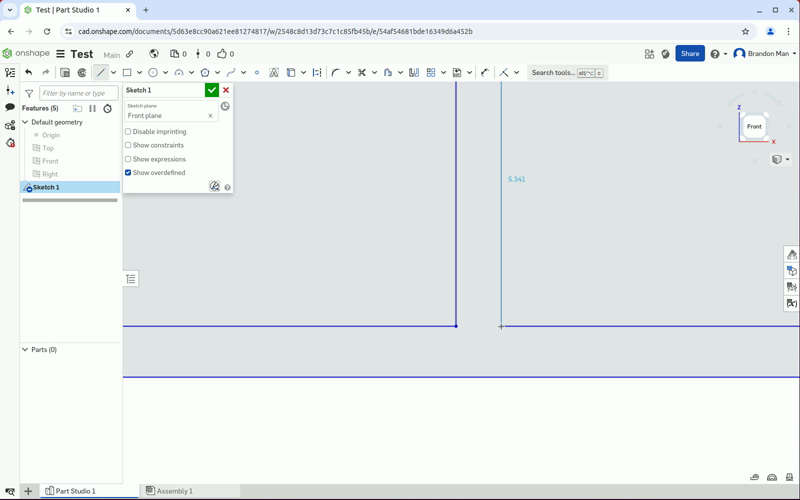
key_up(shift)
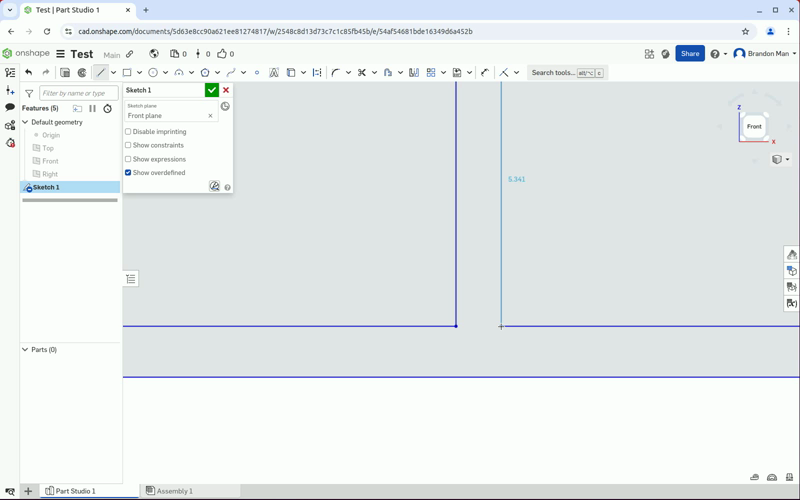
click(501, 326)
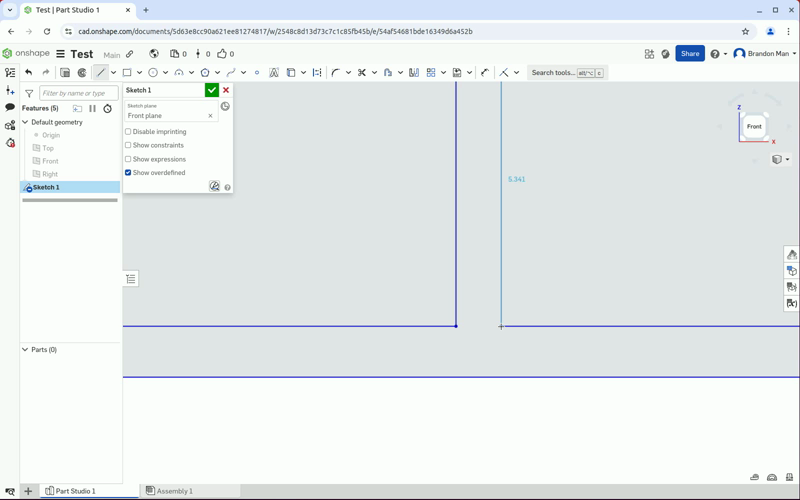
scroll(-6)
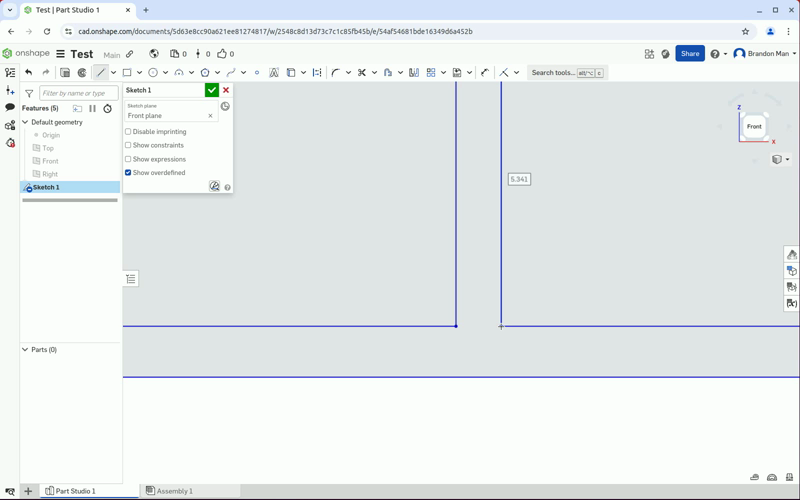
scroll(-6)
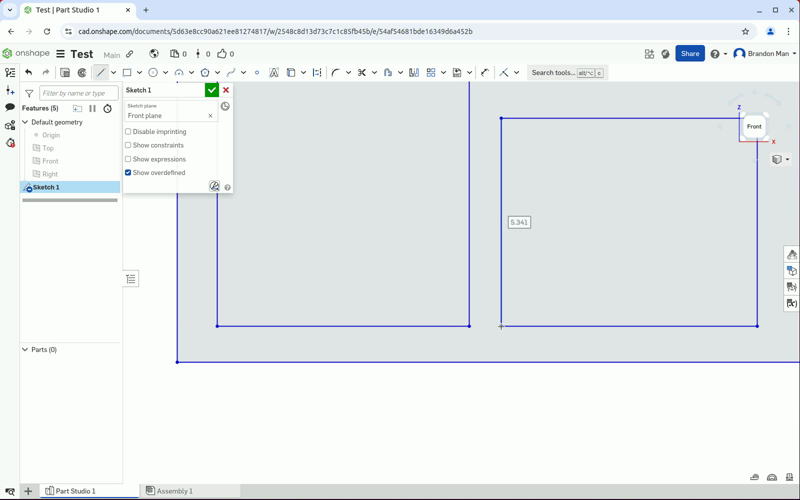
scroll(-6)
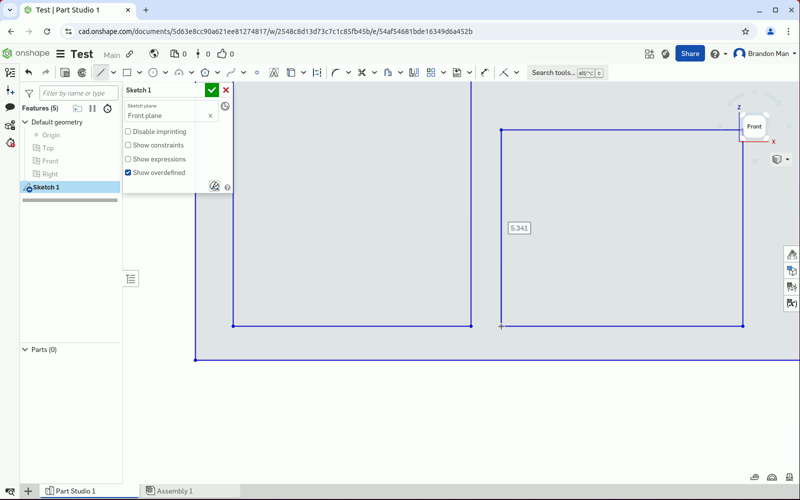
scroll(-6)
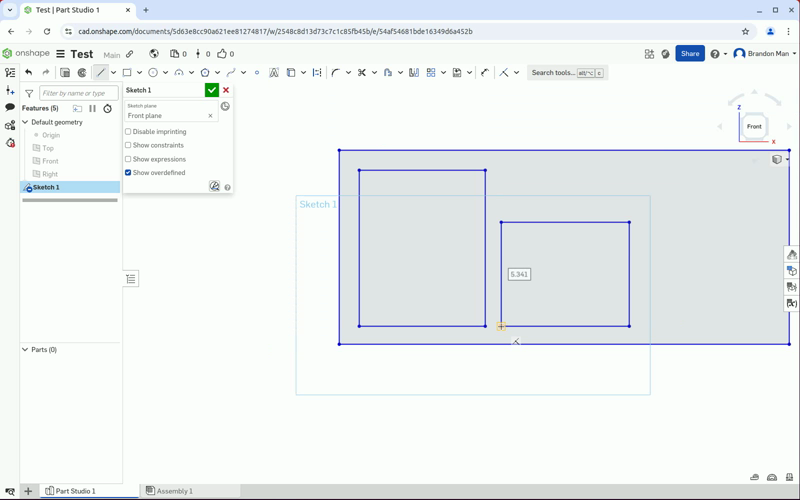
scroll(-6)
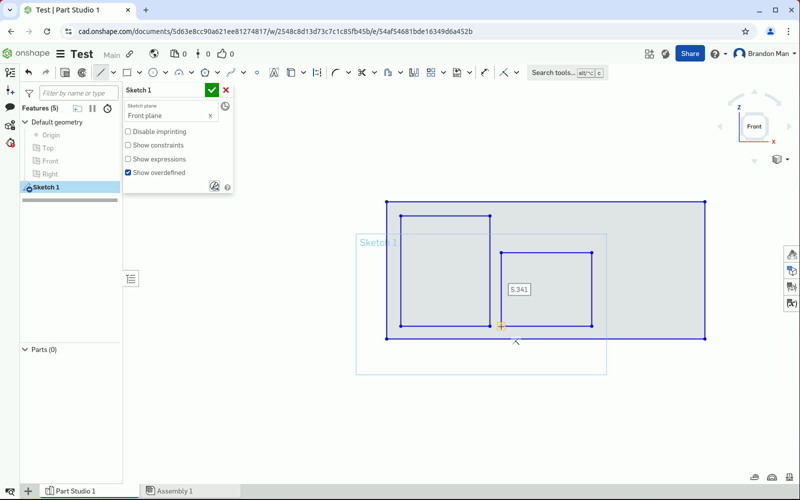
scroll(-6)
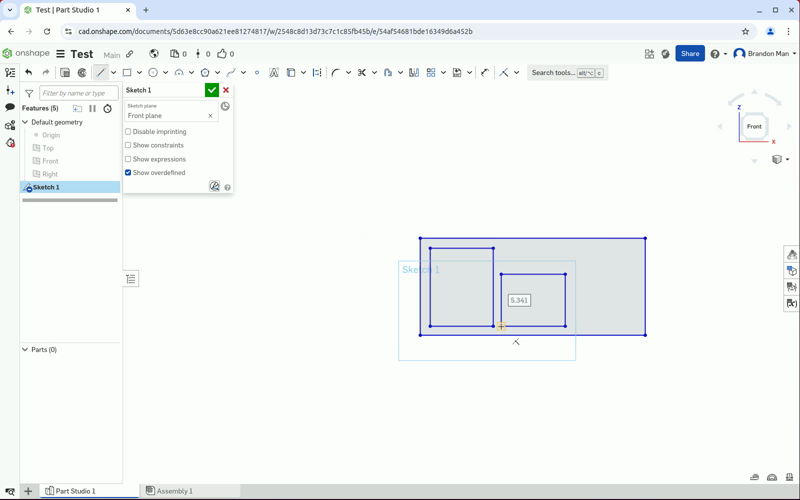
scroll(-6)
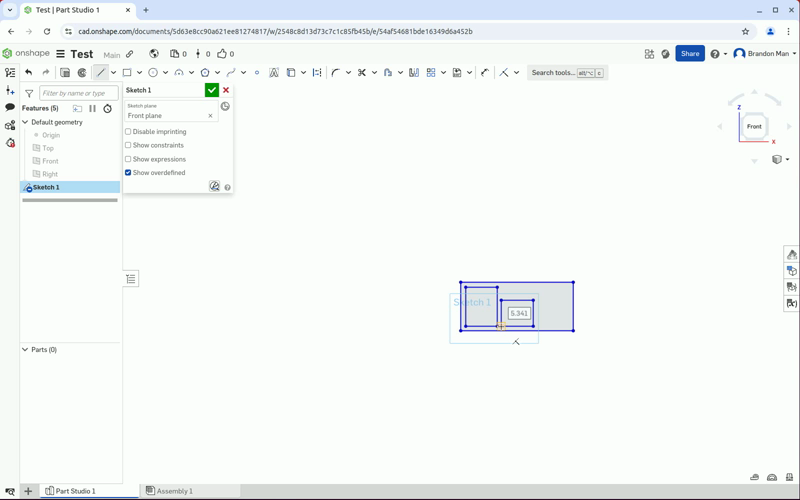
key(esc)
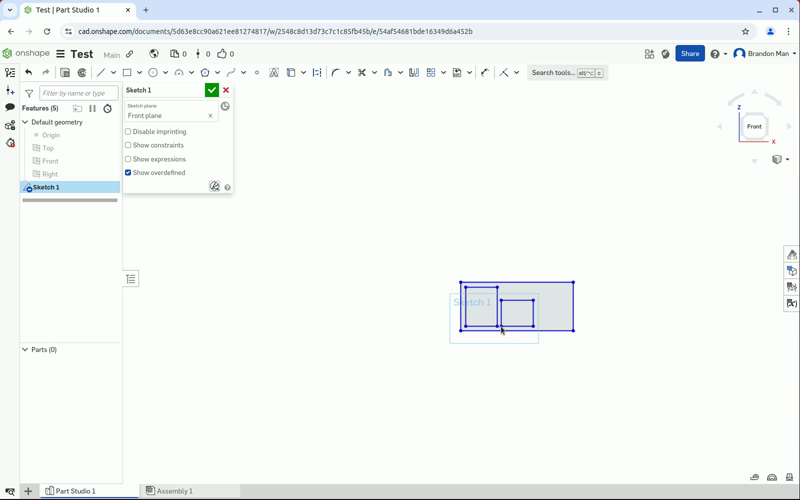
key(l)
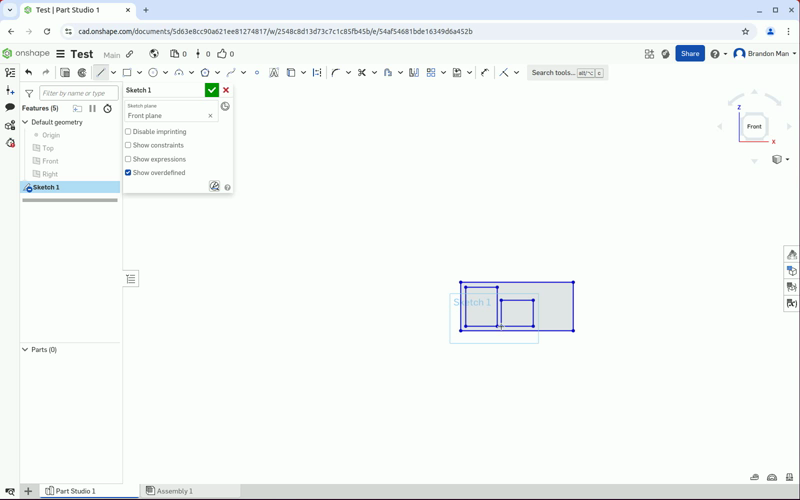
key_down(shift)
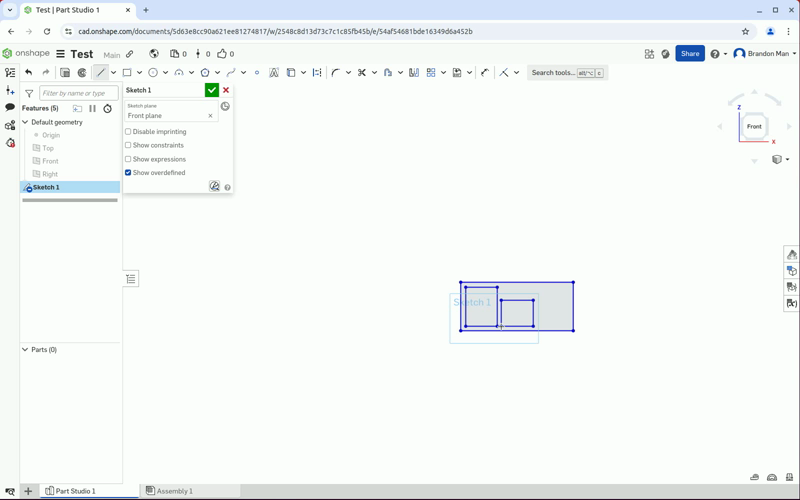
mouse_move(501, 297)
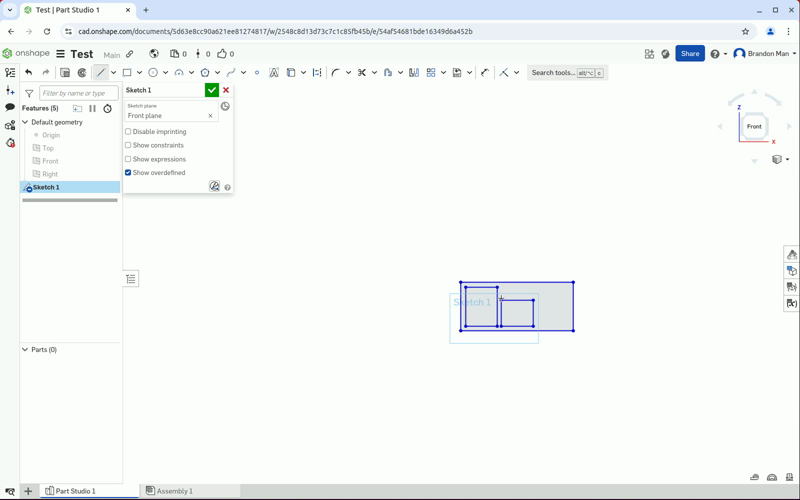
scroll(6)
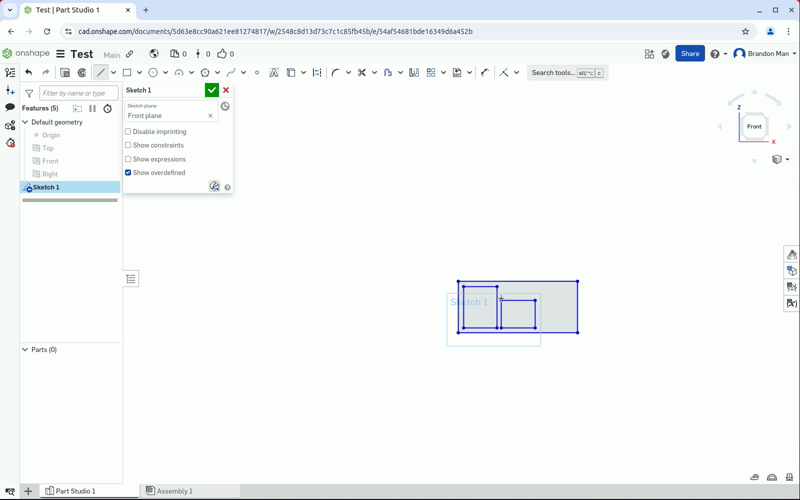
scroll(6)
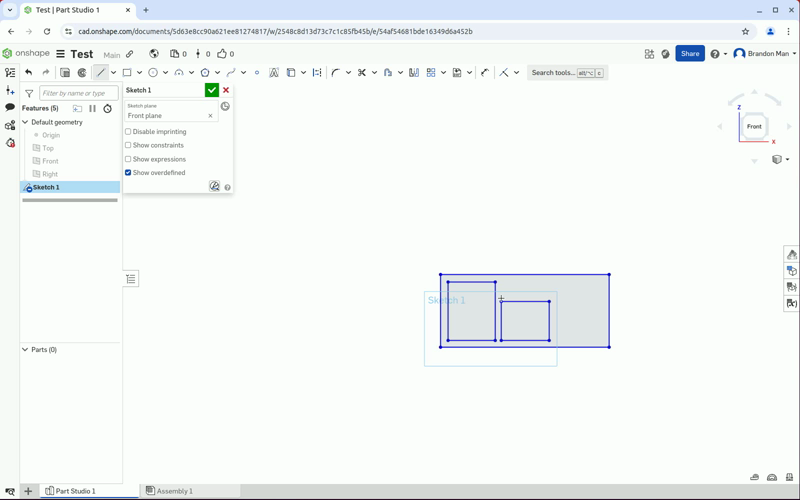
scroll(6)
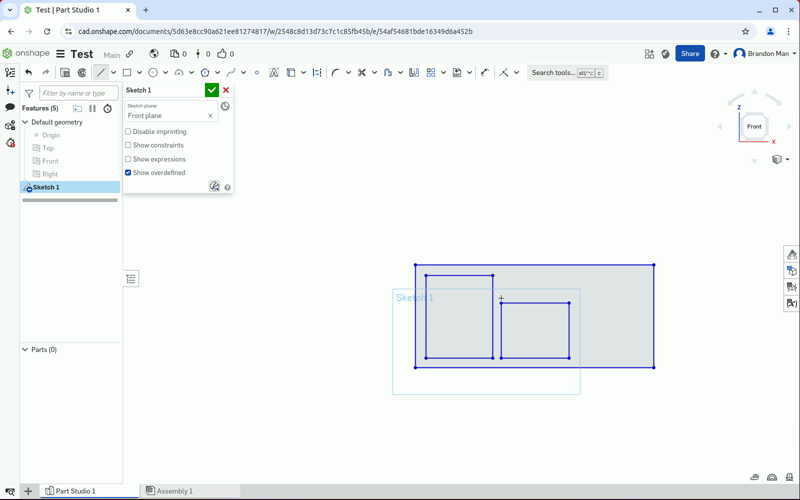
scroll(6)
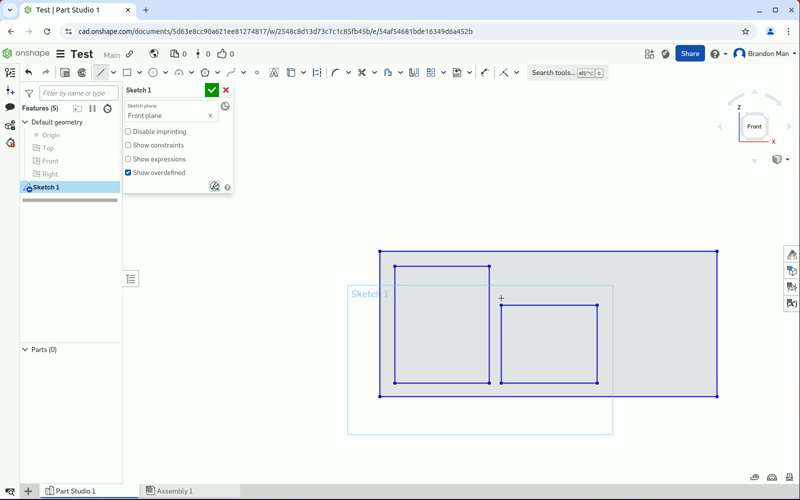
scroll(6)
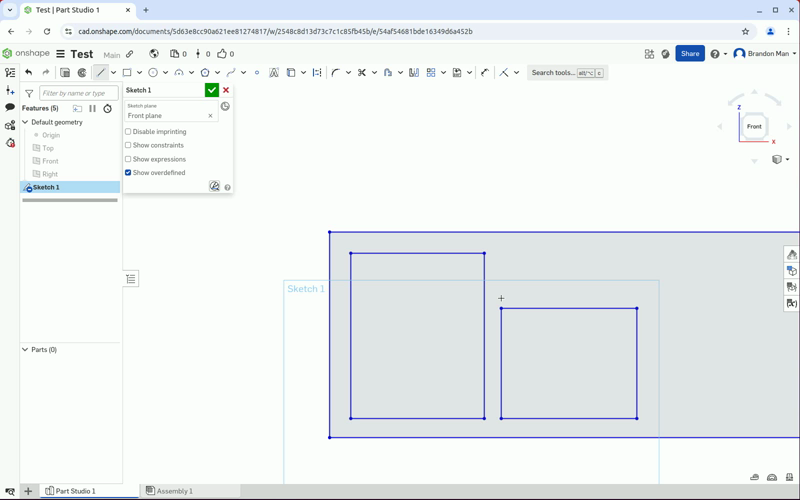
scroll(6)
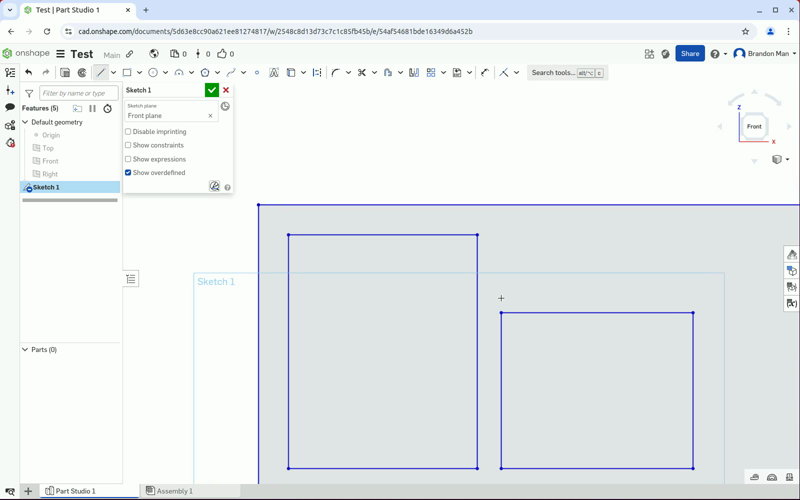
scroll(6)
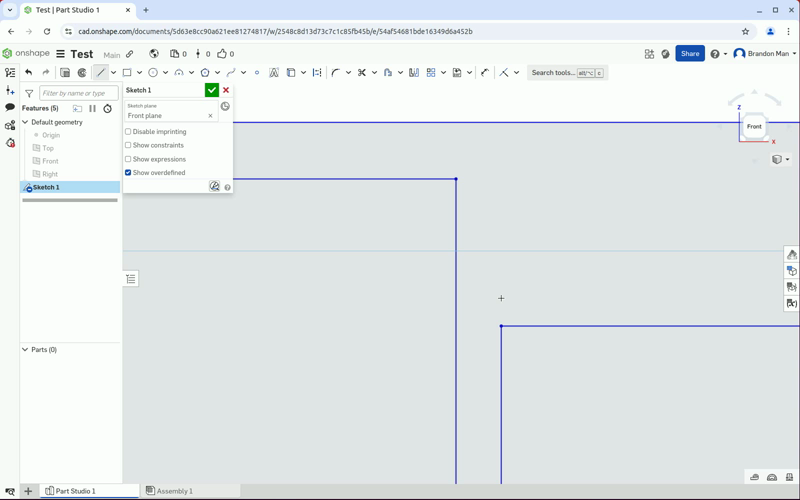
click(501, 297)
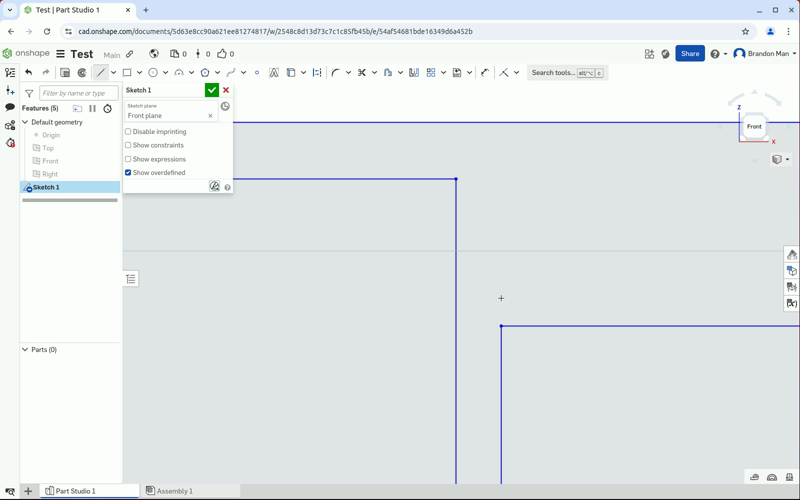
scroll(-6)
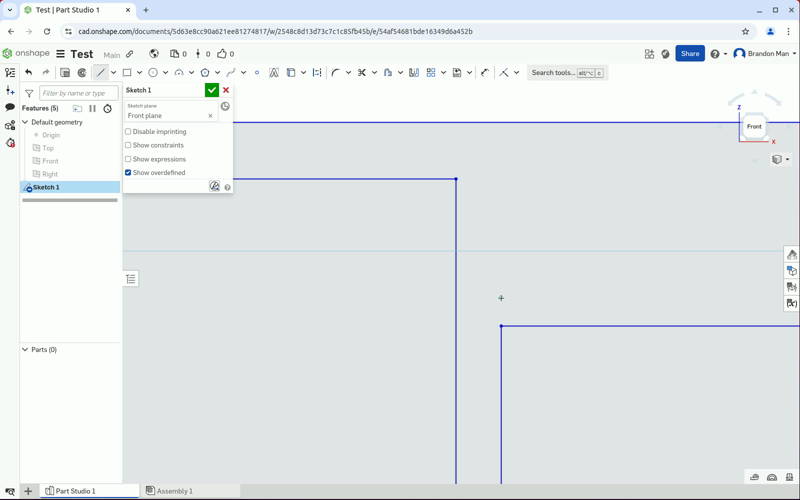
scroll(-6)
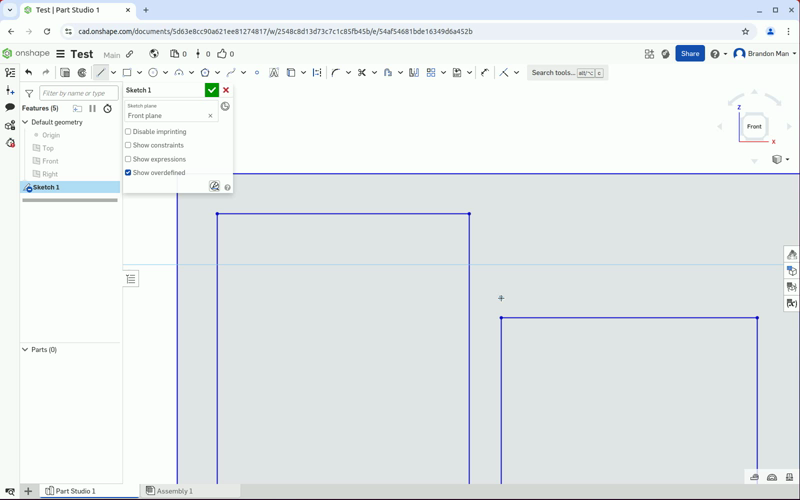
scroll(-6)
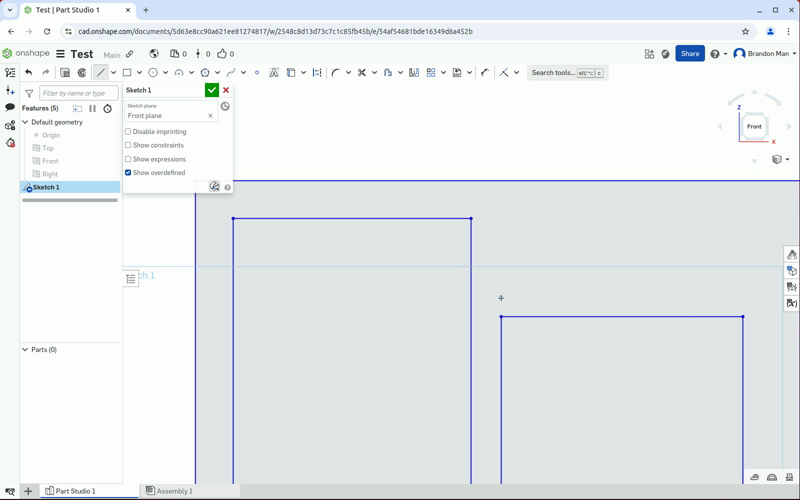
scroll(-6)
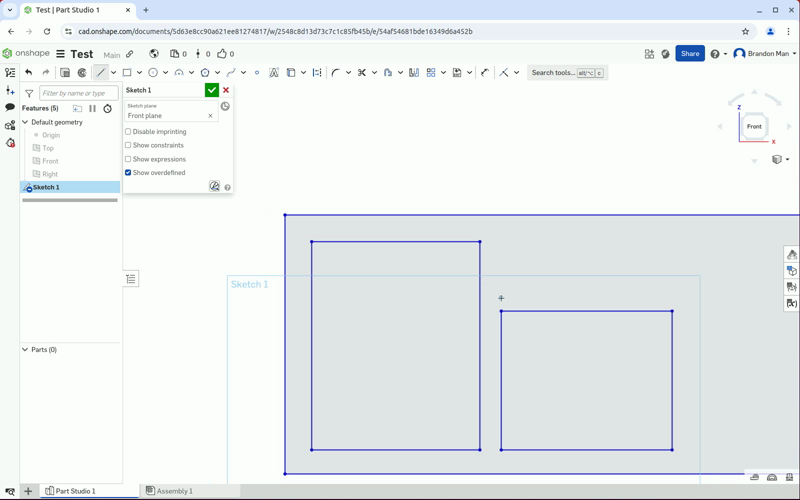
scroll(-6)
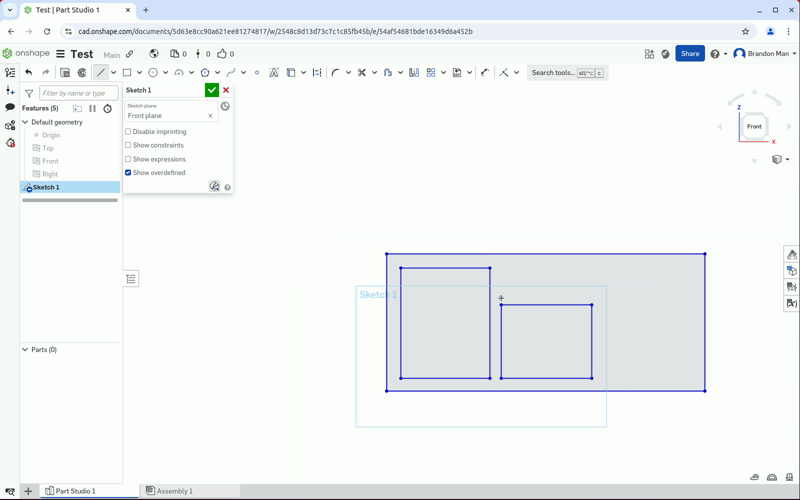
scroll(-6)
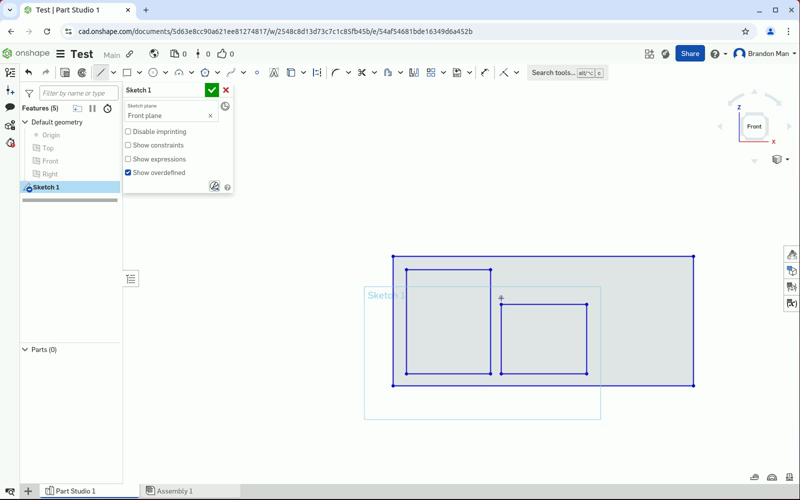
scroll(-6)
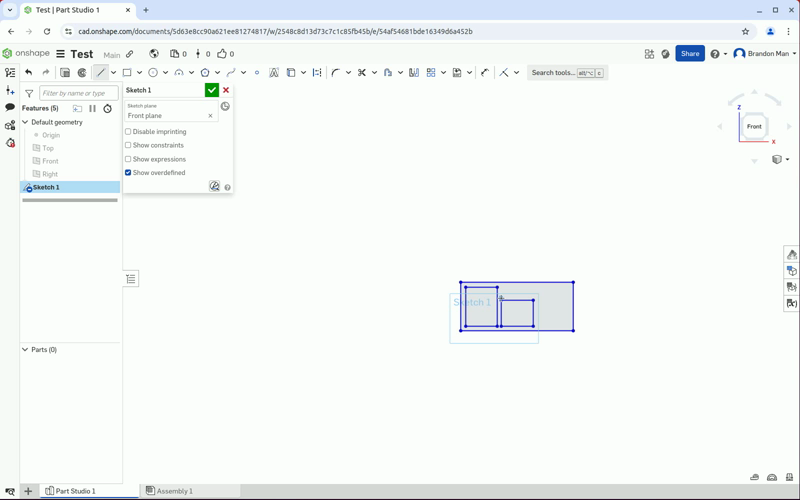
key_up(shift)
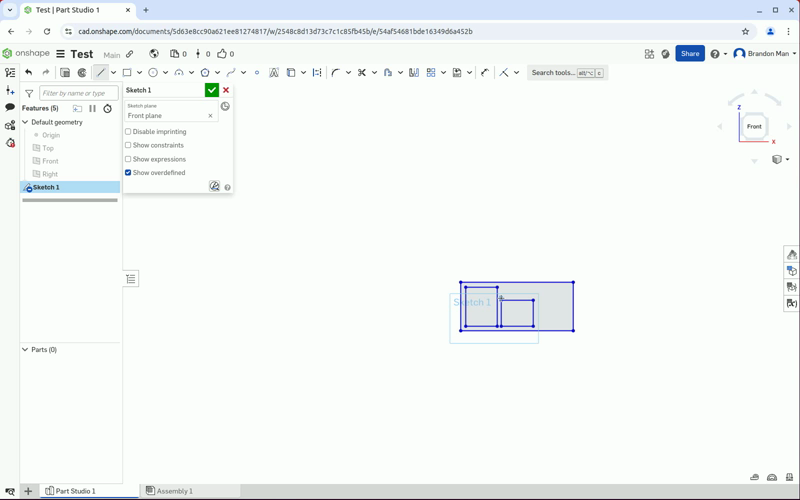
key_down(shift)
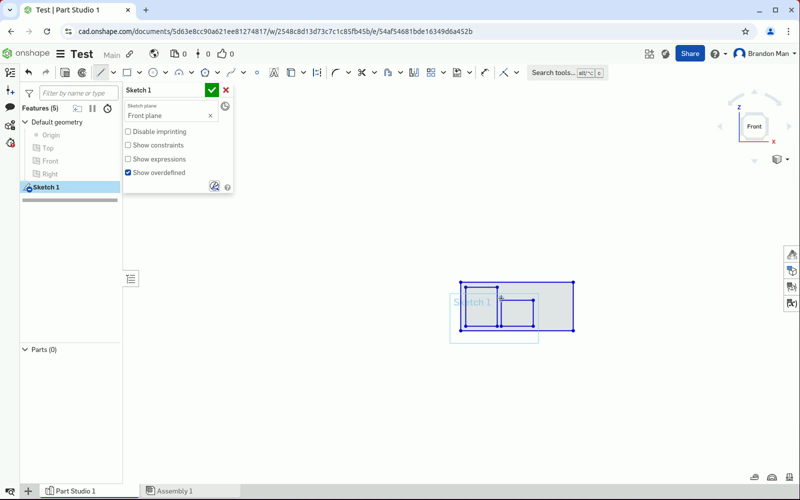
mouse_move(531, 297)
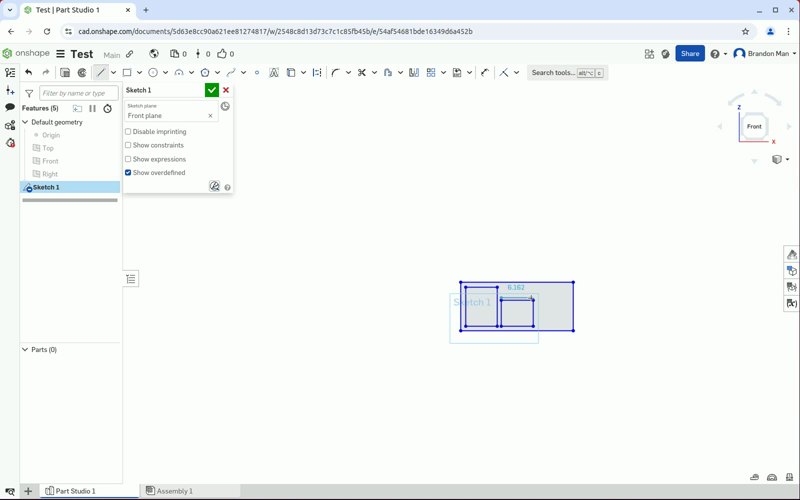
mouse_move(533, 297)
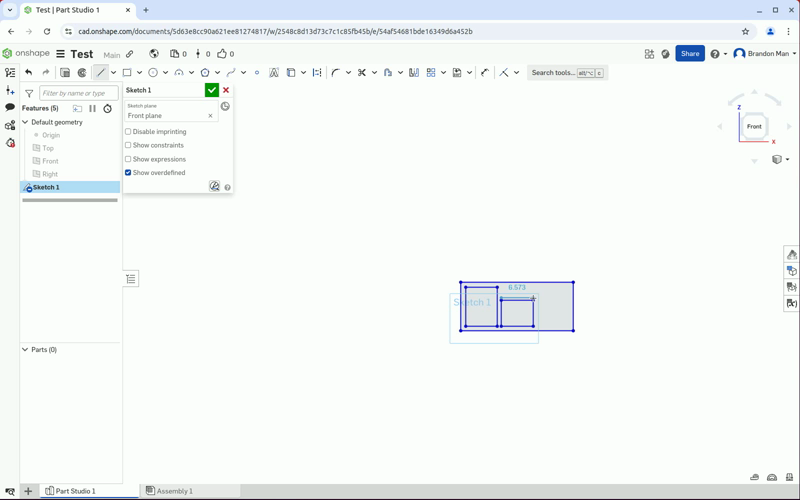
scroll(6)
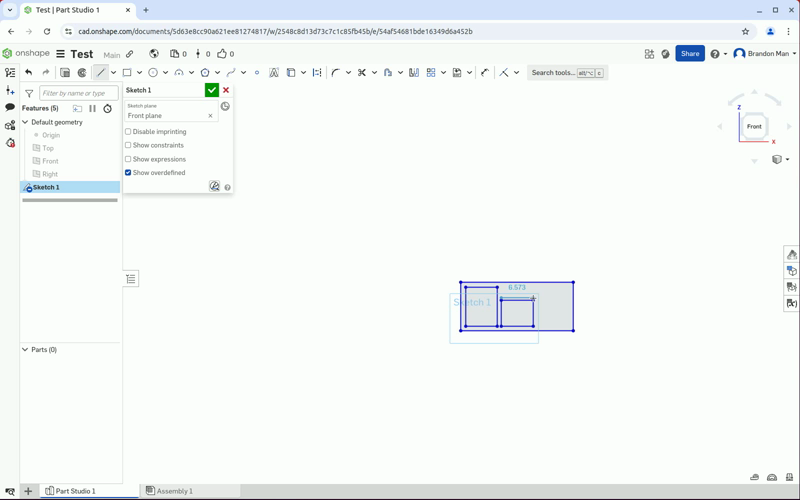
scroll(6)
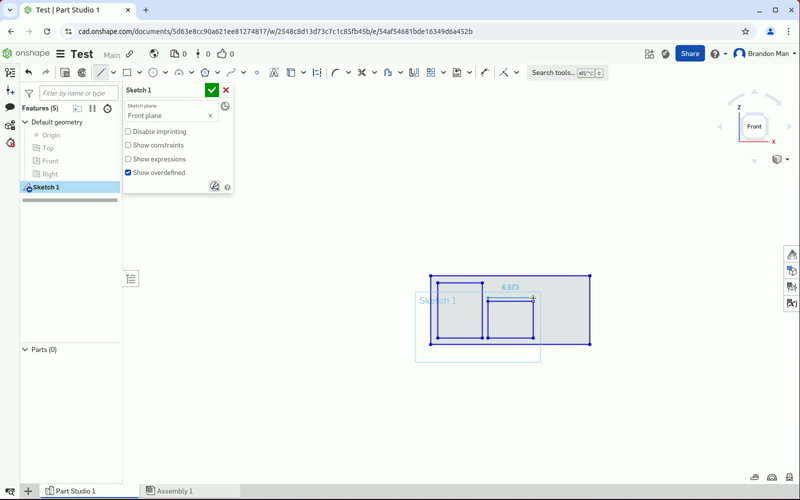
scroll(6)
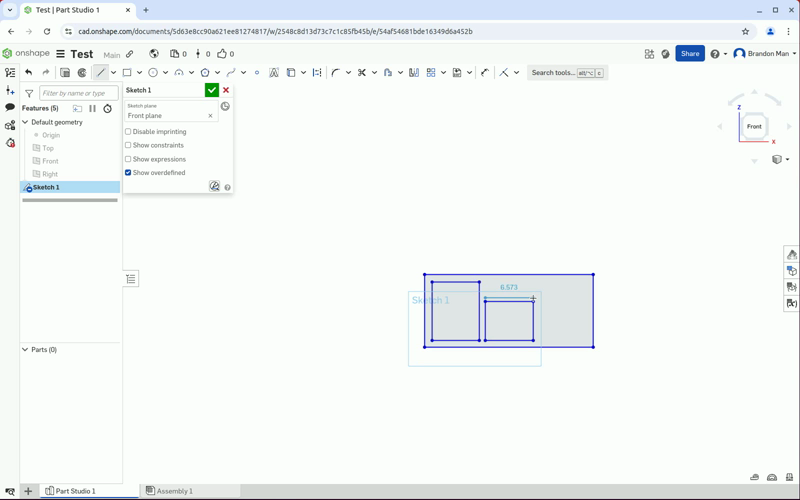
scroll(6)
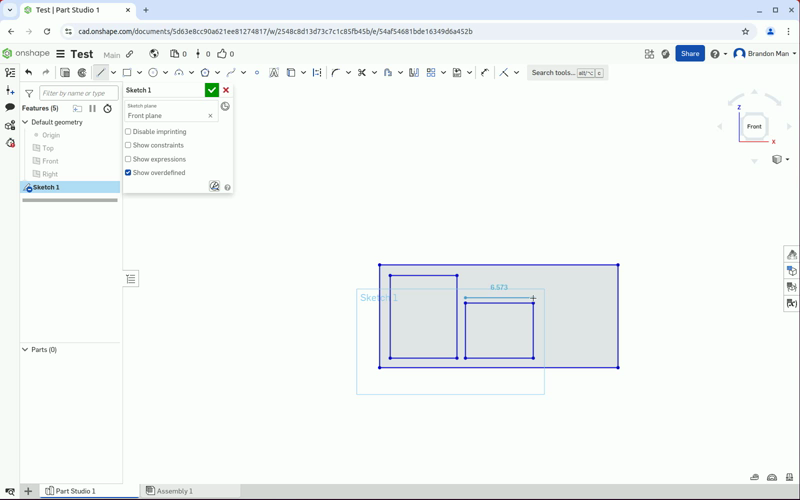
scroll(6)
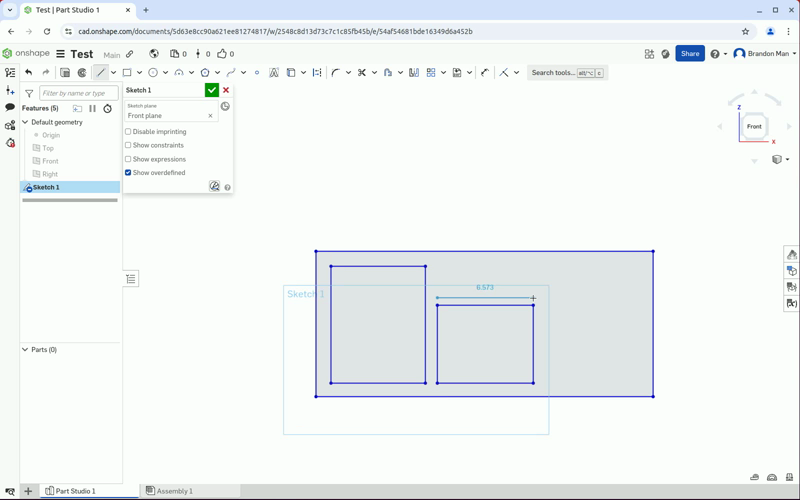
scroll(6)
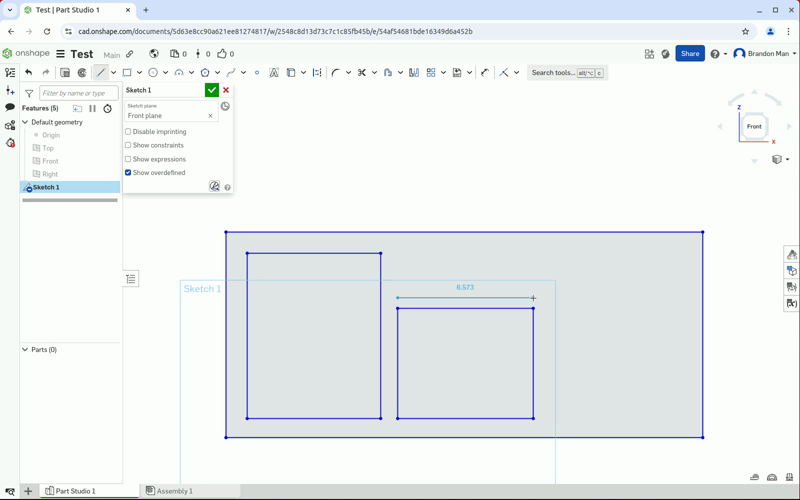
scroll(6)
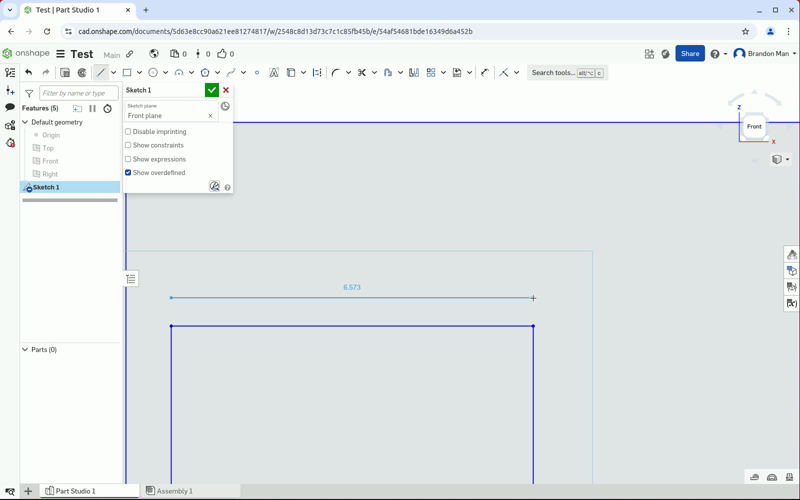
click(533, 297)
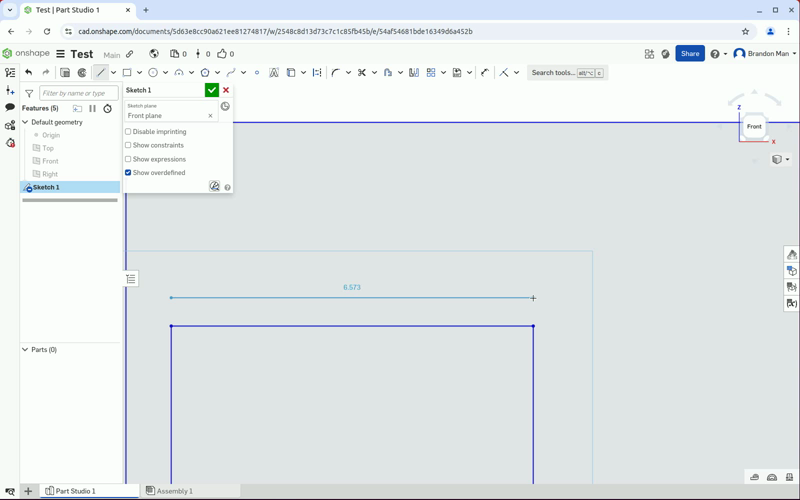
scroll(-6)
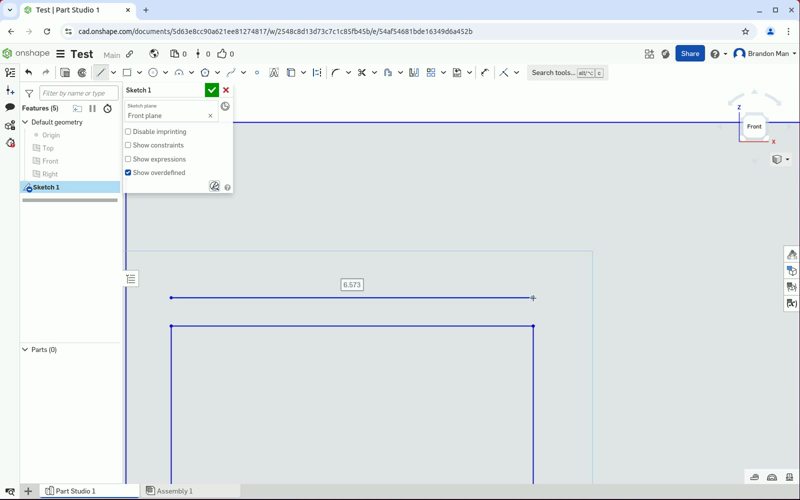
scroll(-6)
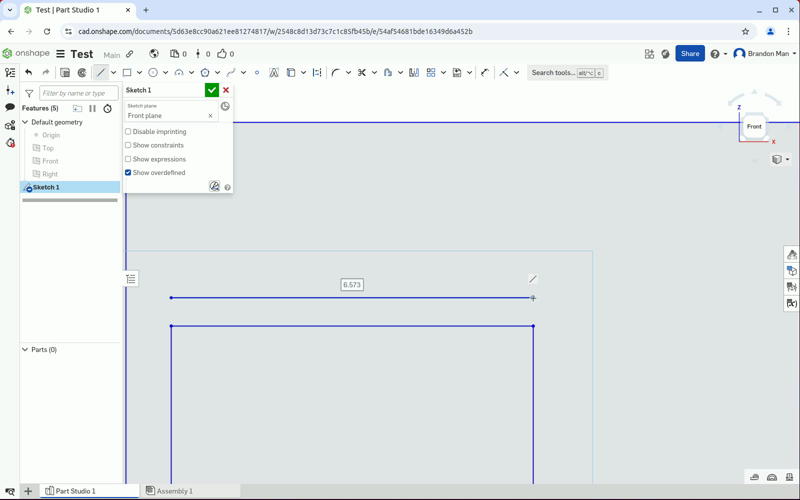
scroll(-6)
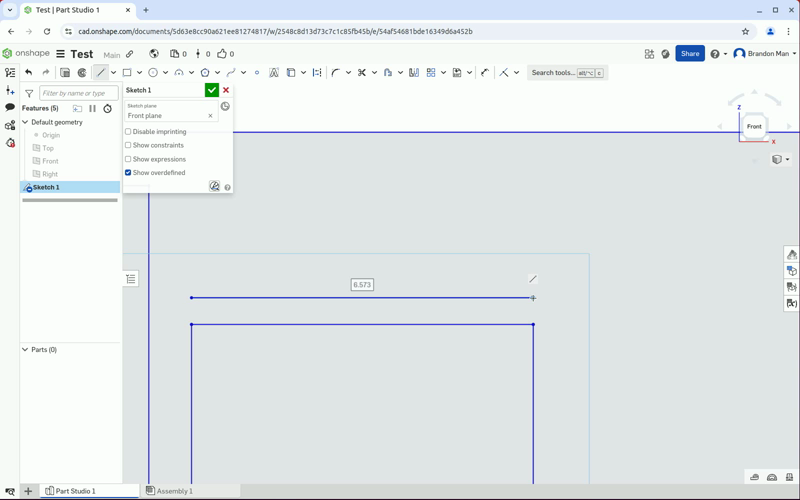
scroll(-6)
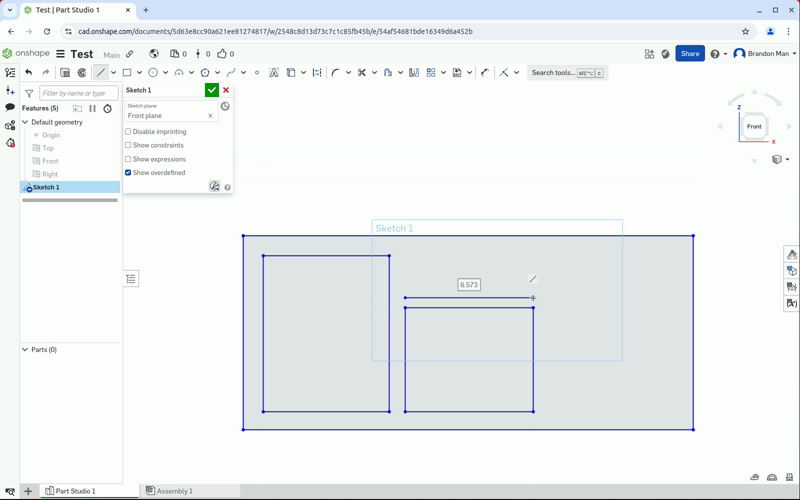
scroll(-6)
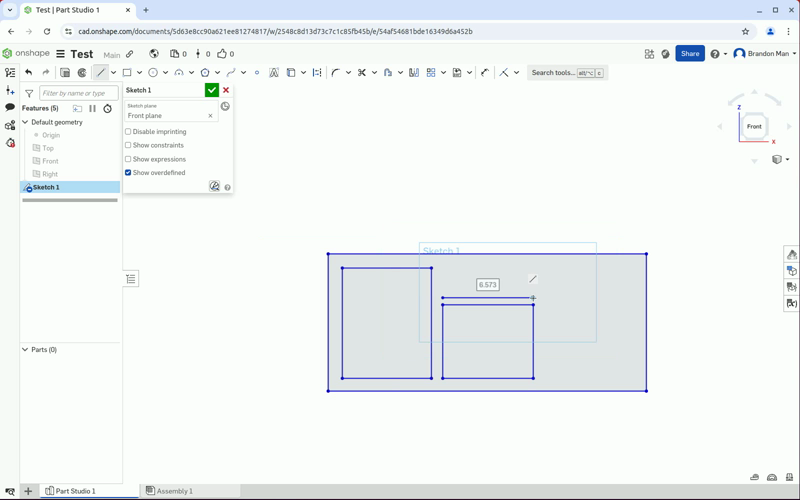
scroll(-6)
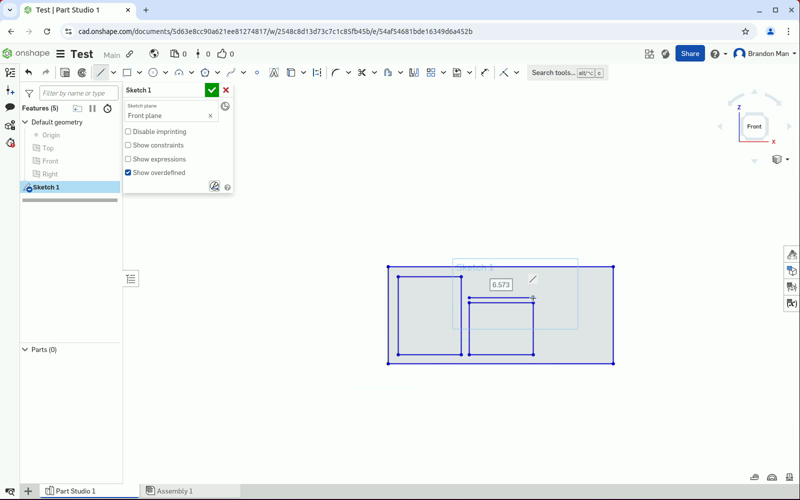
scroll(-6)
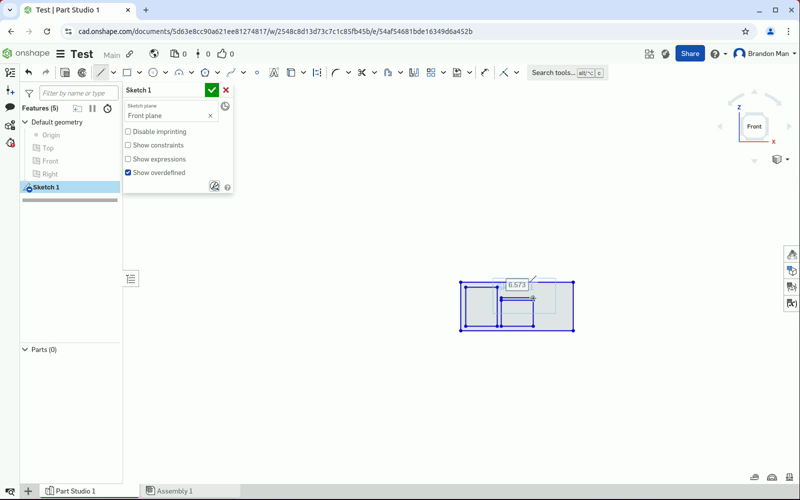
key_up(shift)
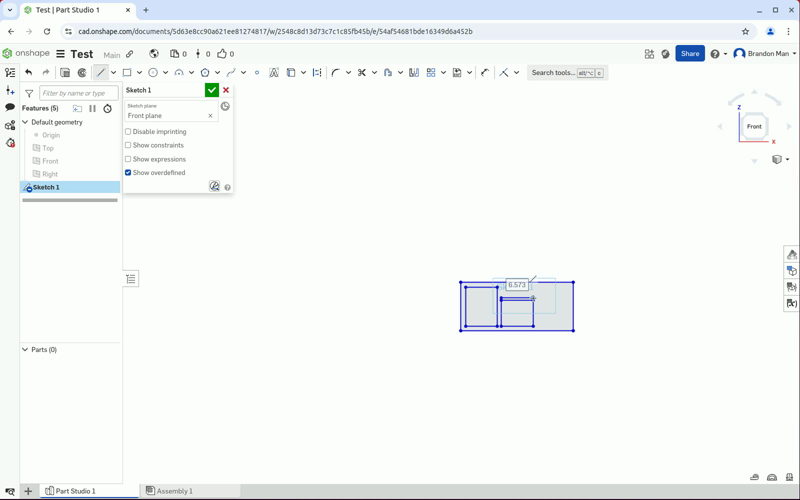
key_down(shift)
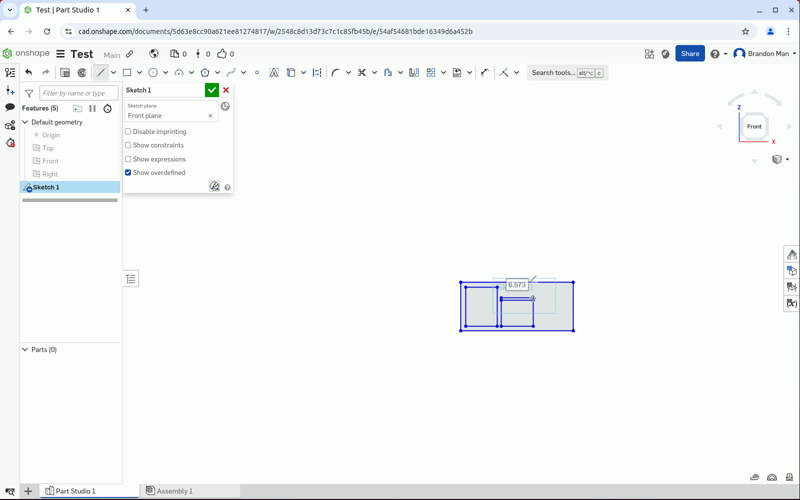
mouse_move(563, 297)
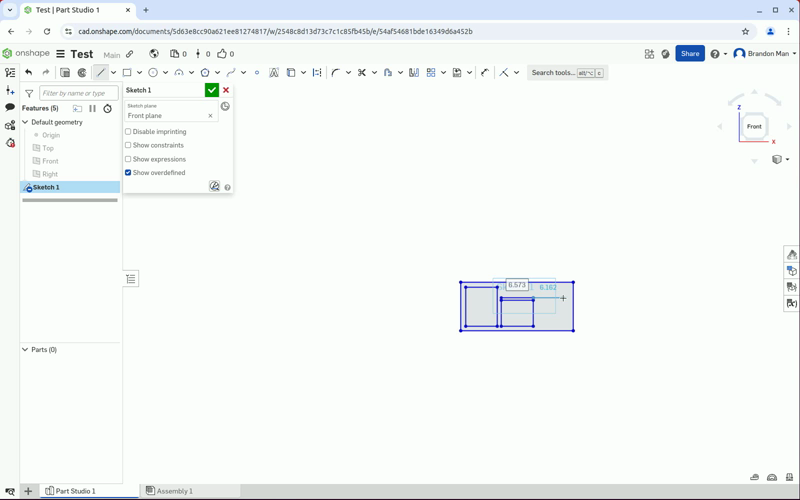
mouse_move(533, 287)
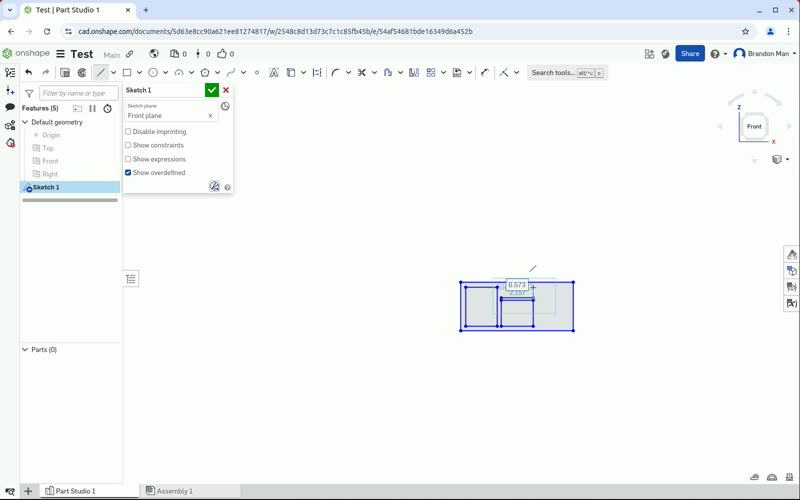
click(533, 287)
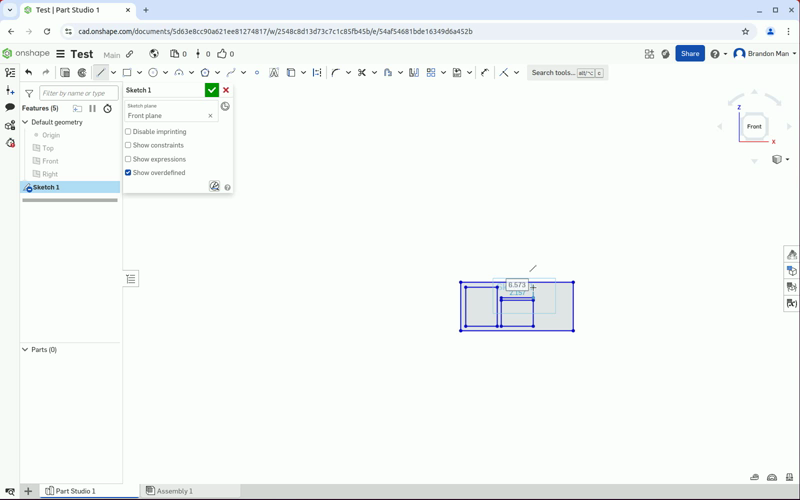
key_up(shift)
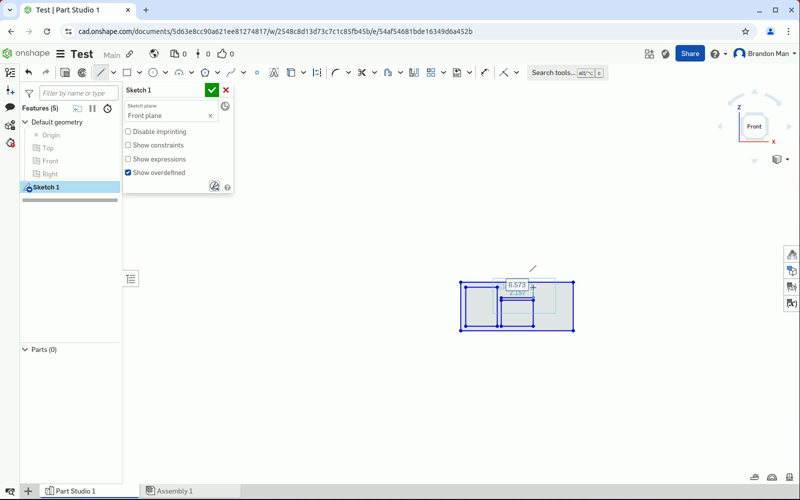
key_down(shift)
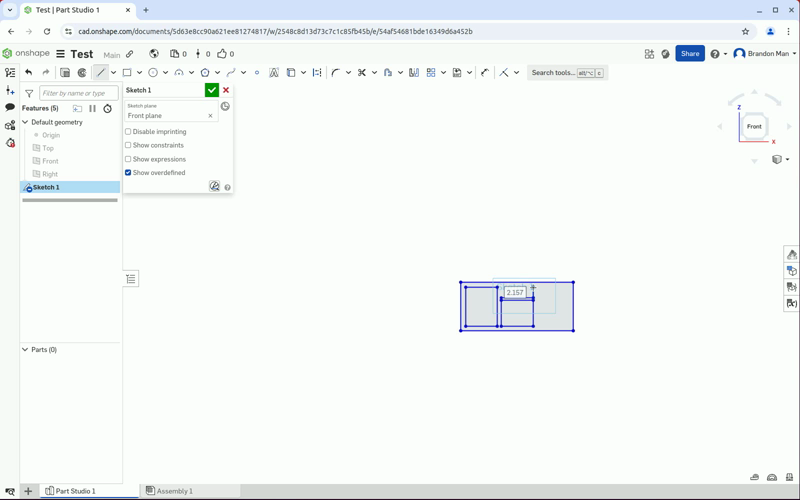
mouse_move(563, 287)
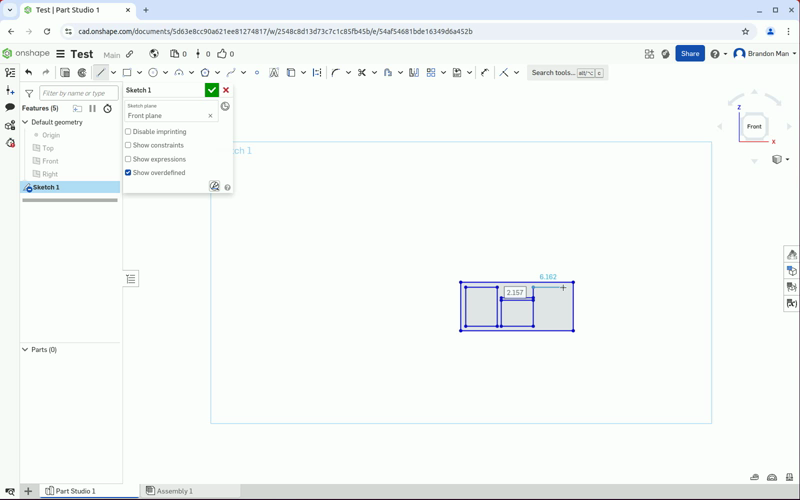
mouse_move(501, 287)
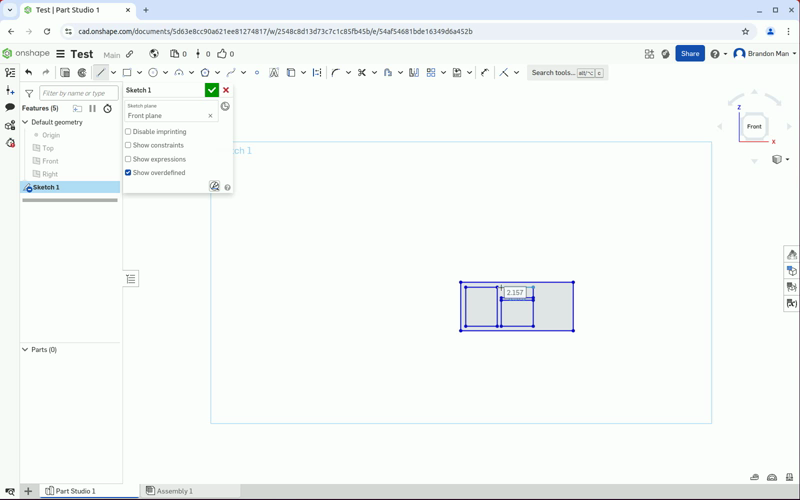
scroll(6)
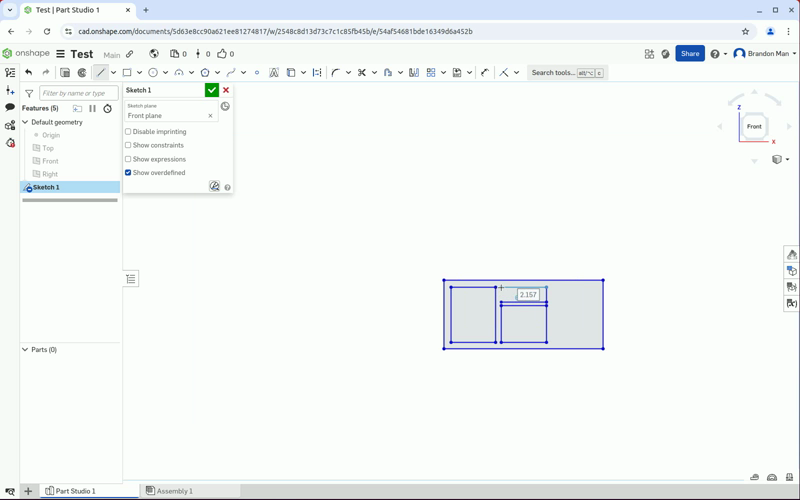
scroll(6)
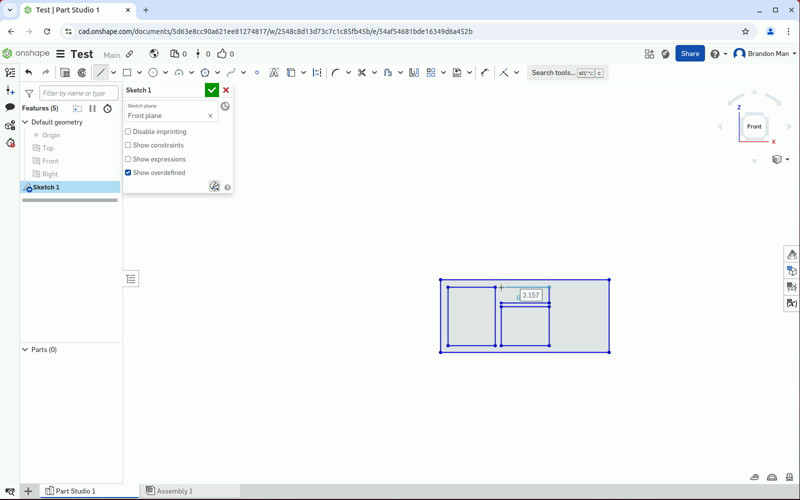
scroll(6)
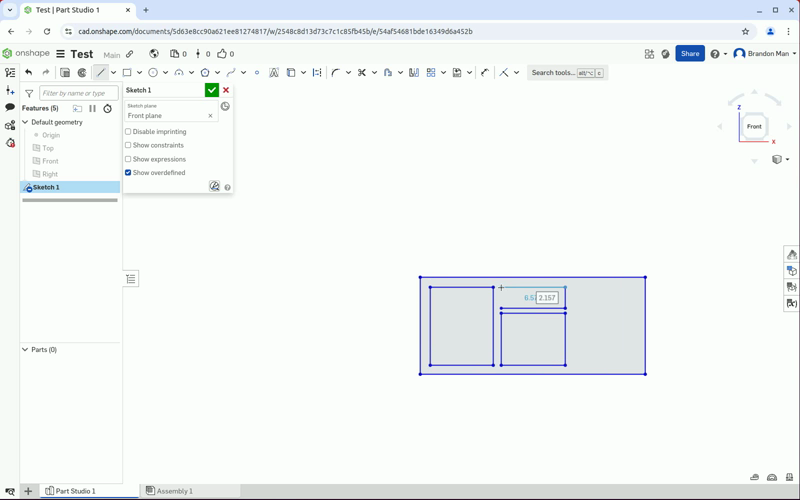
scroll(6)
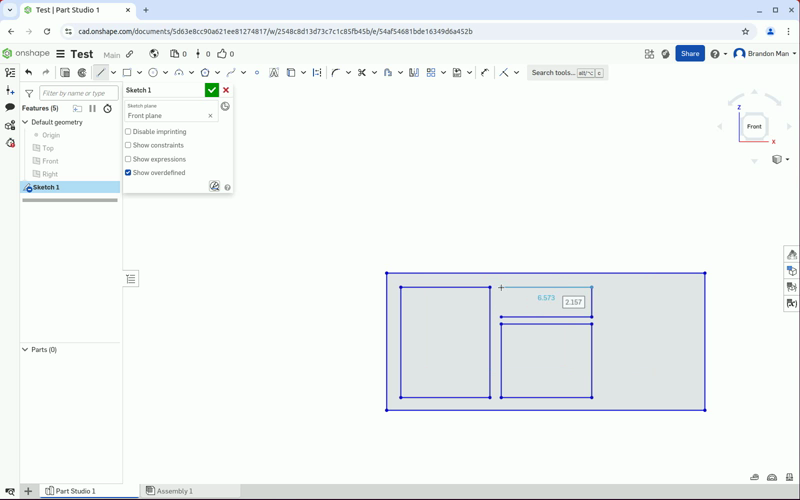
scroll(6)
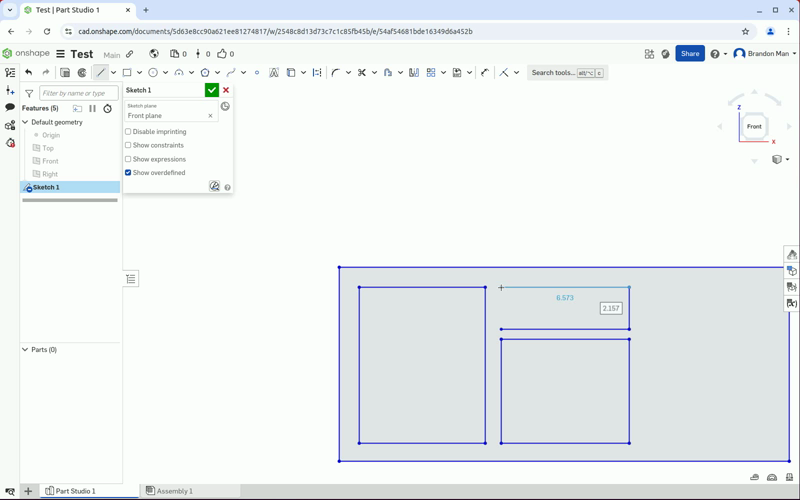
scroll(6)
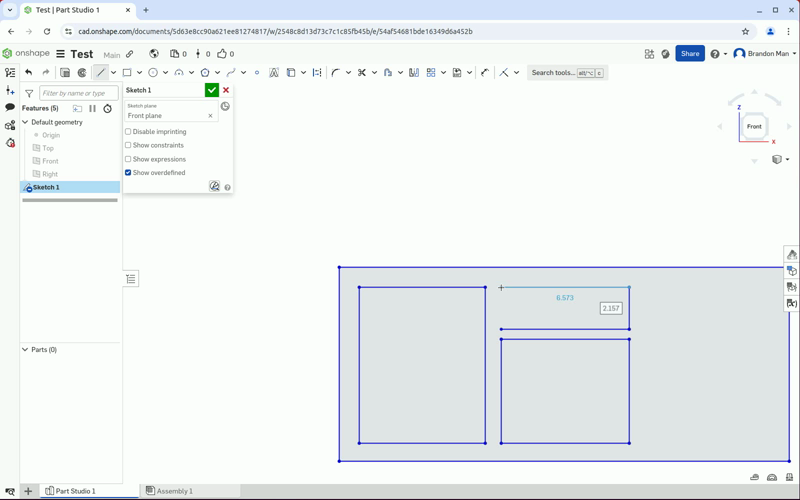
scroll(6)
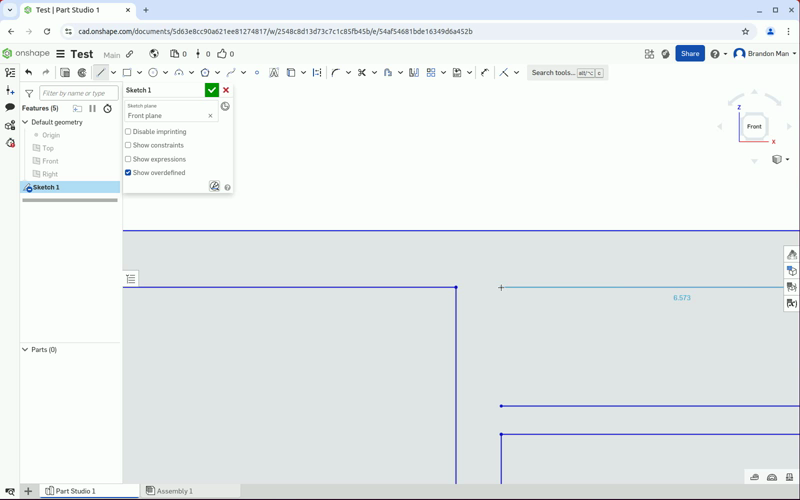
click(501, 287)
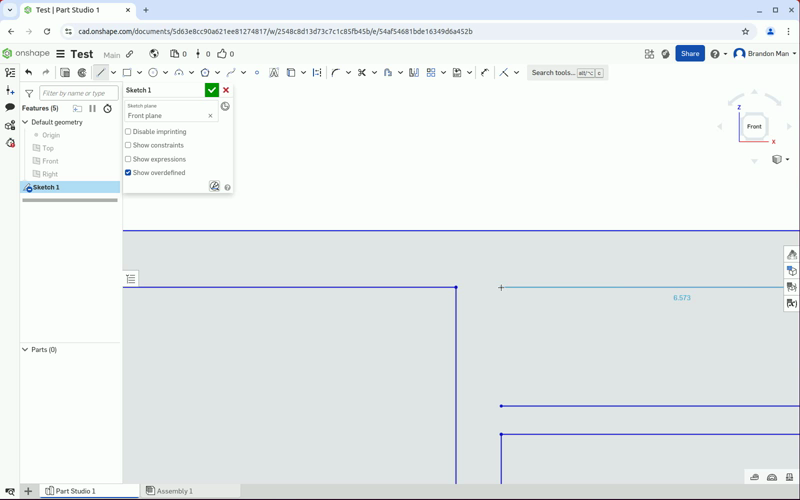
scroll(-6)
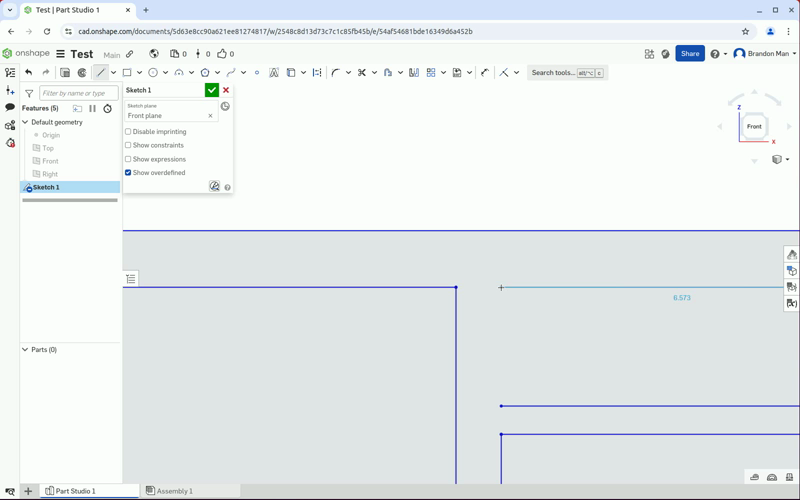
scroll(-6)
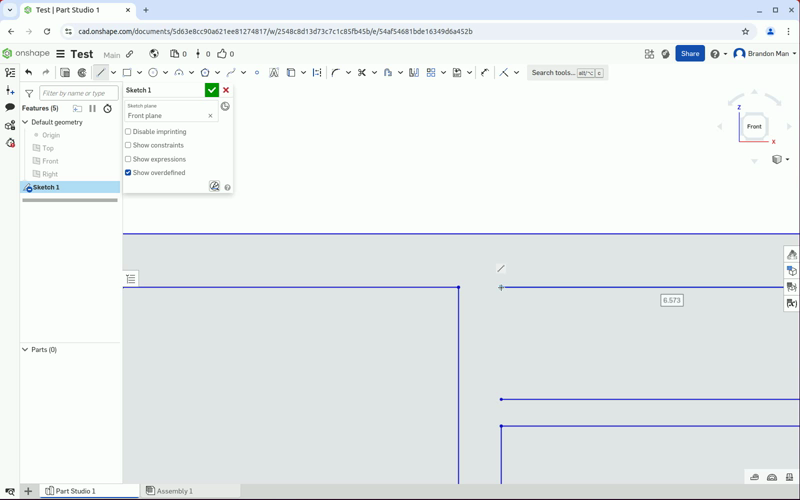
scroll(-6)
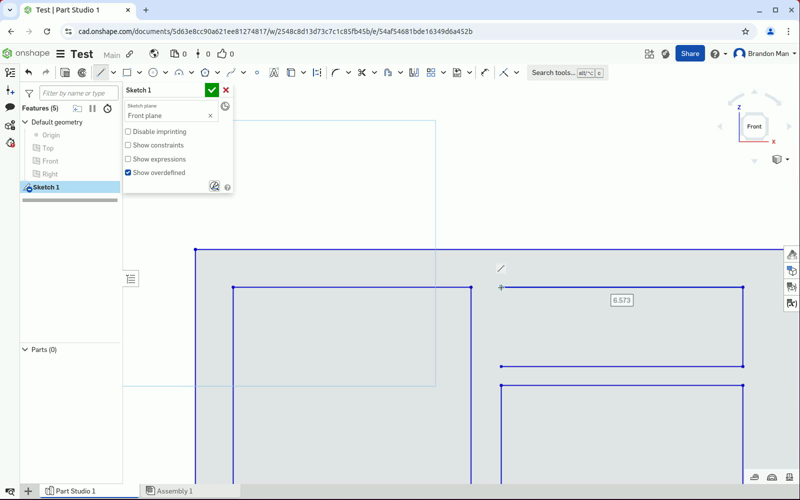
scroll(-6)
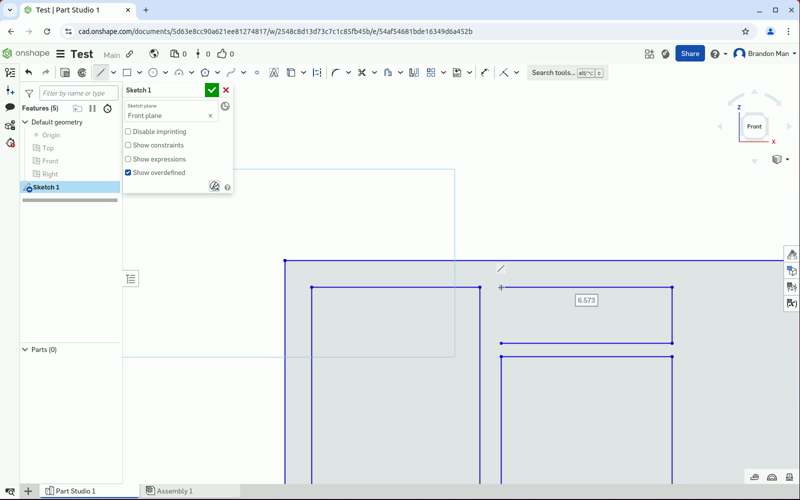
scroll(-6)
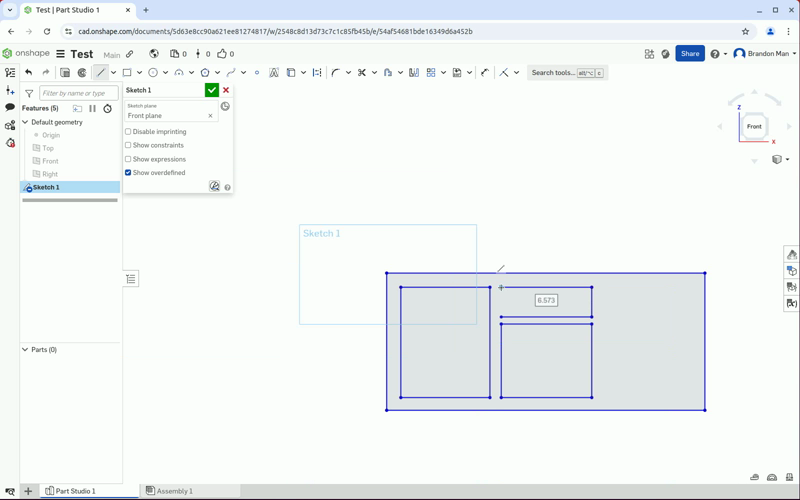
scroll(-6)
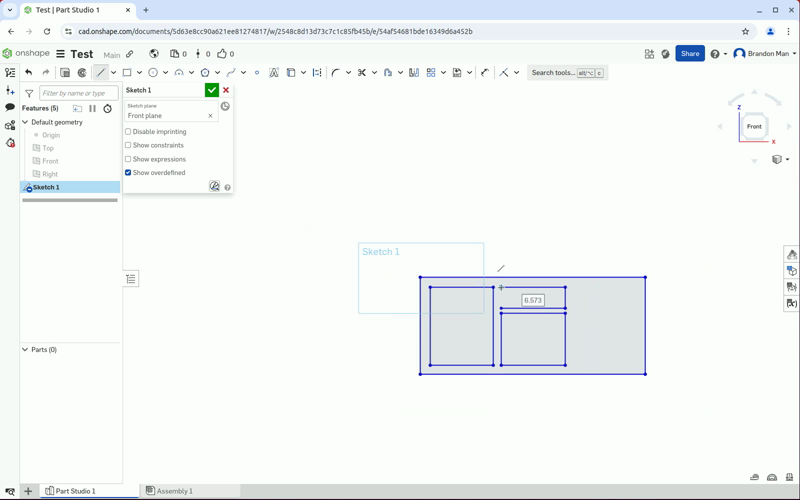
scroll(-6)
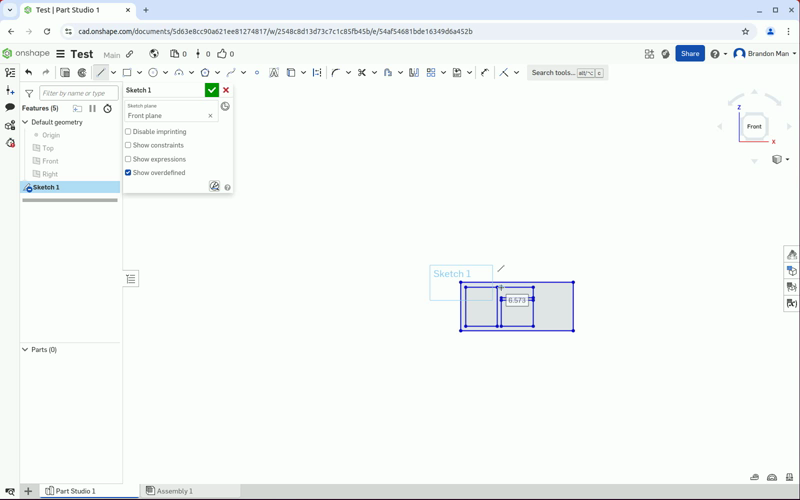
key_up(shift)
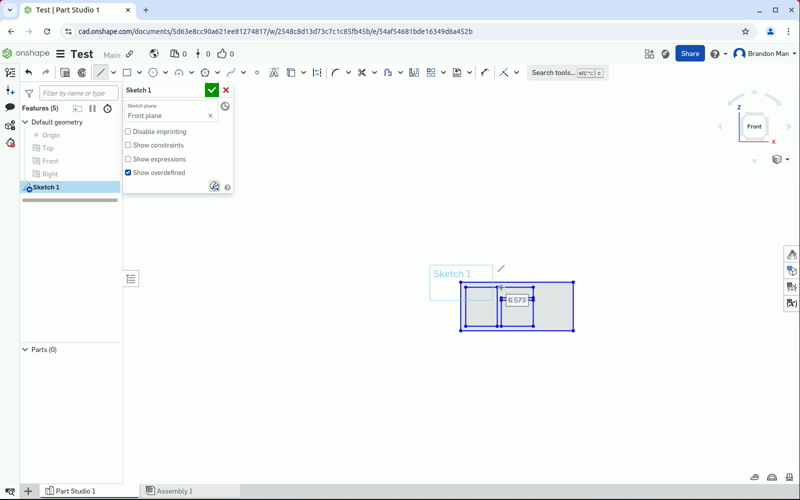
mouse_move(531, 287)
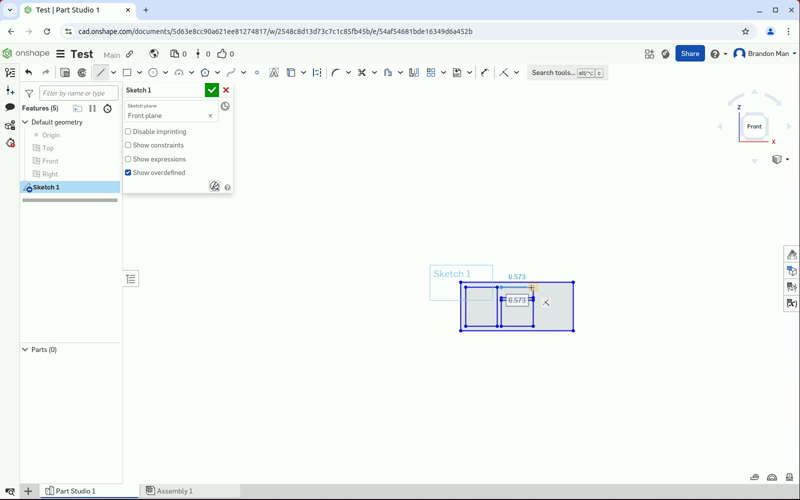
key_down(shift)
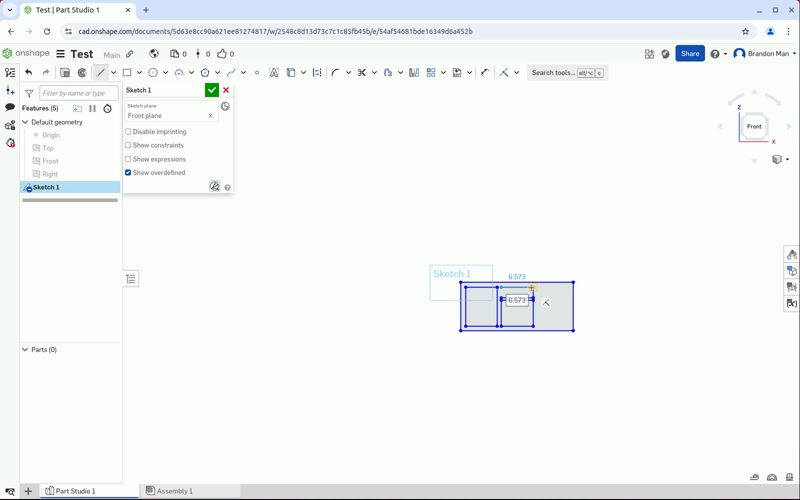
mouse_move(501, 297)
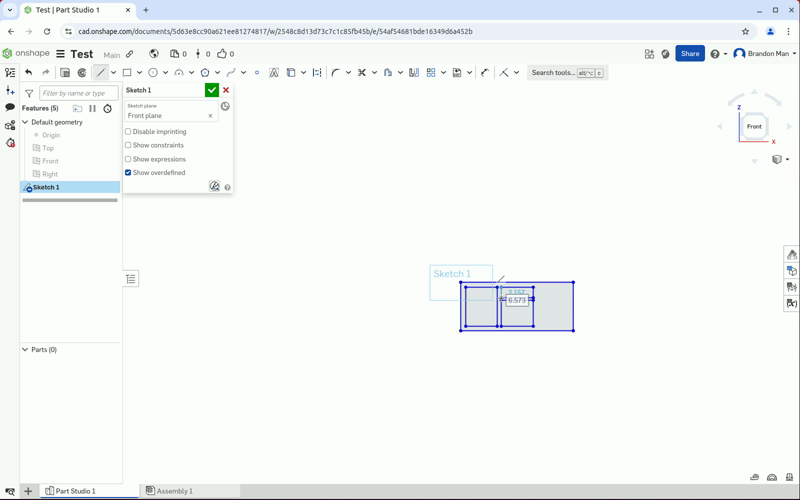
scroll(6)
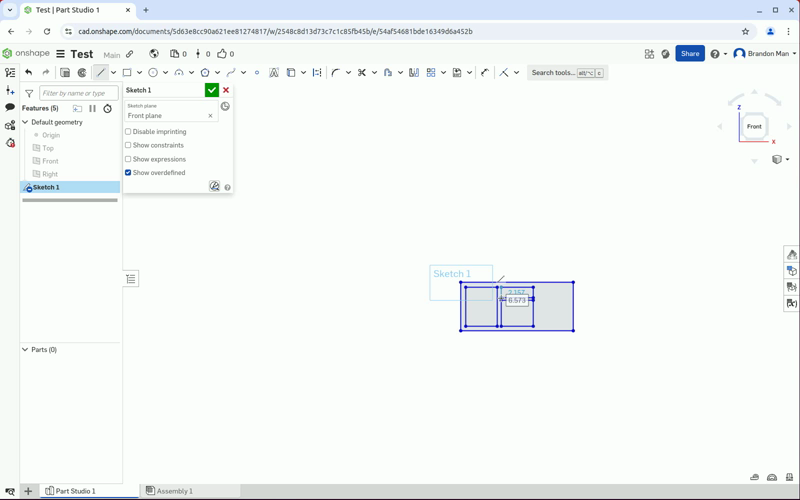
scroll(6)
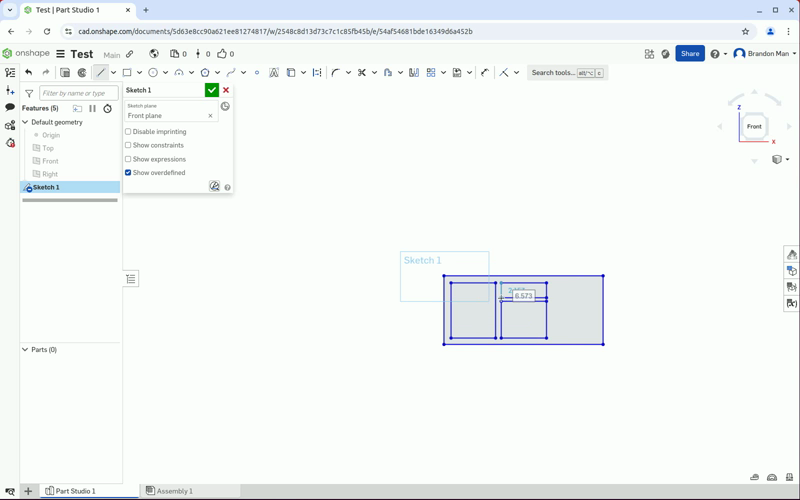
scroll(6)
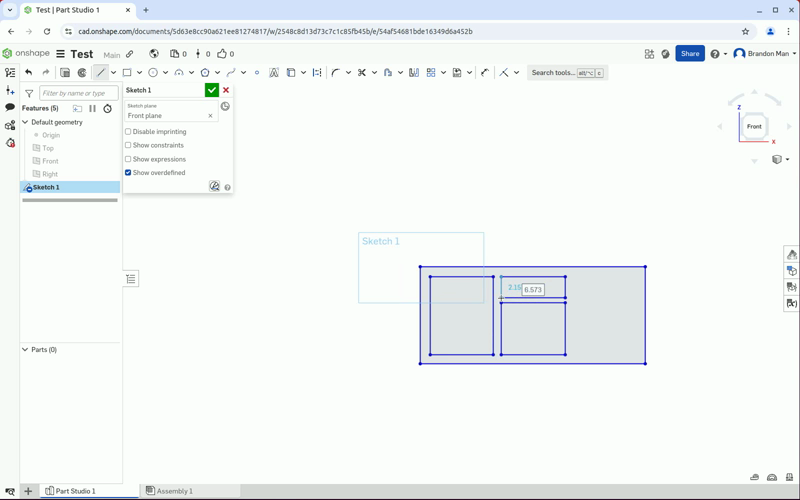
scroll(6)
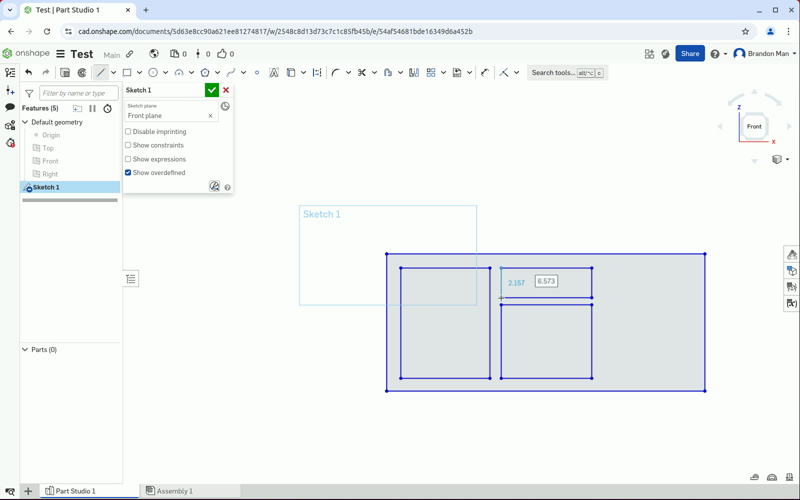
scroll(6)
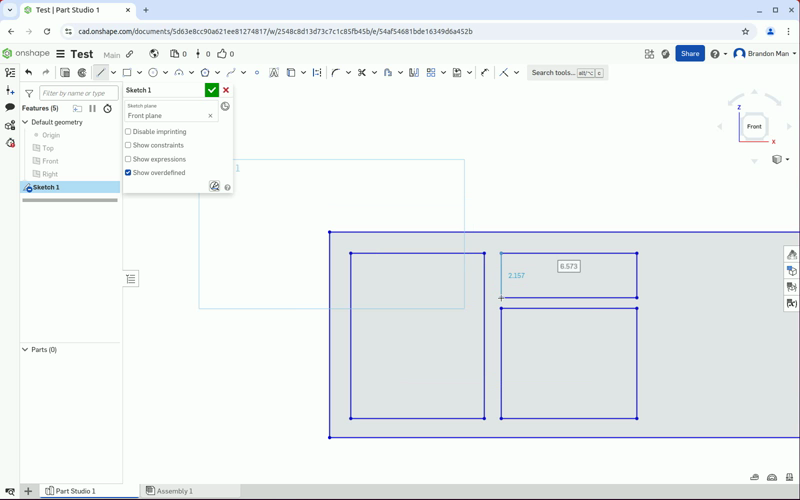
scroll(6)
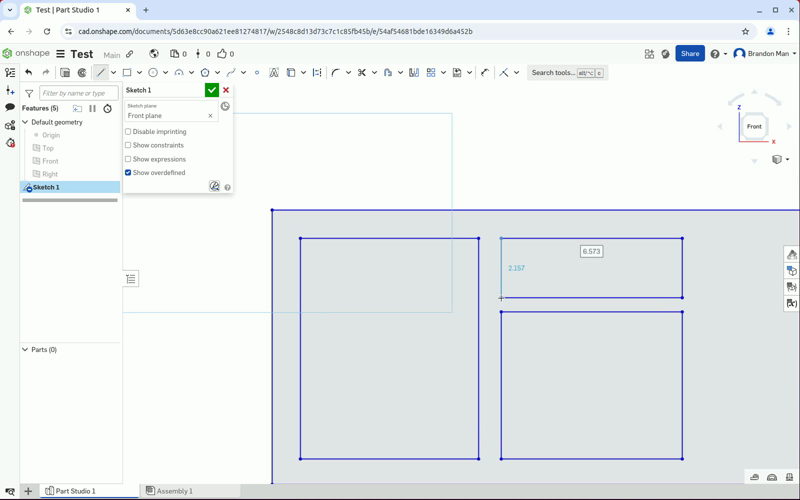
scroll(6)
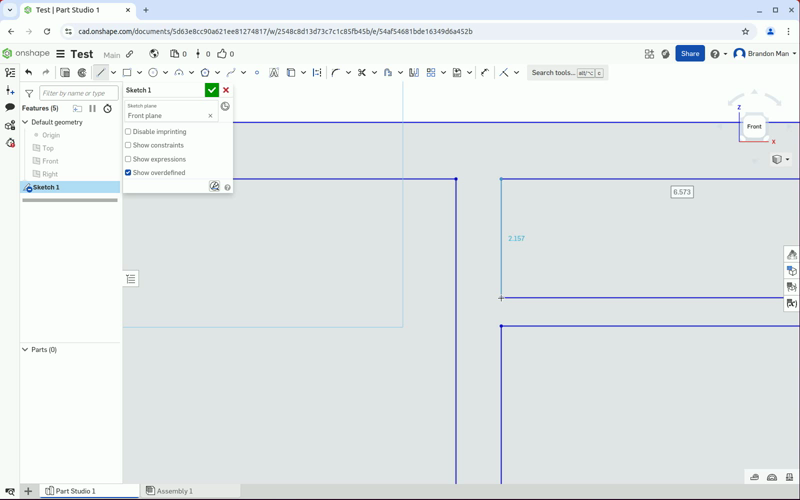
key_up(shift)
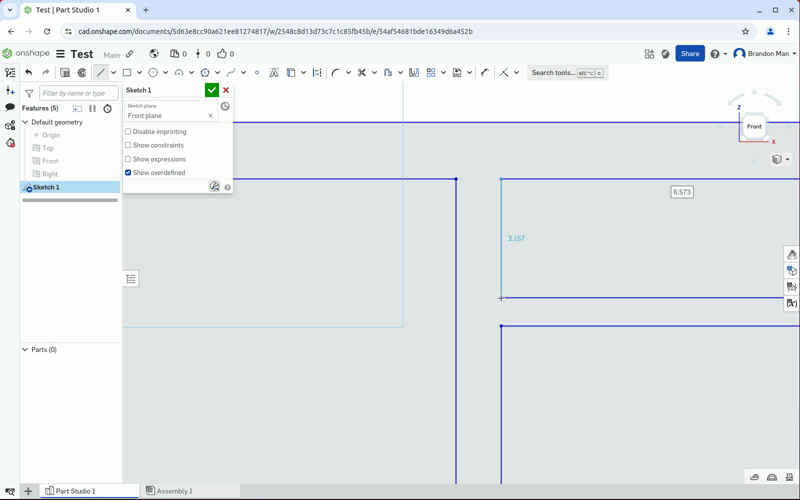
click(501, 297)
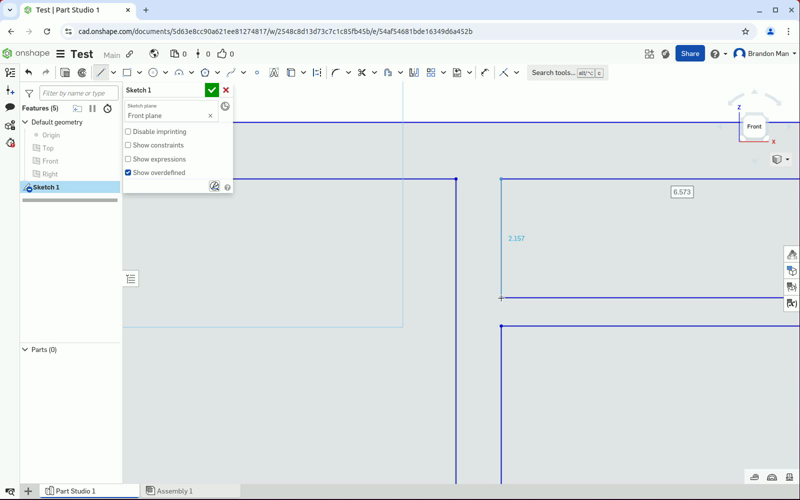
scroll(-6)
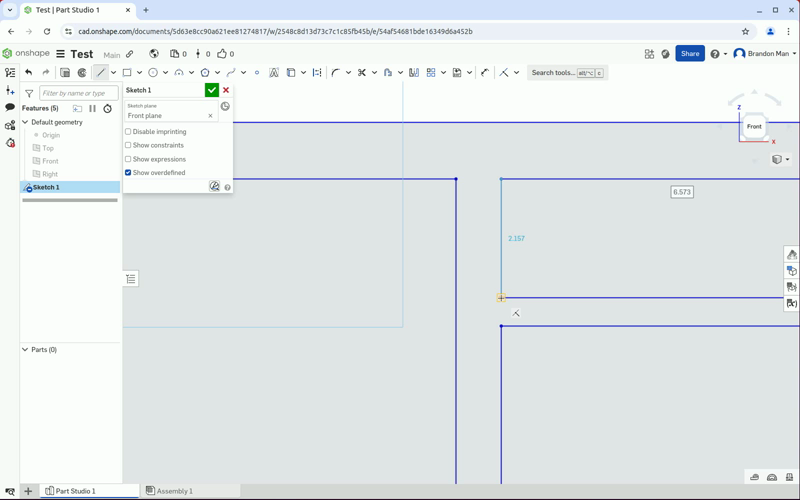
scroll(-6)
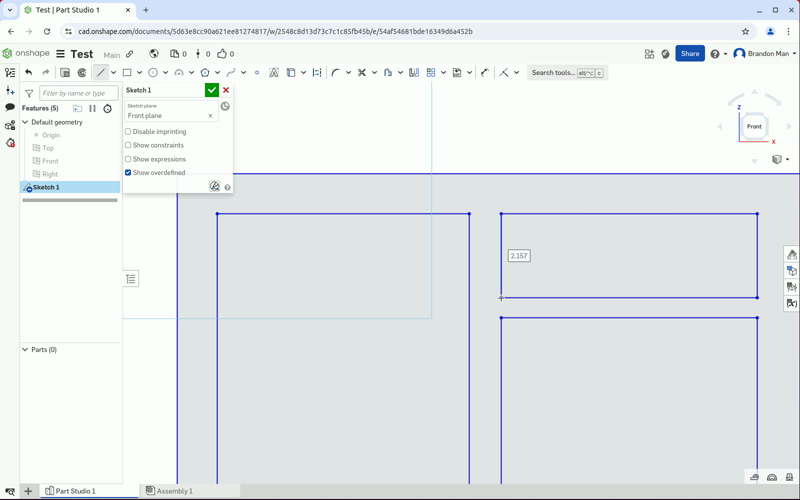
scroll(-6)
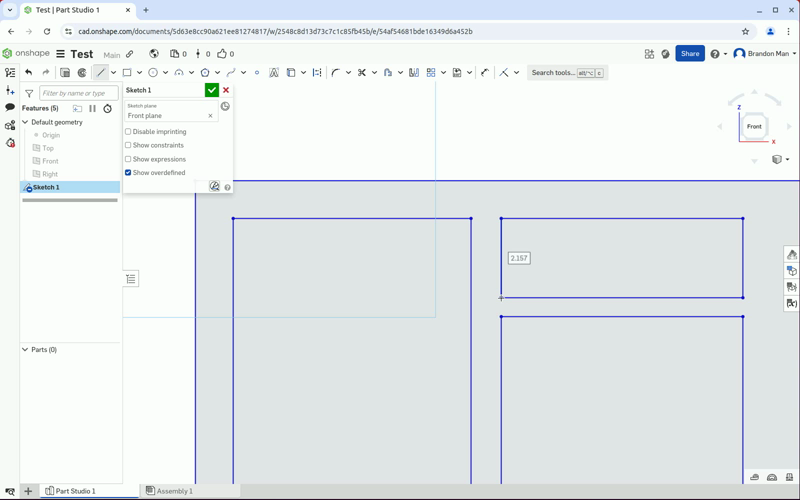
scroll(-6)
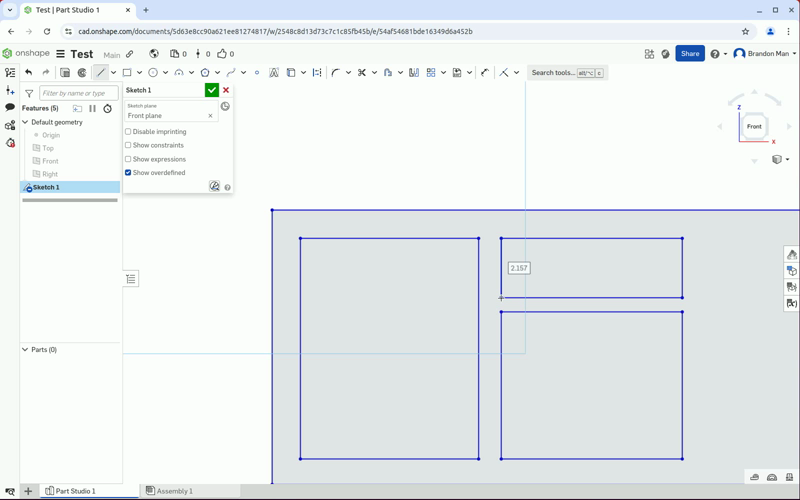
scroll(-6)
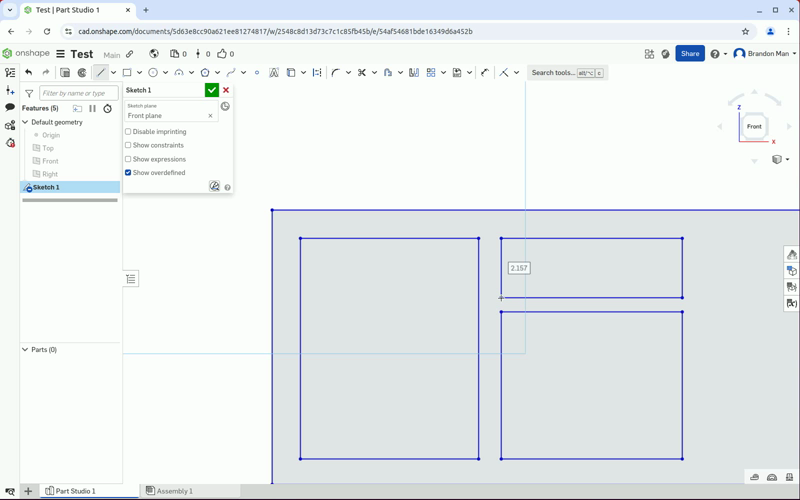
scroll(-6)
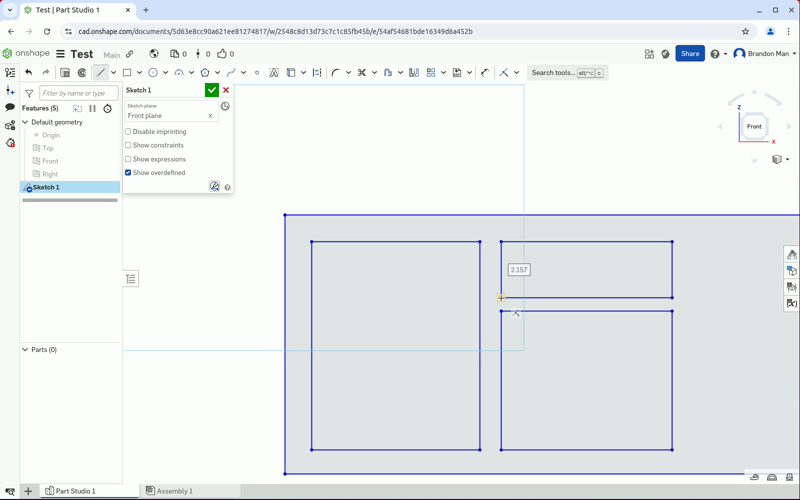
scroll(-6)
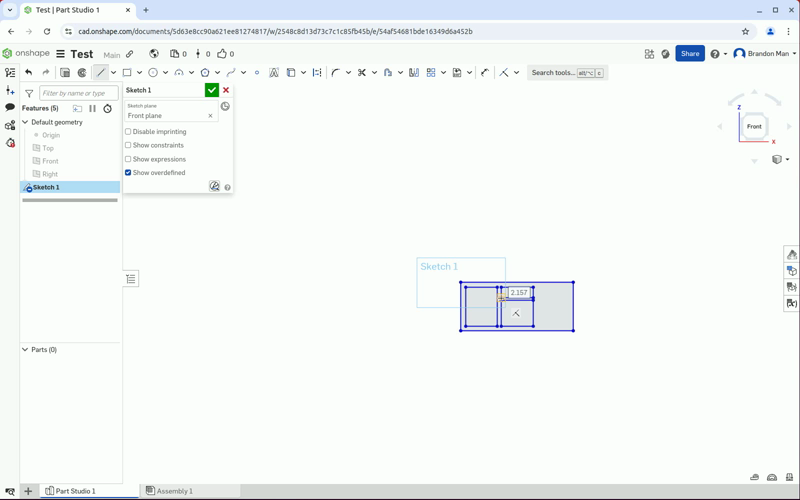
key(esc)
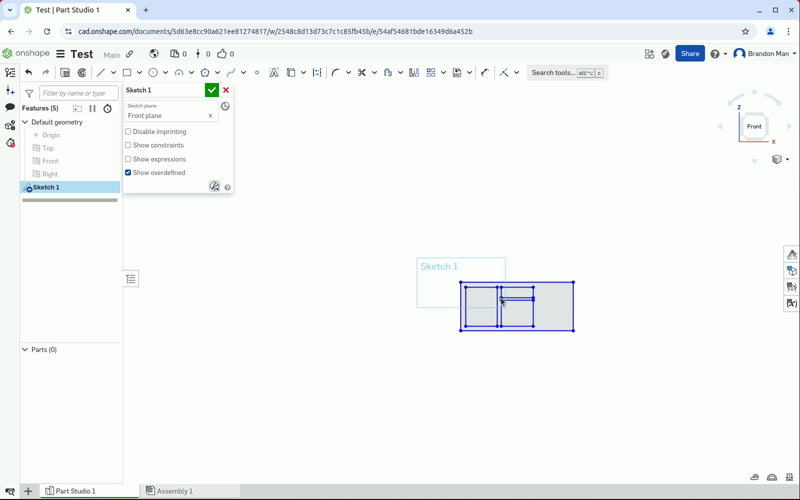
key(l)
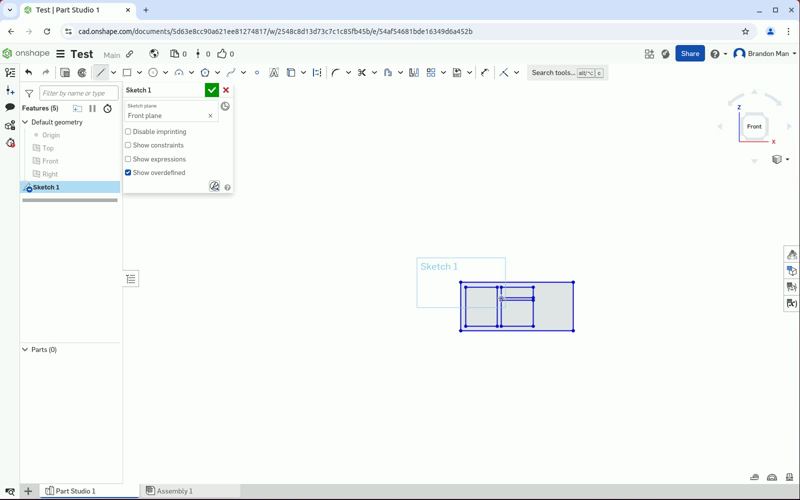
key_down(shift)
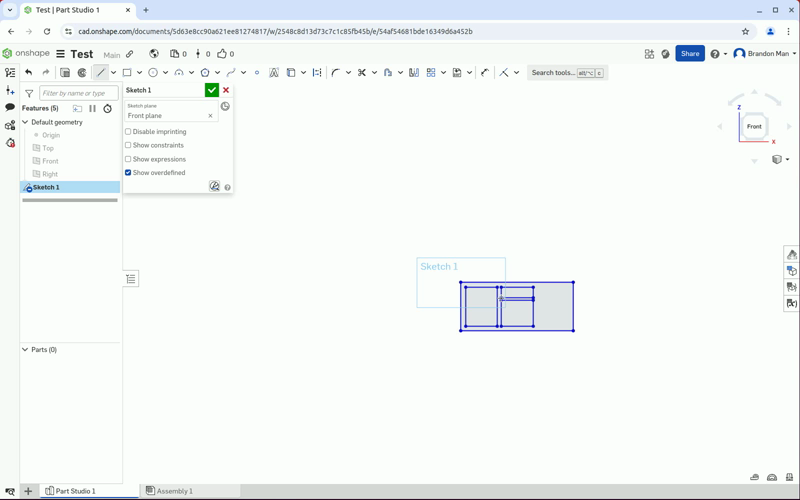
mouse_move(536, 326)
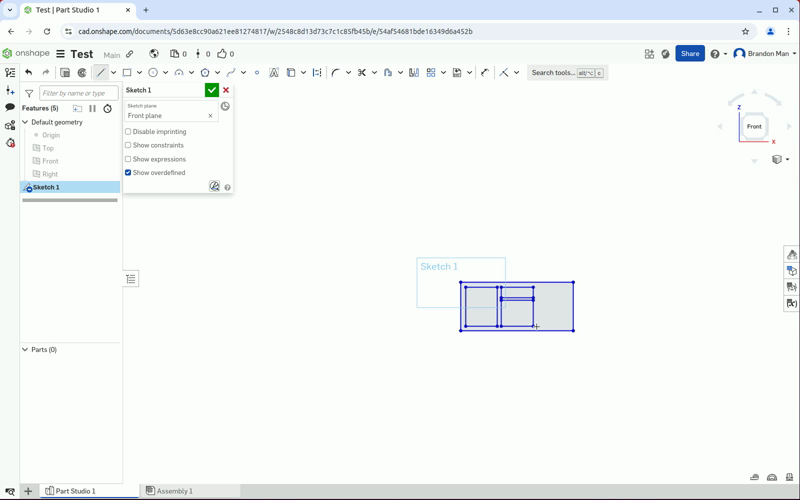
scroll(6)
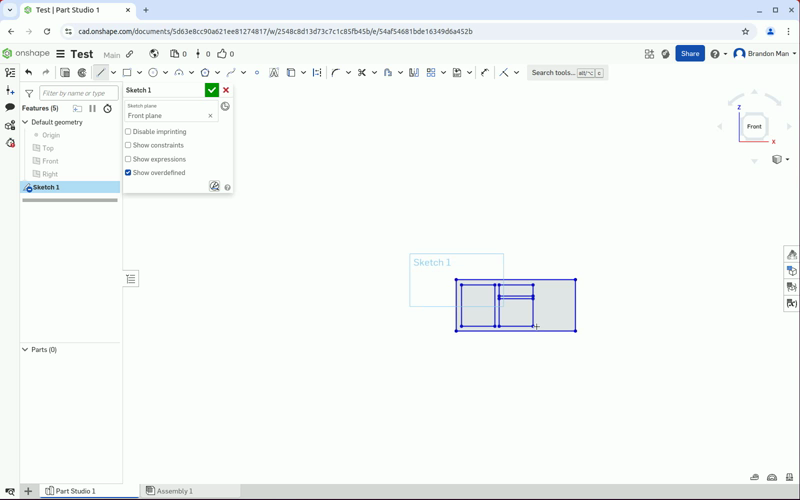
scroll(6)
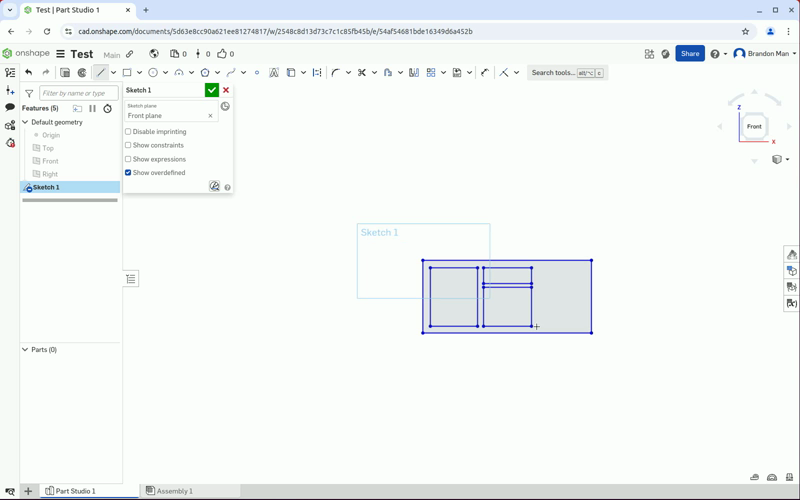
scroll(6)
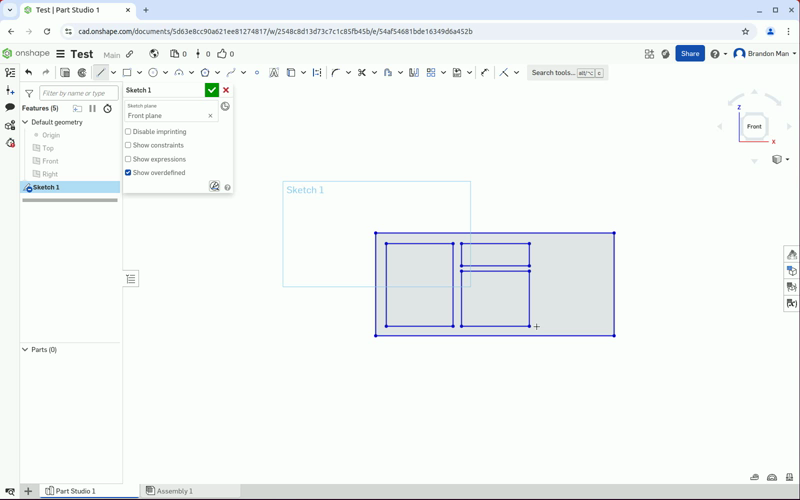
scroll(6)
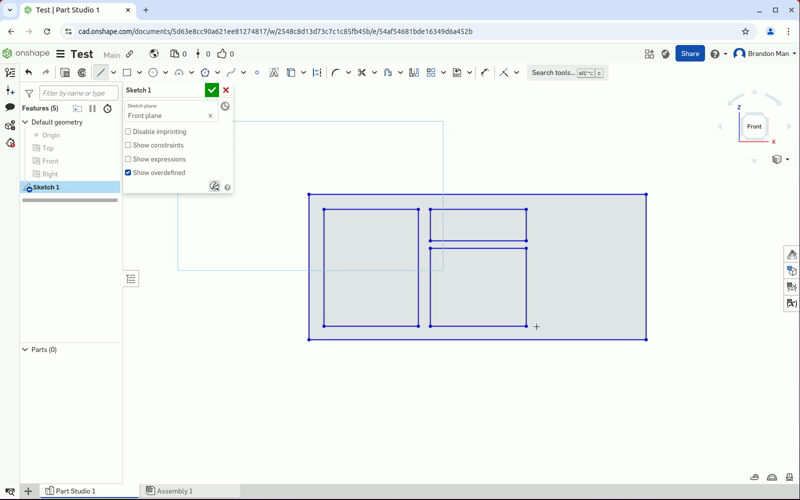
scroll(6)
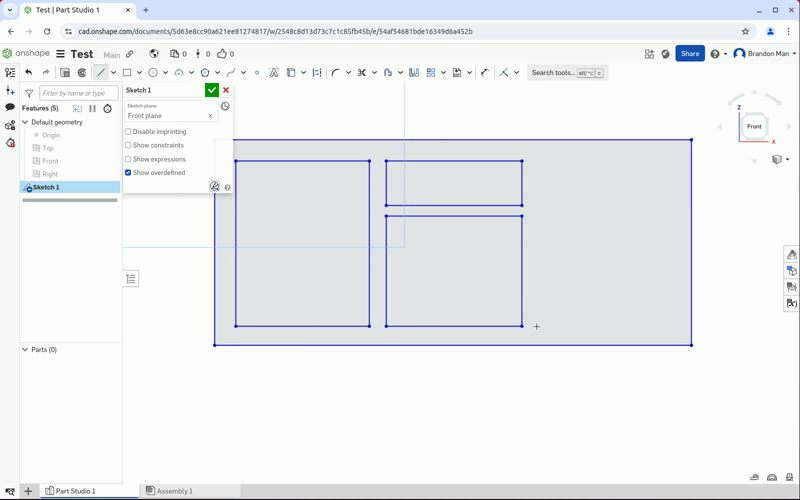
scroll(6)
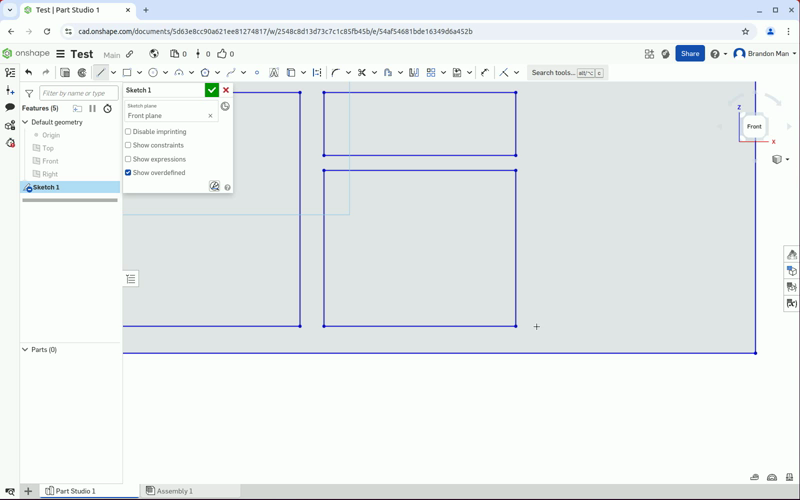
scroll(6)
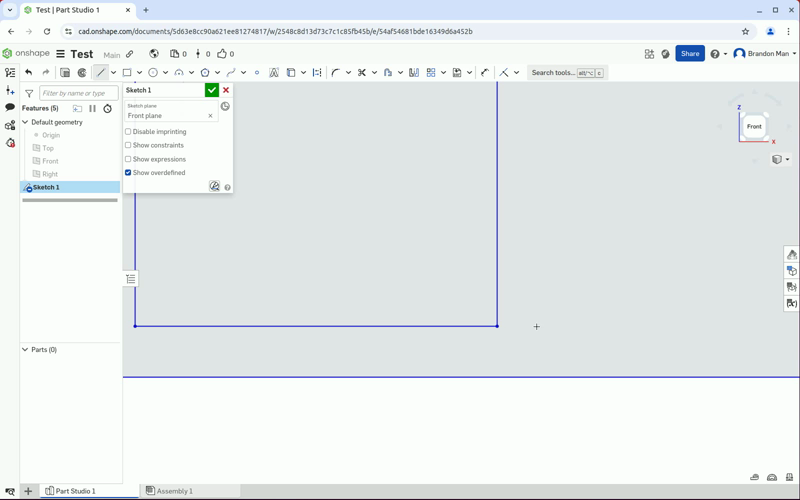
click(536, 326)
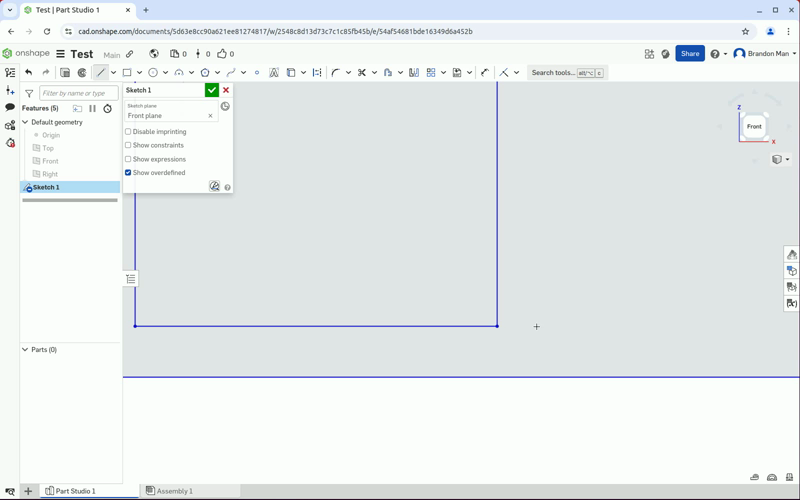
scroll(-6)
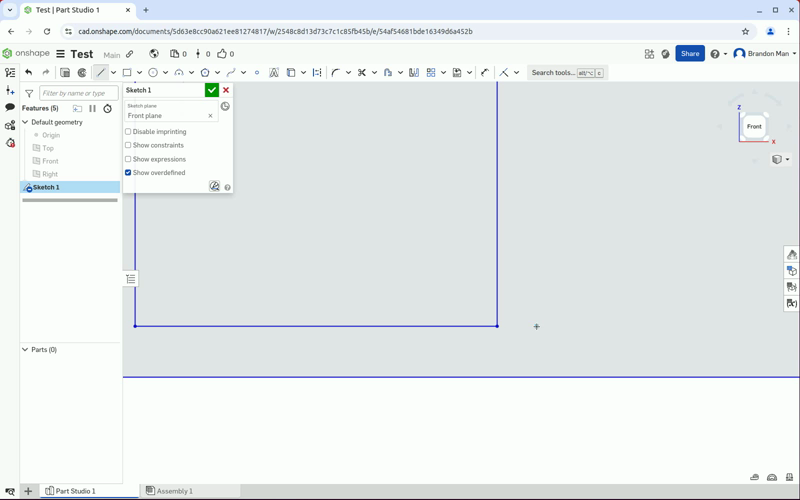
scroll(-6)
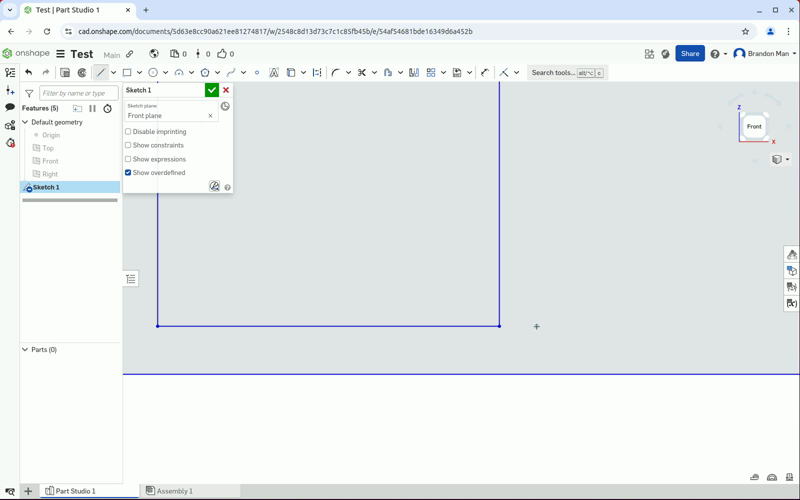
scroll(-6)
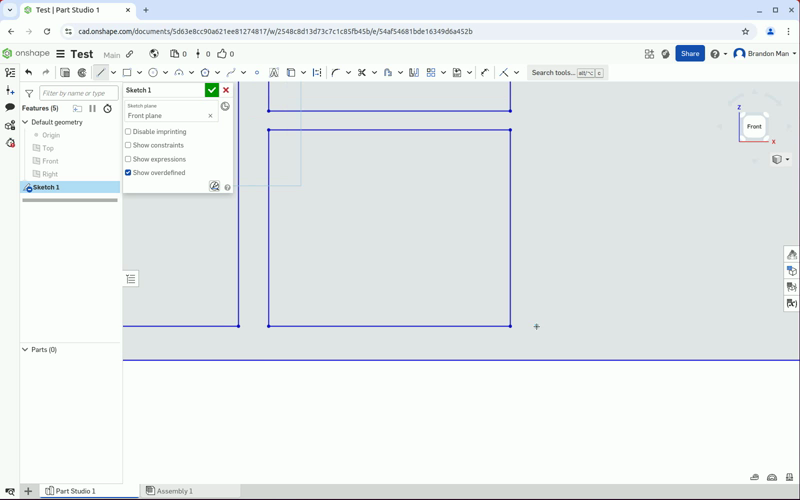
scroll(-6)
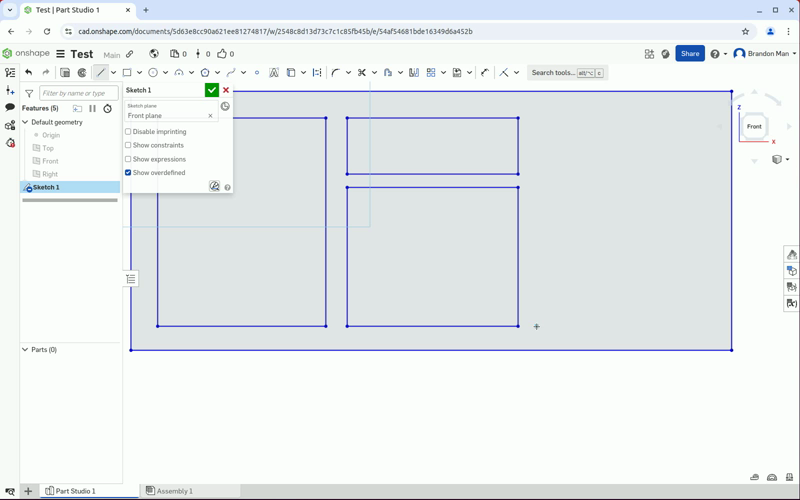
scroll(-6)
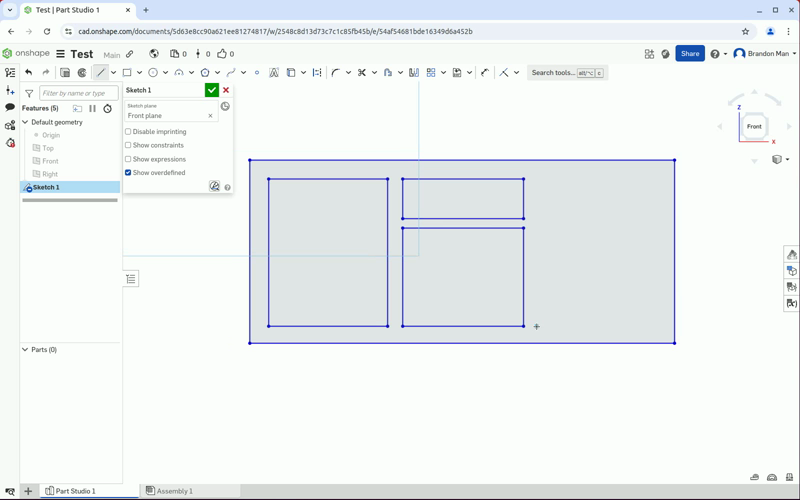
scroll(-6)
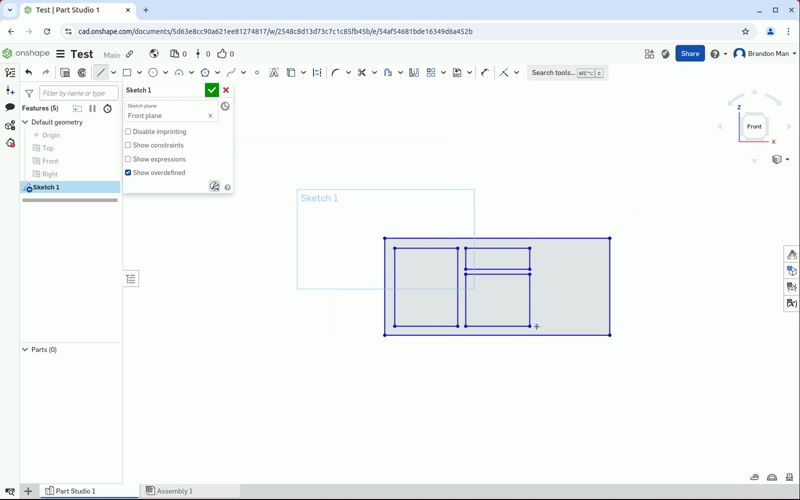
scroll(-6)
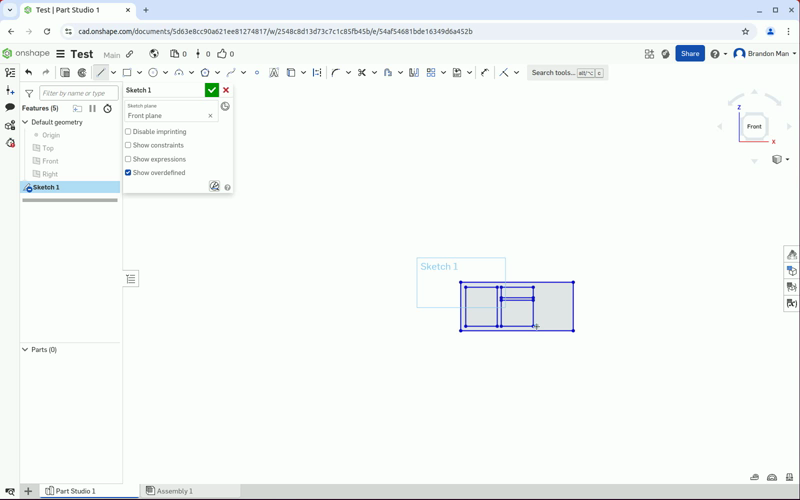
key_up(shift)
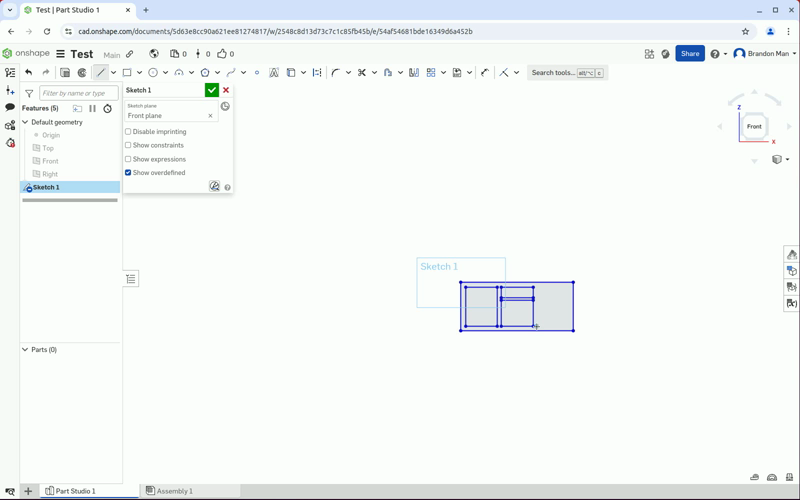
key_down(shift)
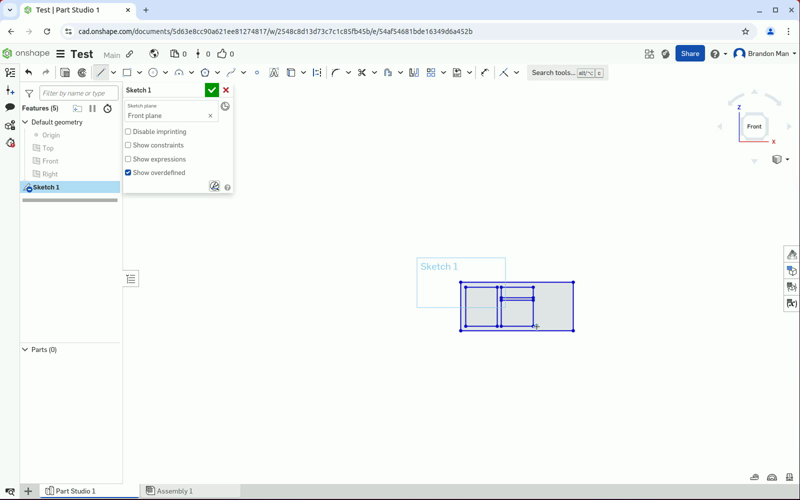
mouse_move(566, 326)
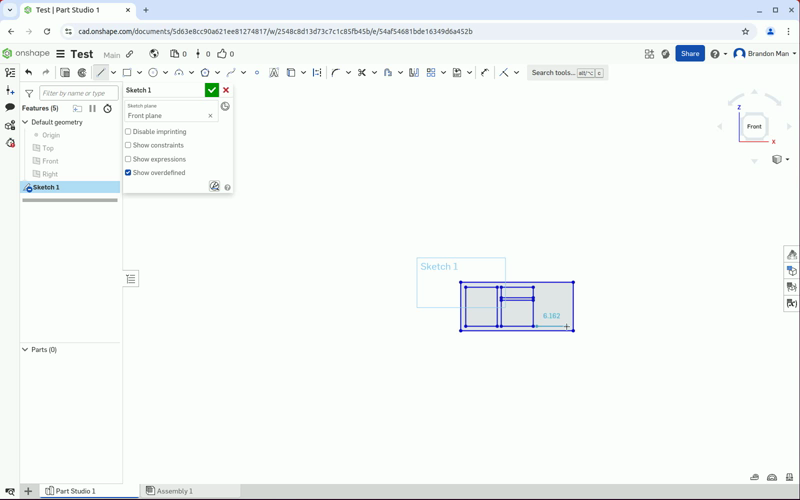
mouse_move(568, 326)
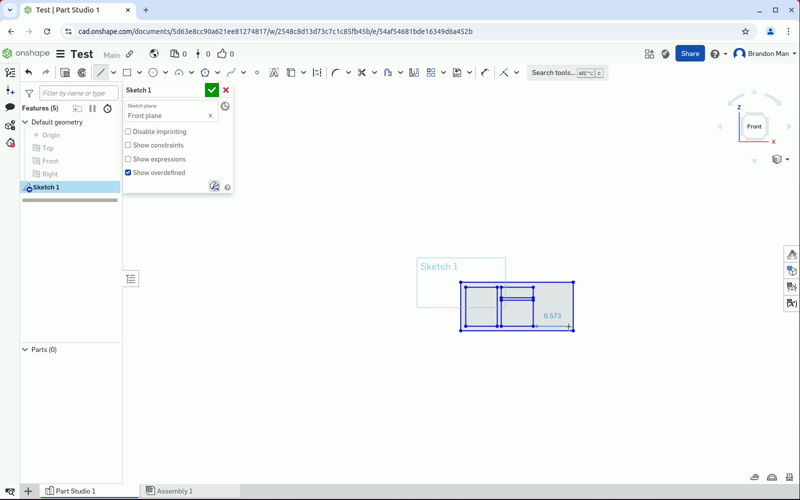
click(568, 326)
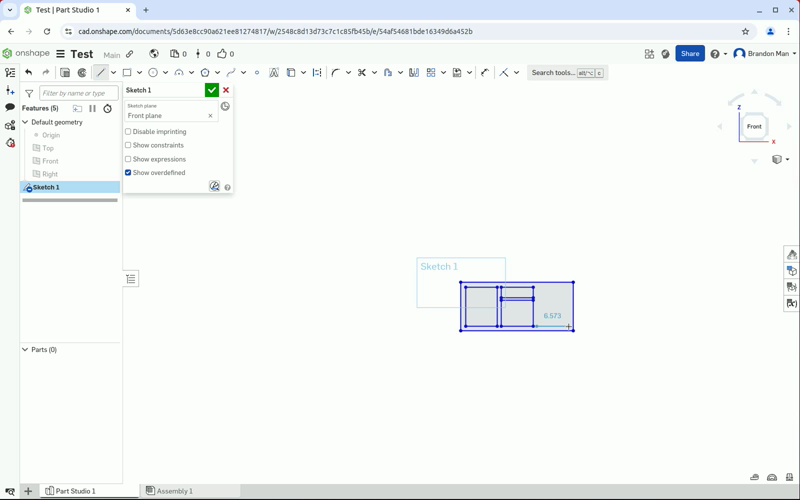
key_up(shift)
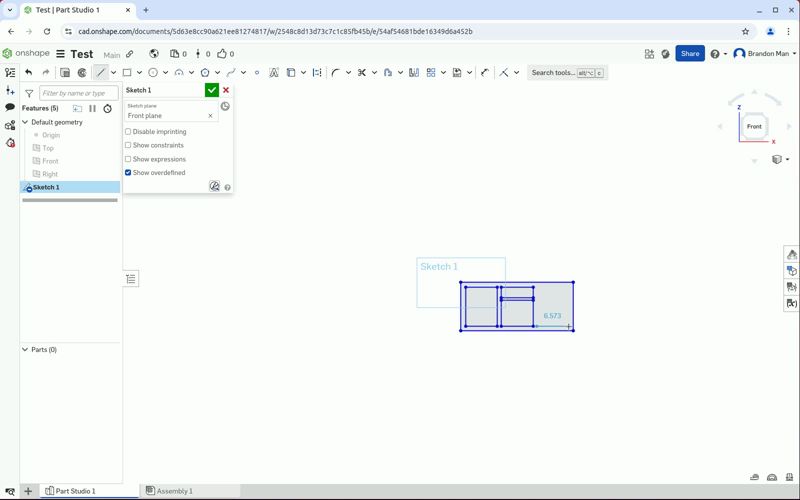
key_down(shift)
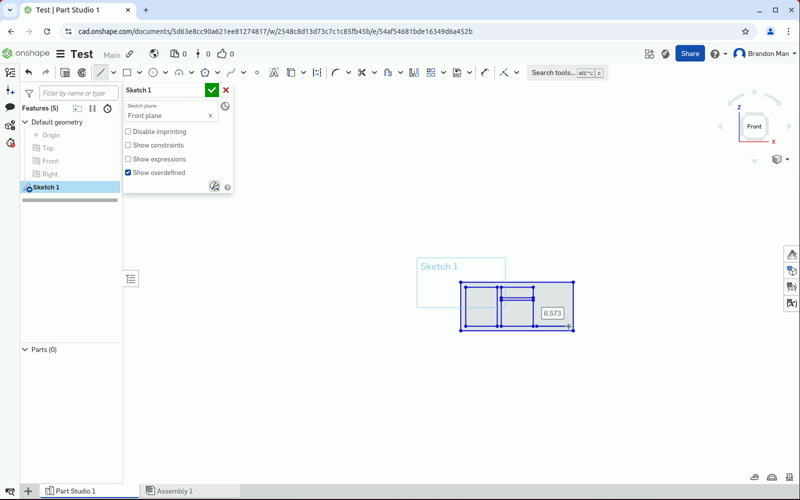
mouse_move(589, 326)
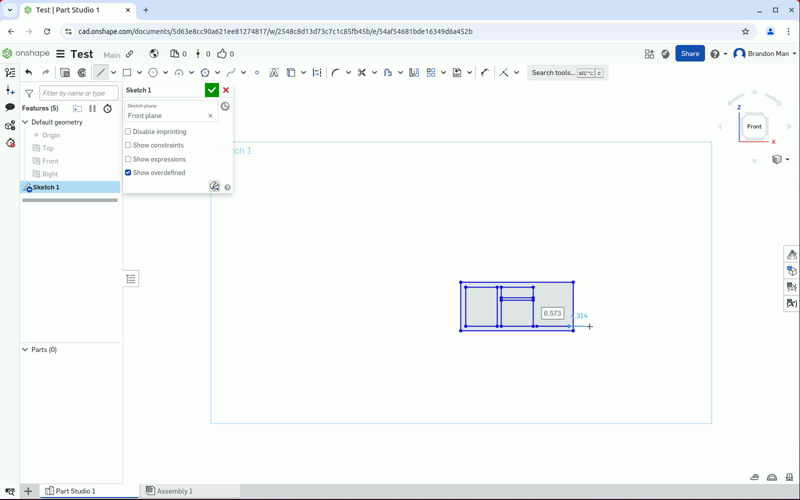
mouse_move(568, 287)
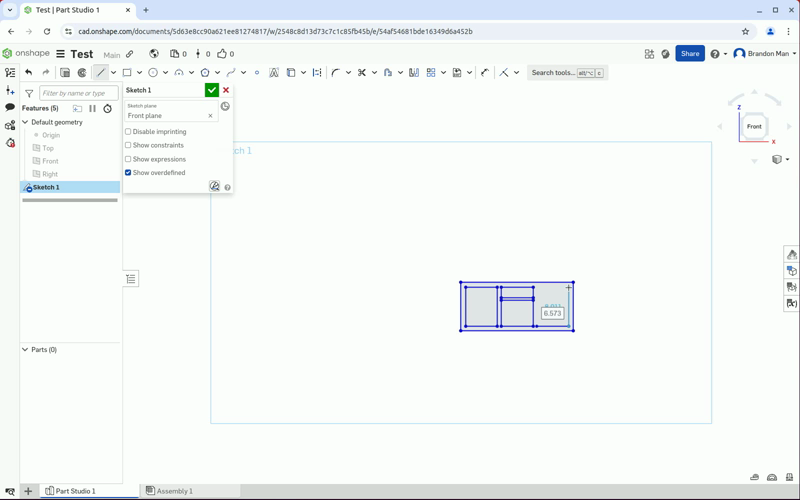
click(568, 287)
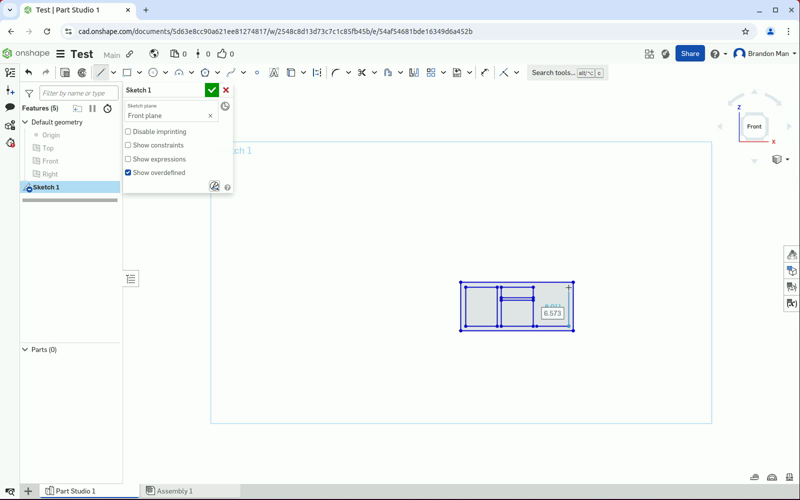
key_up(shift)
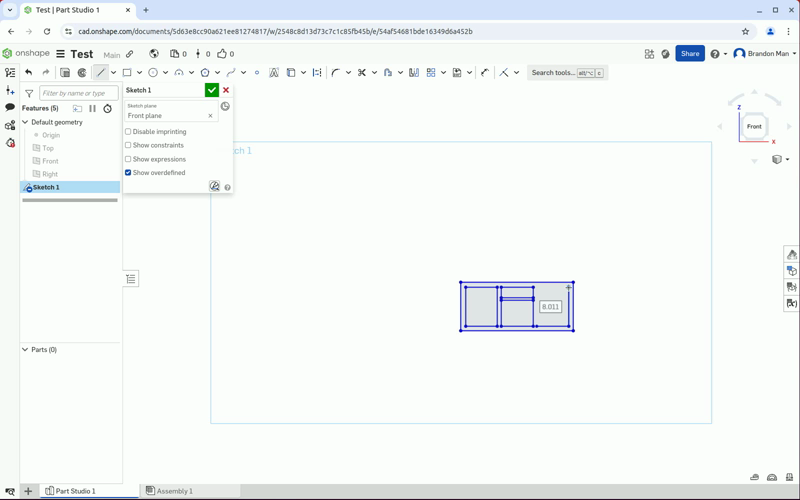
key_down(shift)
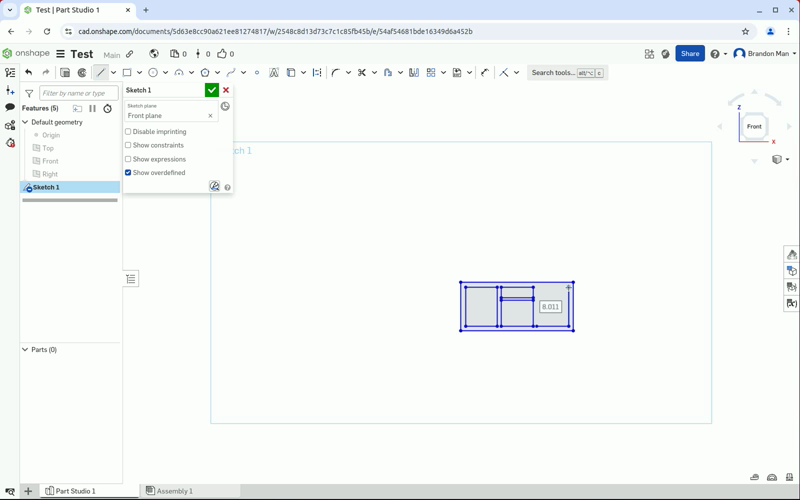
mouse_move(589, 287)
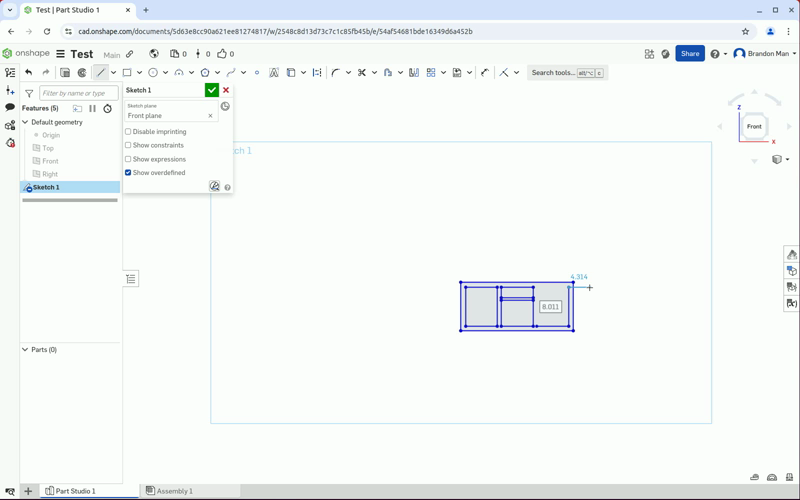
mouse_move(536, 287)
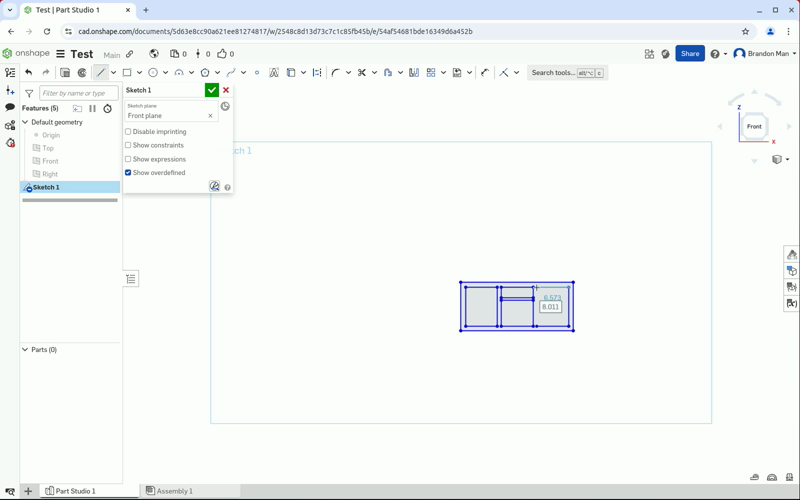
scroll(6)
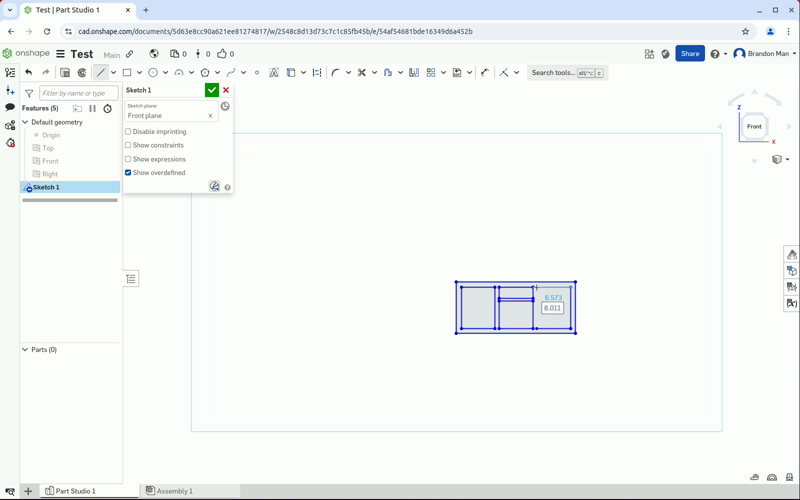
scroll(6)
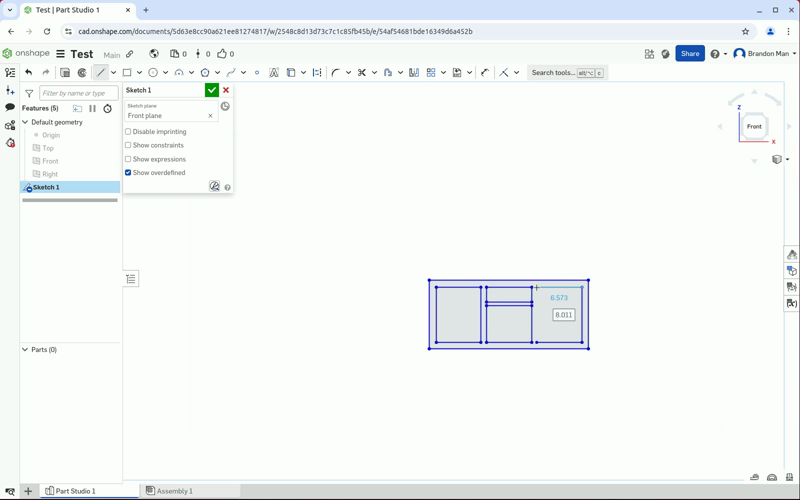
scroll(6)
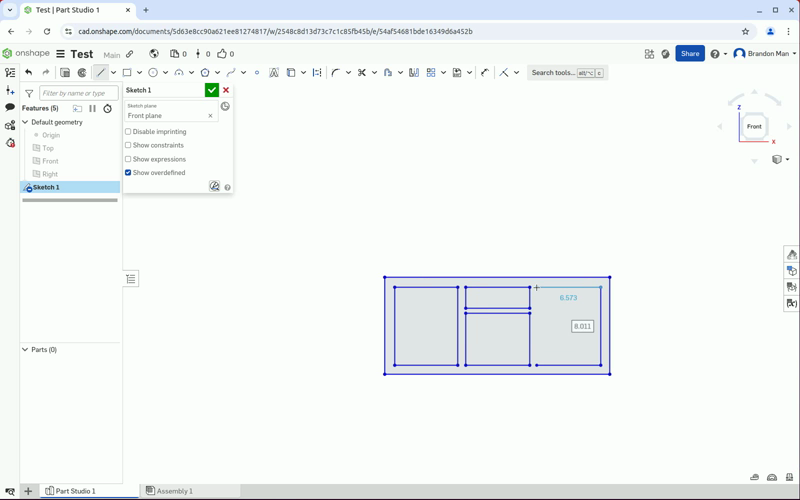
scroll(6)
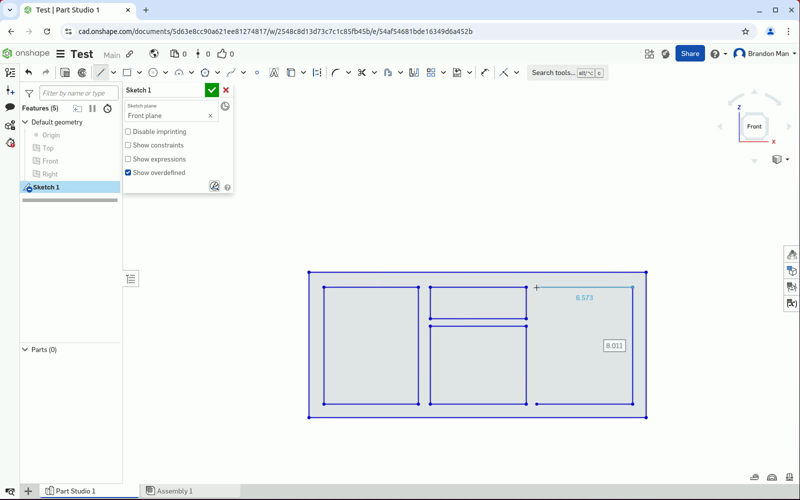
scroll(6)
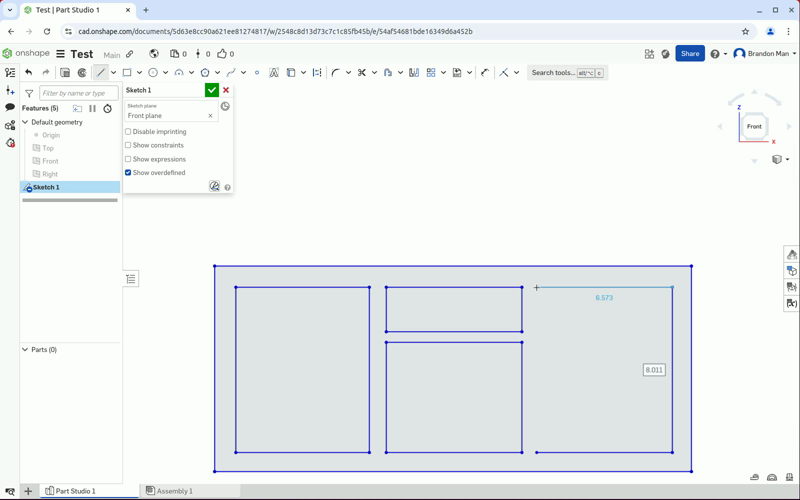
scroll(6)
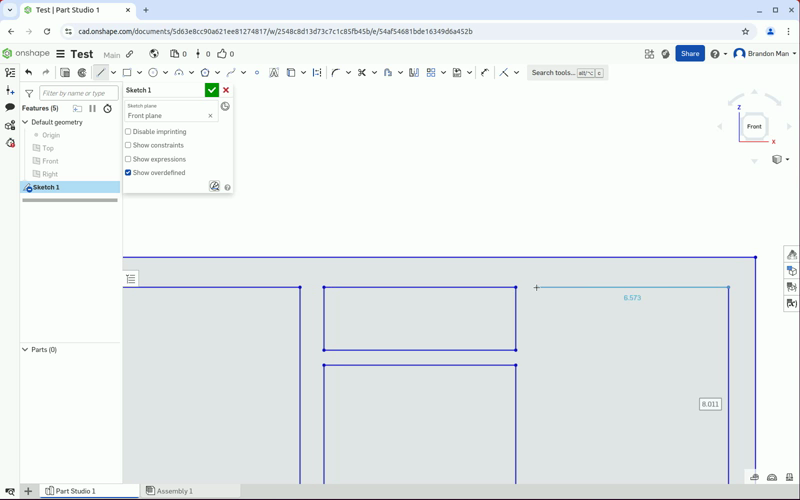
scroll(6)
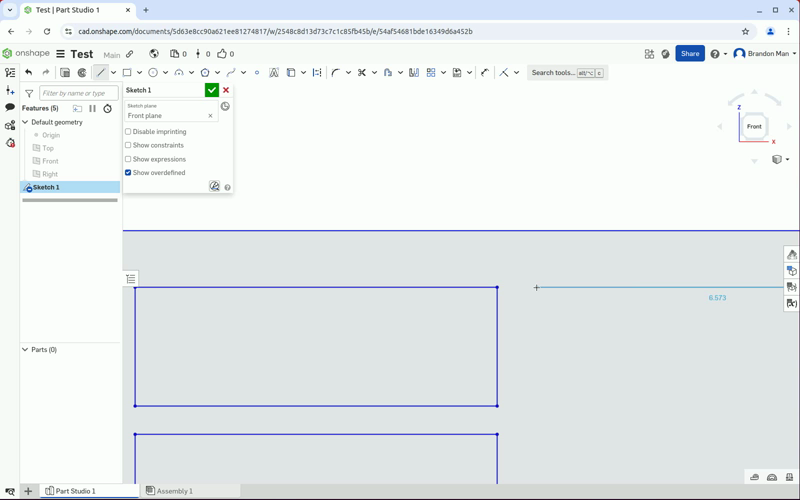
click(536, 287)
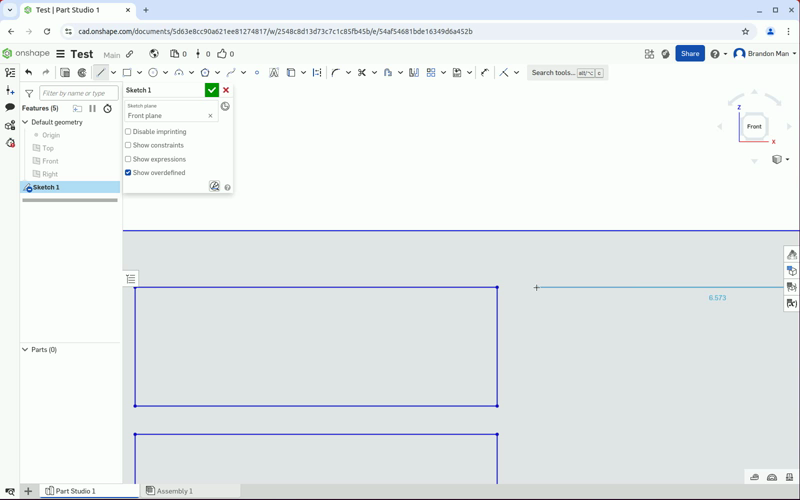
scroll(-6)
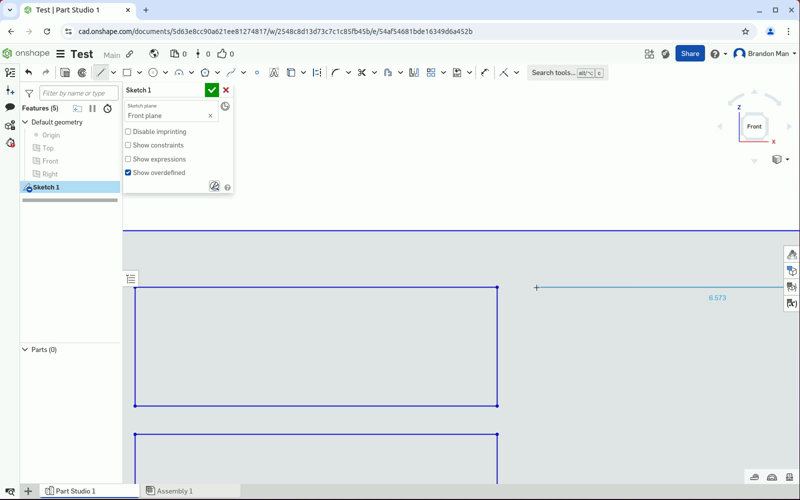
scroll(-6)
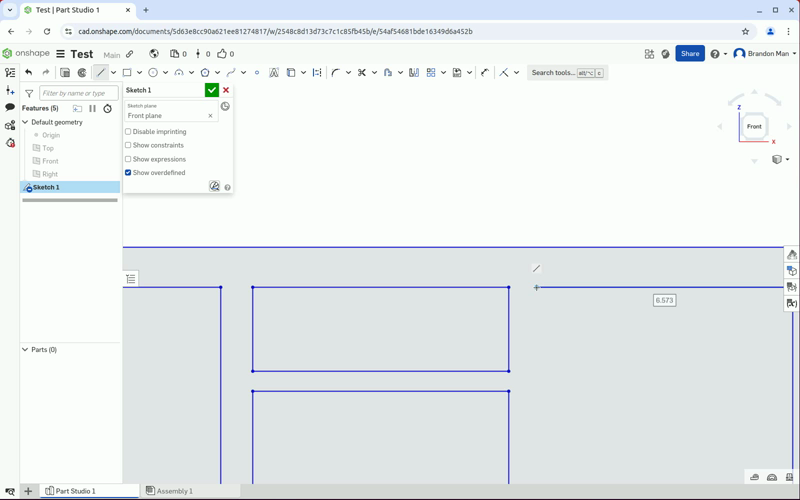
scroll(-6)
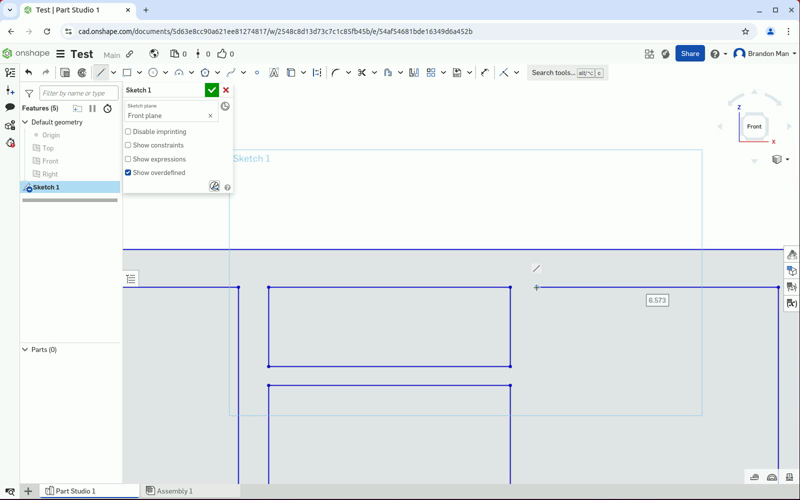
scroll(-6)
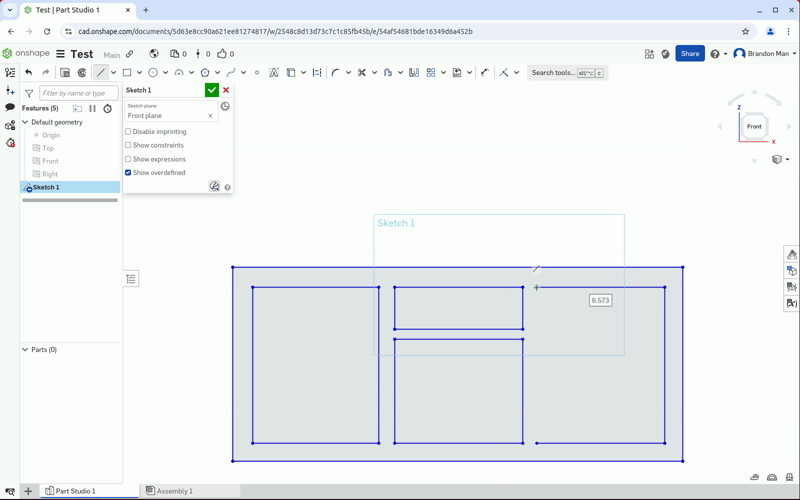
scroll(-6)
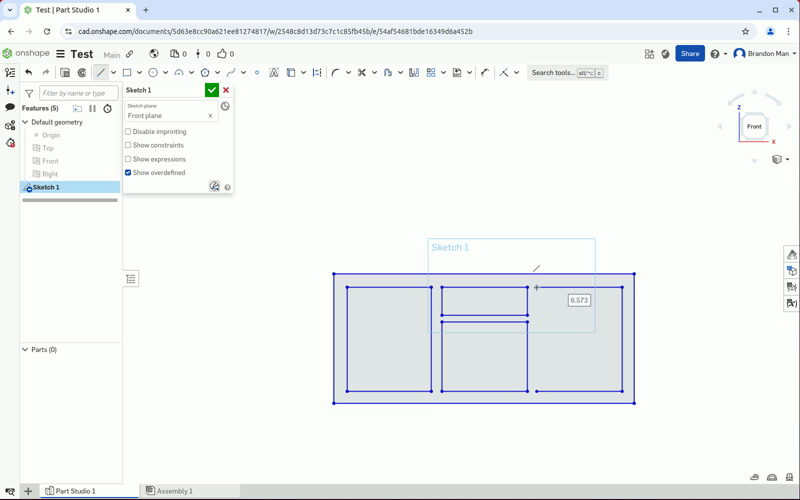
scroll(-6)
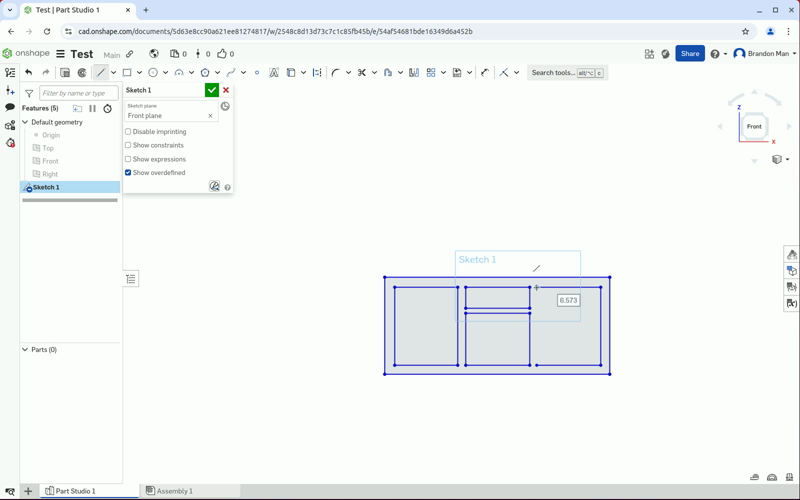
scroll(-6)
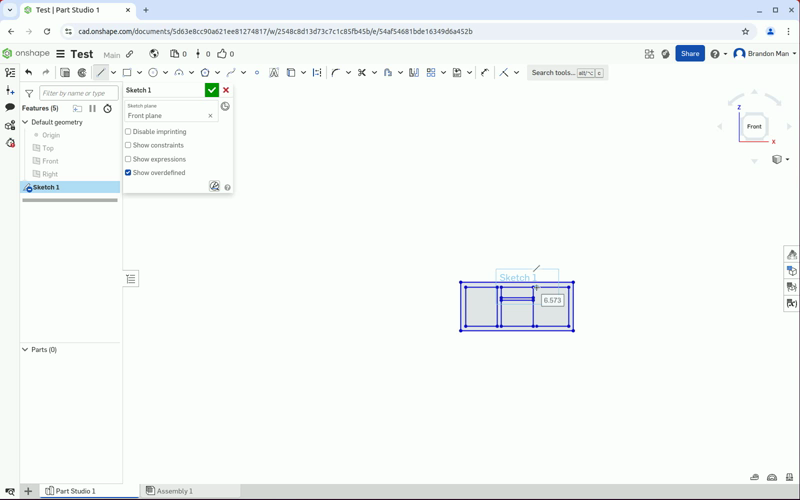
key_up(shift)
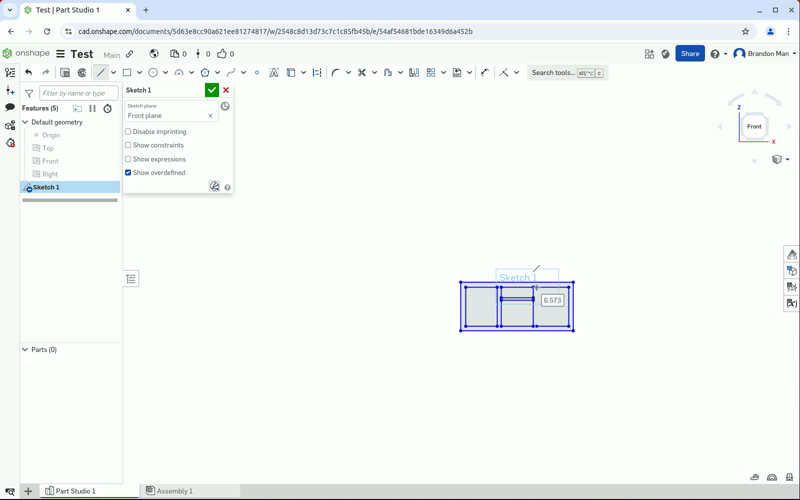
mouse_move(566, 287)
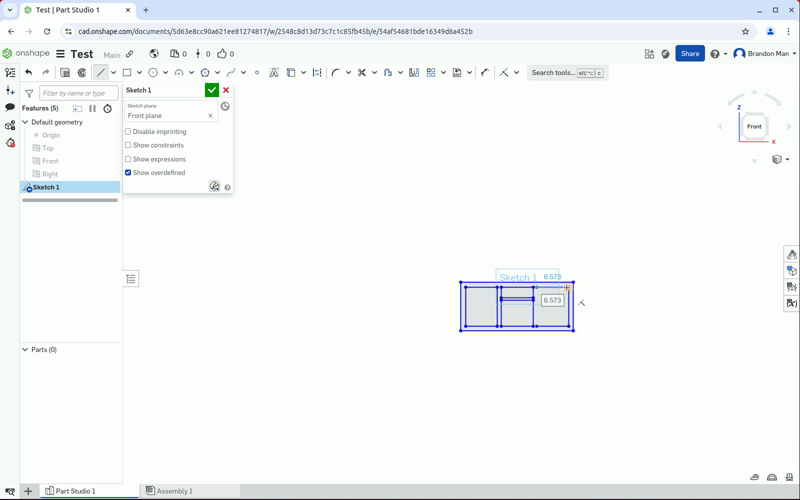
key_down(shift)
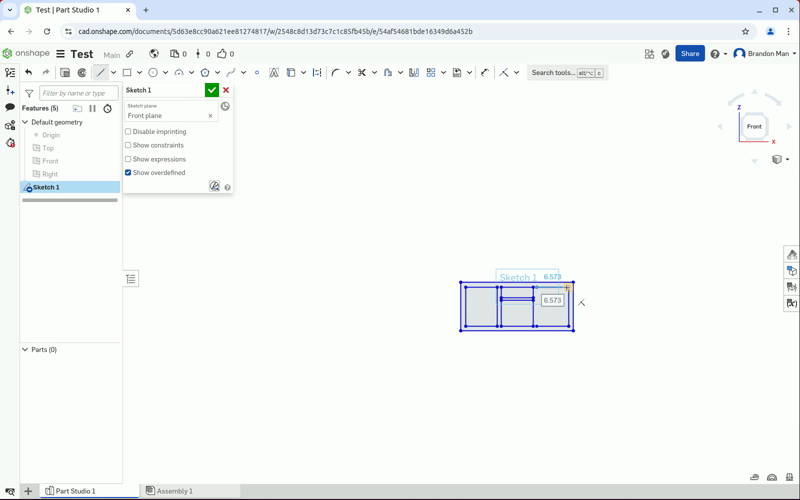
mouse_move(536, 326)
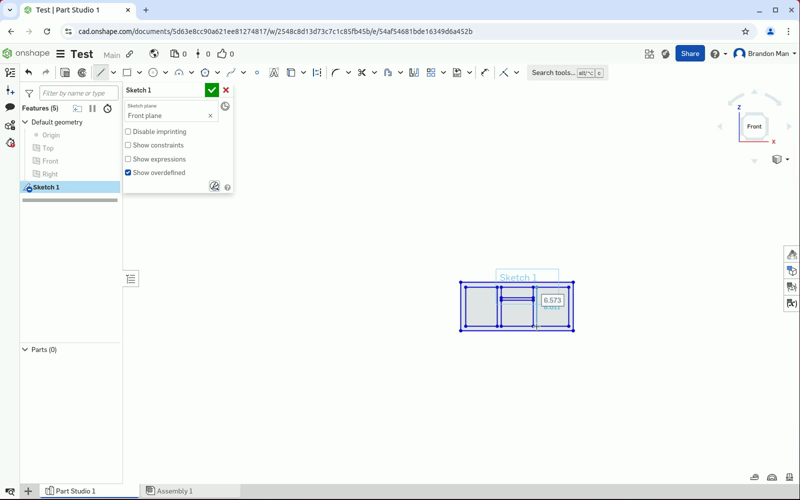
scroll(6)
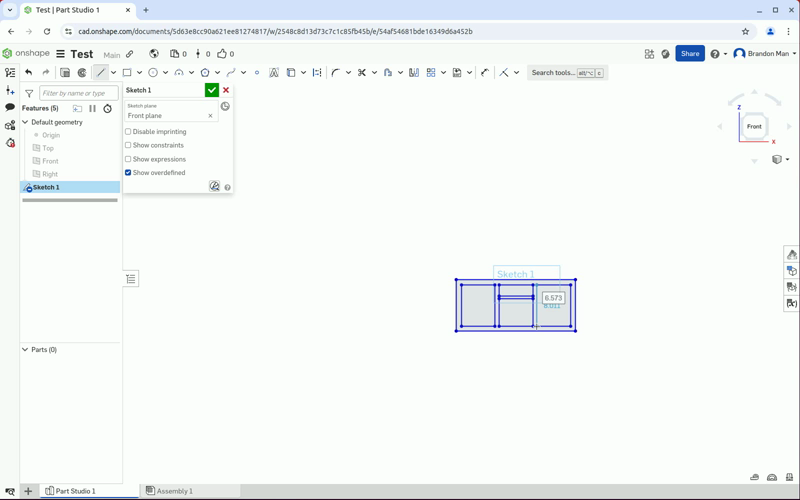
scroll(6)
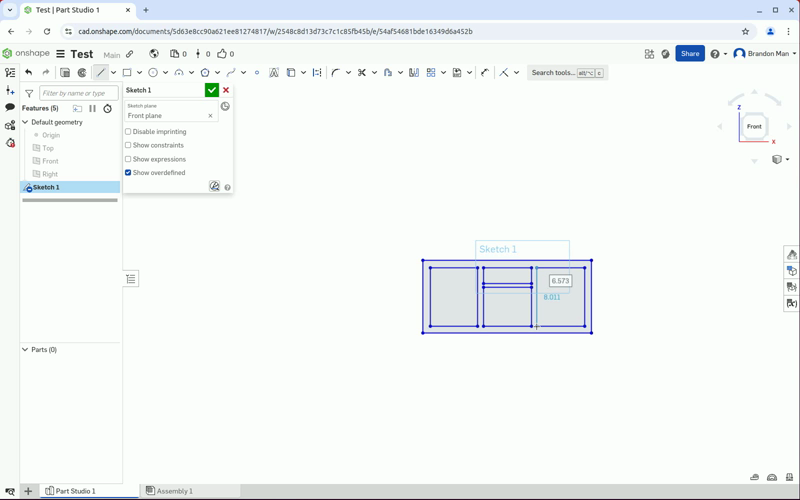
scroll(6)
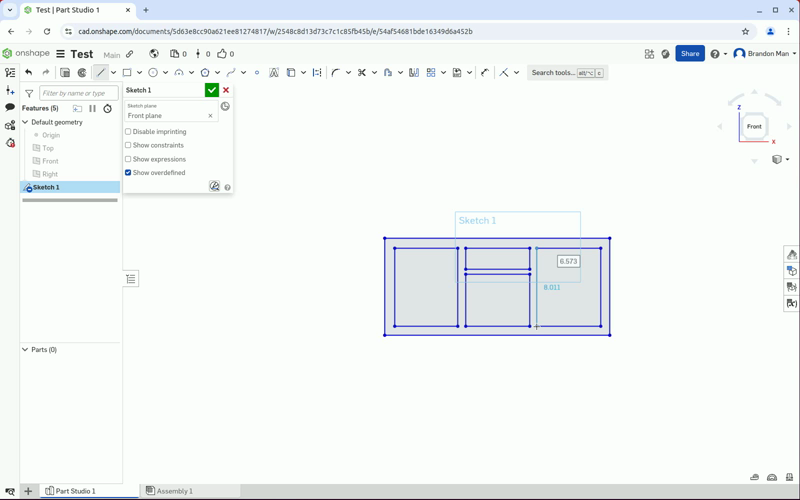
scroll(6)
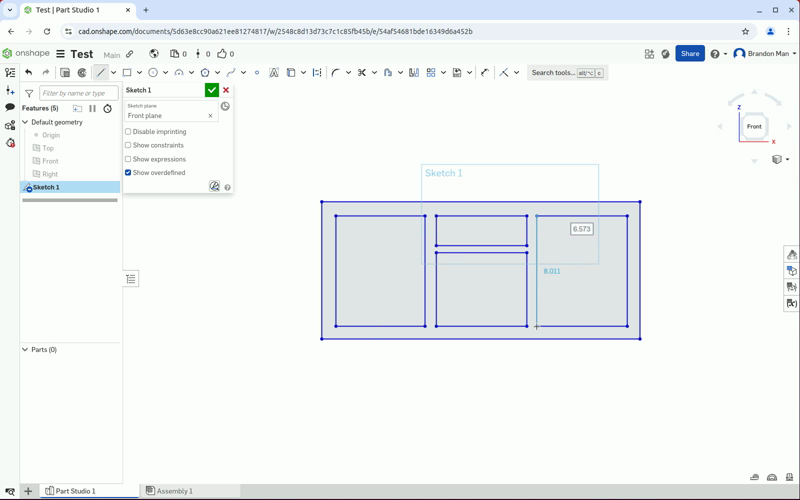
scroll(6)
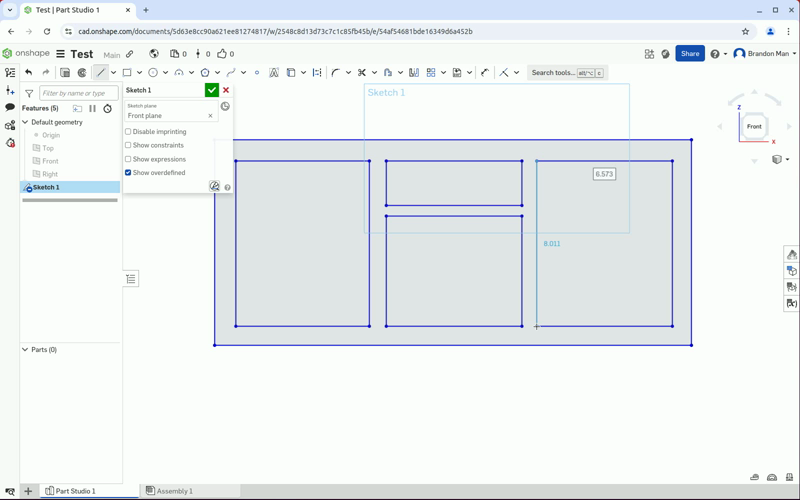
scroll(6)
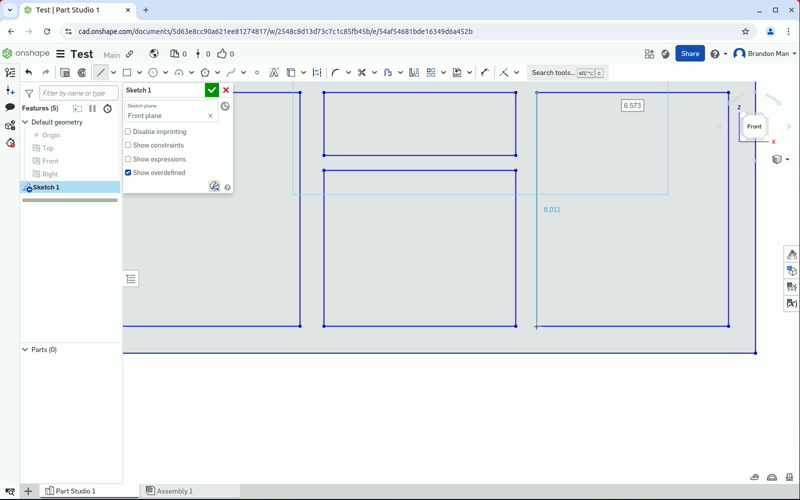
scroll(6)
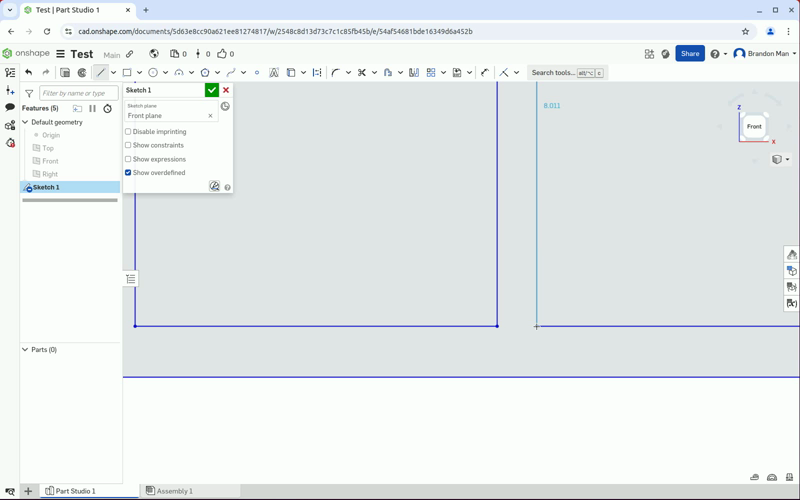
key_up(shift)
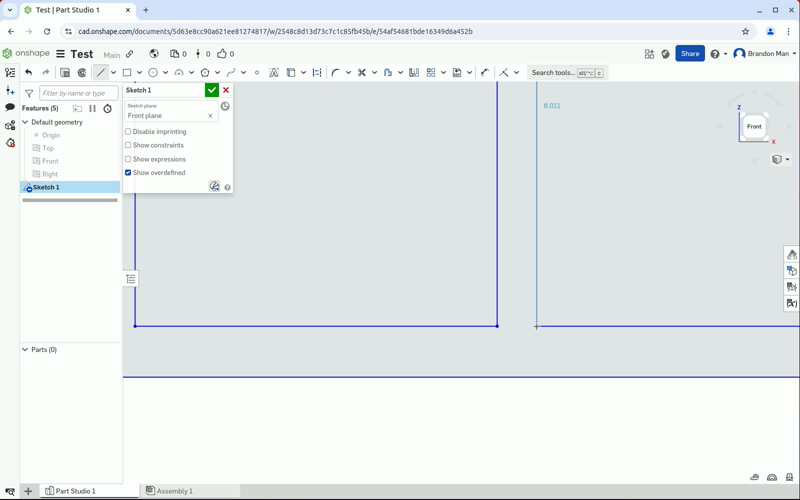
click(536, 326)
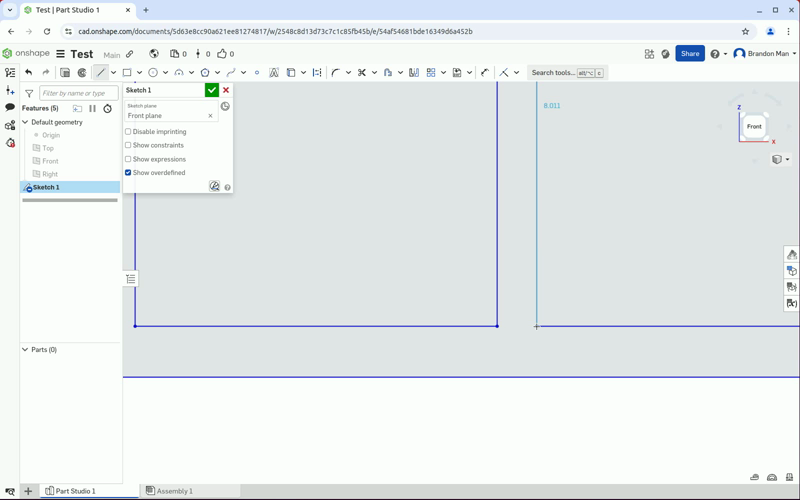
scroll(-6)
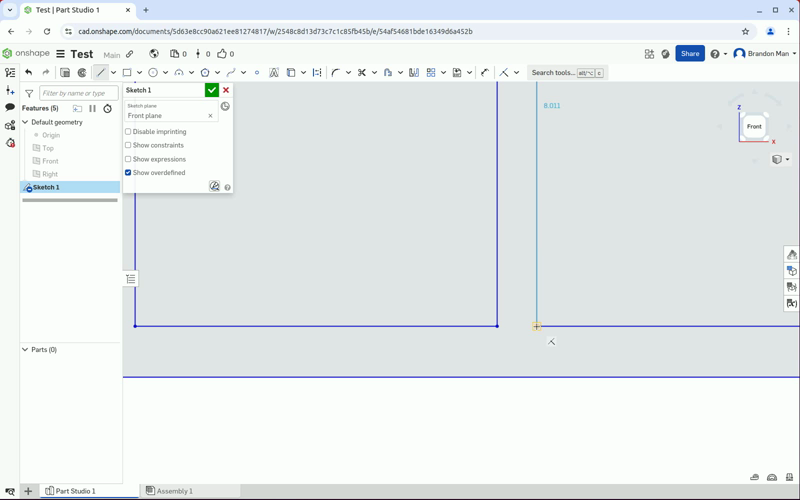
scroll(-6)
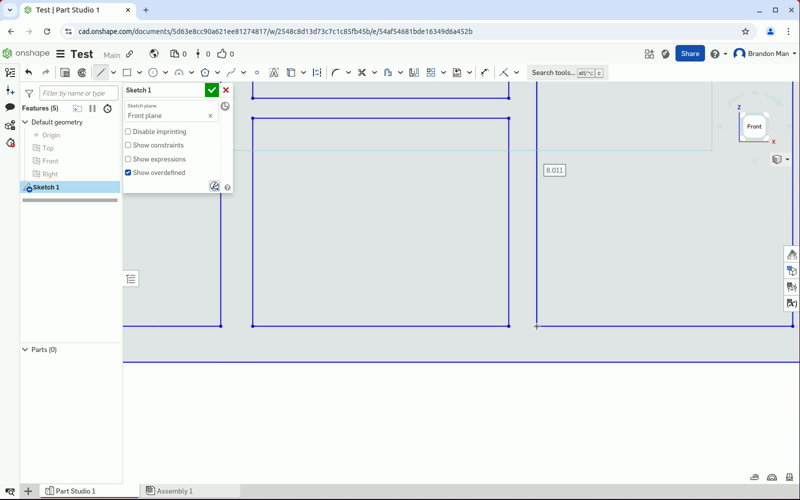
scroll(-6)
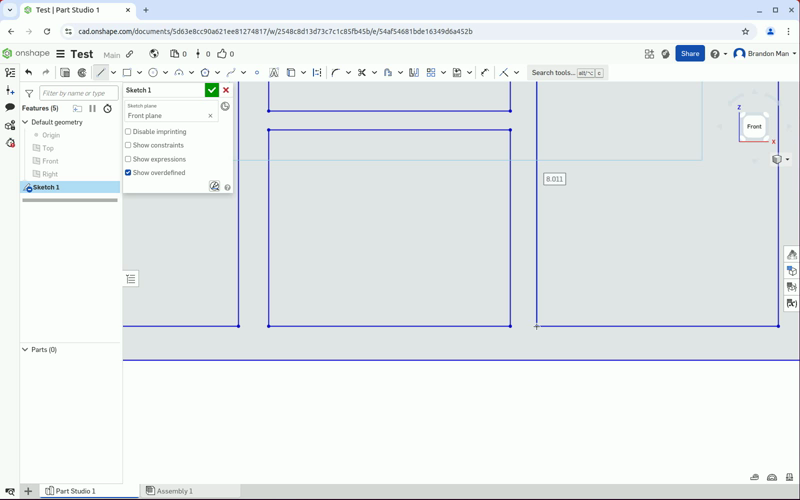
scroll(-6)
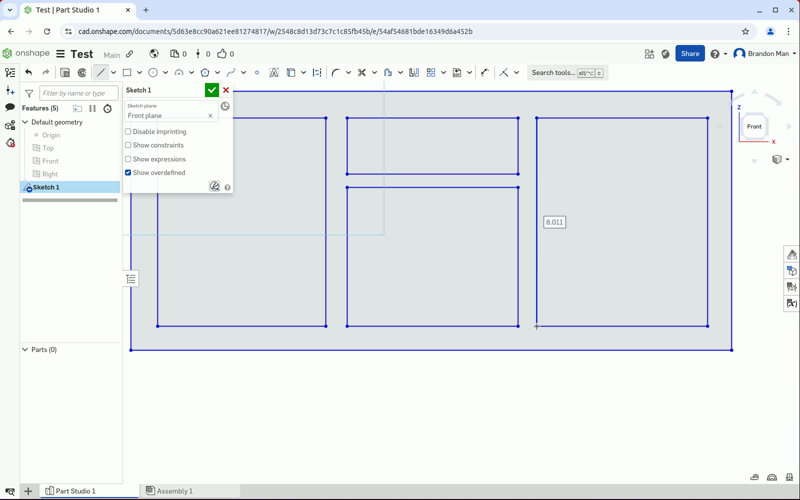
scroll(-6)
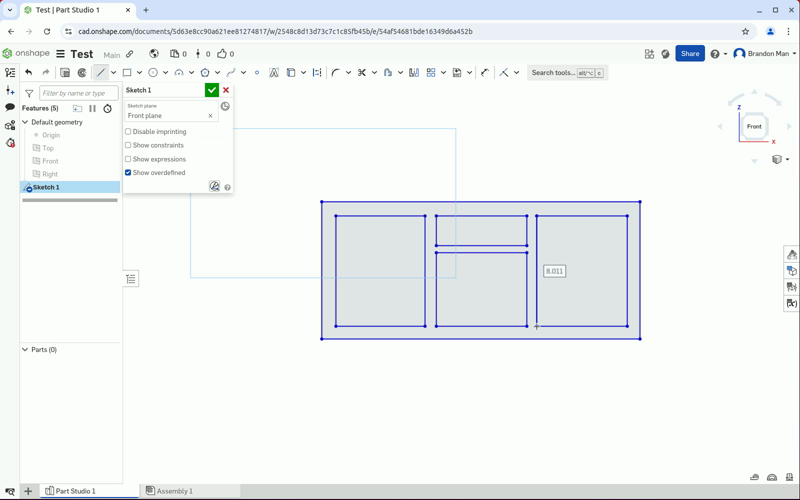
scroll(-6)
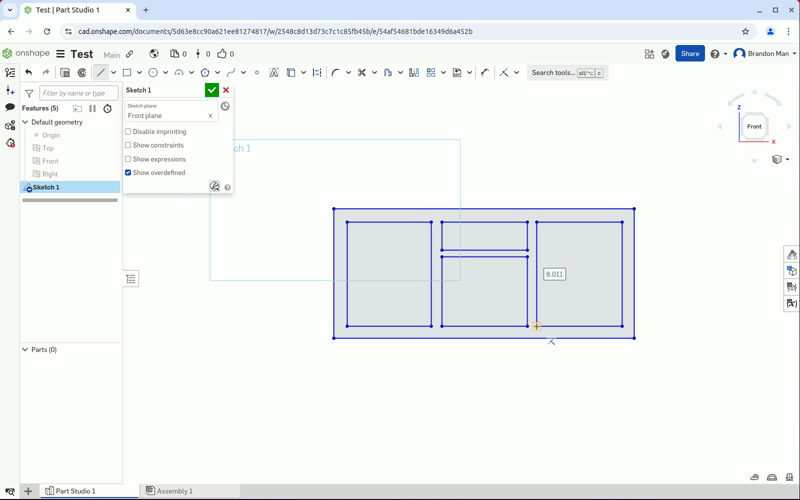
scroll(-6)
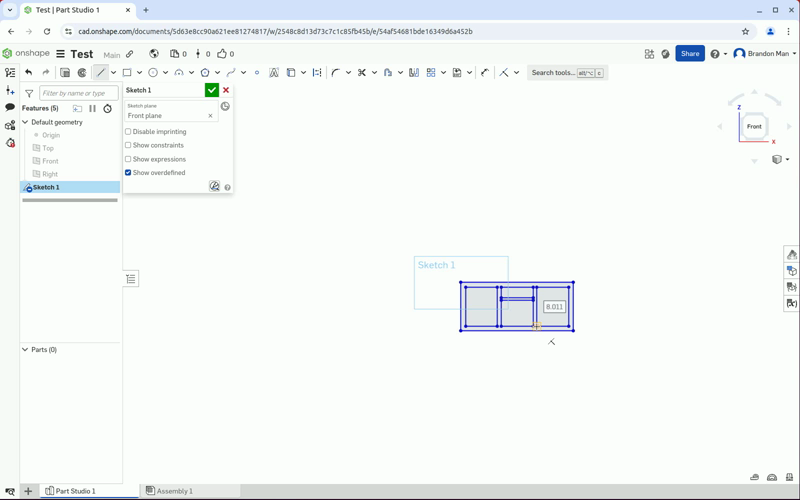
key(esc)
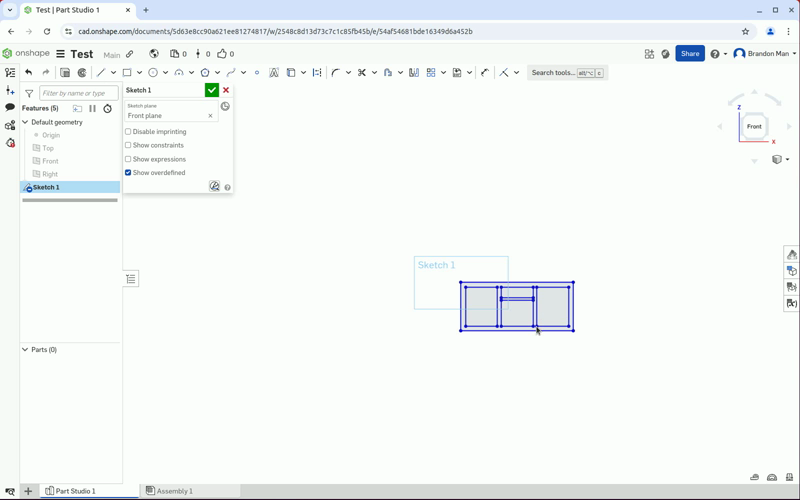
mouse_move(507, 328)
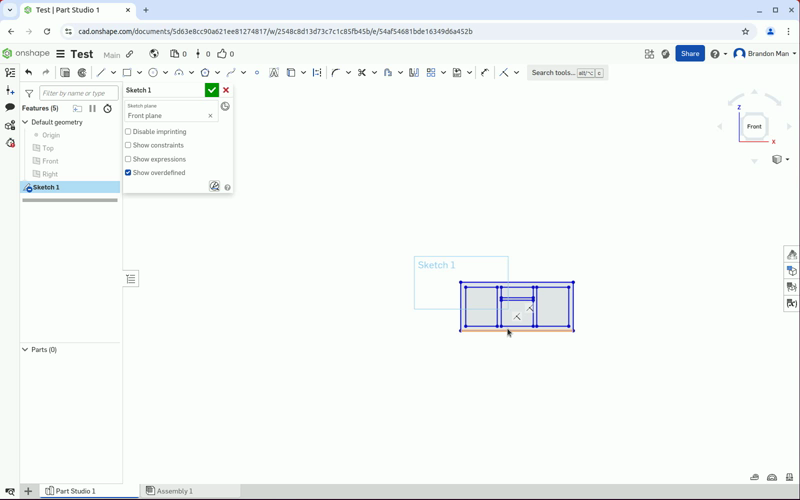
click(507, 328)
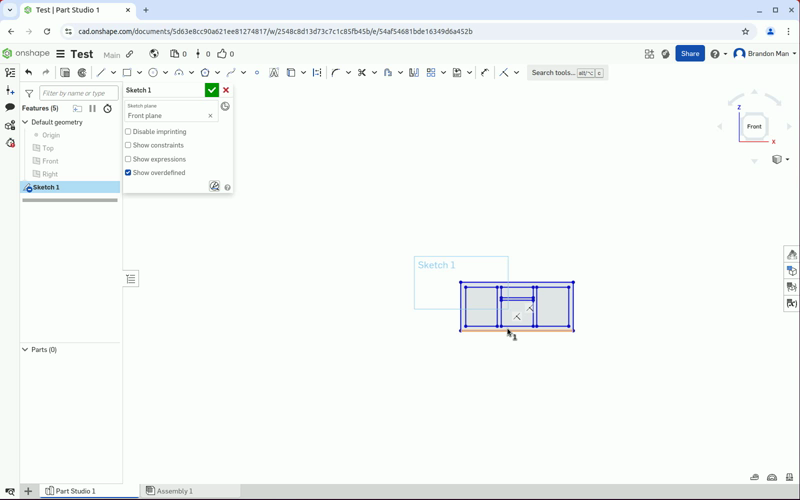
mouse_move(73, 352)
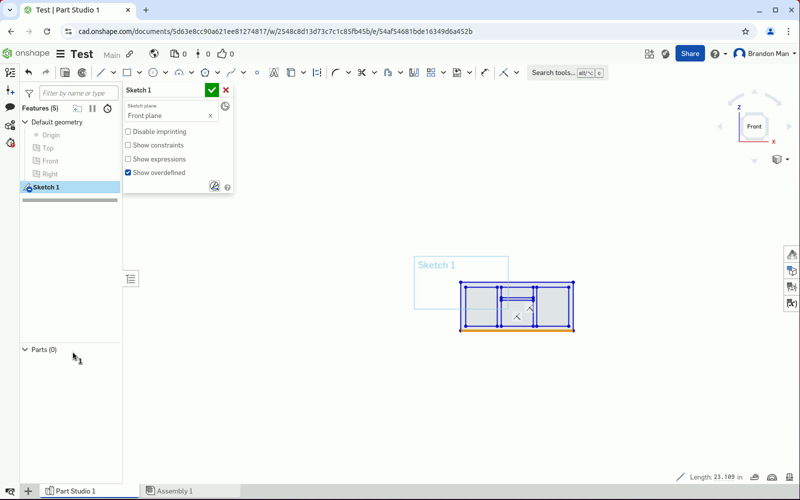
key(shift+y)
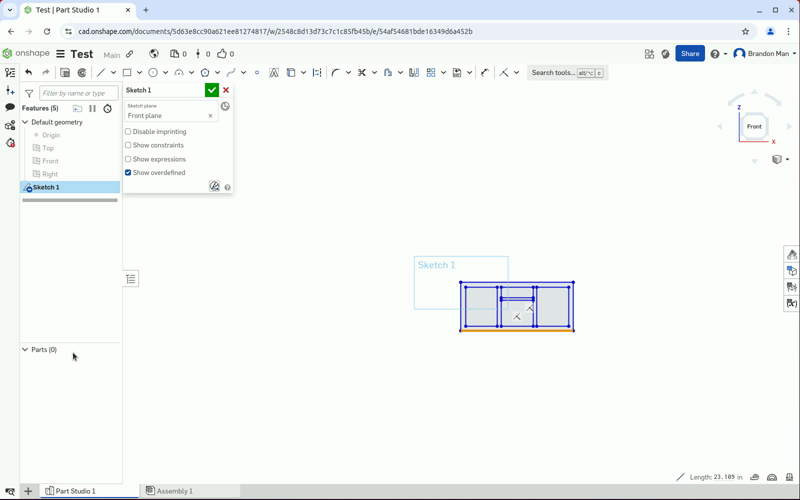
key(shift+e)
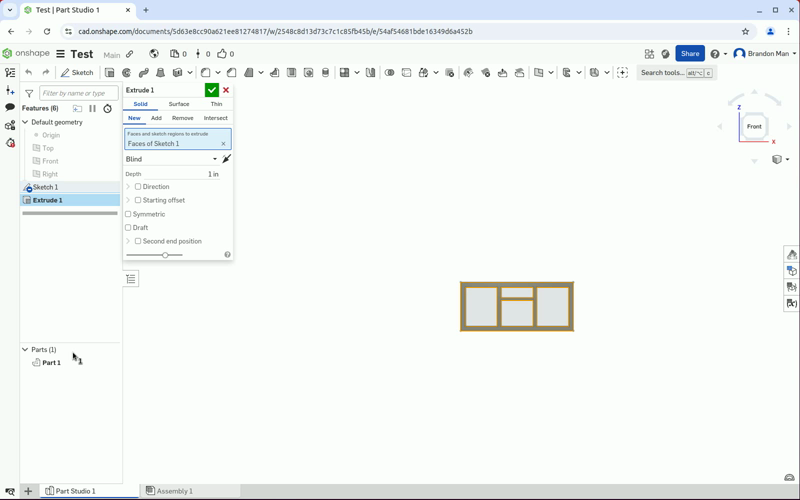
mouse_move(143, 106)
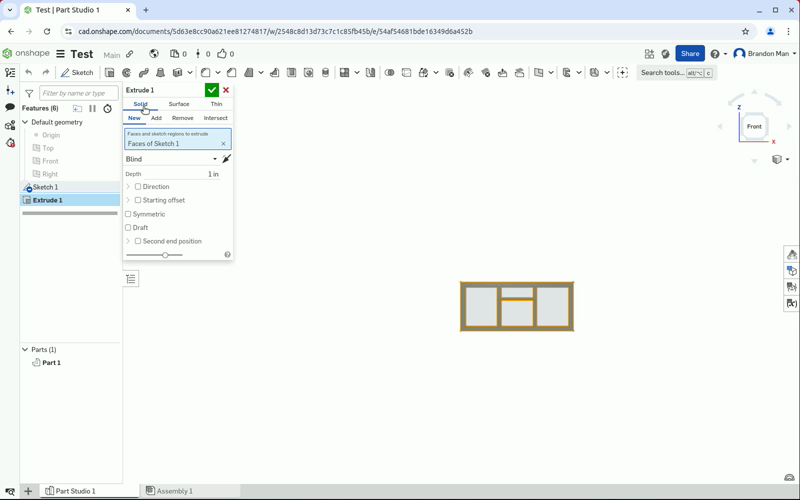
click(143, 106)
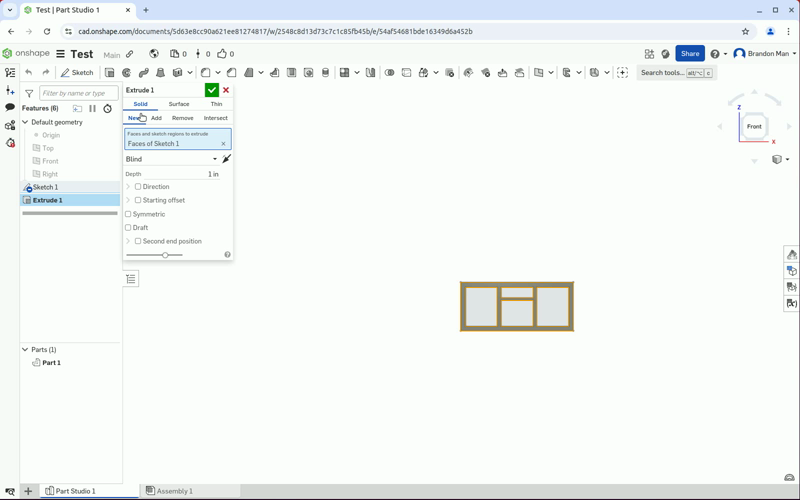
mouse_move(137, 120)
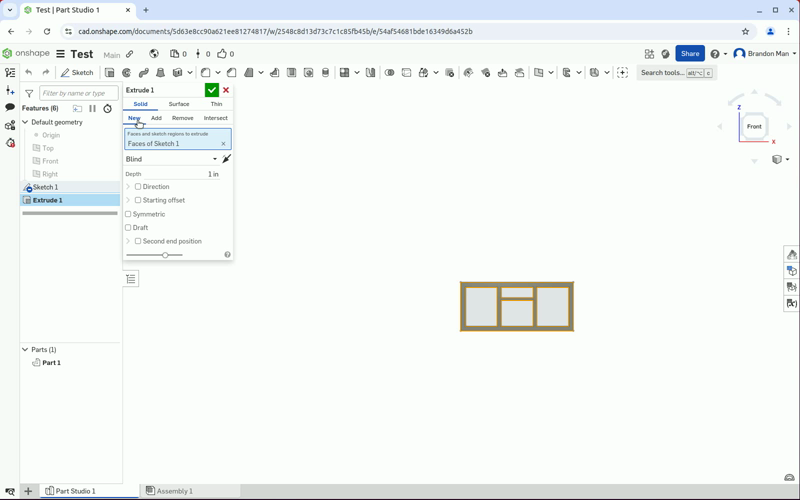
click(137, 120)
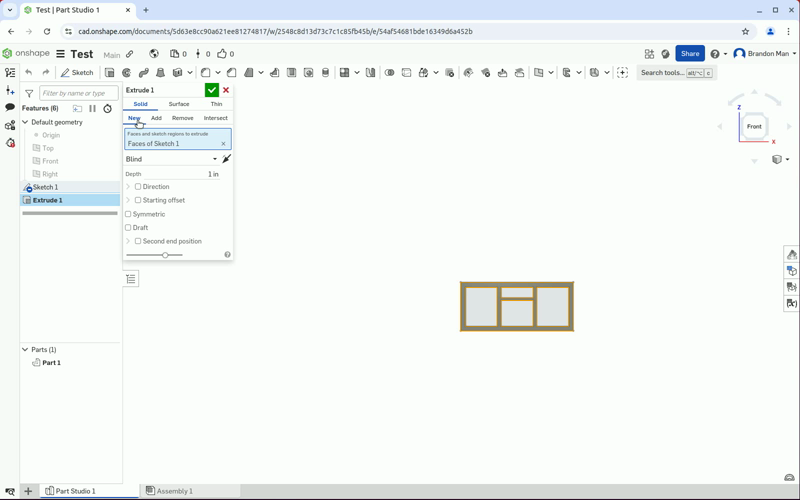
key(tab, 4)
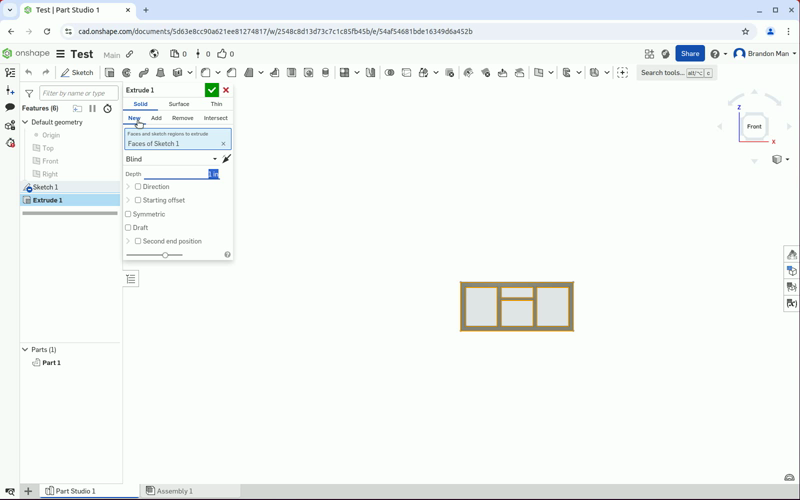
text(-0.722)
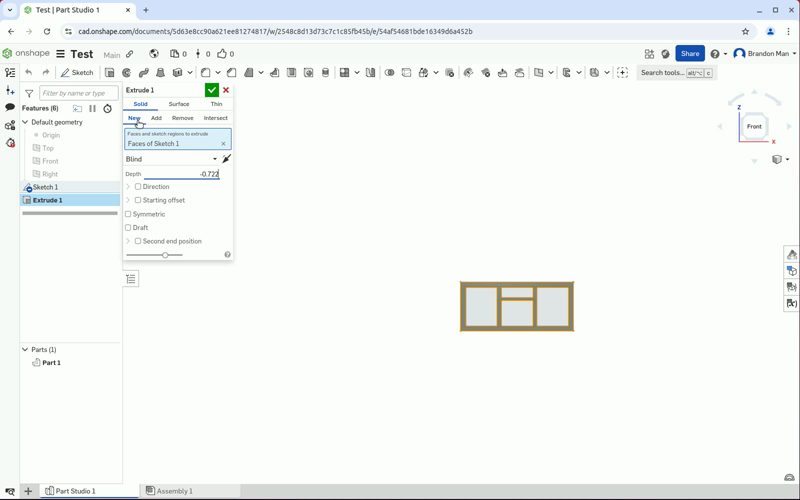
key(enter)
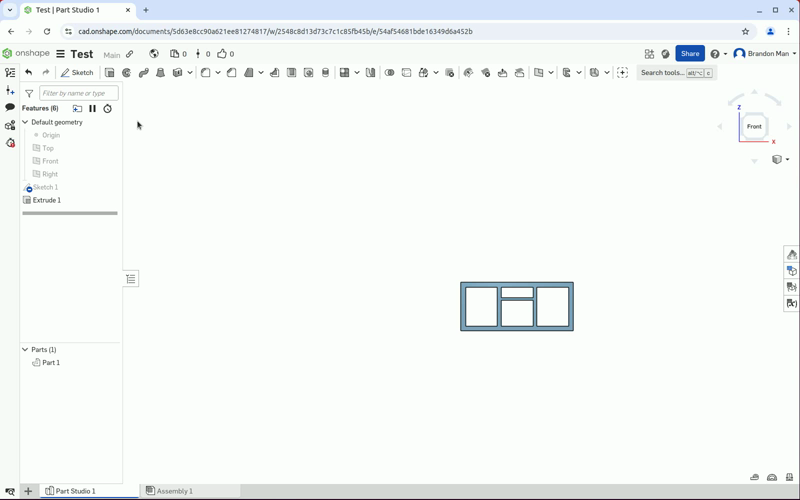
key(shift+h)
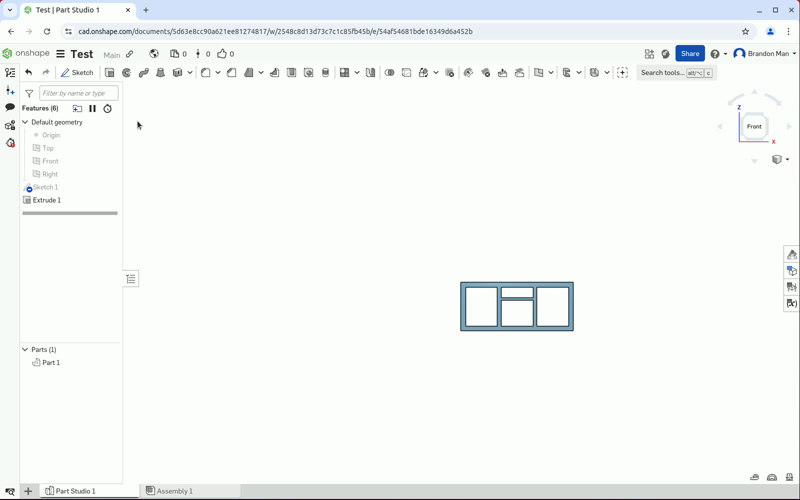
key(shift+h)
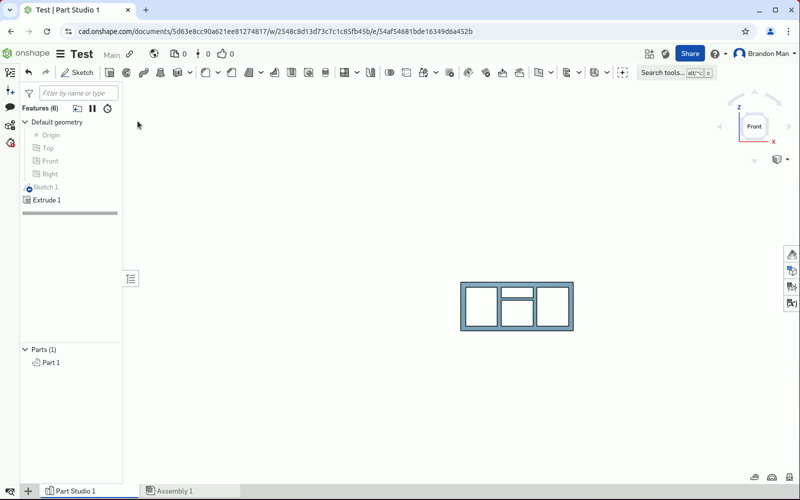
mouse_move(73, 189)
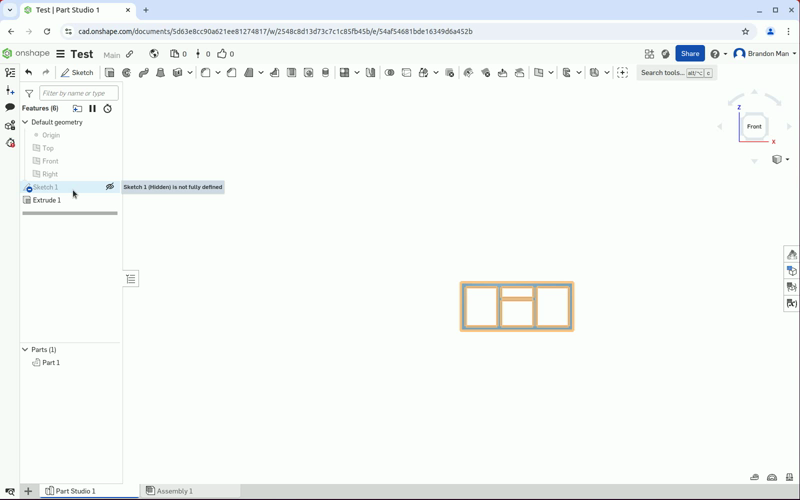
click(73, 189)
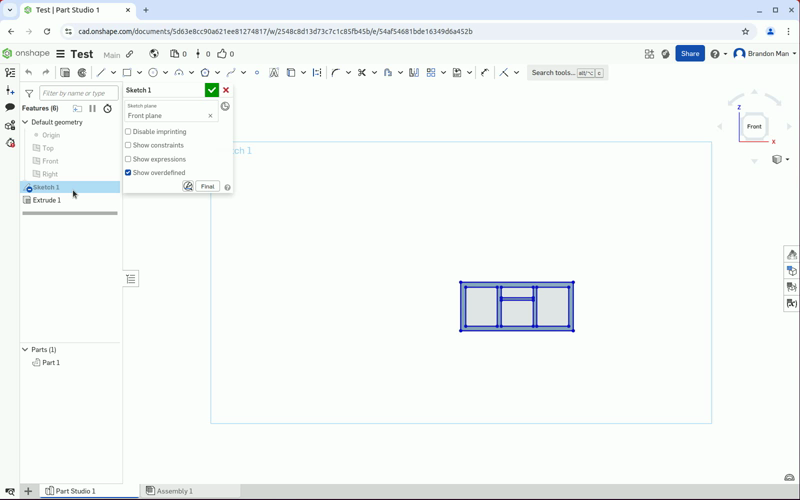
mouse_move(229, 92)
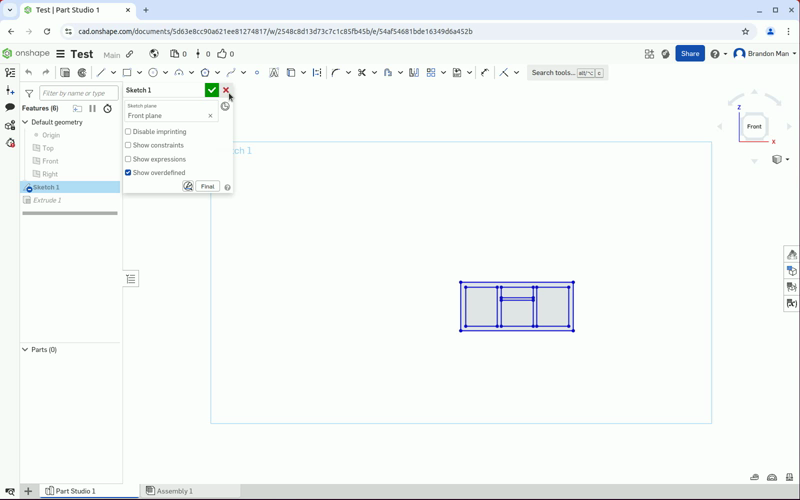
click(229, 92)
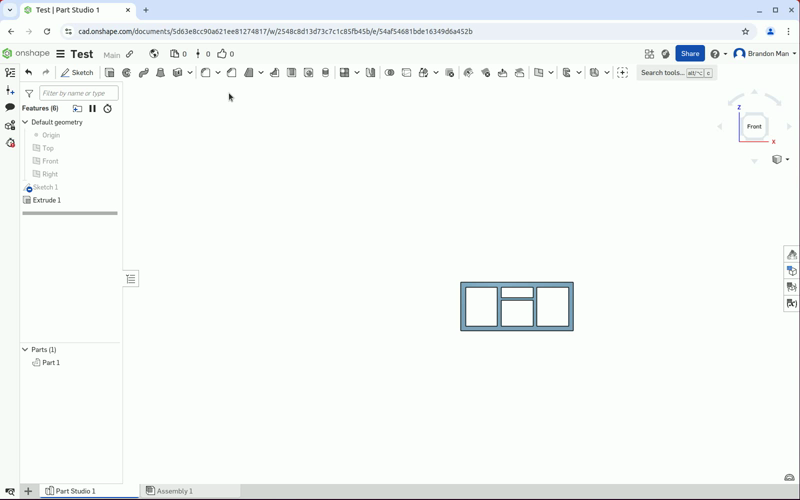
mouse_move(73, 352)
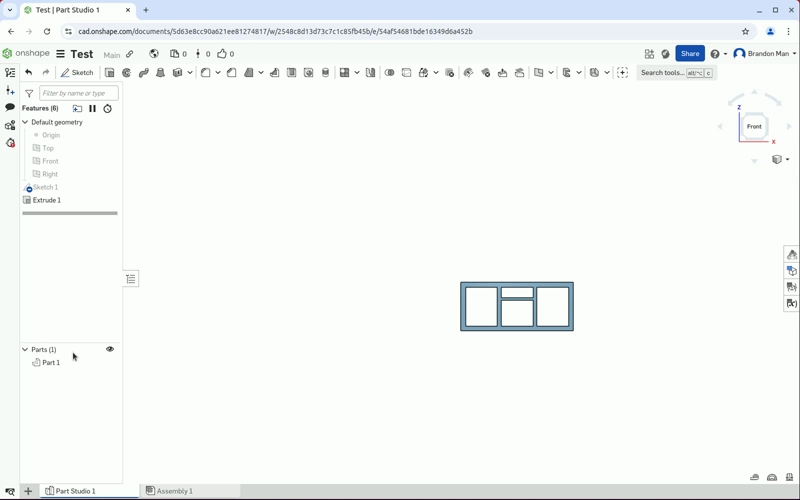
key(y)
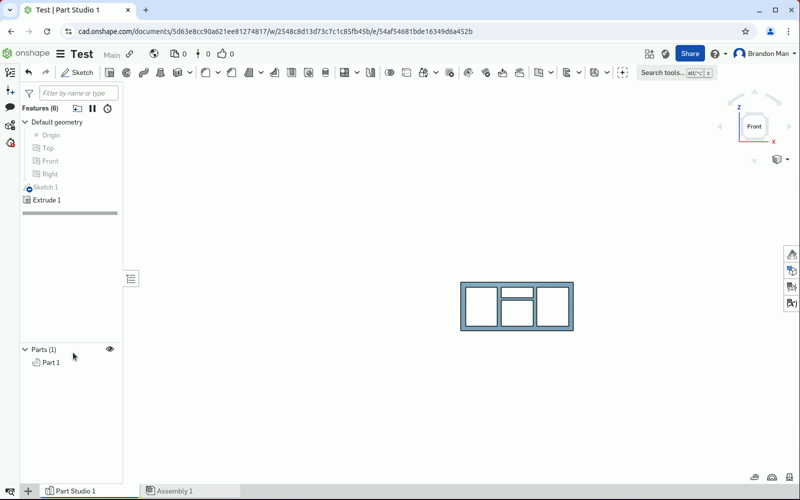
key(shift+p)
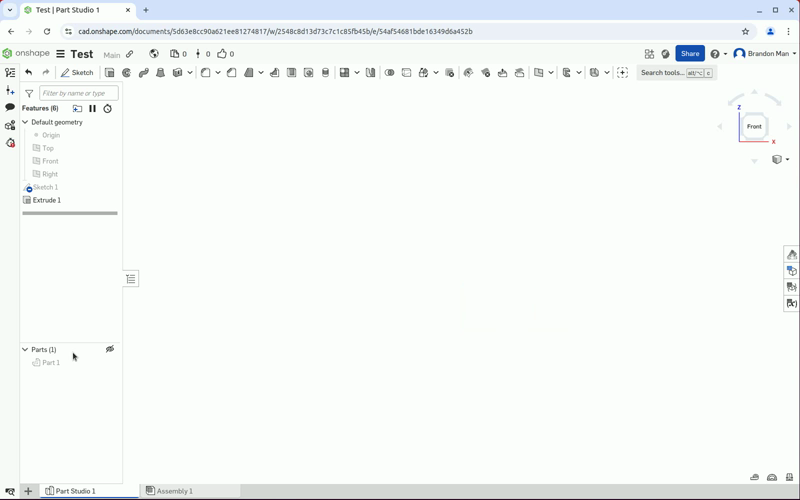
key(space)
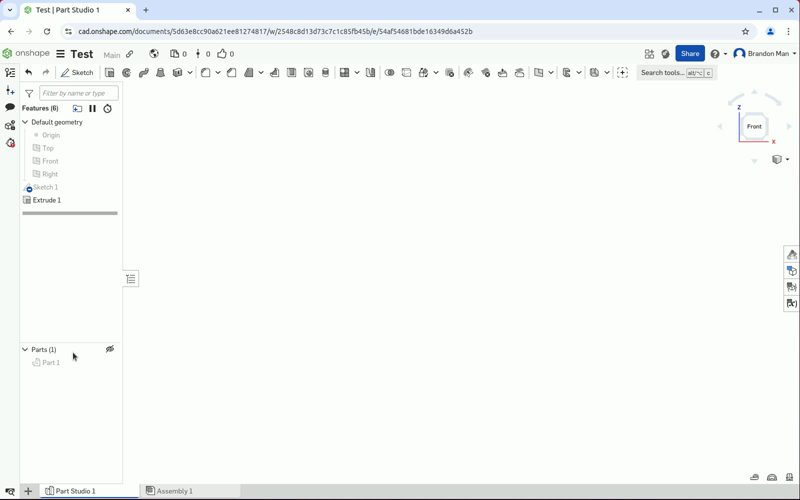
key_down(shift)
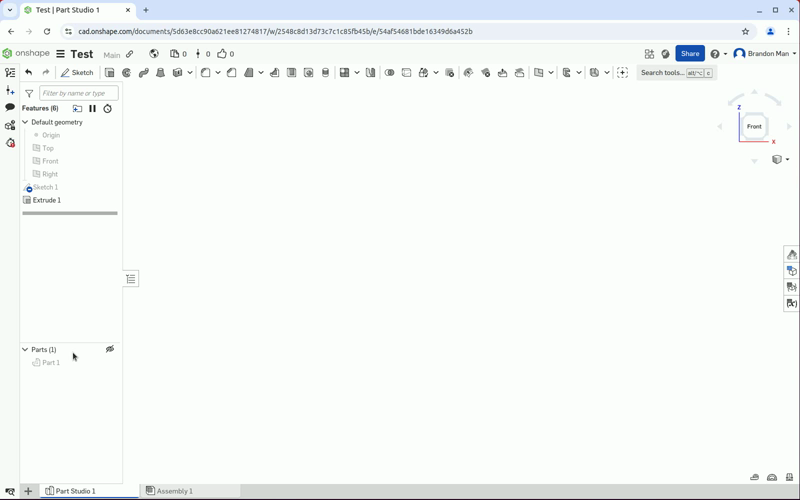
key(left)
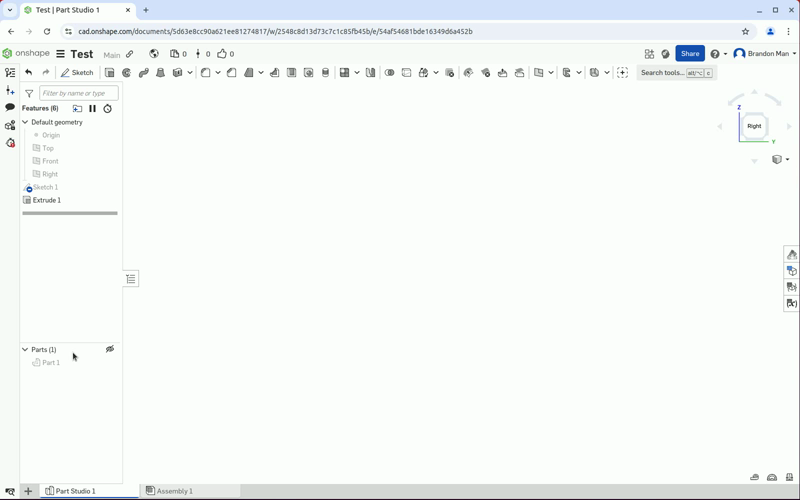
key_up(shift)
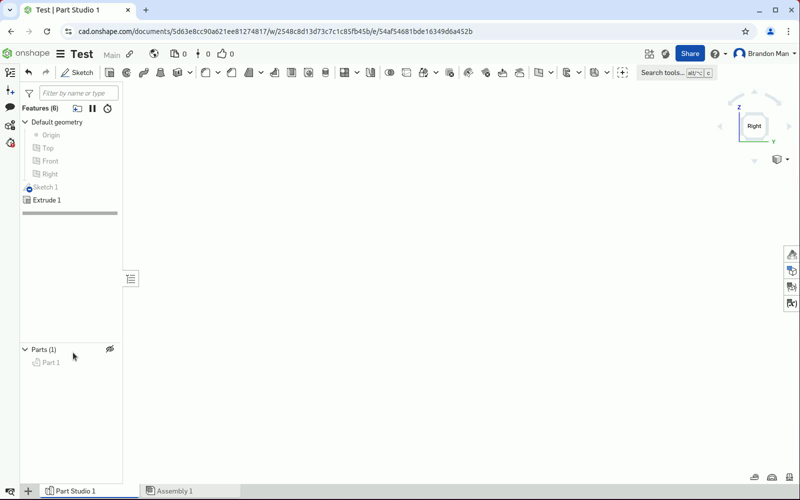
mouse_move(73, 352)
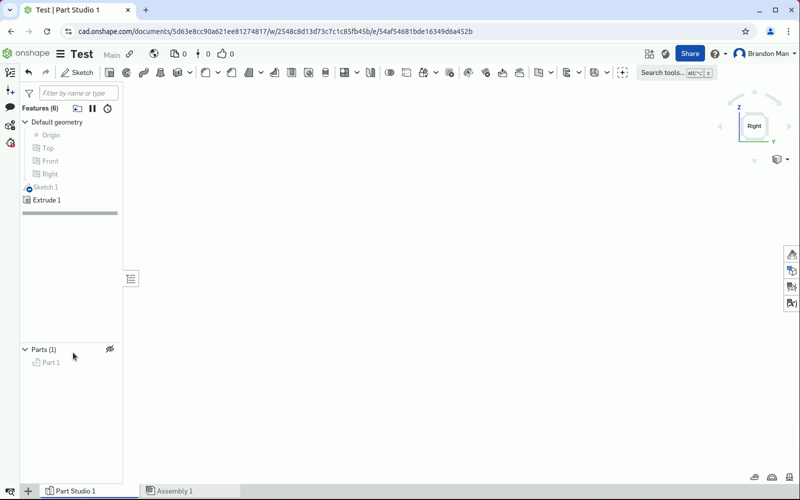
key(shift+y)
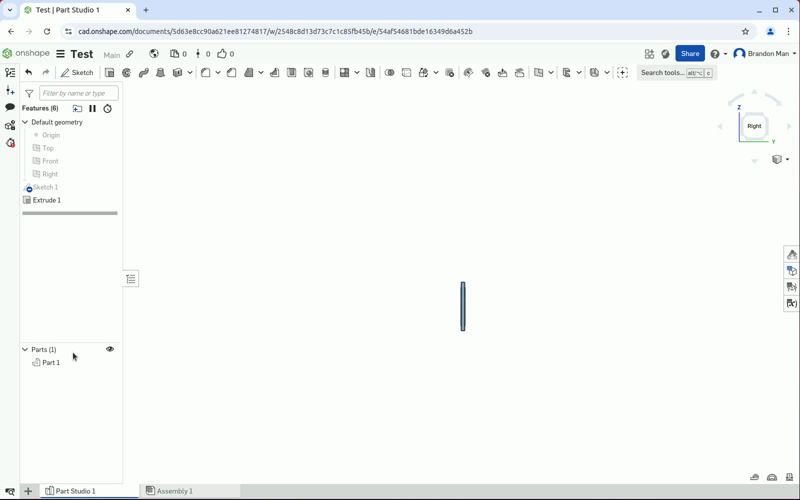
mouse_move(541, 75)
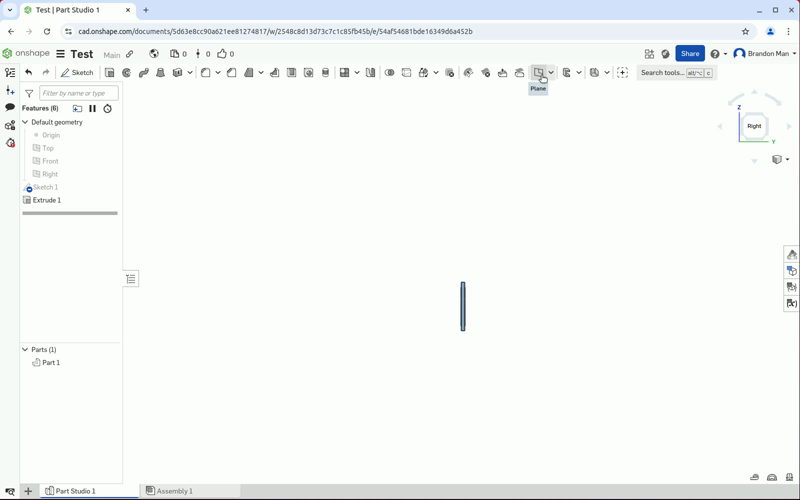
click(541, 75)
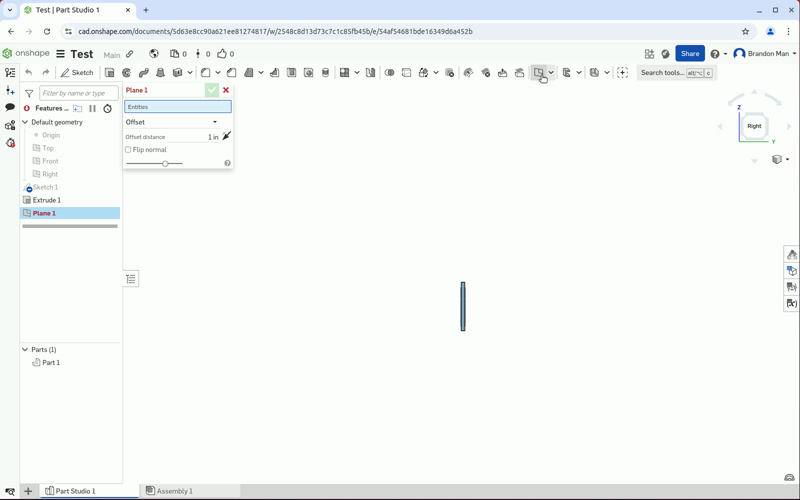
mouse_move(73, 176)
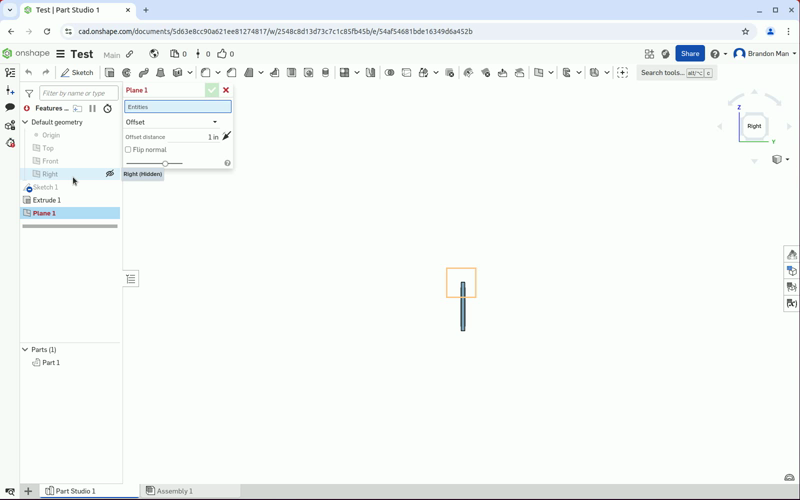
click(73, 176)
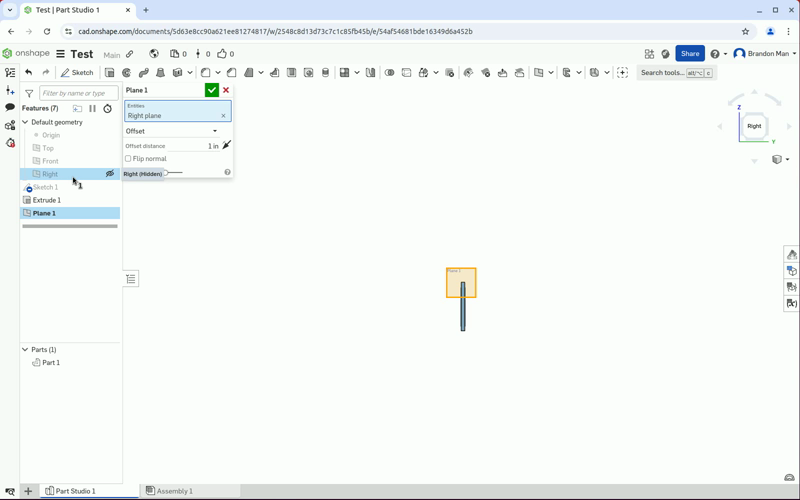
key(tab, 2)
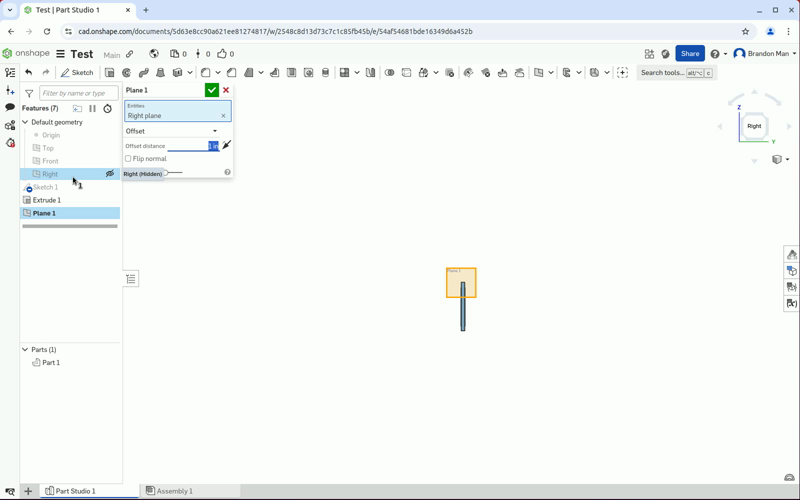
text(23.108)
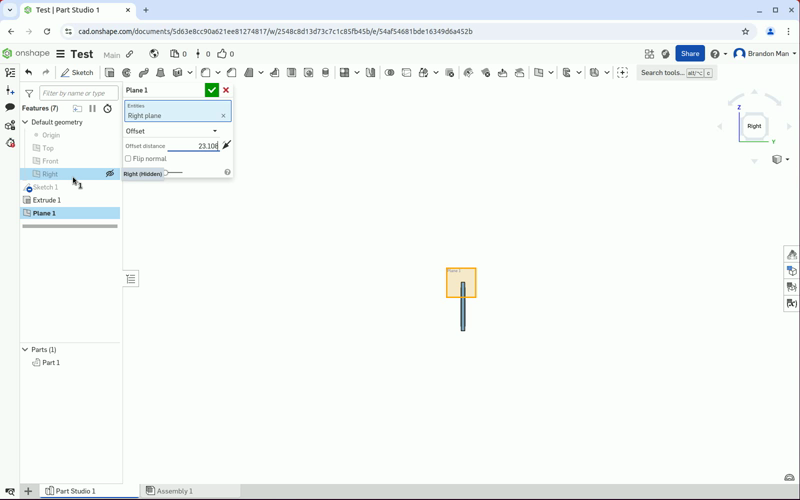
key(enter, 2)
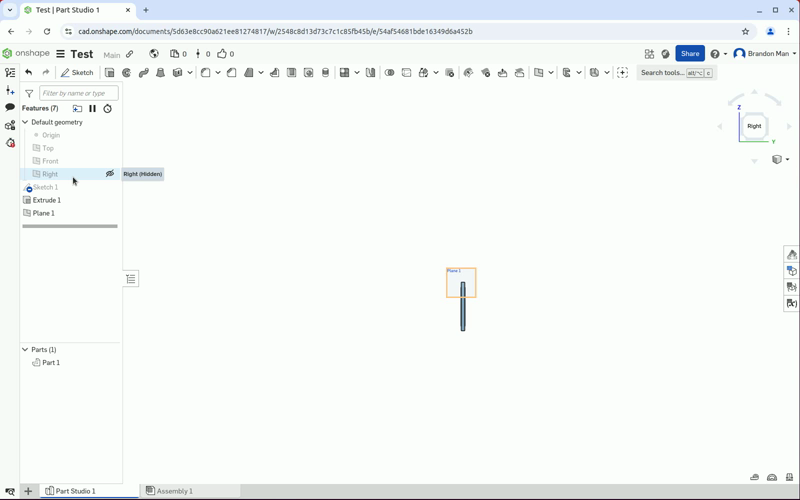
key(shift+s)
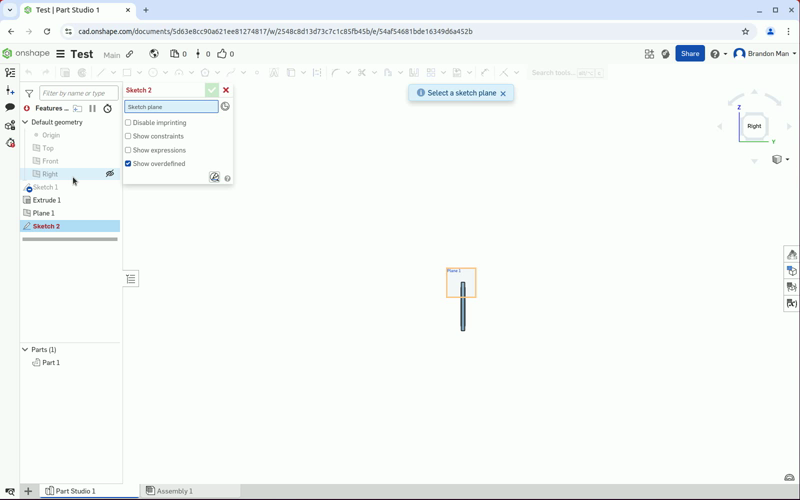
mouse_move(73, 215)
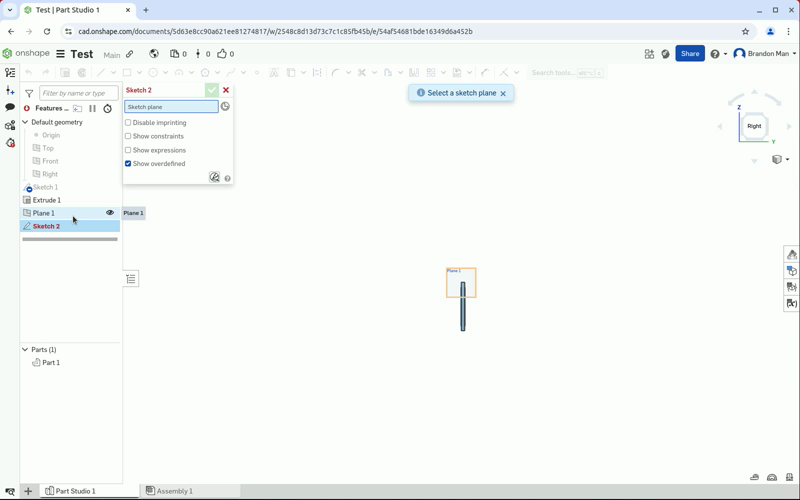
click(73, 215)
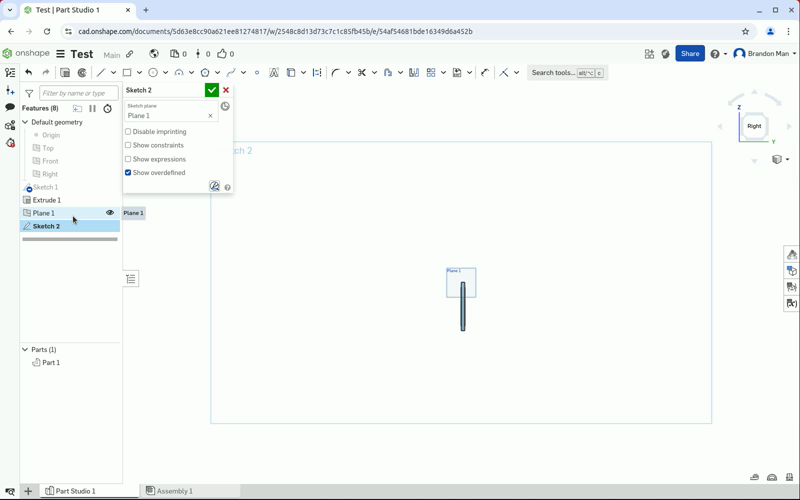
mouse_move(73, 352)
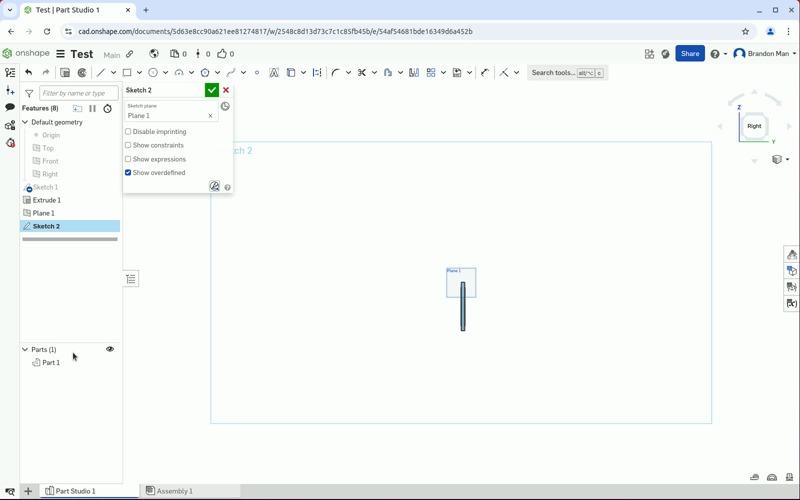
key(y)
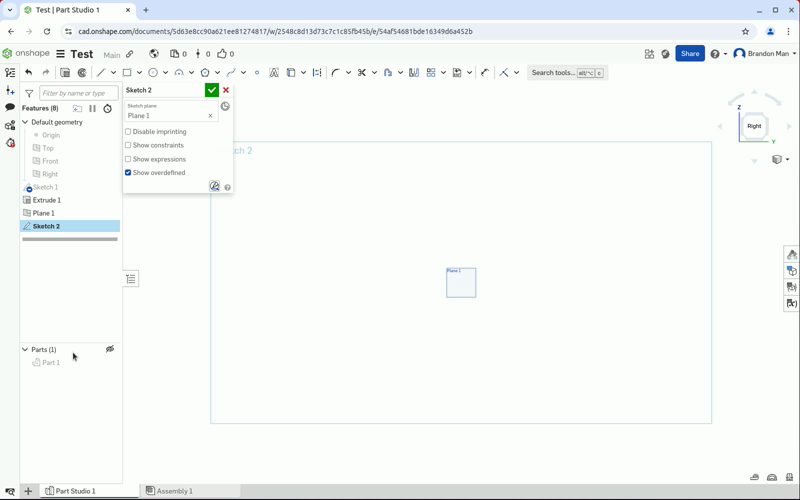
key(l)
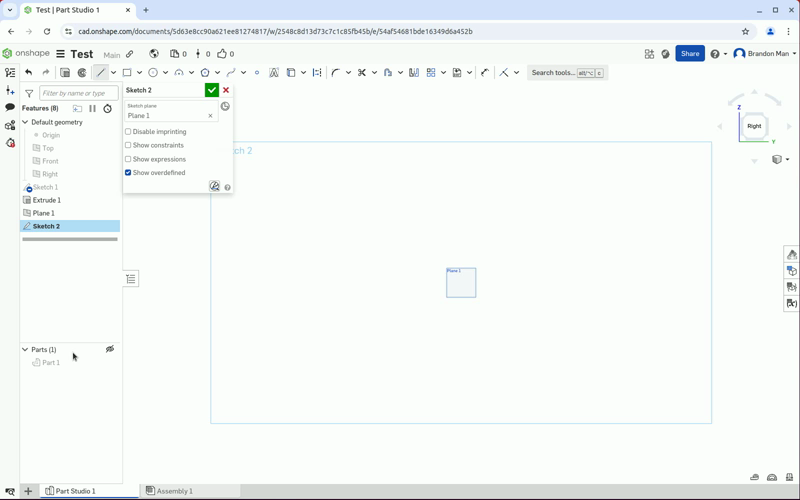
key_down(shift)
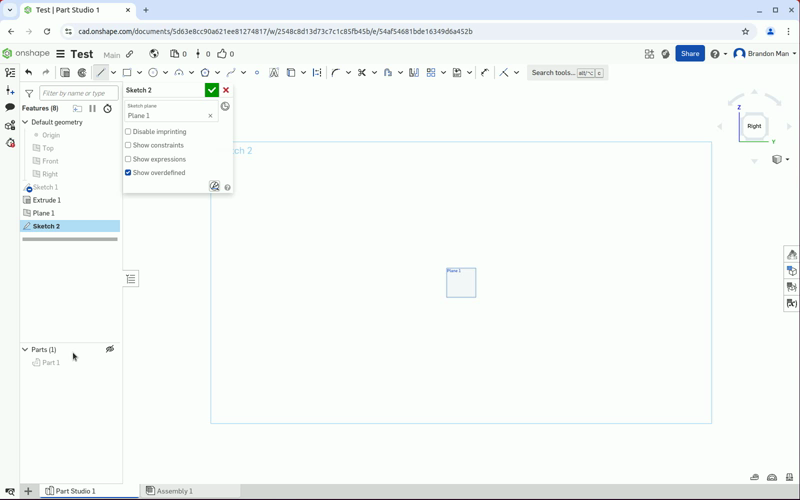
mouse_move(456, 330)
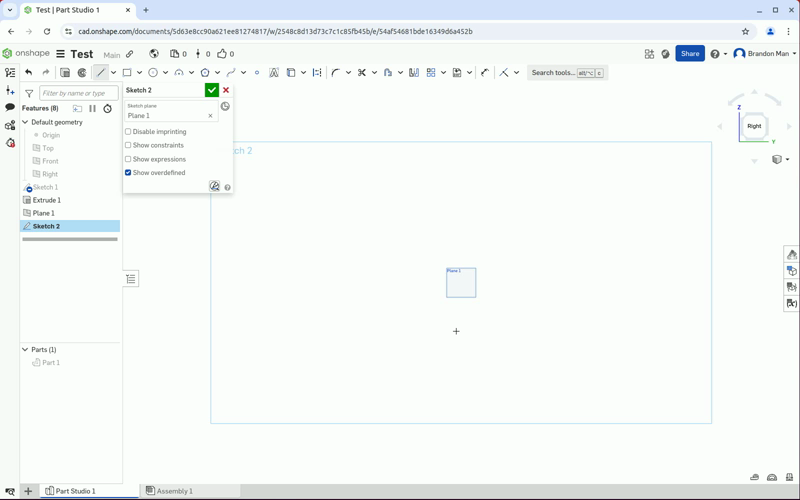
click(456, 330)
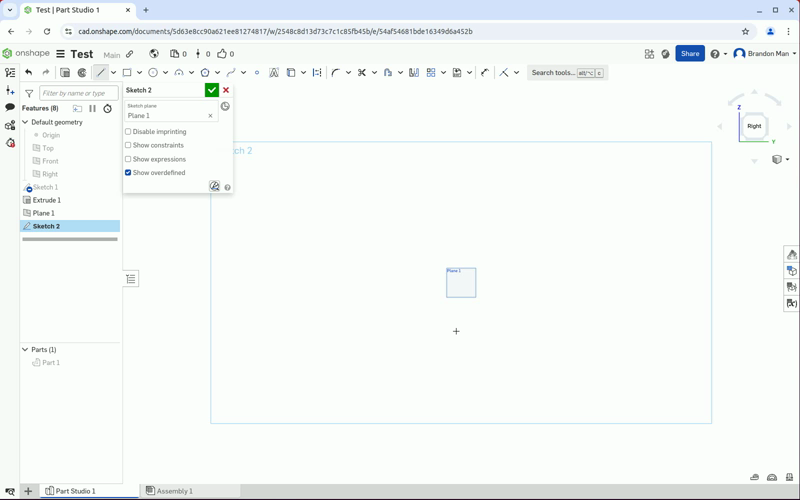
key_up(shift)
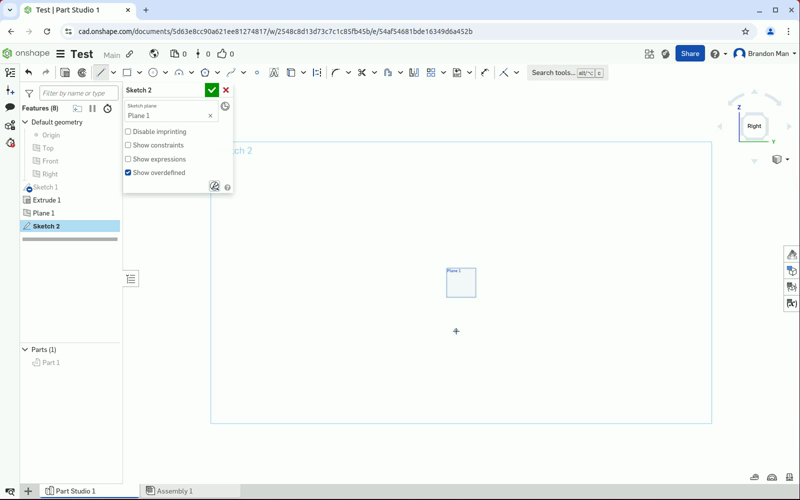
key_down(shift)
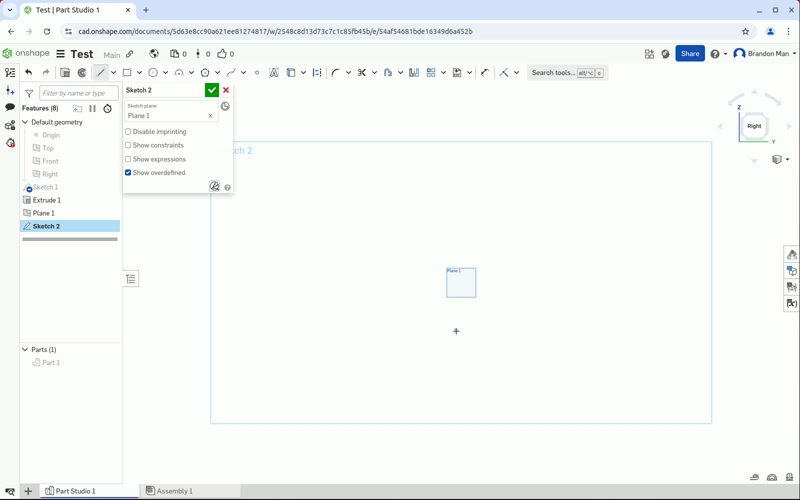
mouse_move(486, 330)
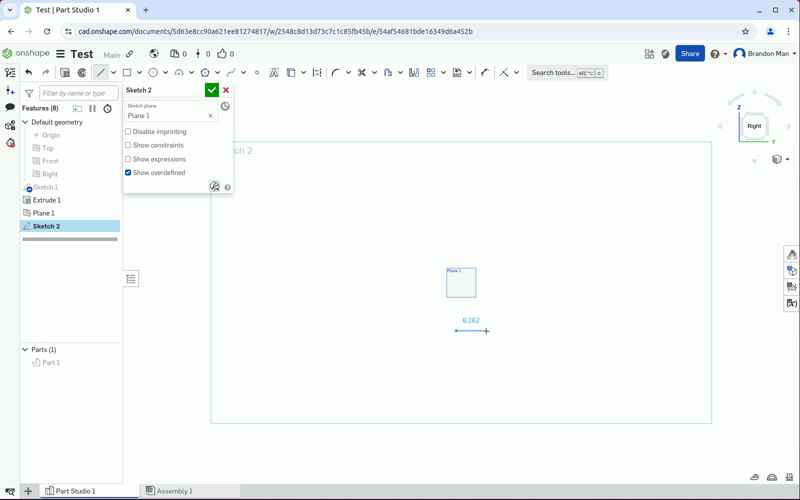
mouse_move(461, 330)
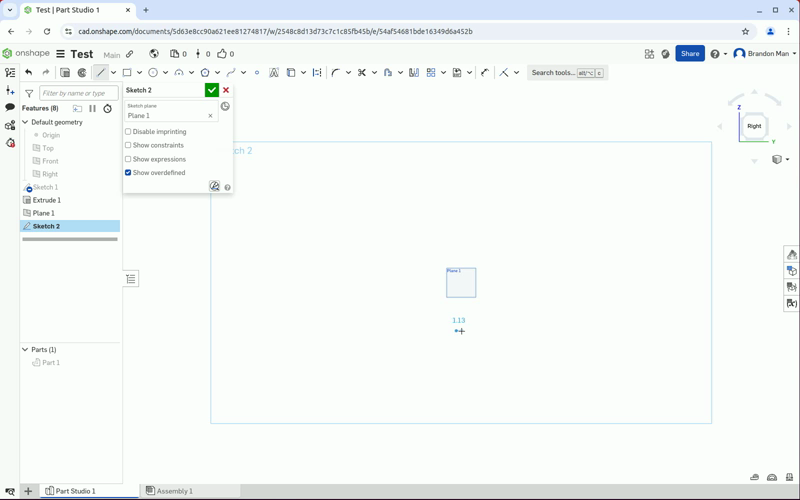
scroll(6)
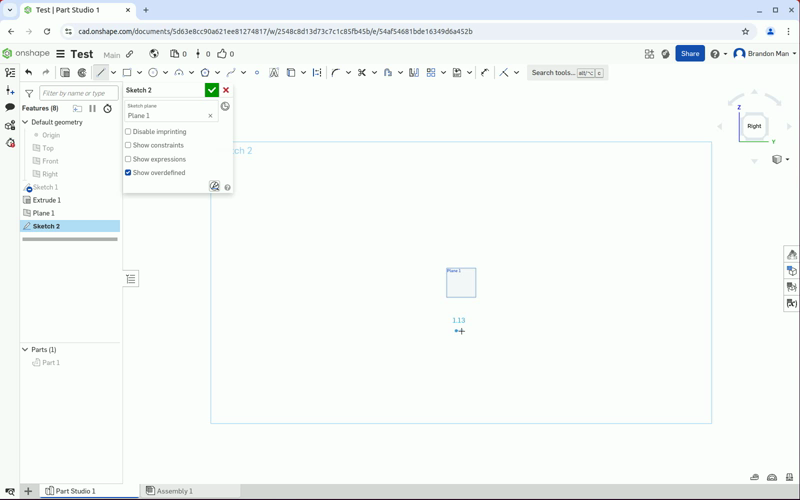
scroll(6)
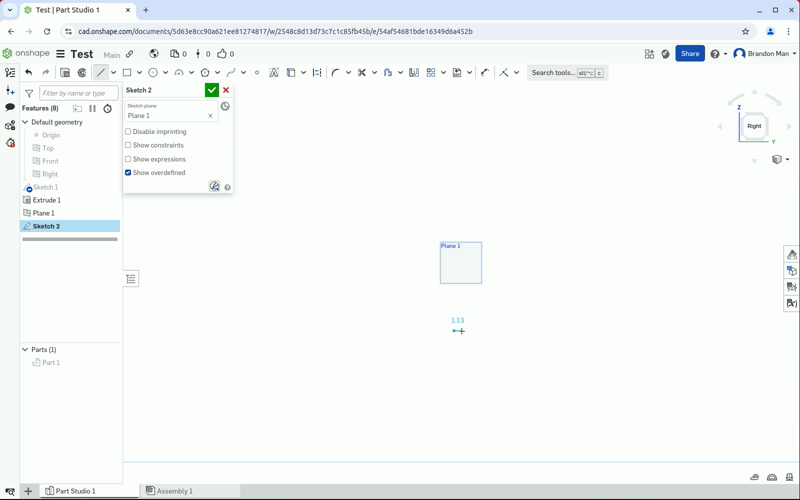
scroll(6)
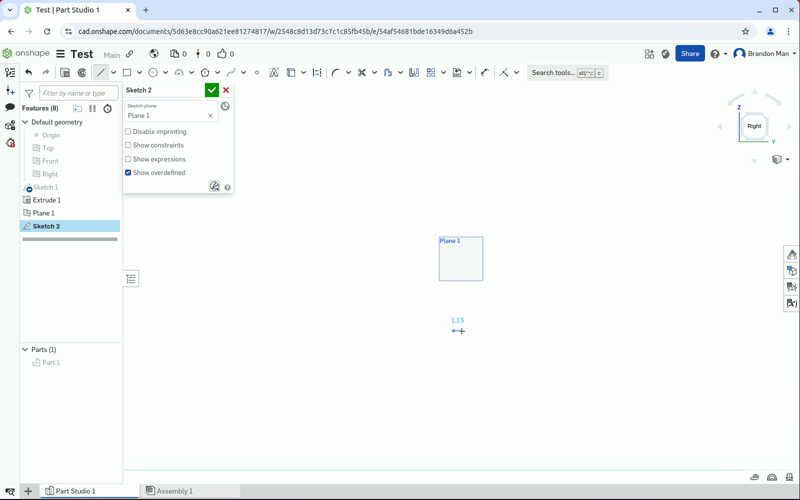
scroll(6)
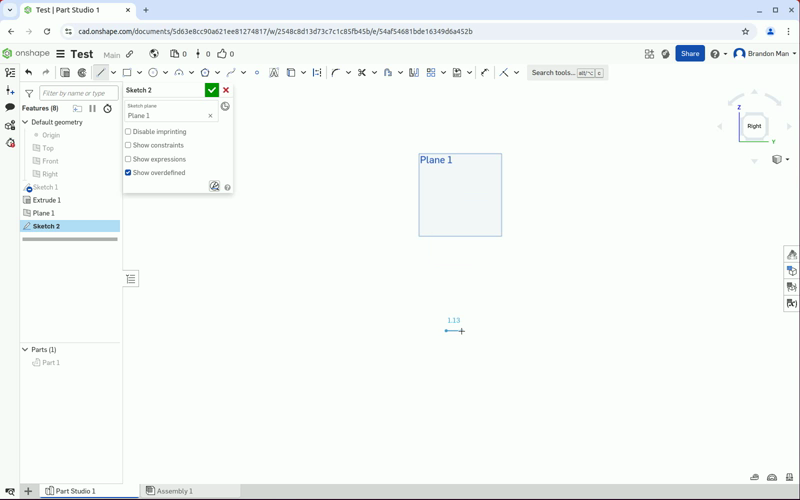
scroll(6)
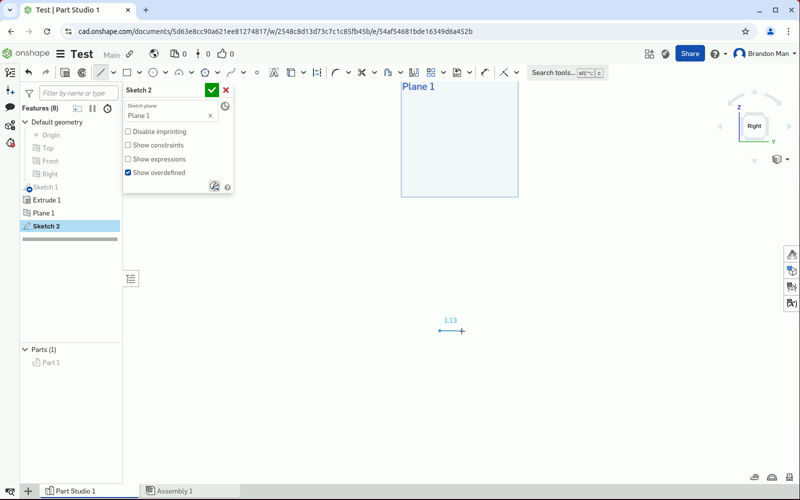
scroll(6)
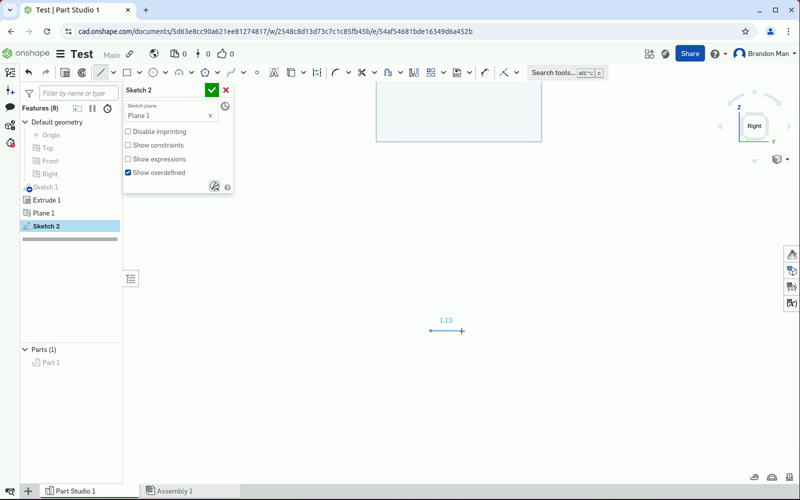
scroll(6)
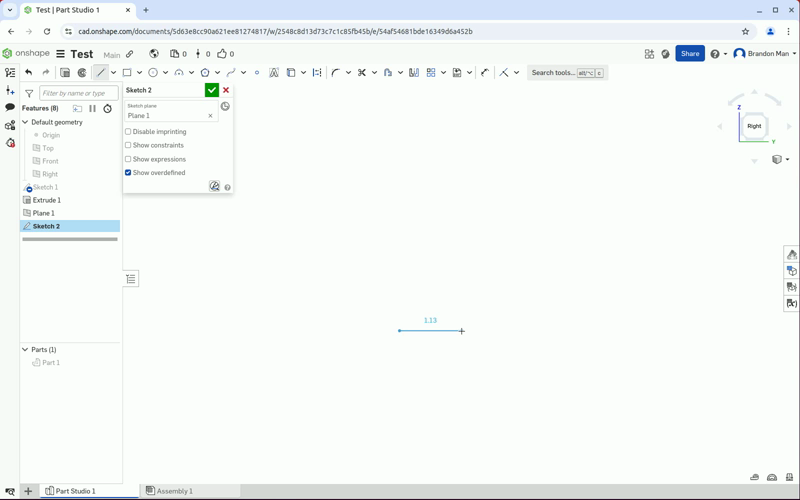
click(461, 330)
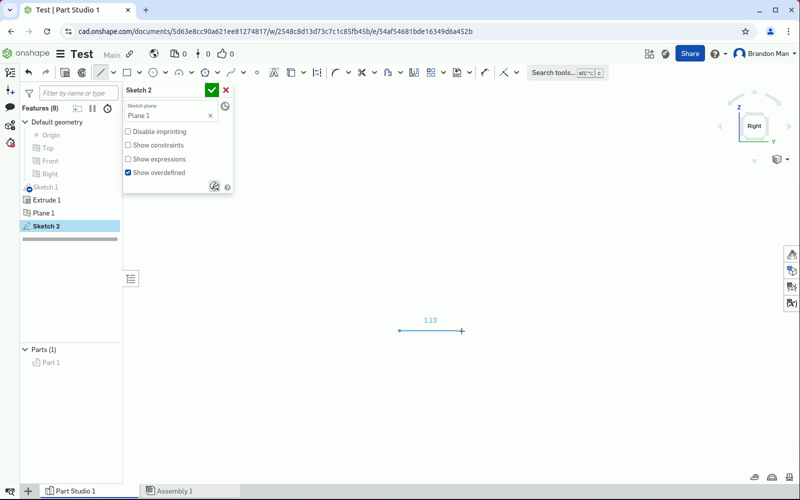
scroll(-6)
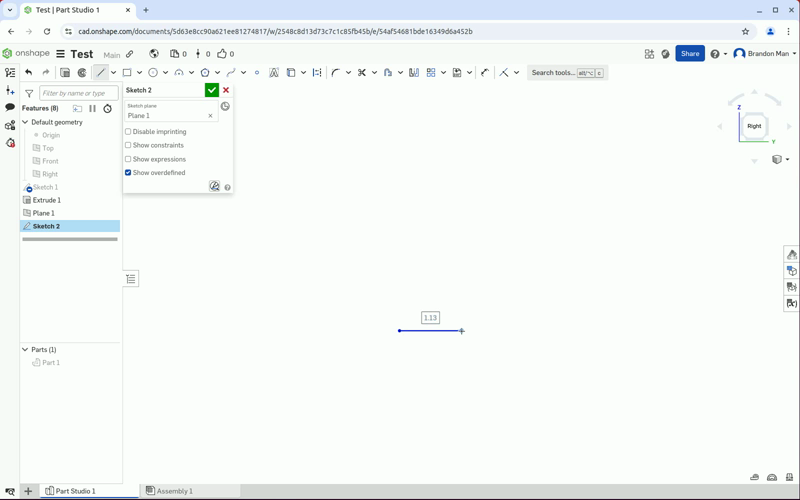
scroll(-6)
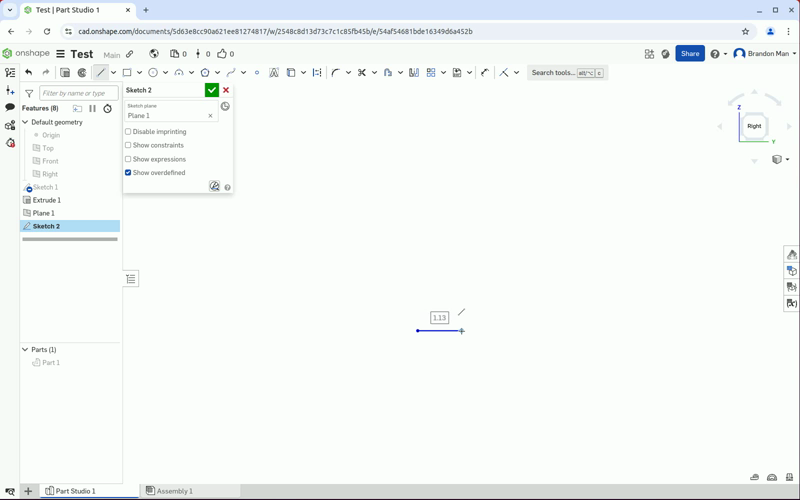
scroll(-6)
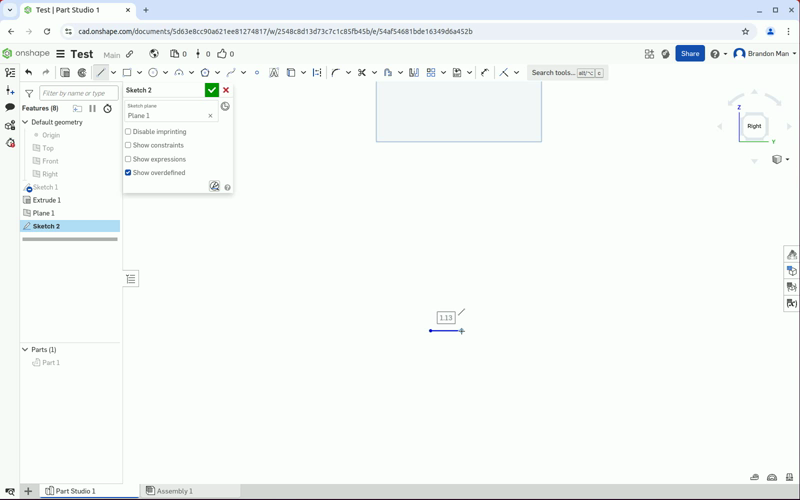
scroll(-6)
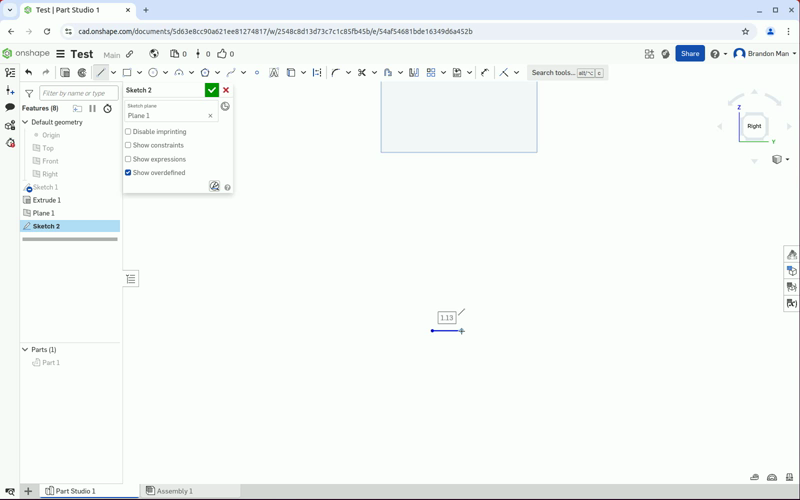
scroll(-6)
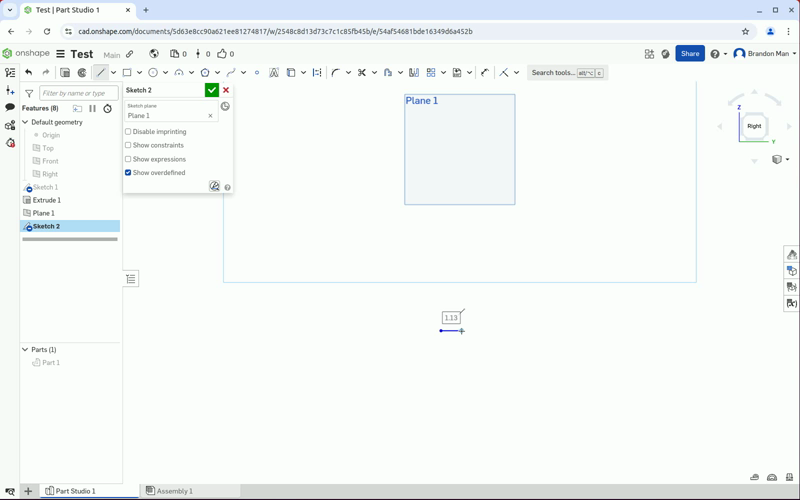
scroll(-6)
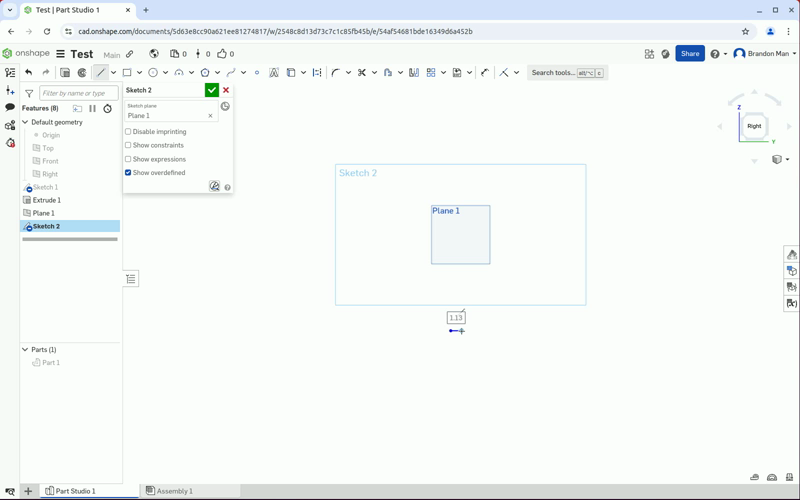
scroll(-6)
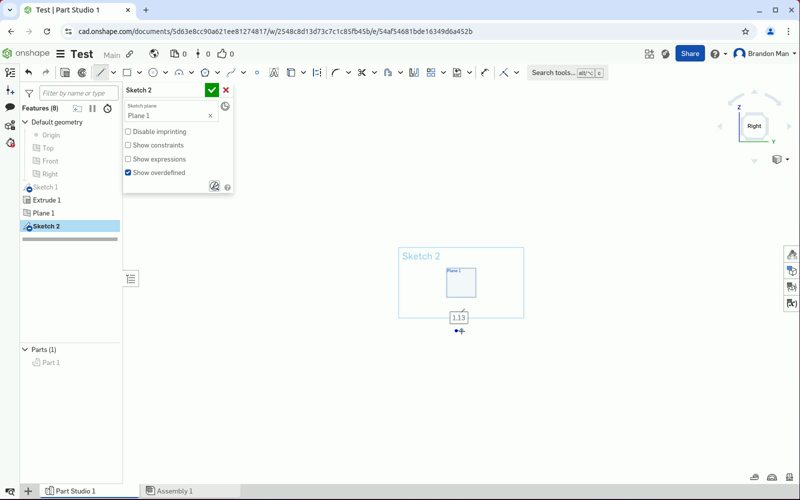
key_up(shift)
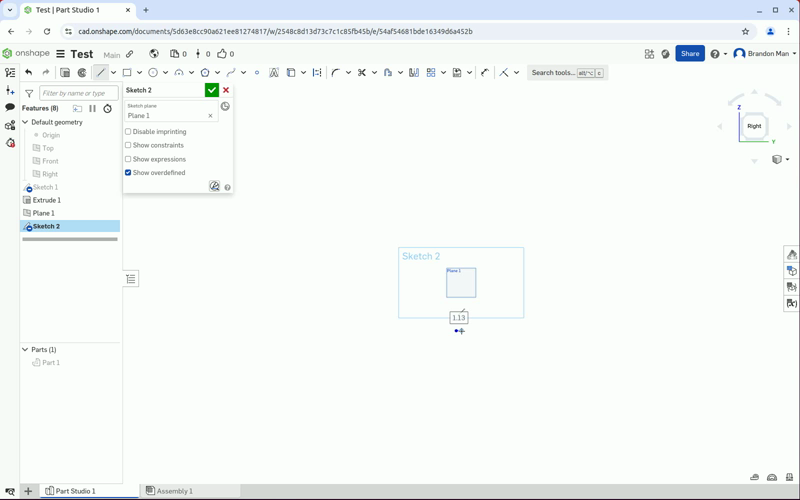
key_down(shift)
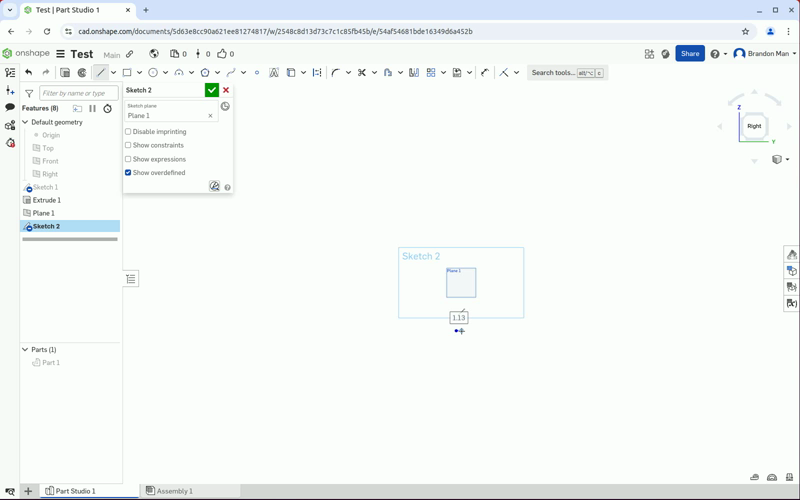
mouse_move(492, 330)
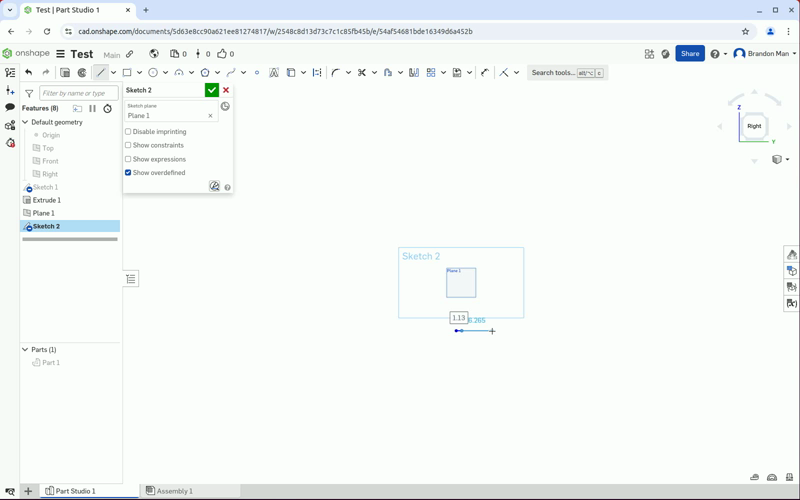
mouse_move(461, 327)
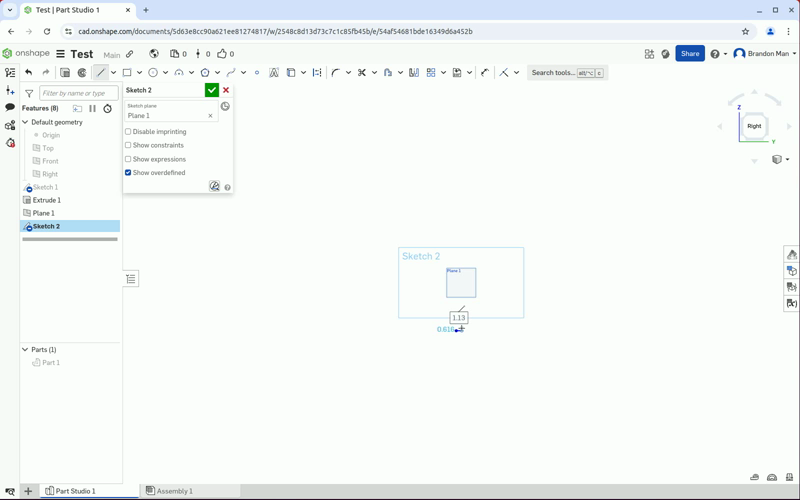
scroll(6)
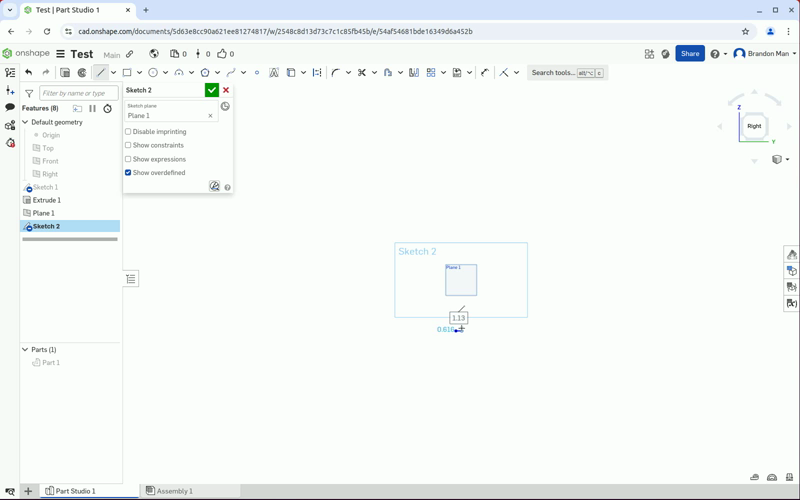
scroll(6)
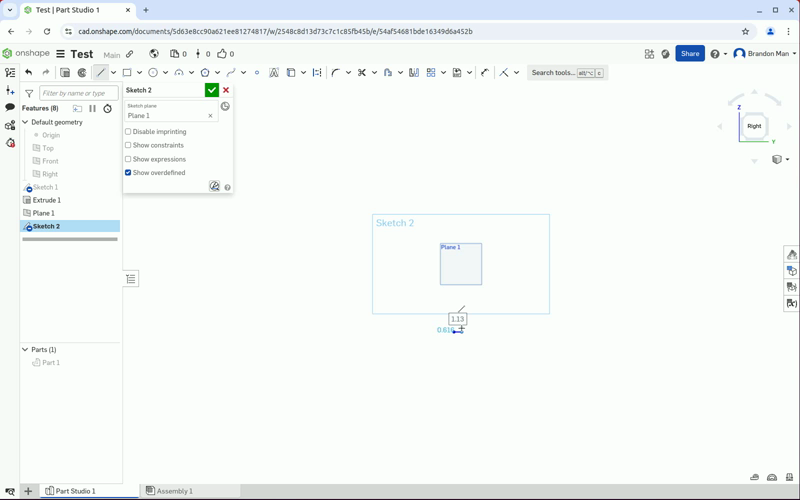
scroll(6)
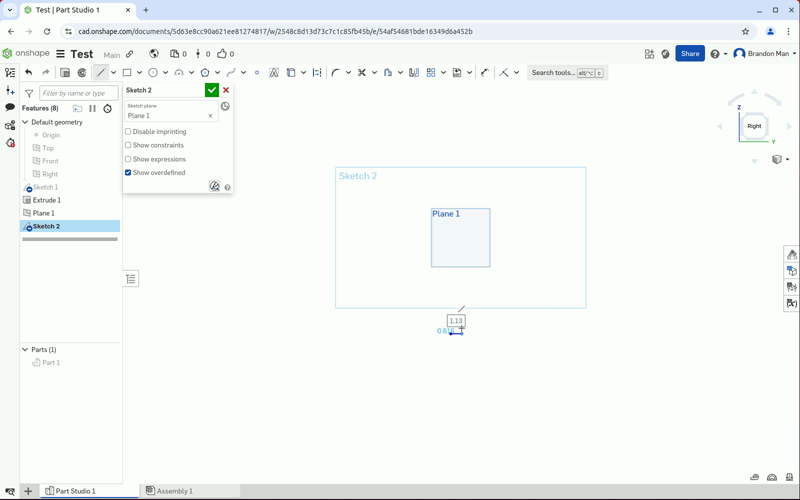
scroll(6)
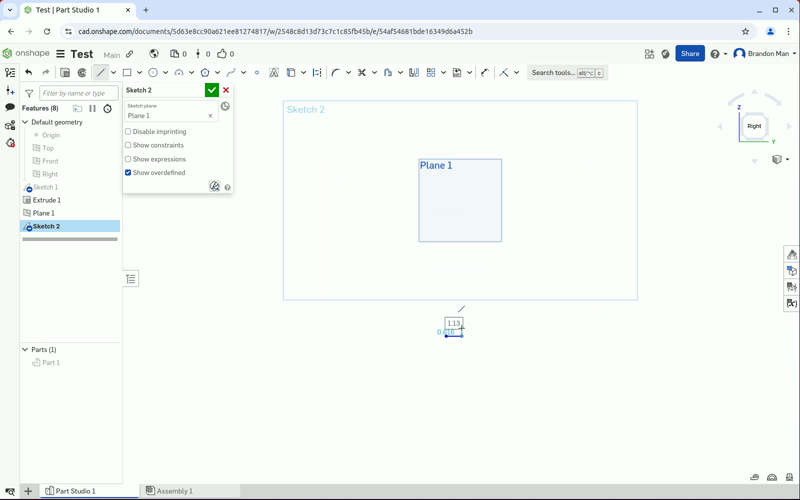
scroll(6)
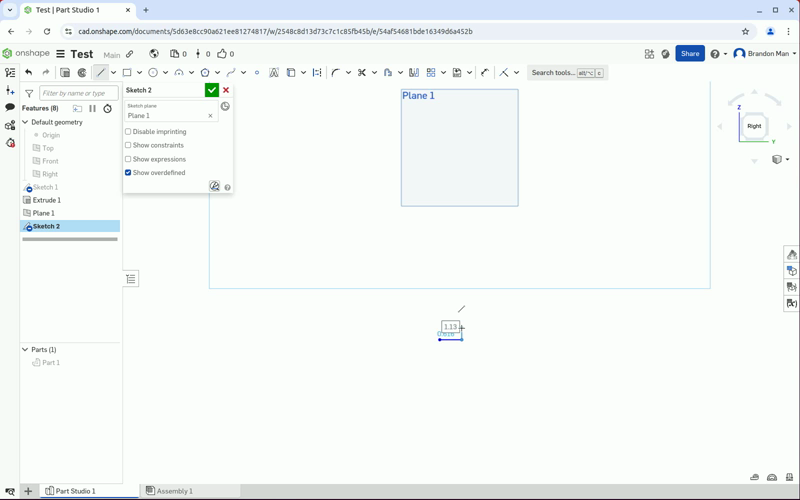
scroll(6)
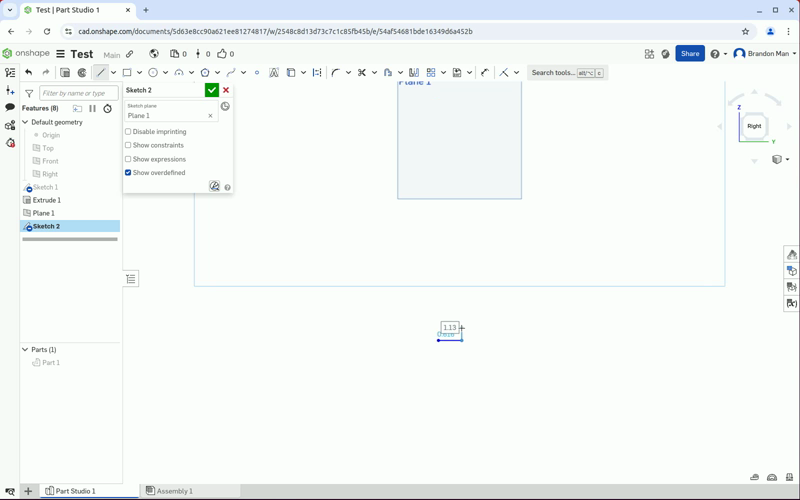
scroll(6)
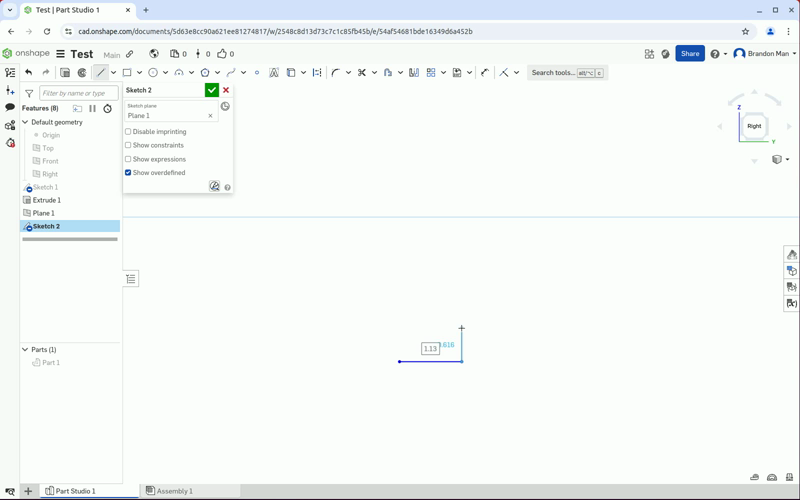
click(461, 327)
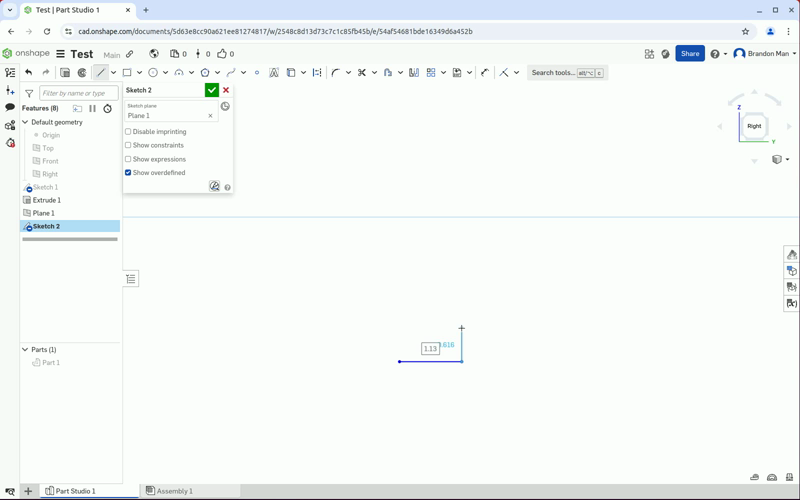
scroll(-6)
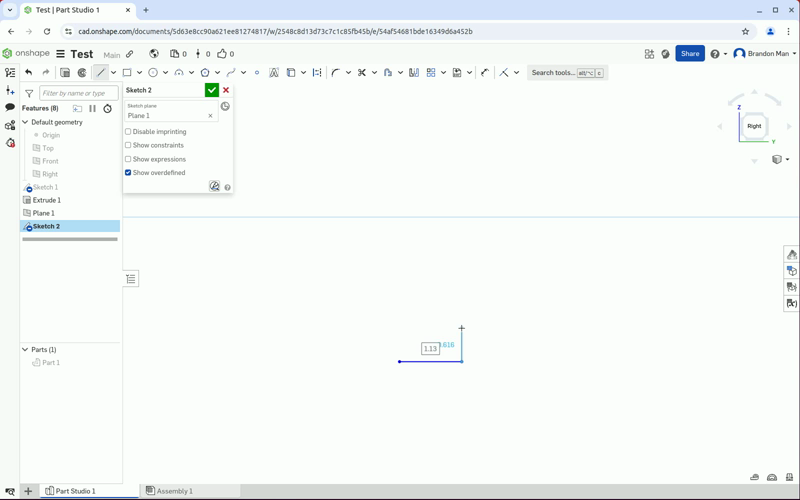
scroll(-6)
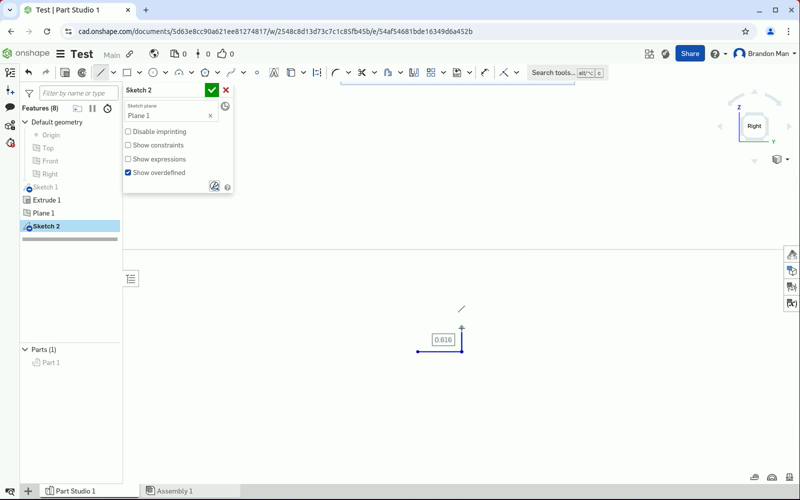
scroll(-6)
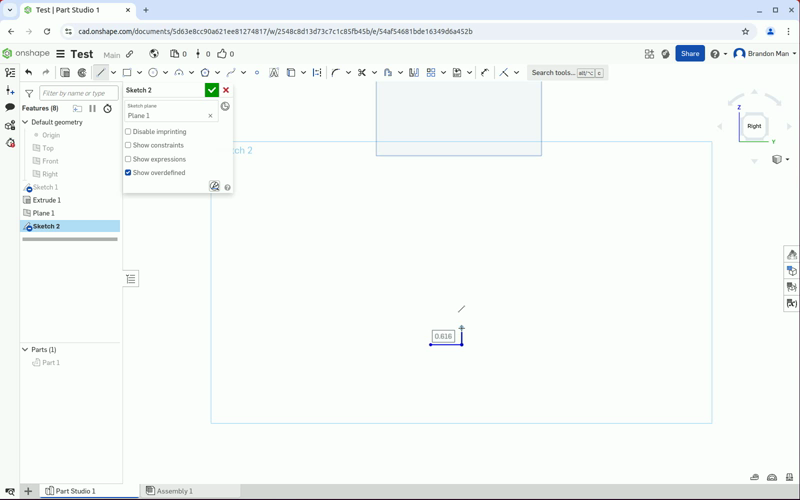
scroll(-6)
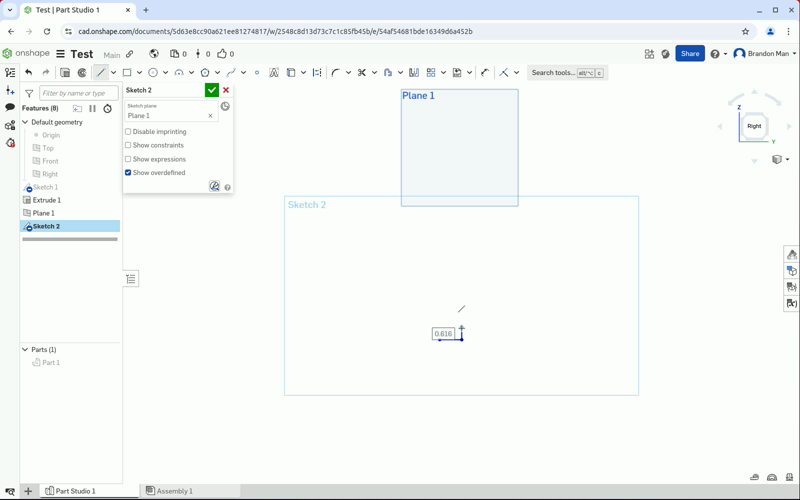
scroll(-6)
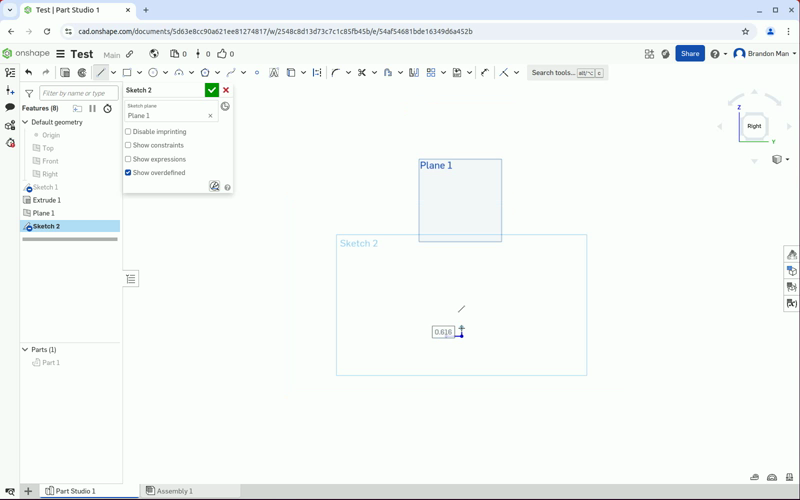
scroll(-6)
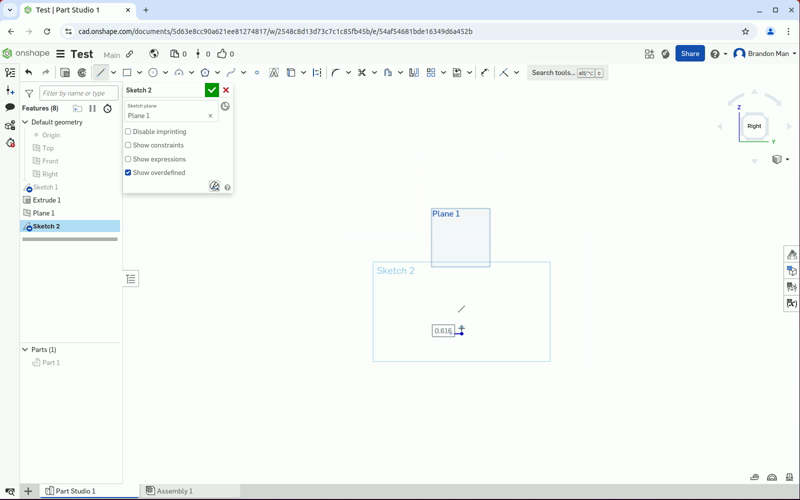
scroll(-6)
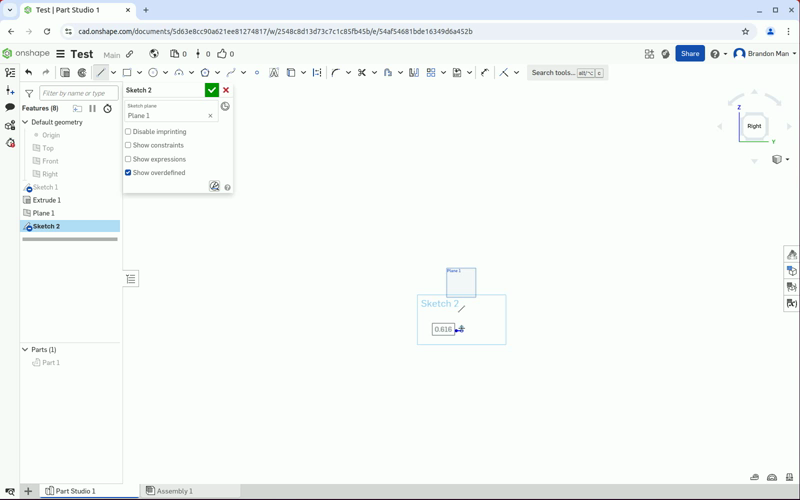
key_up(shift)
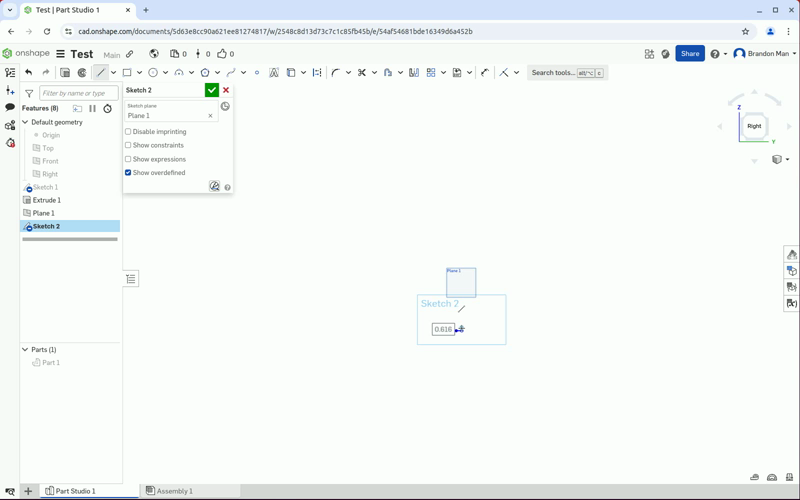
key_down(shift)
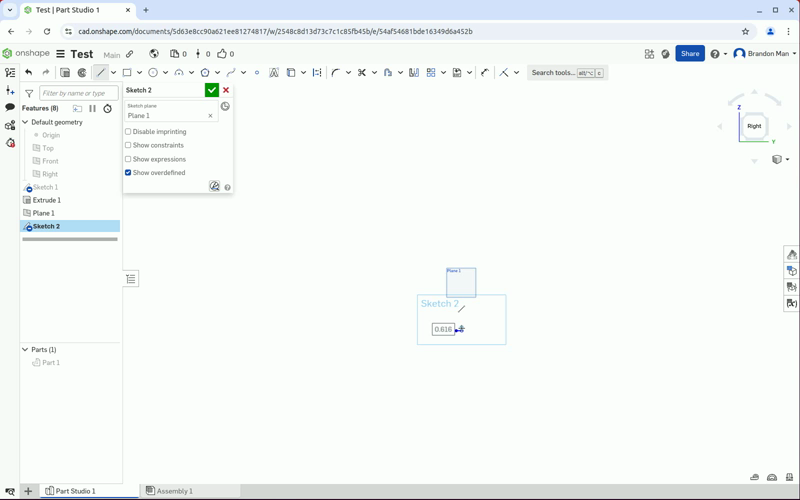
mouse_move(492, 327)
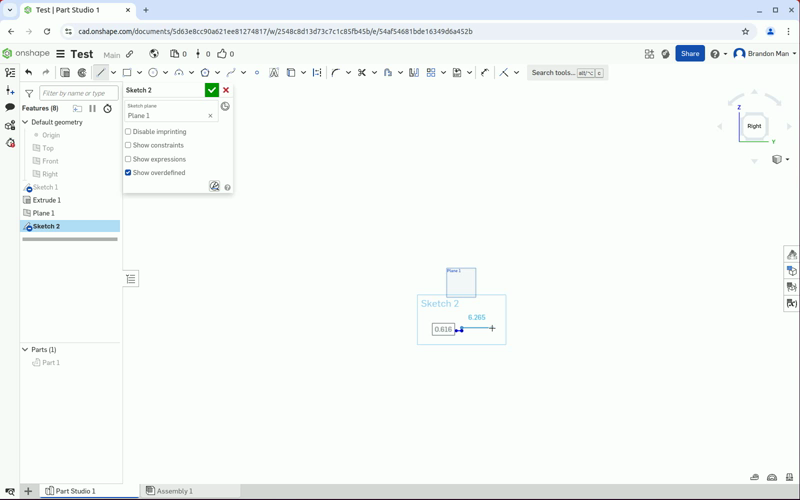
mouse_move(456, 328)
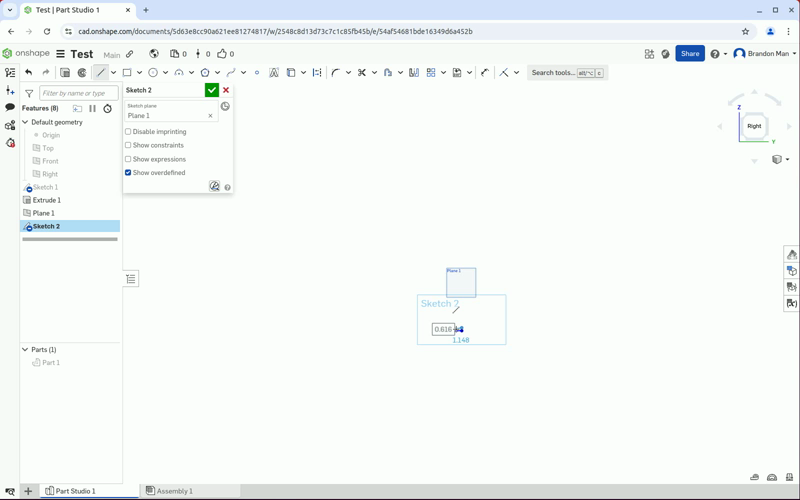
scroll(6)
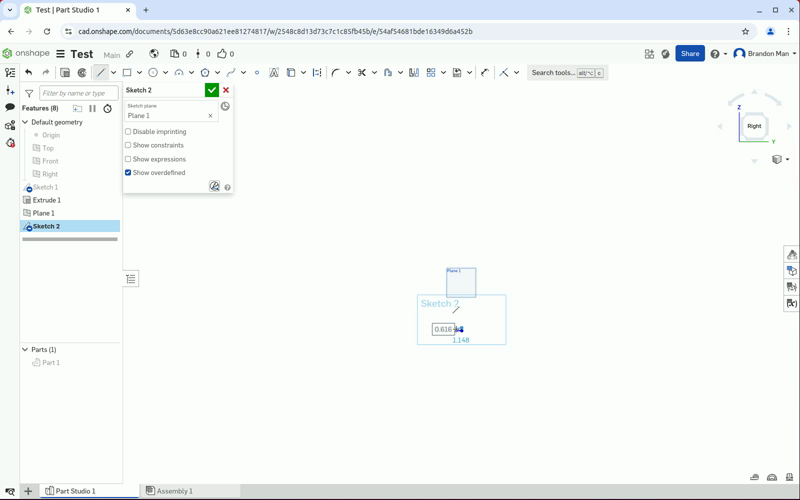
scroll(6)
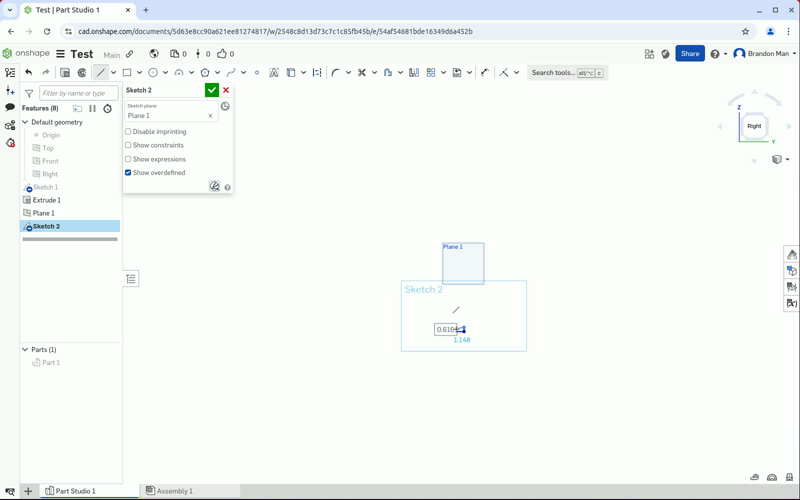
scroll(6)
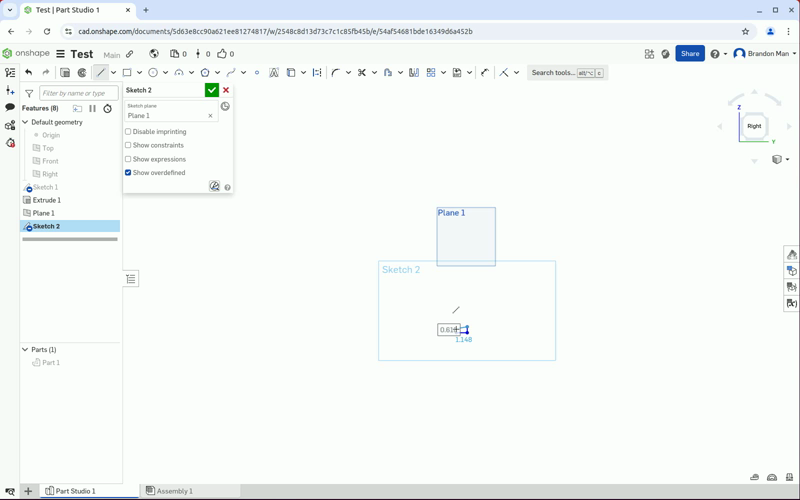
scroll(6)
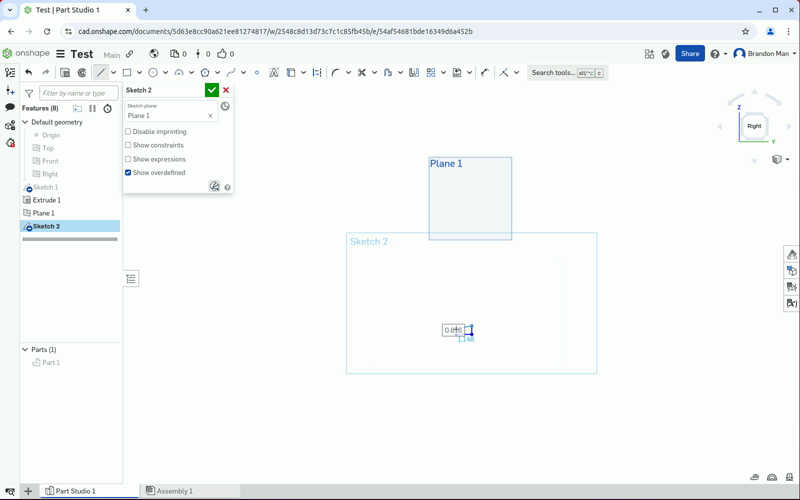
scroll(6)
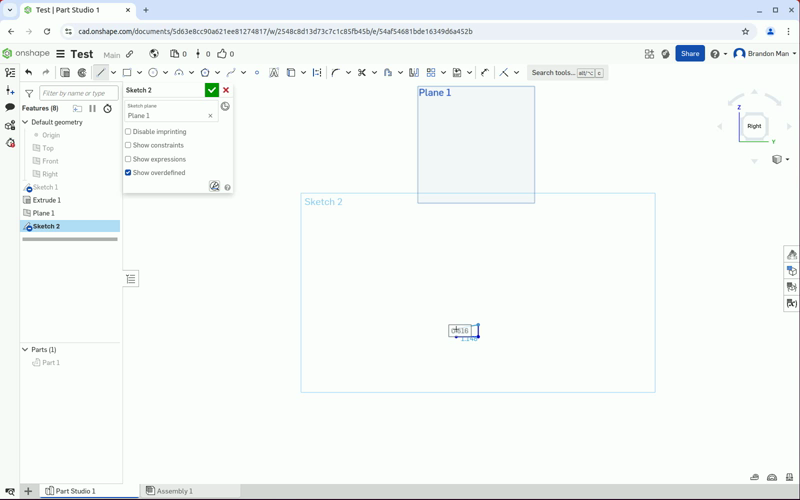
scroll(6)
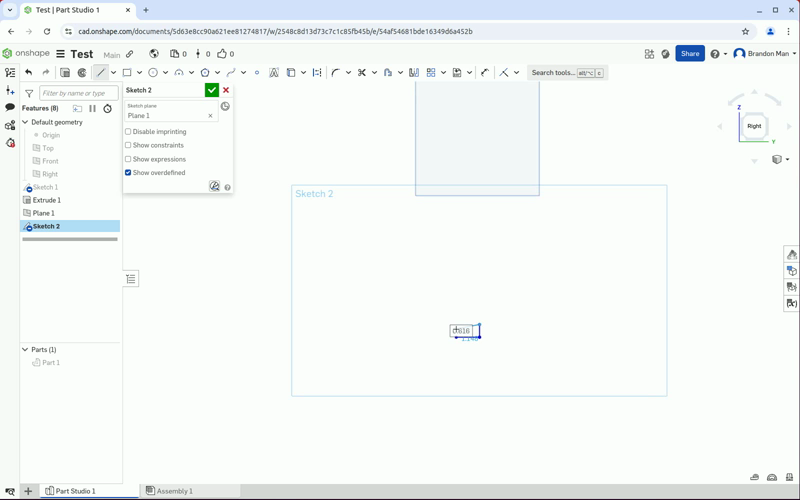
scroll(6)
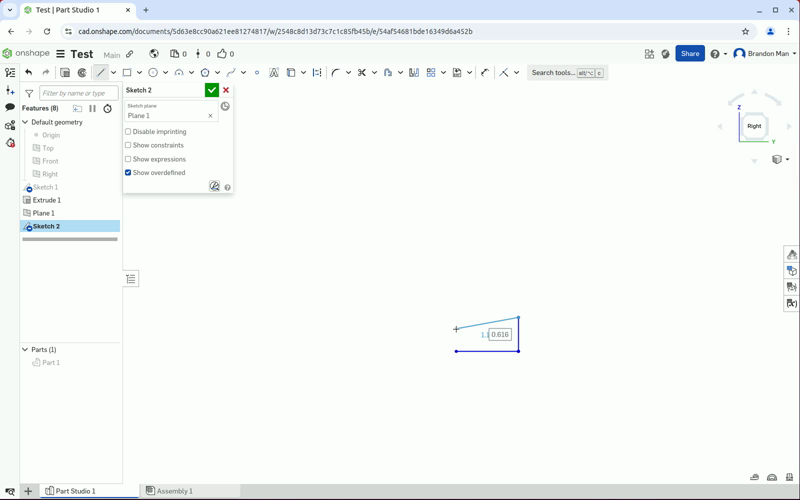
click(456, 328)
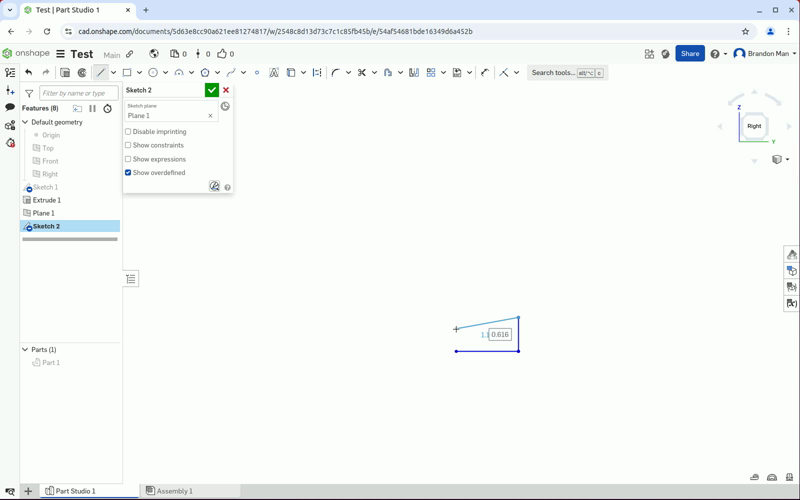
scroll(-6)
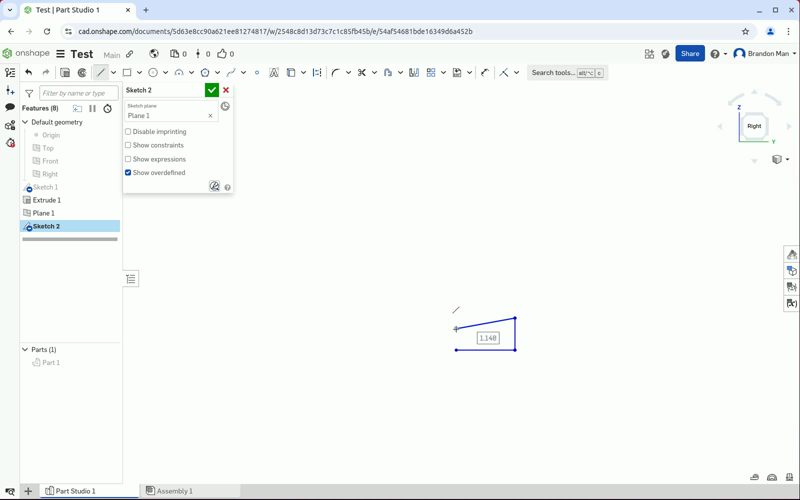
scroll(-6)
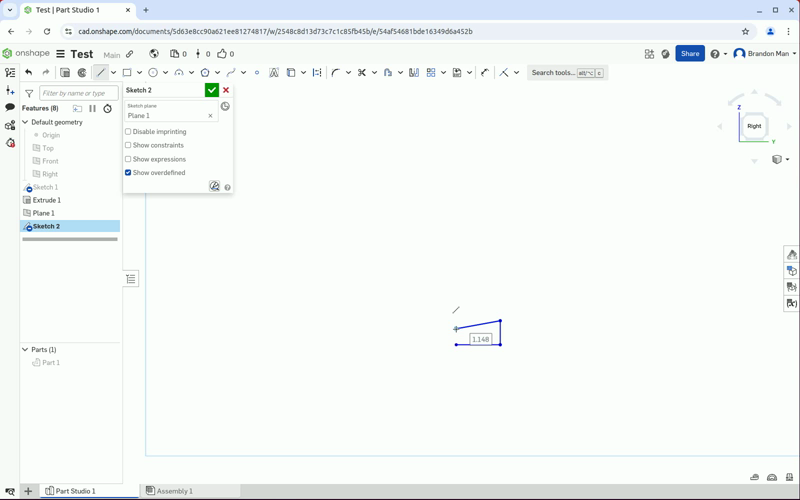
scroll(-6)
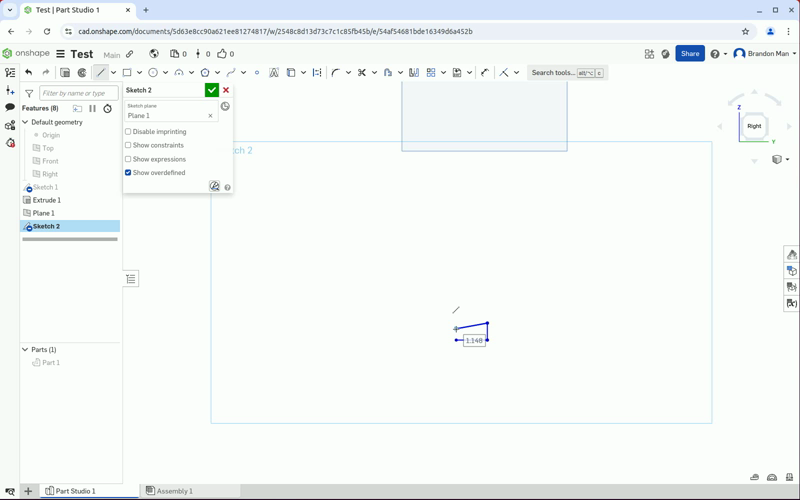
scroll(-6)
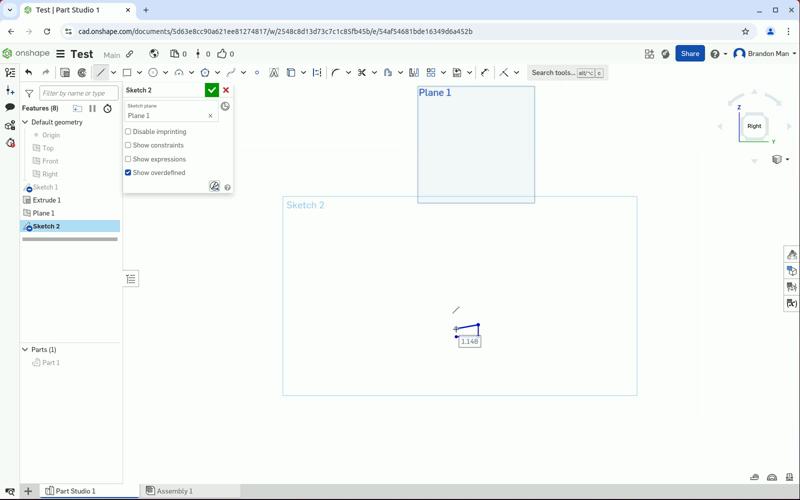
scroll(-6)
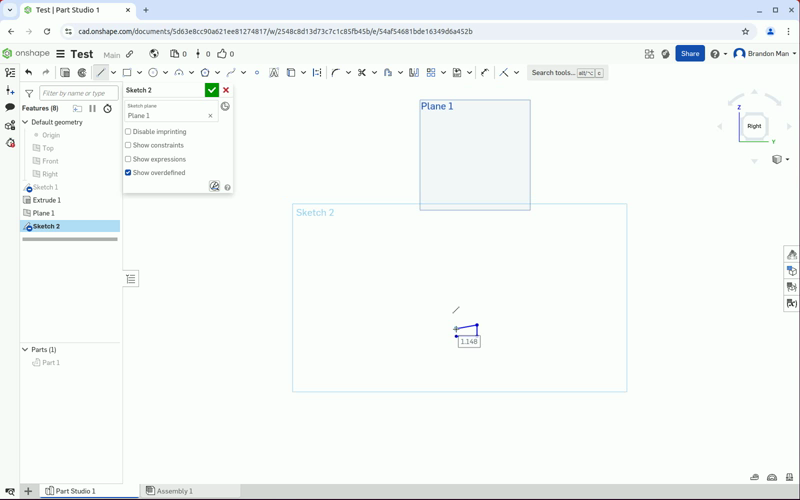
scroll(-6)
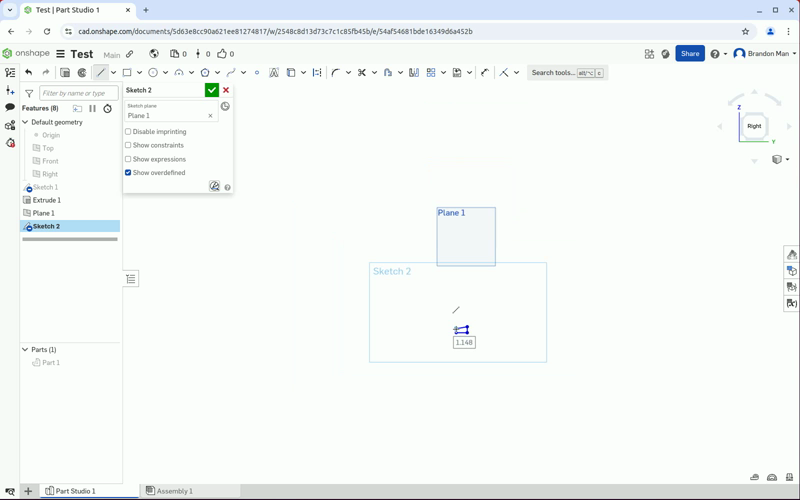
scroll(-6)
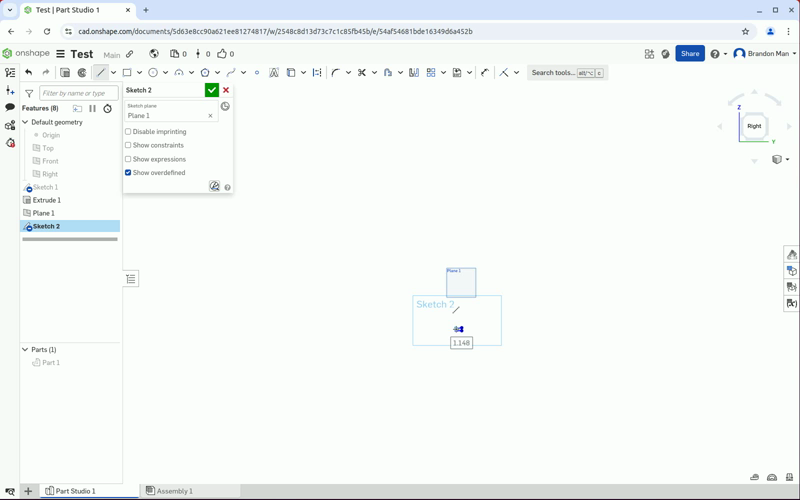
key_up(shift)
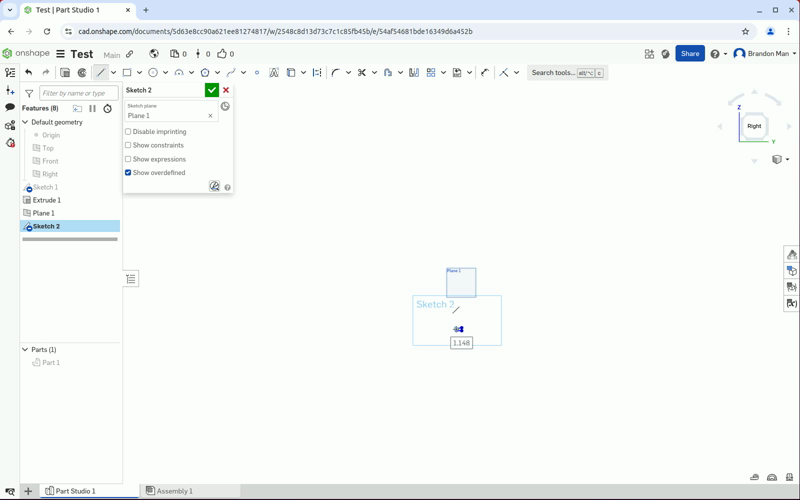
mouse_move(486, 328)
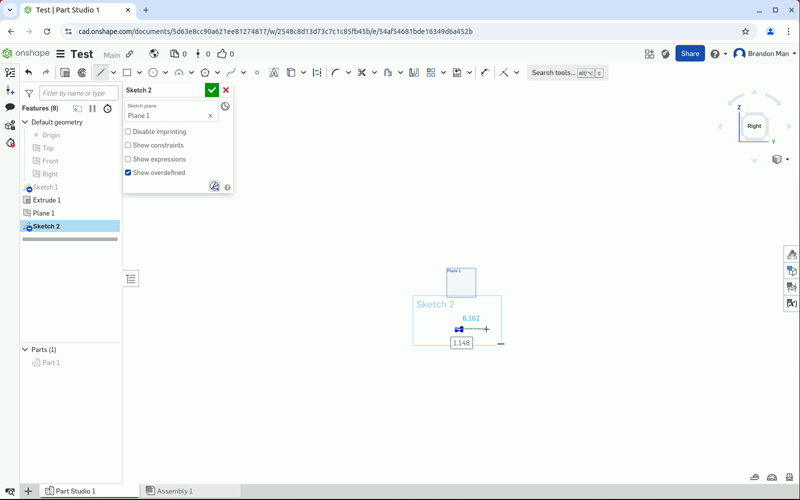
key_down(shift)
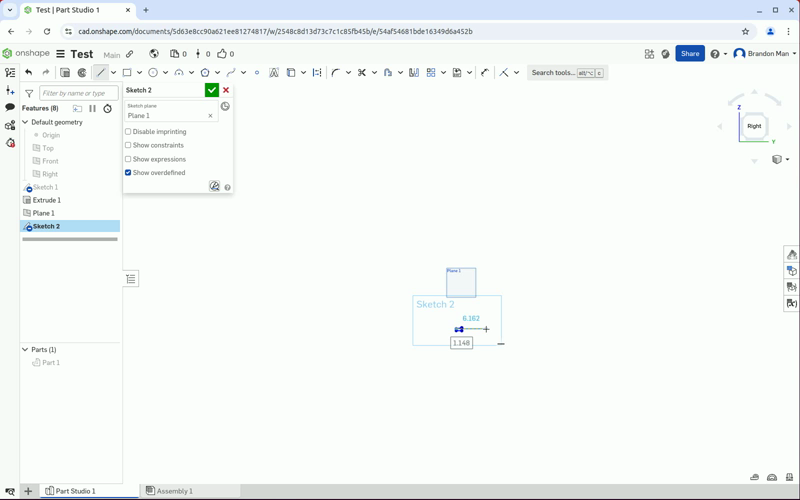
mouse_move(456, 330)
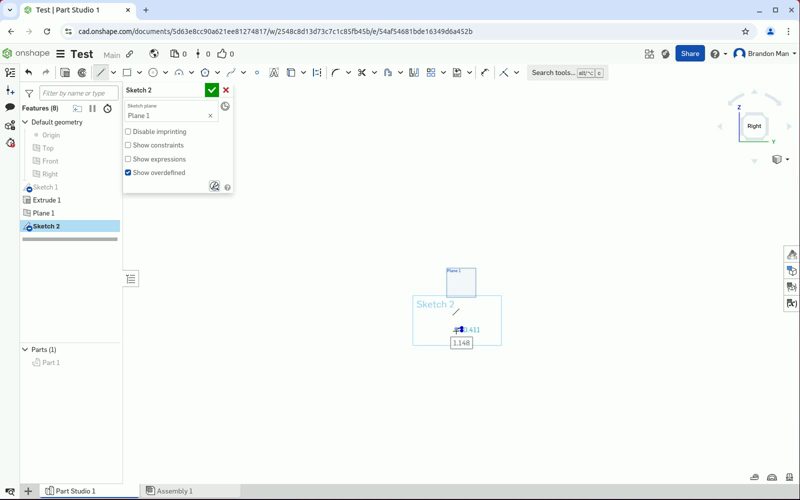
scroll(6)
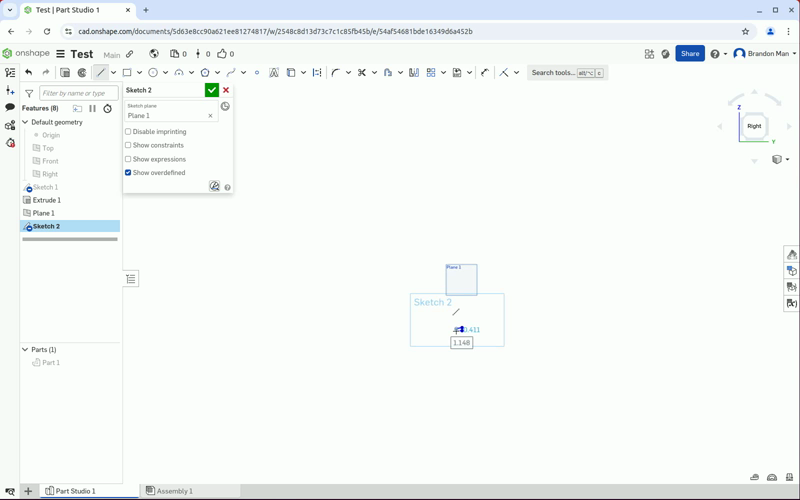
scroll(6)
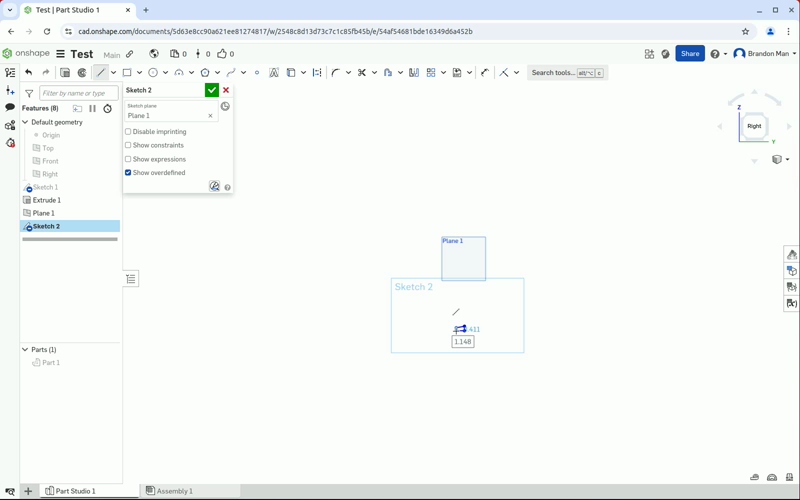
scroll(6)
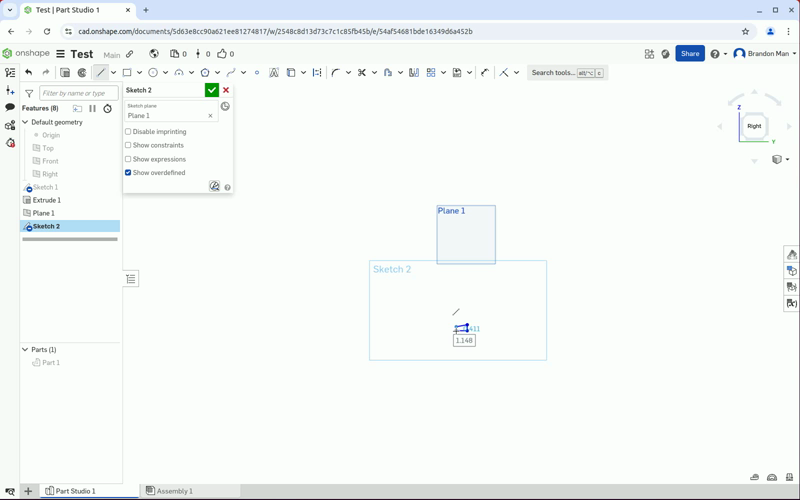
scroll(6)
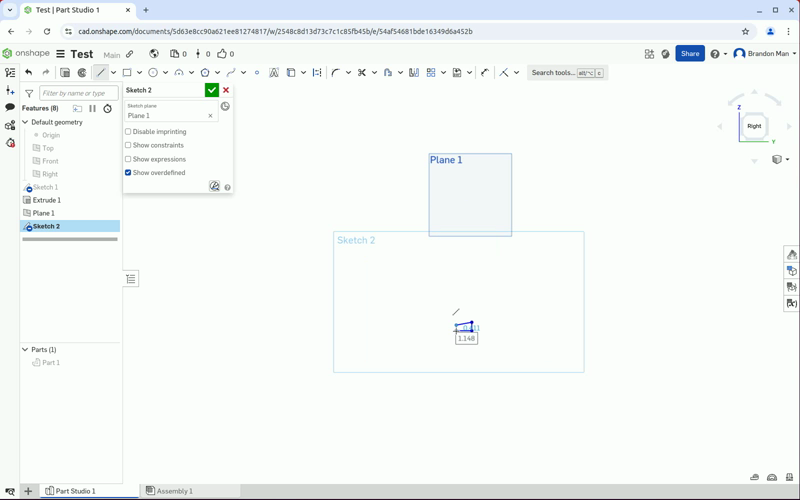
scroll(6)
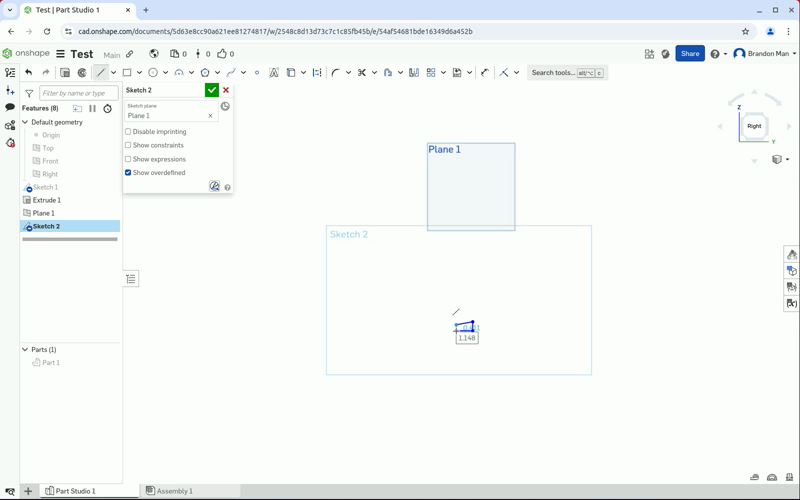
scroll(6)
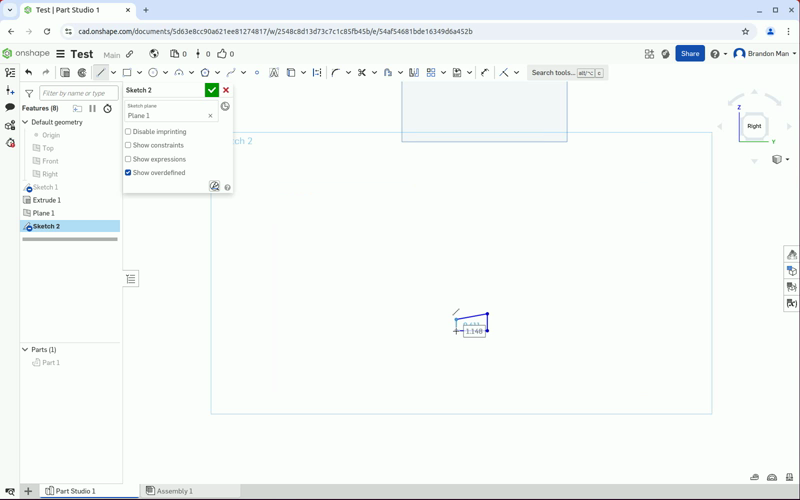
scroll(6)
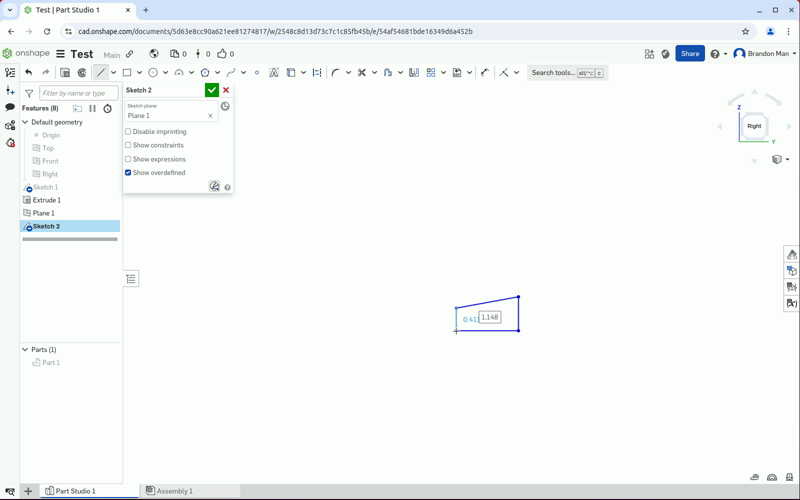
key_up(shift)
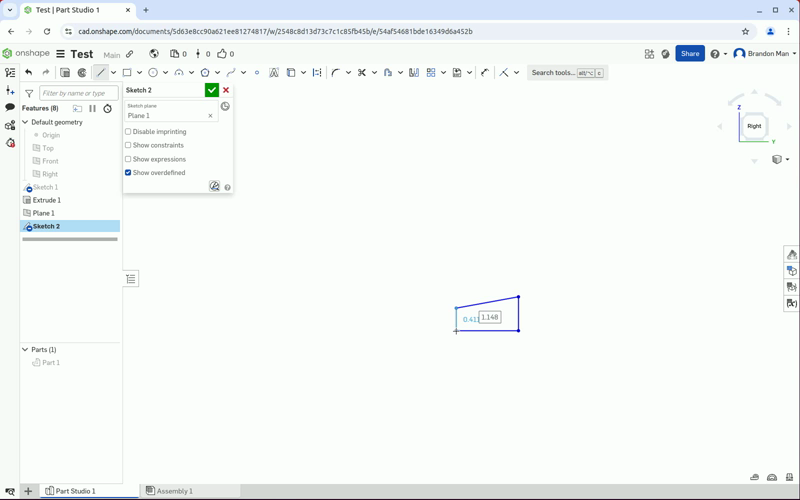
click(456, 330)
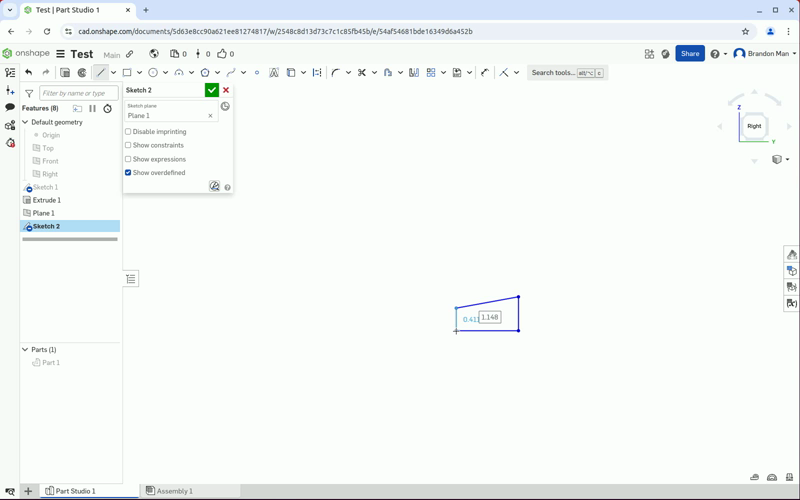
scroll(-6)
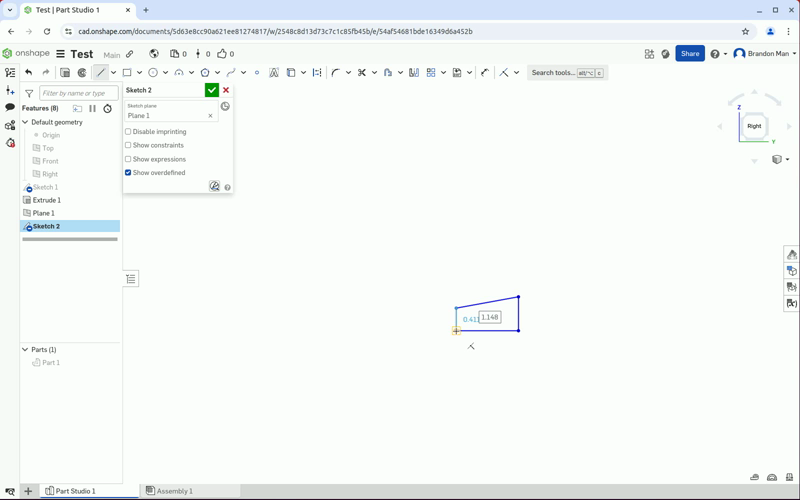
scroll(-6)
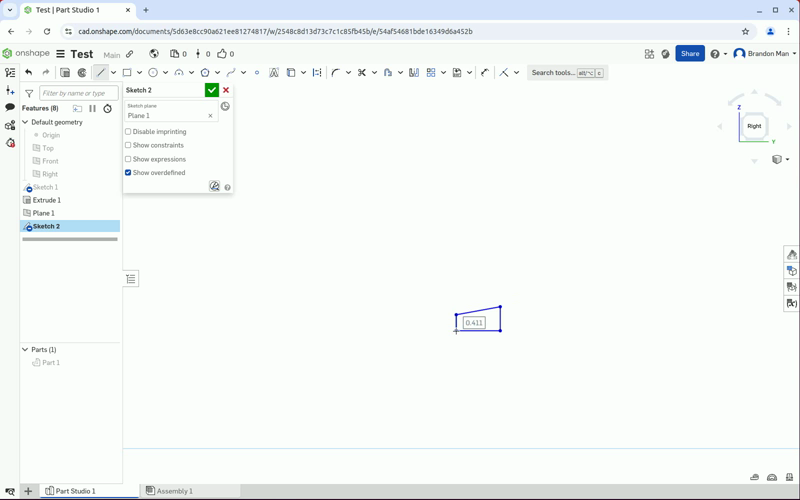
scroll(-6)
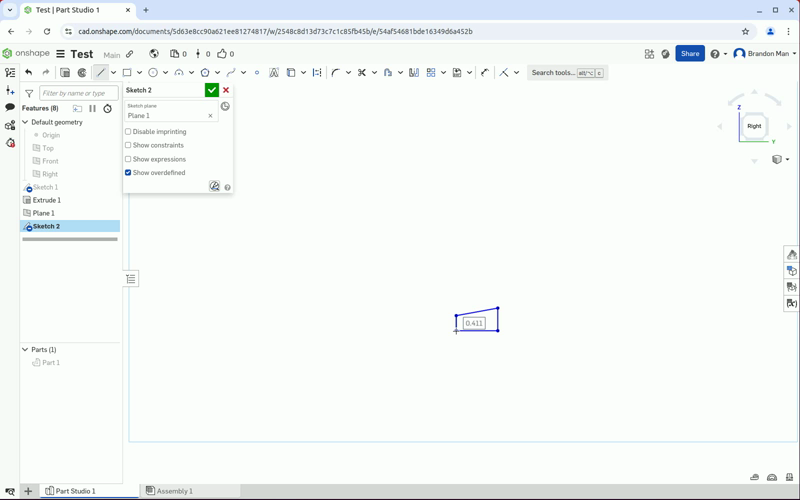
scroll(-6)
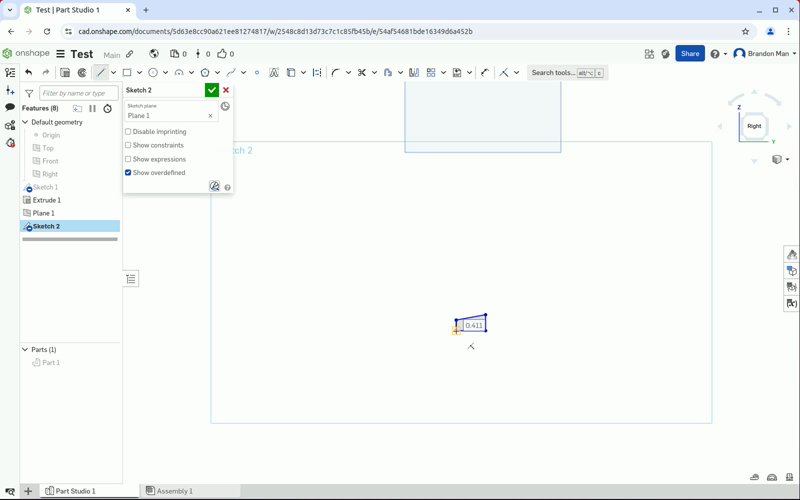
scroll(-6)
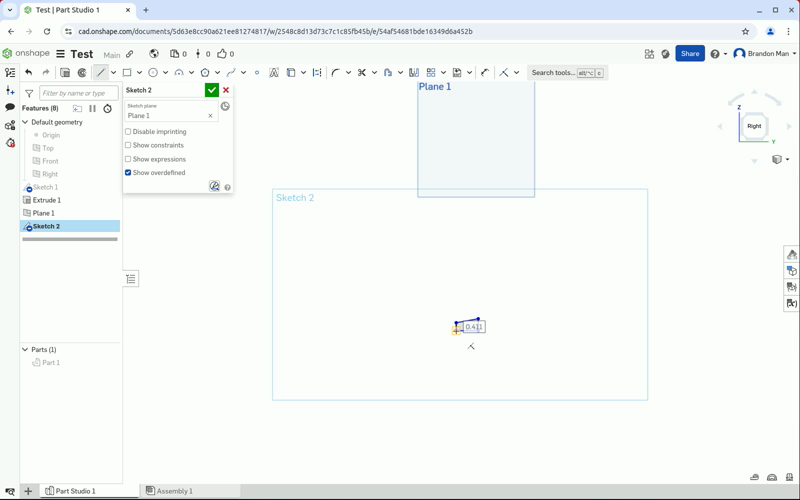
scroll(-6)
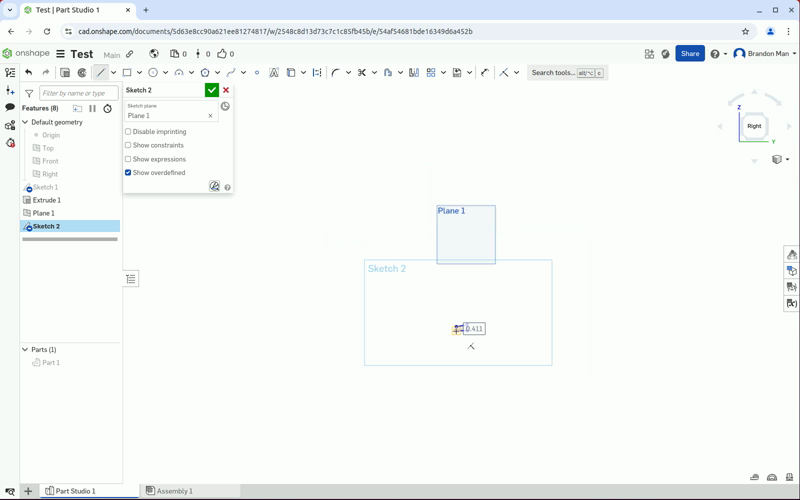
scroll(-6)
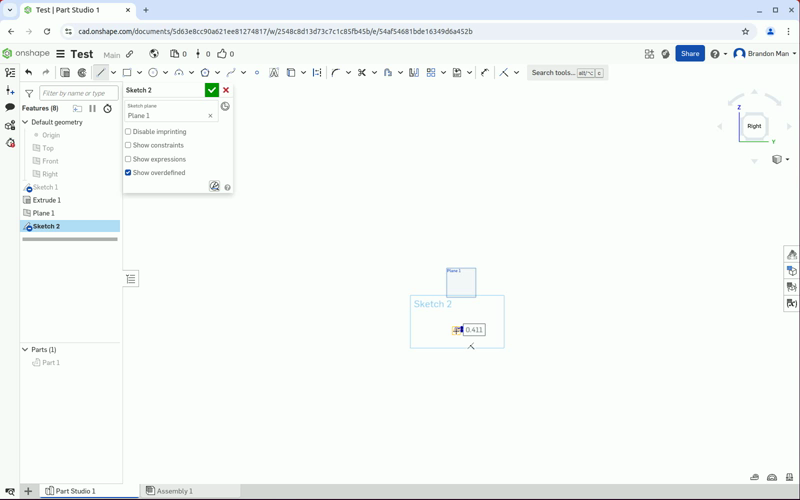
key(esc)
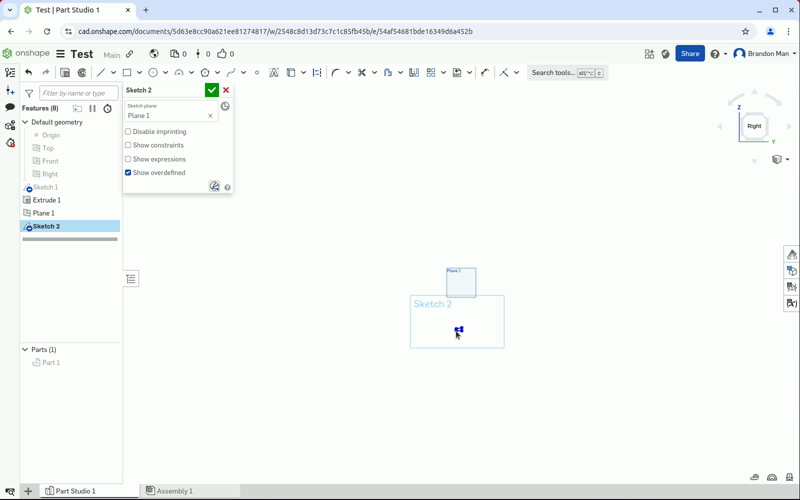
mouse_move(456, 330)
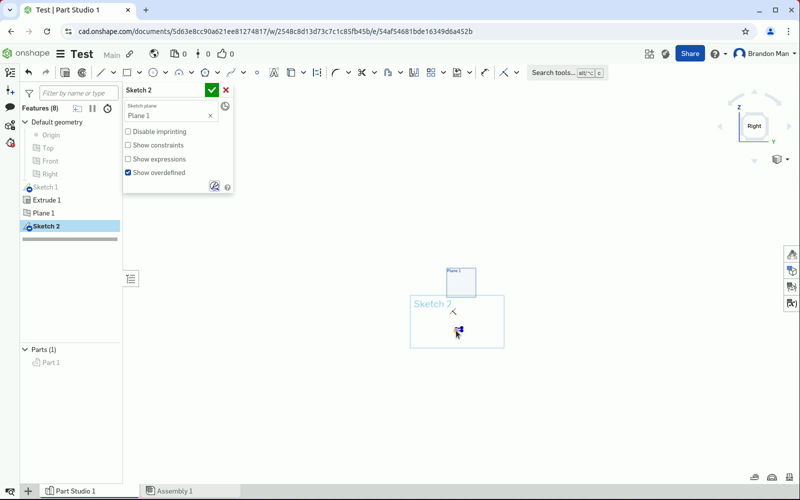
scroll(6)
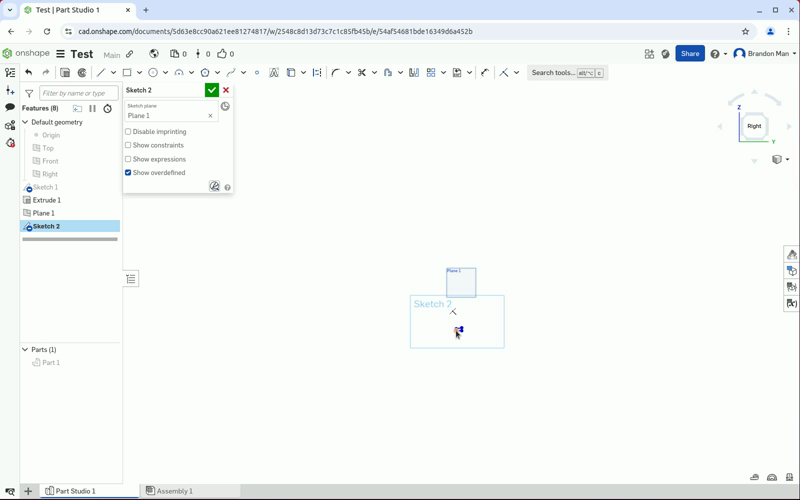
scroll(6)
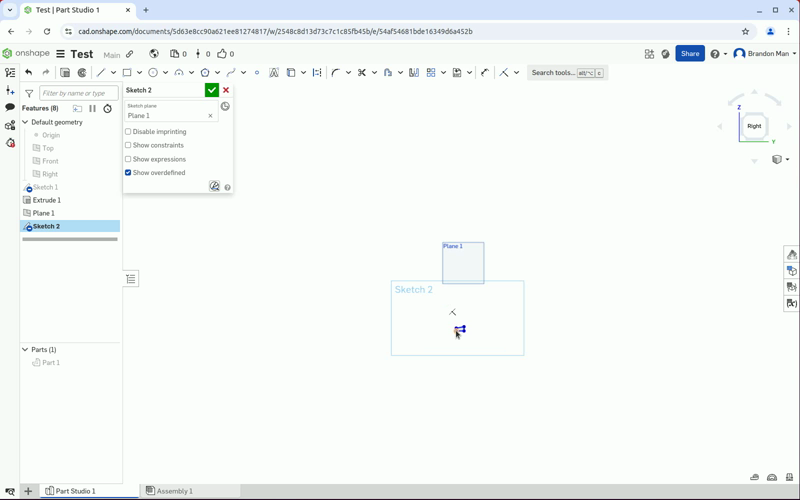
scroll(6)
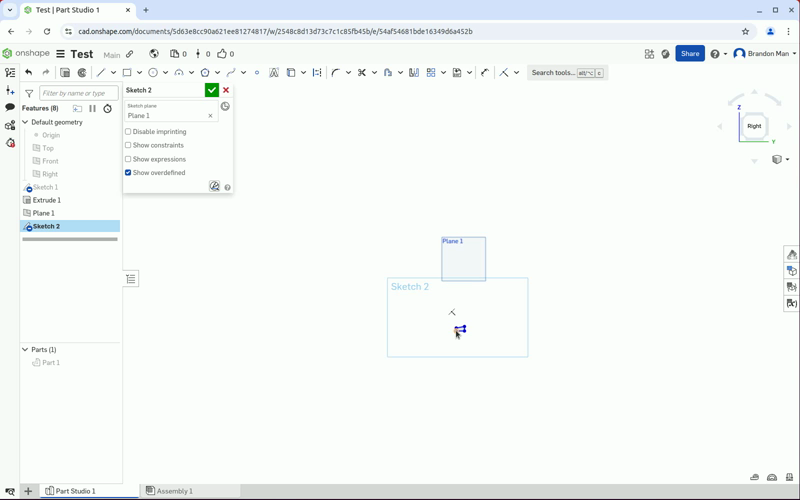
scroll(6)
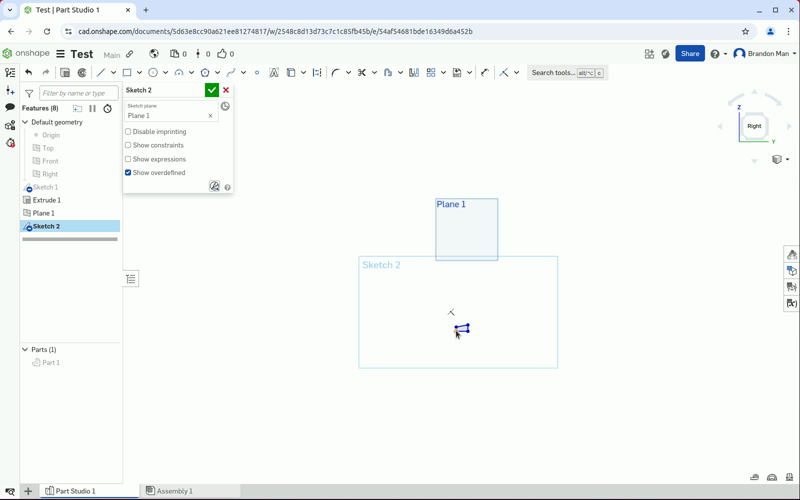
scroll(6)
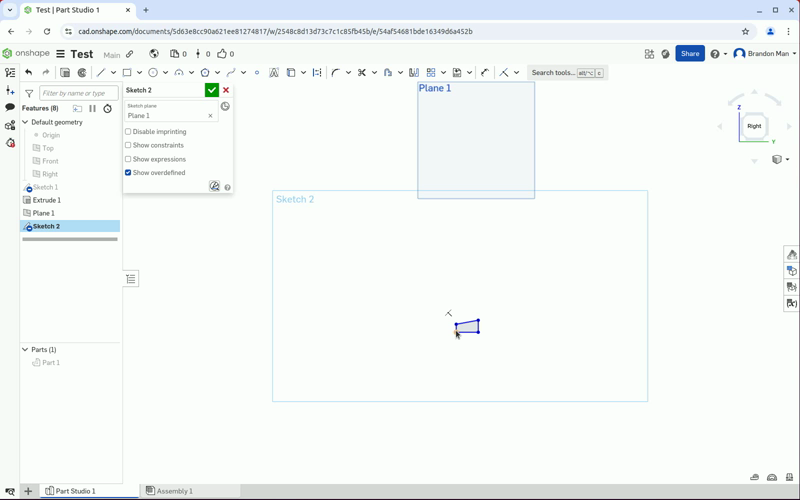
scroll(6)
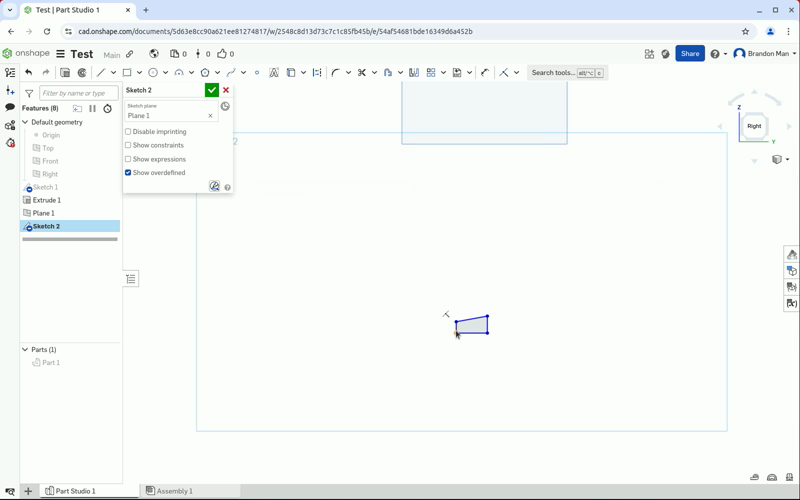
scroll(6)
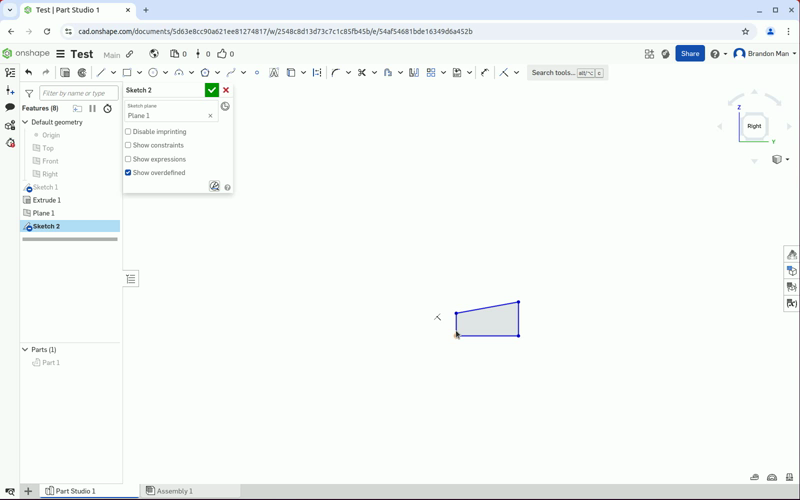
click(456, 330)
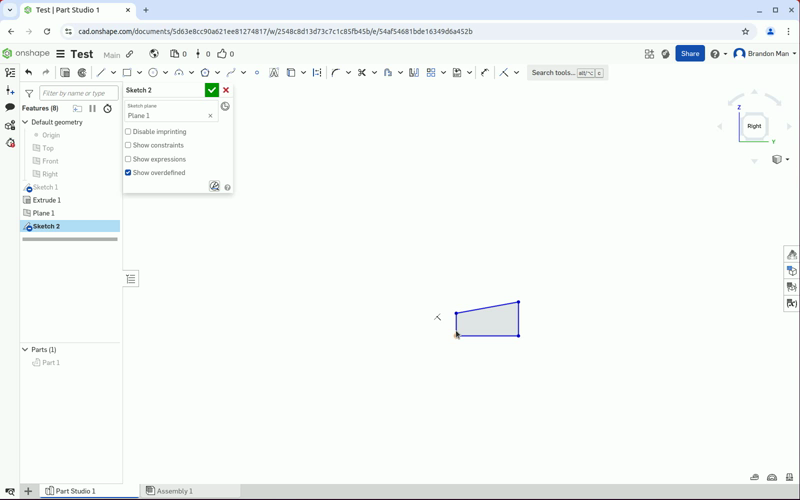
scroll(-6)
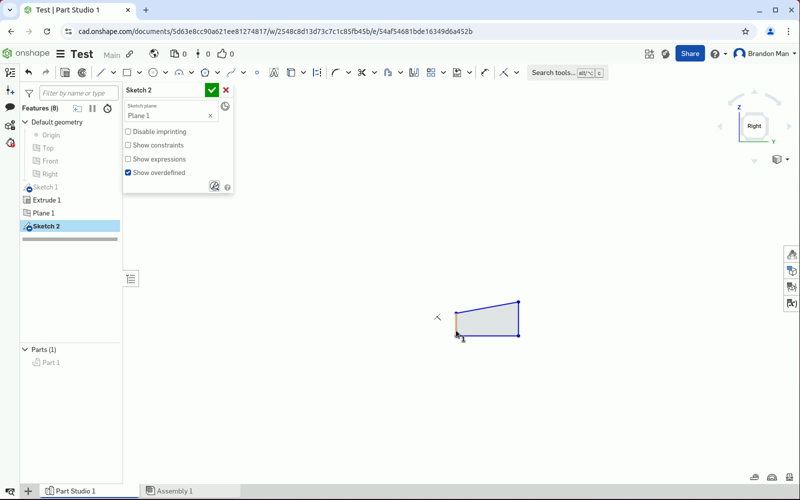
scroll(-6)
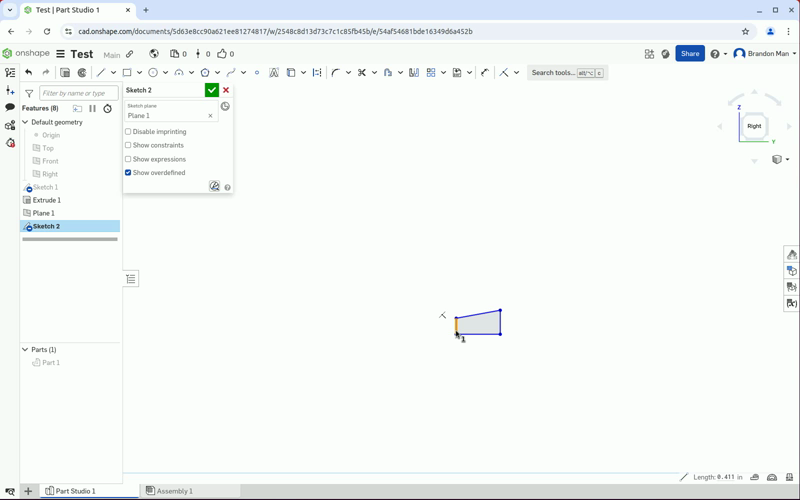
scroll(-6)
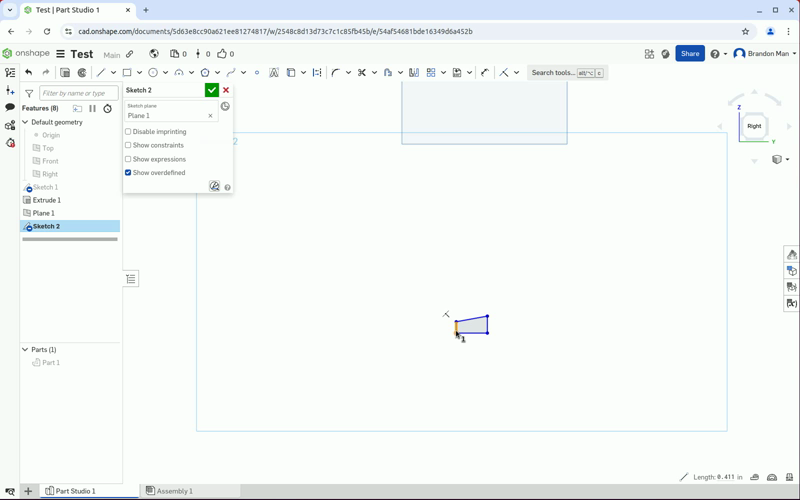
scroll(-6)
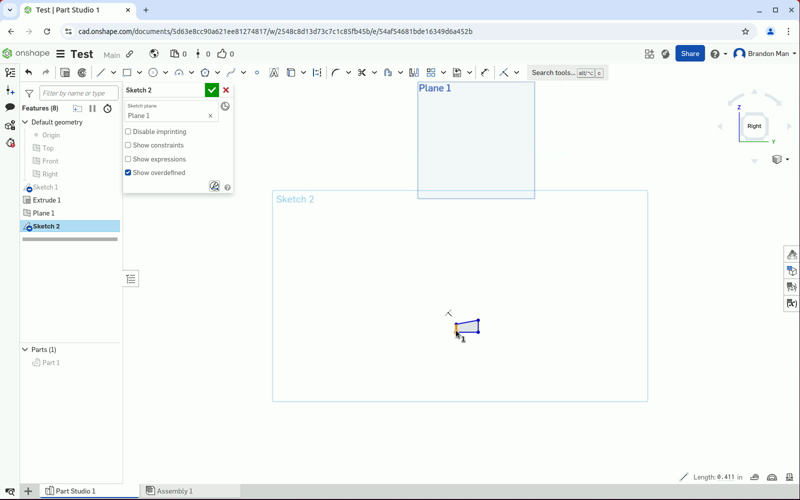
scroll(-6)
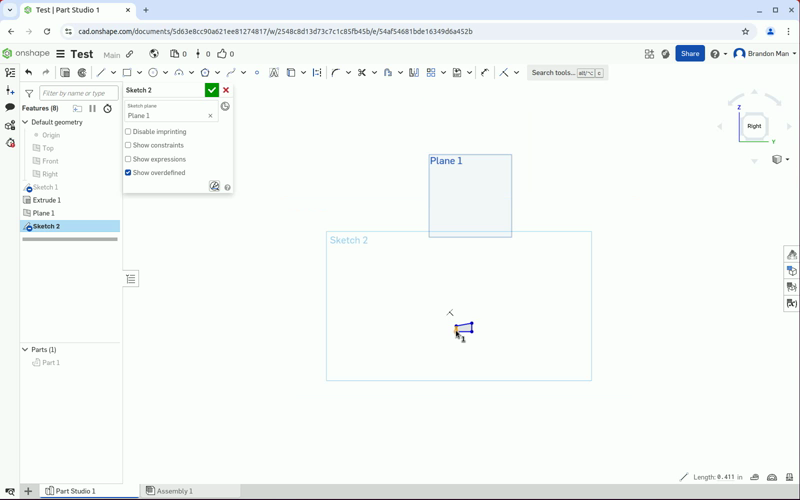
scroll(-6)
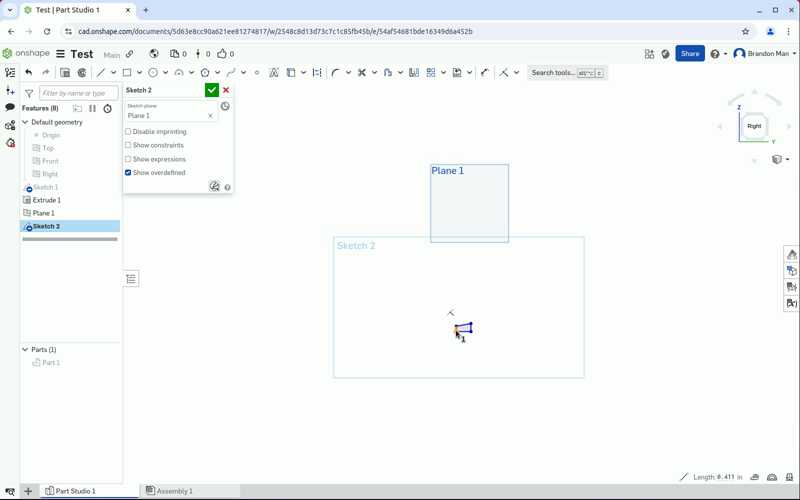
scroll(-6)
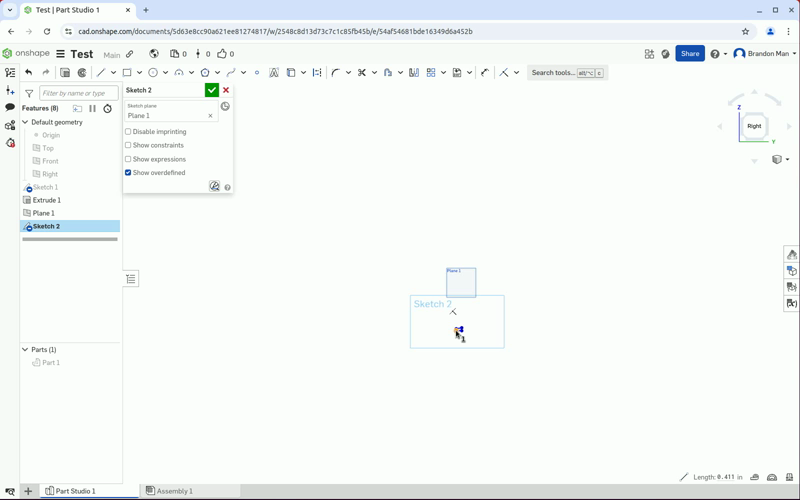
mouse_move(73, 352)
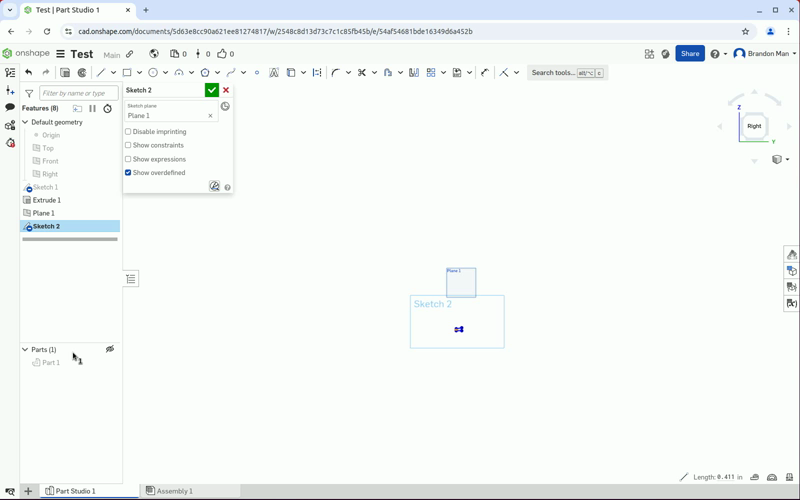
key(shift+y)
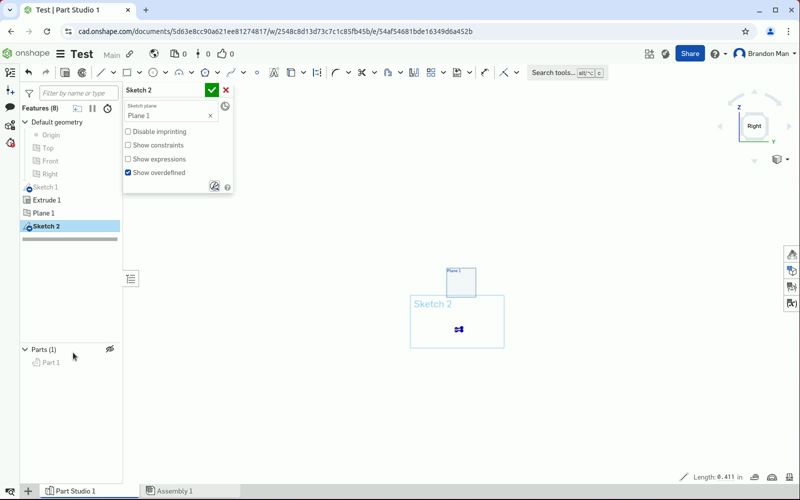
key(shift+e)
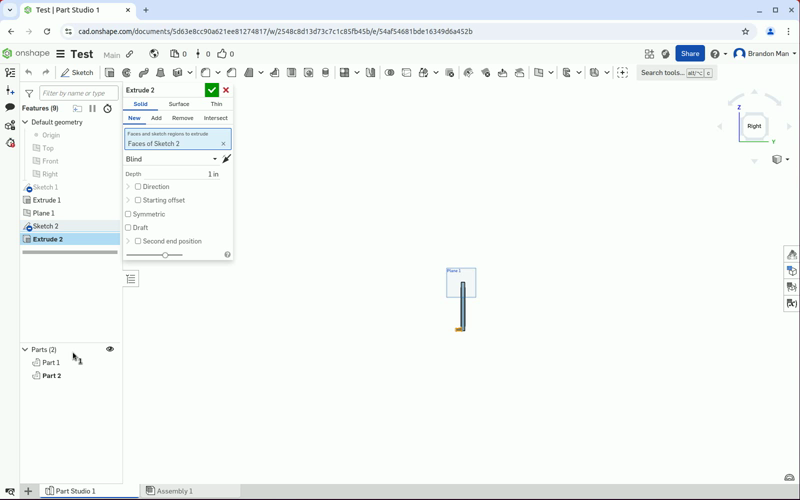
mouse_move(143, 106)
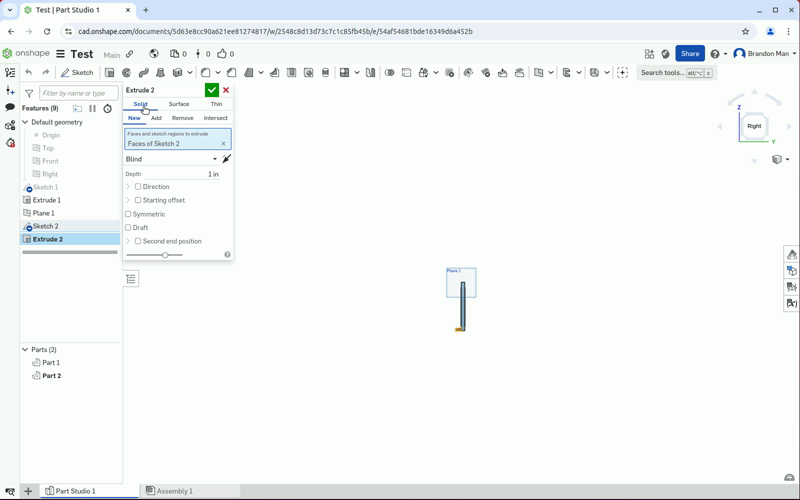
click(143, 106)
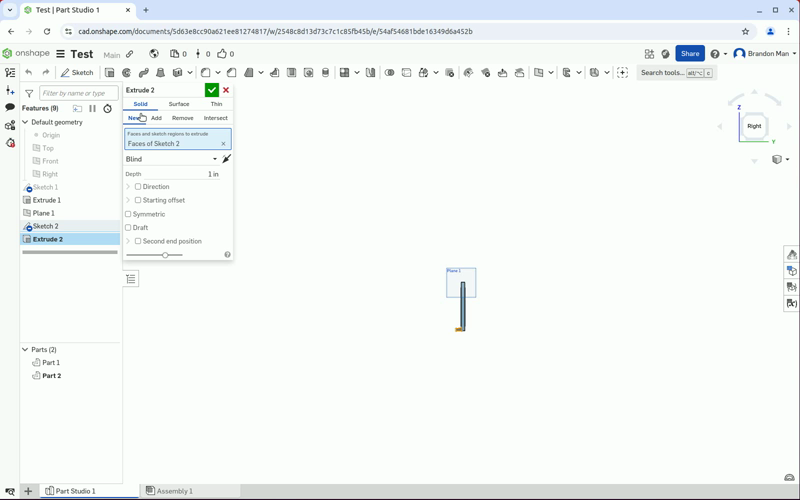
mouse_move(137, 120)
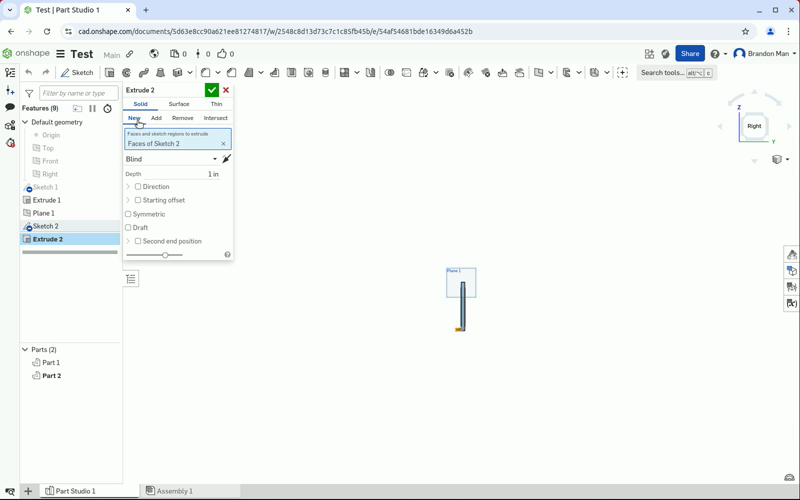
click(137, 120)
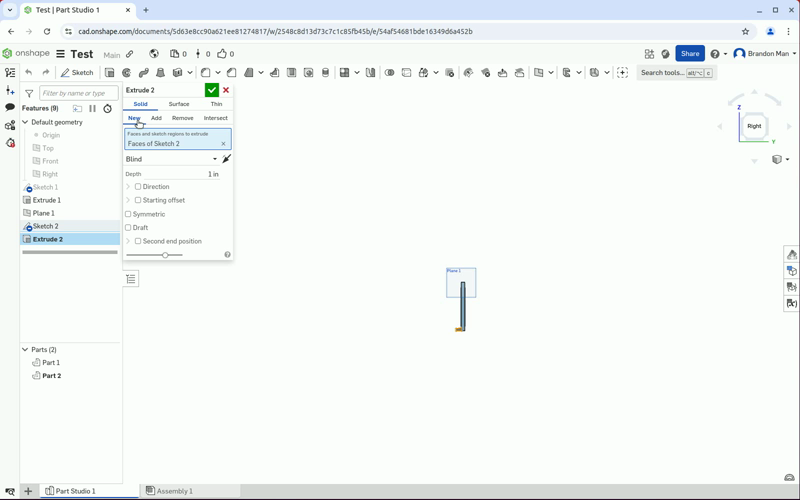
key(tab, 4)
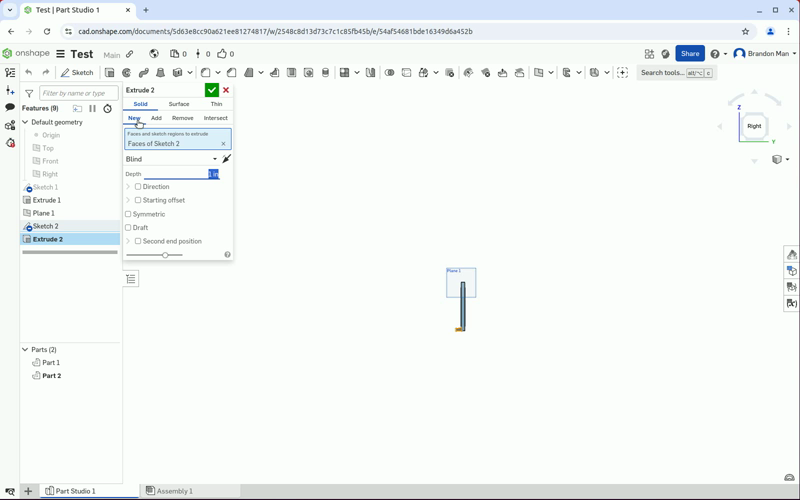
text(-23.108)
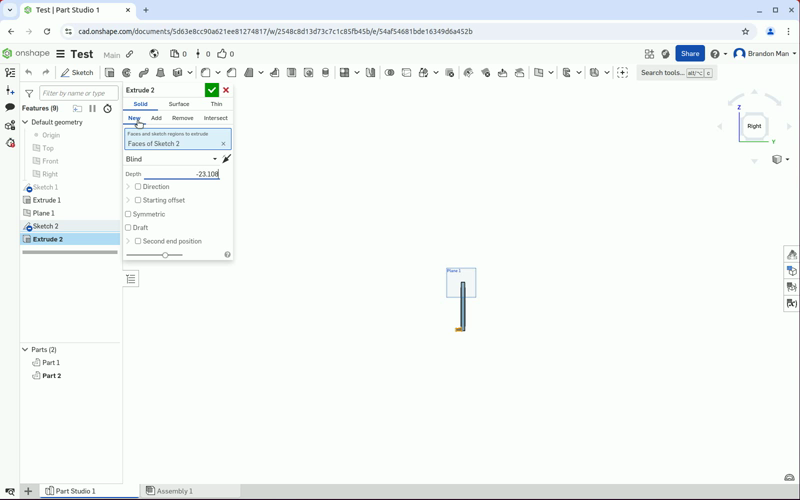
key(enter)
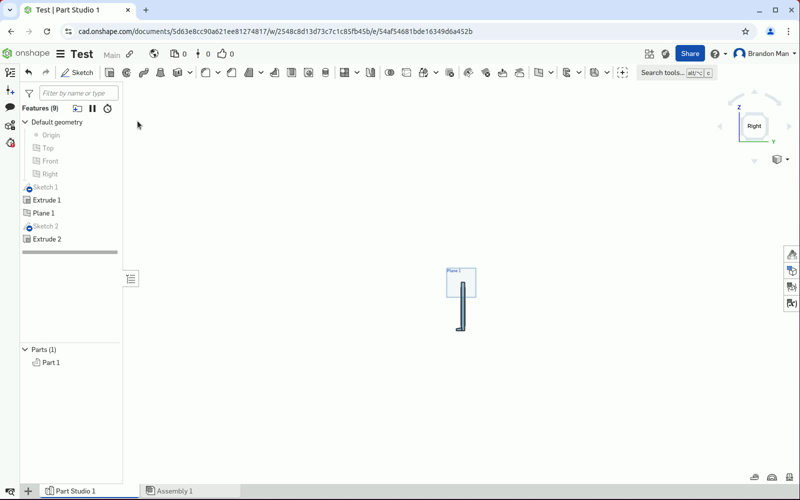
key(shift+h)
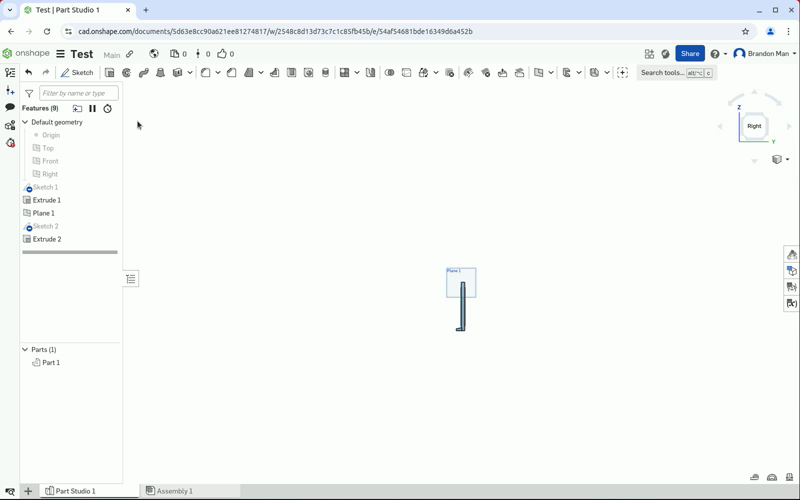
key(shift+h)
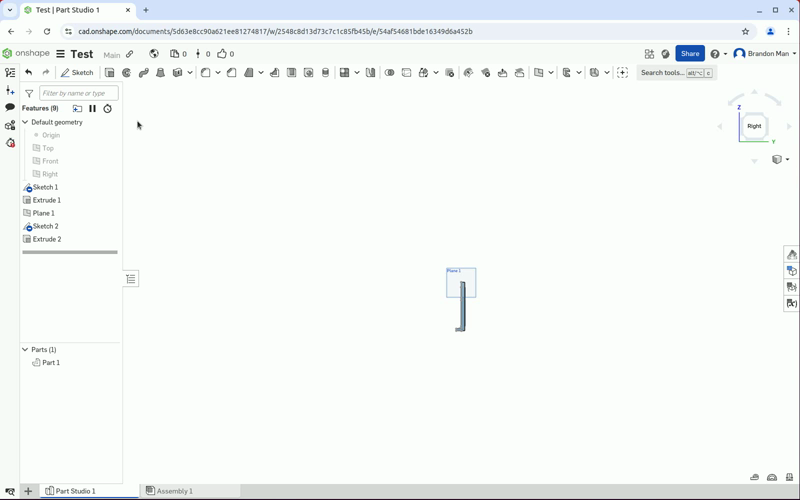
key(shift+7)
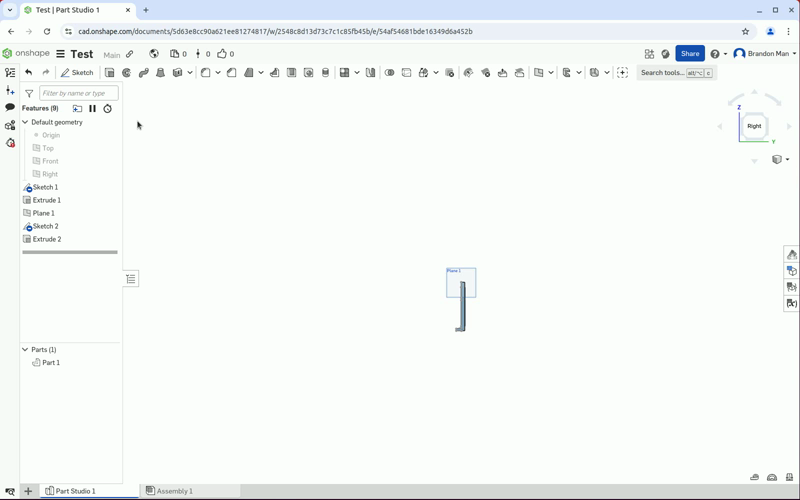
key(right, 2)
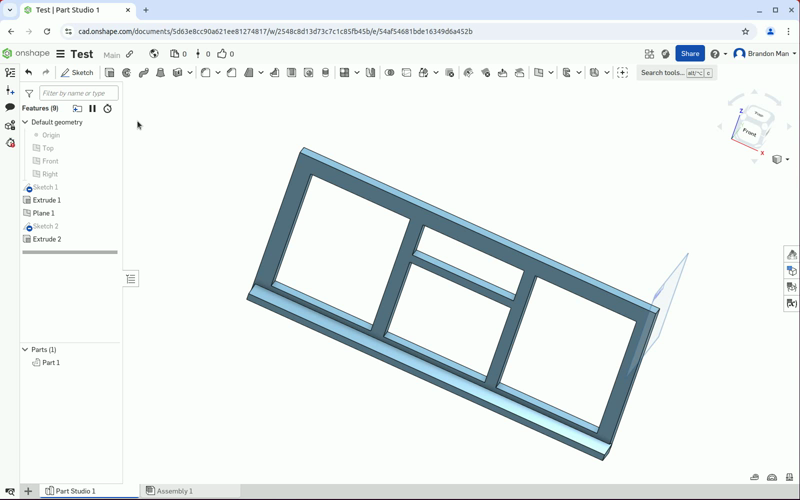
key(down, 2)
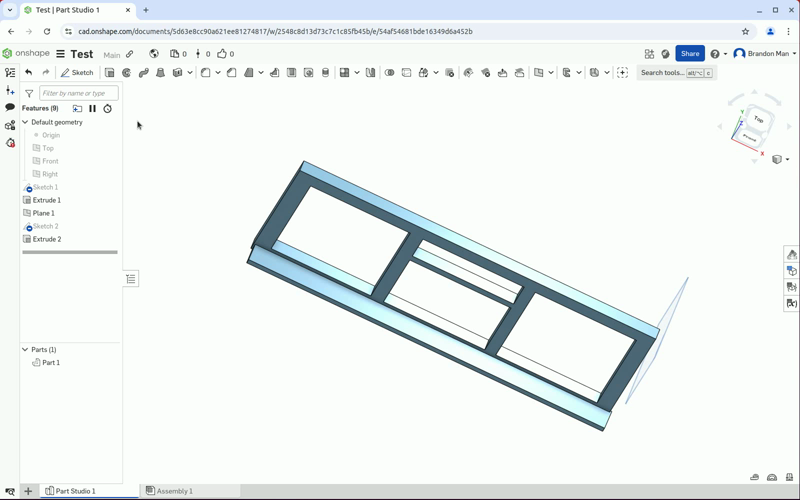
key(up, 2)
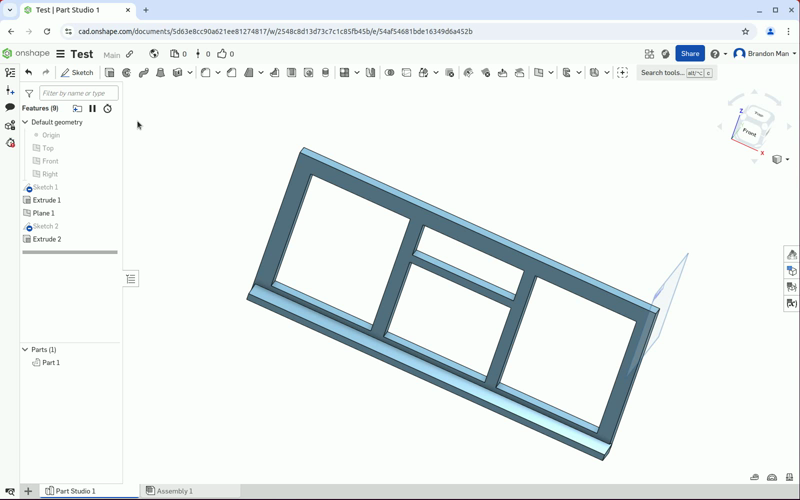
key(left, 2)
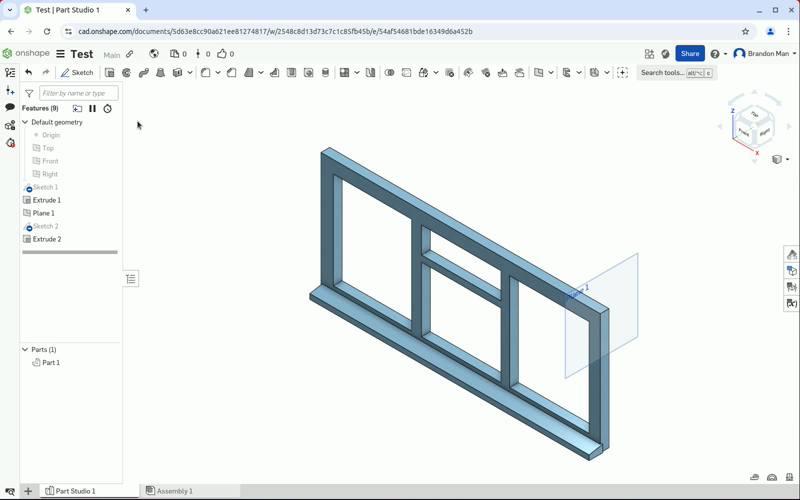
mouse_move(73, 189)
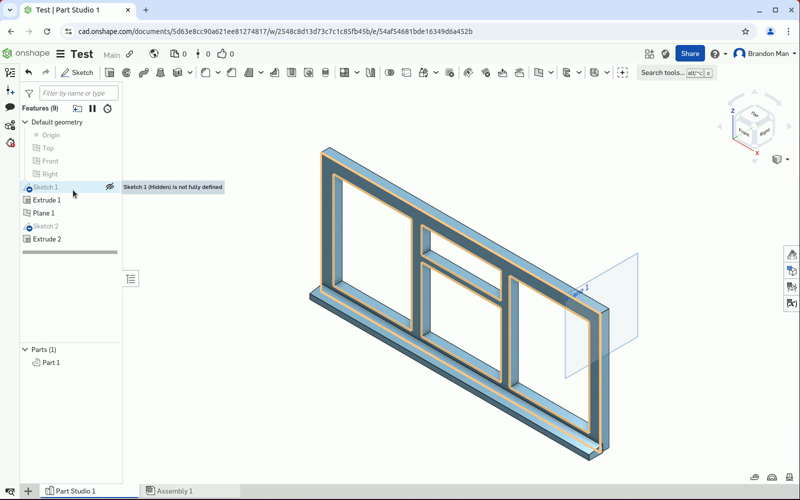
click(73, 189)